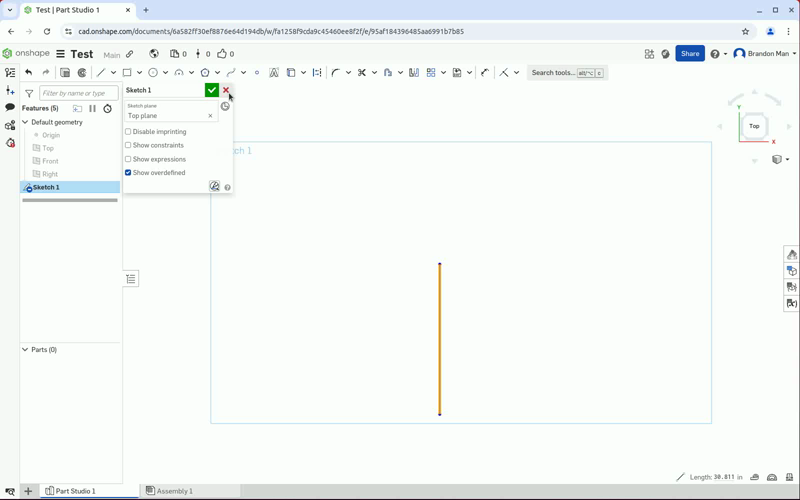
key(shift+h)
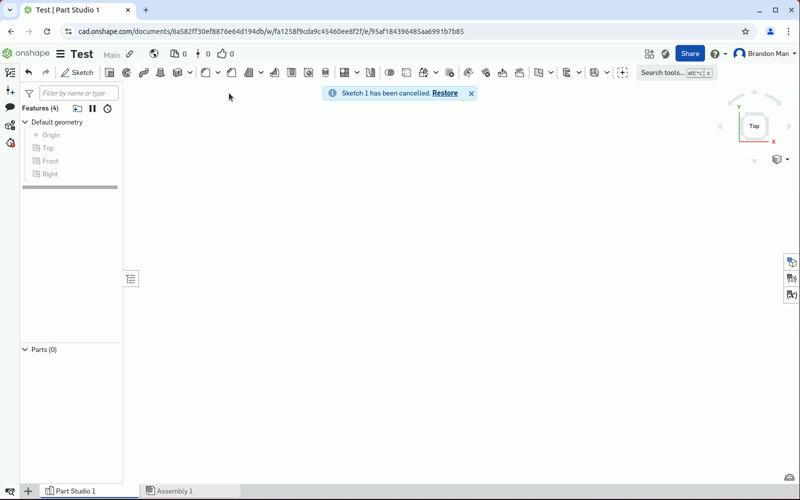
mouse_move(73, 352)
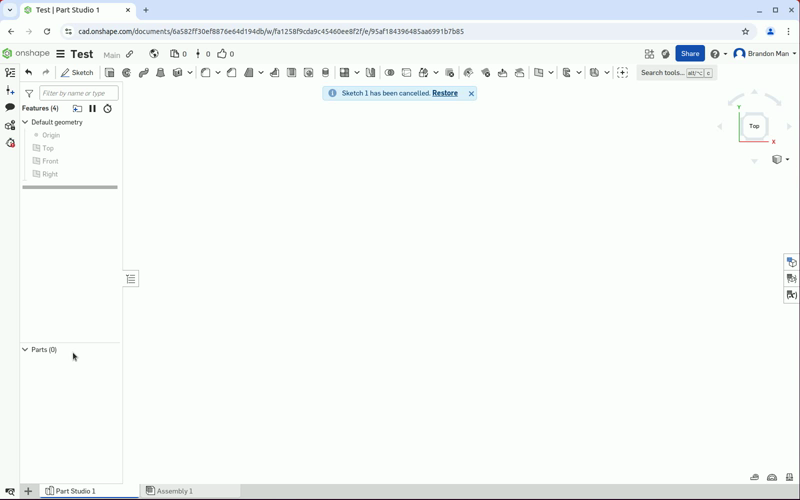
key(y)
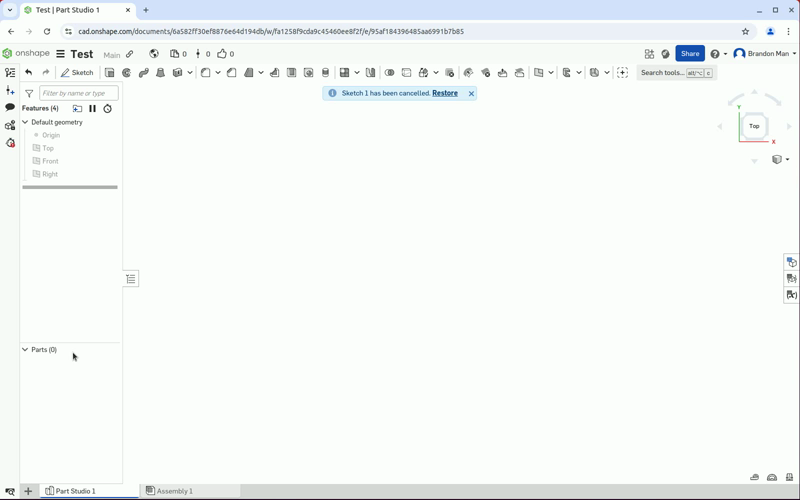
key(shift+p)
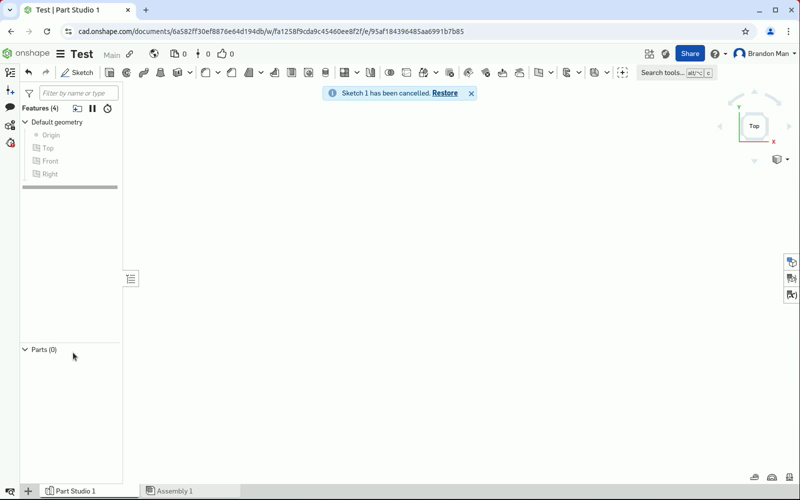
key(space)
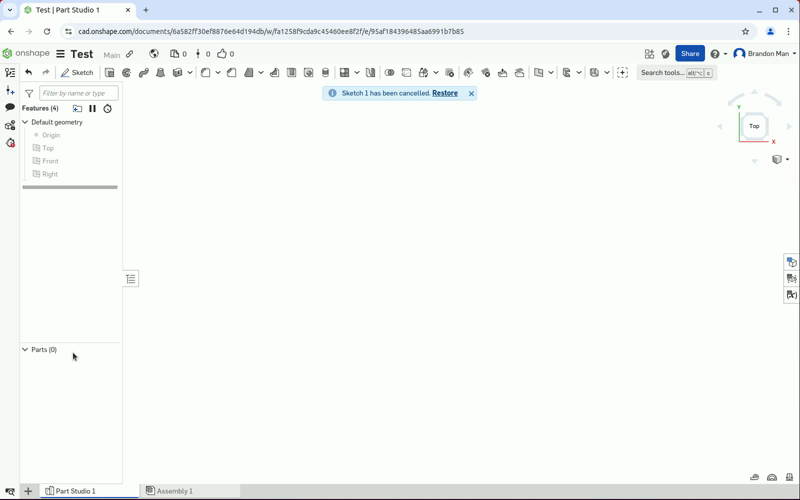
key_down(shift)
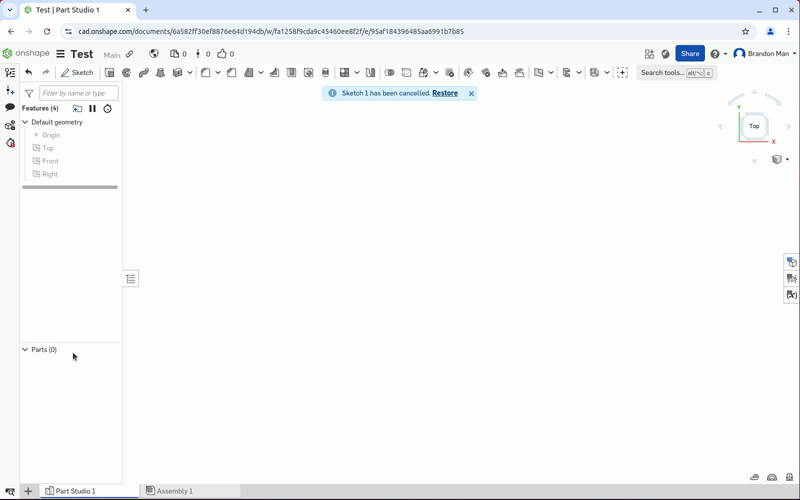
key(up)
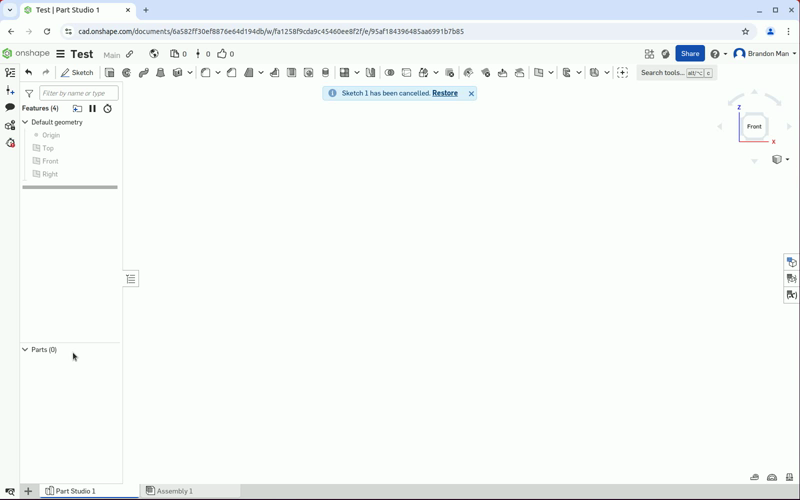
key_up(shift)
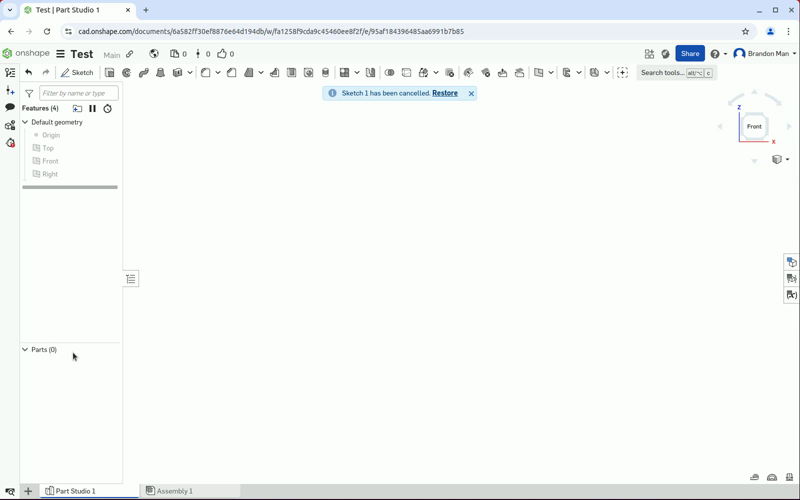
mouse_move(73, 352)
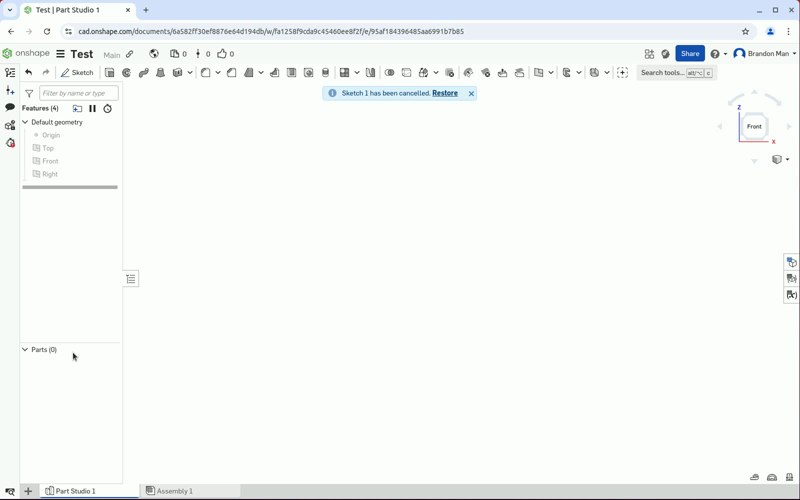
key(shift+y)
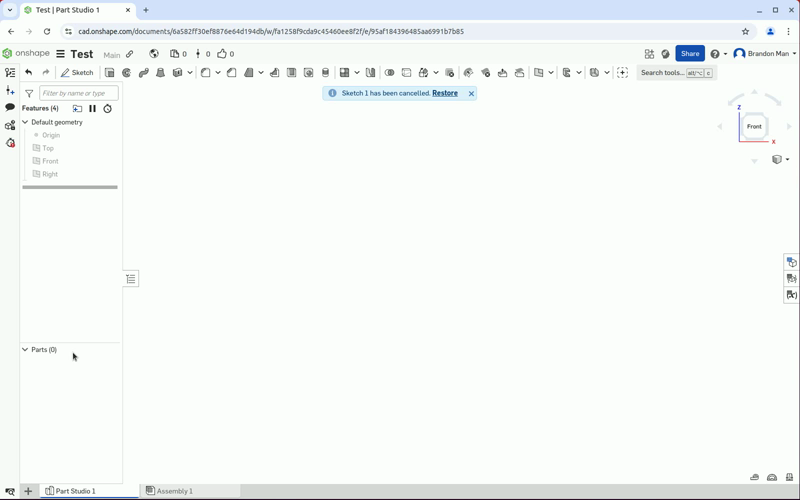
key(shift+s)
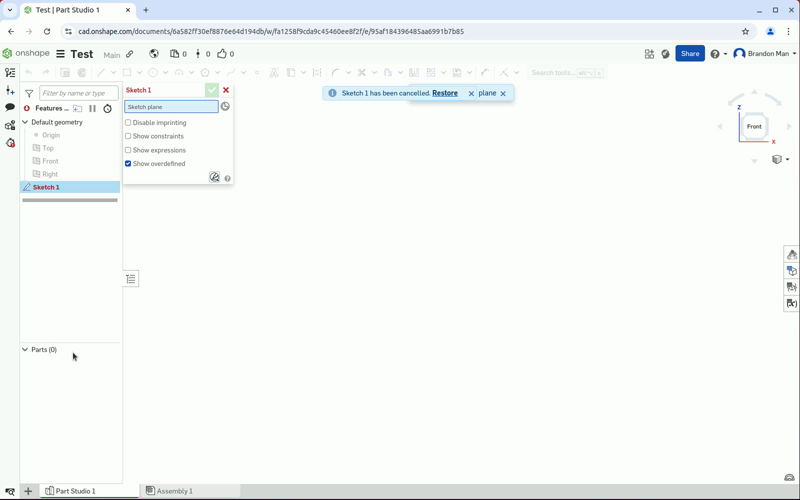
mouse_move(73, 163)
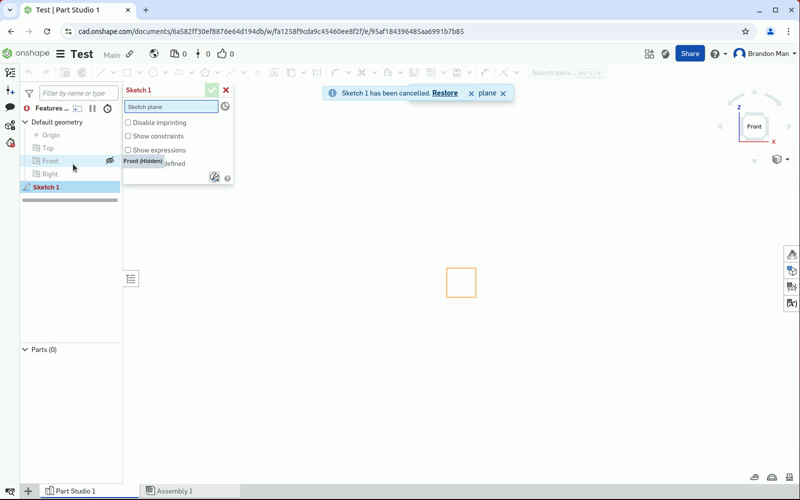
click(73, 163)
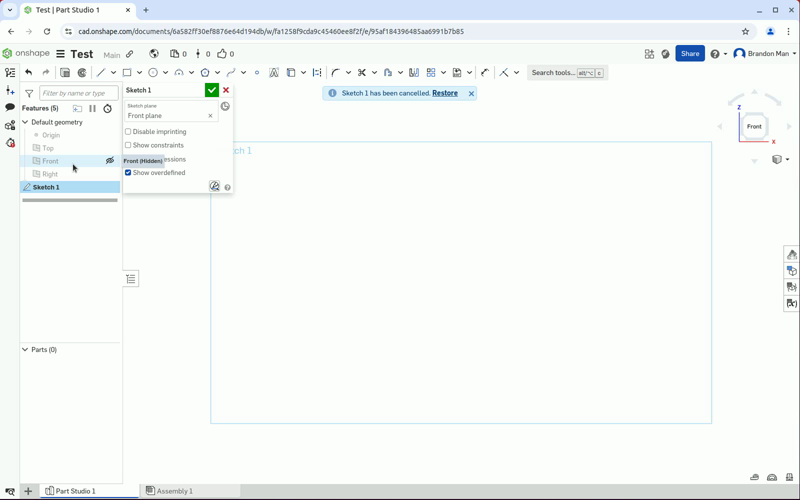
mouse_move(73, 352)
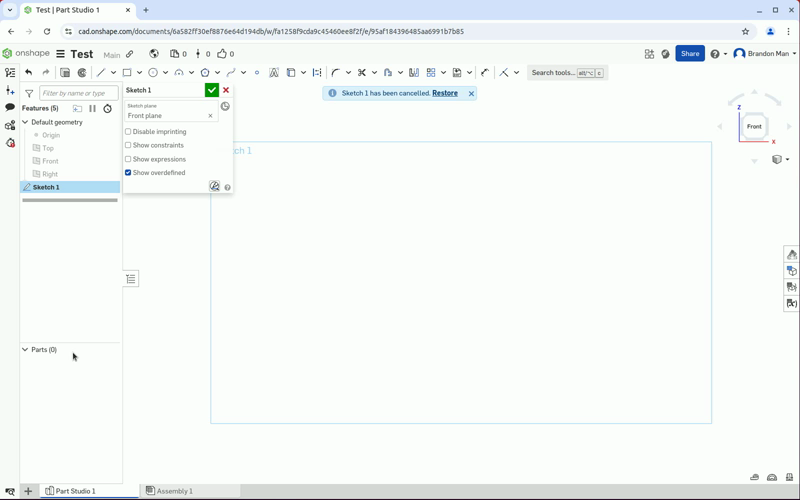
key(y)
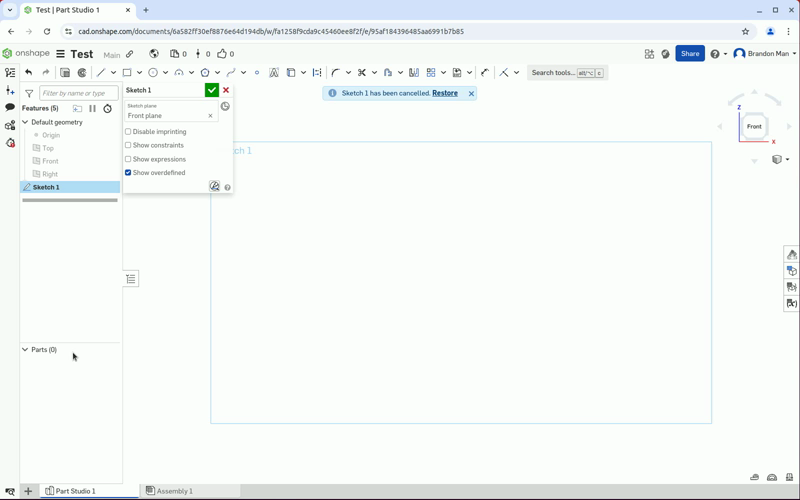
key(l)
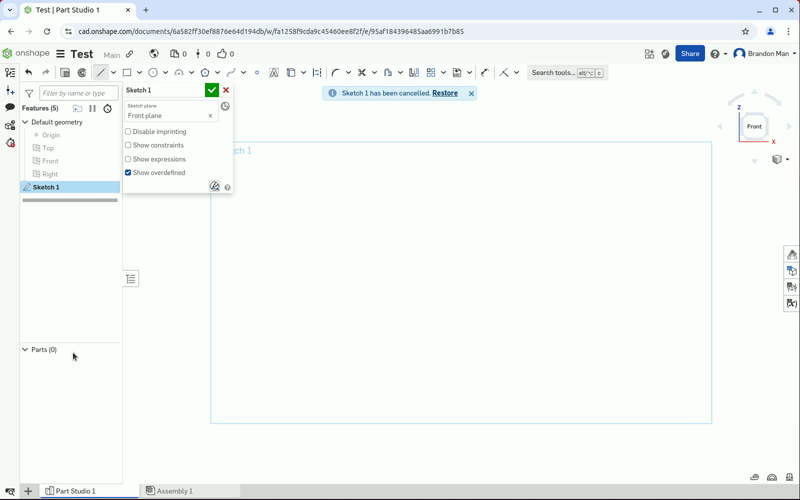
key_down(shift)
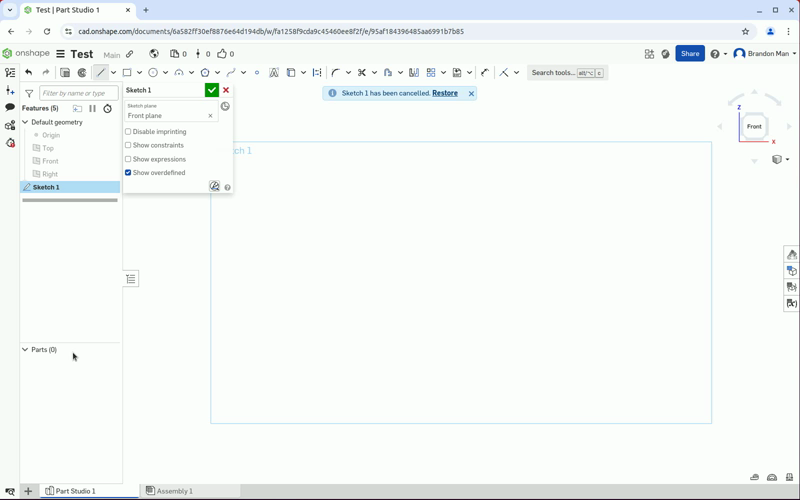
mouse_move(459, 284)
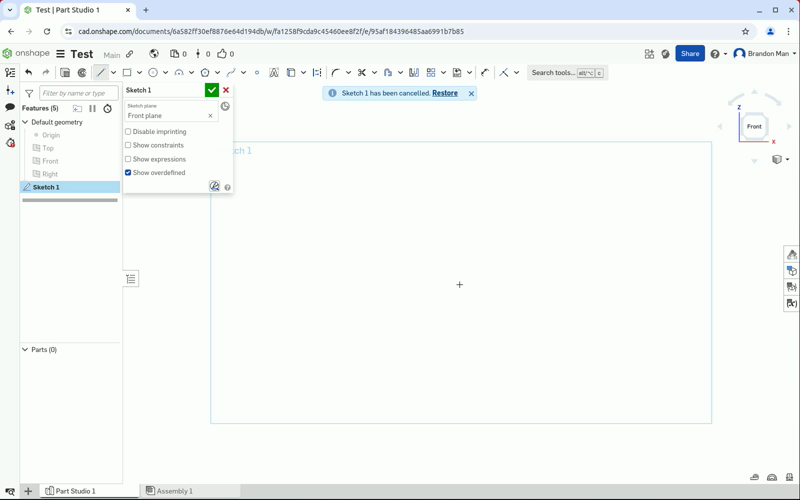
click(459, 284)
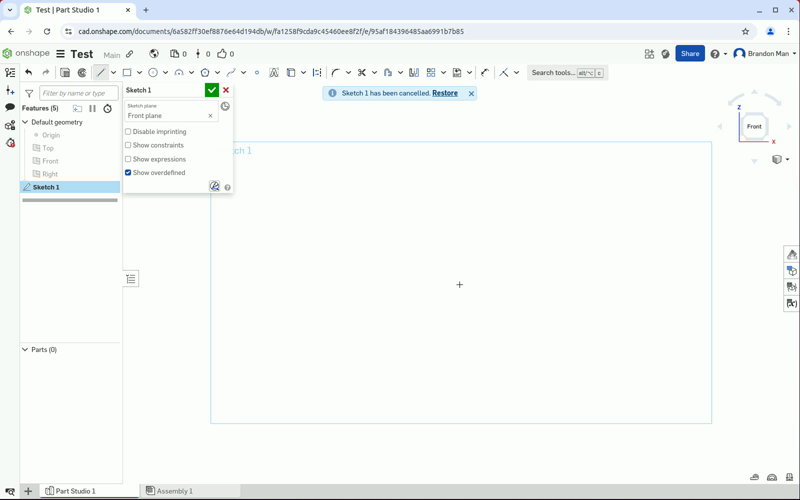
key_up(shift)
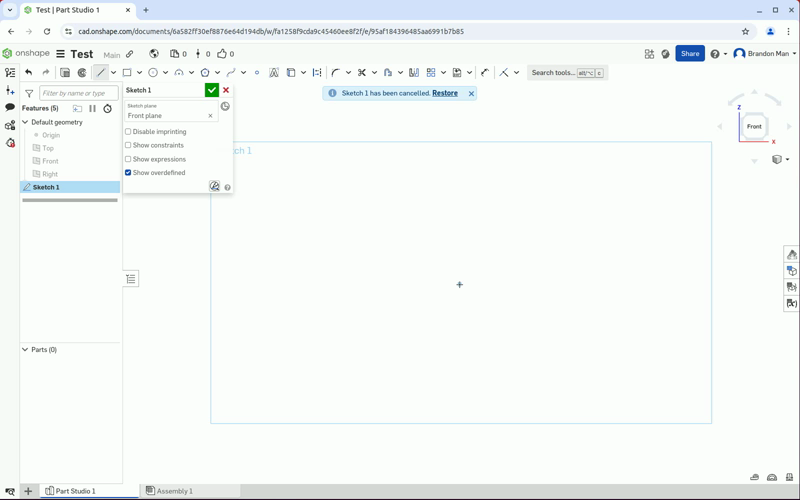
key_down(shift)
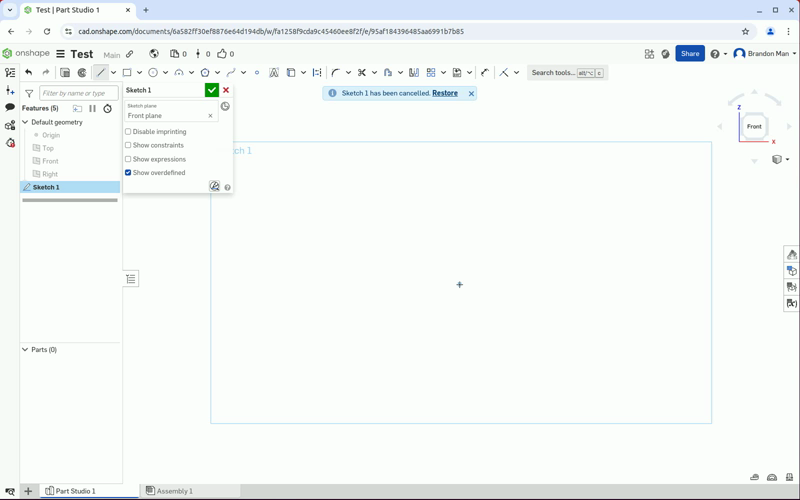
mouse_move(489, 284)
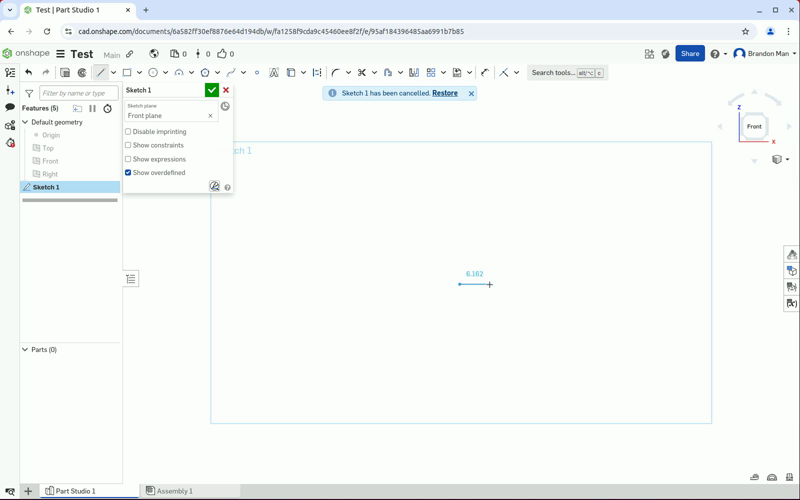
mouse_move(461, 284)
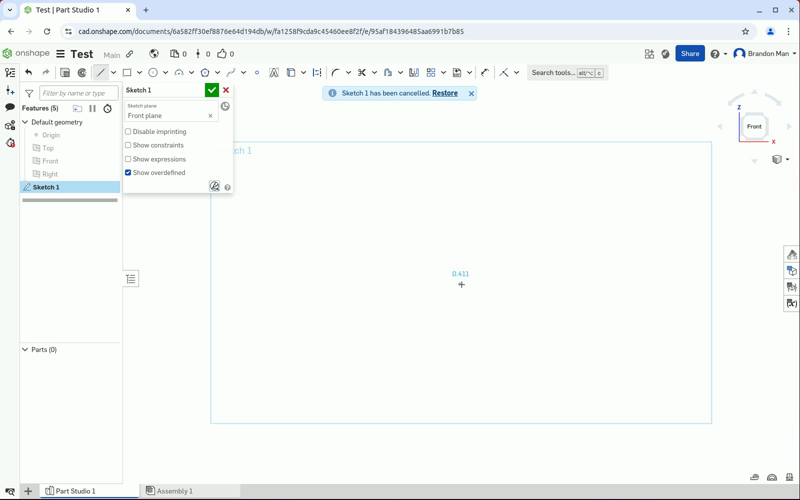
scroll(6)
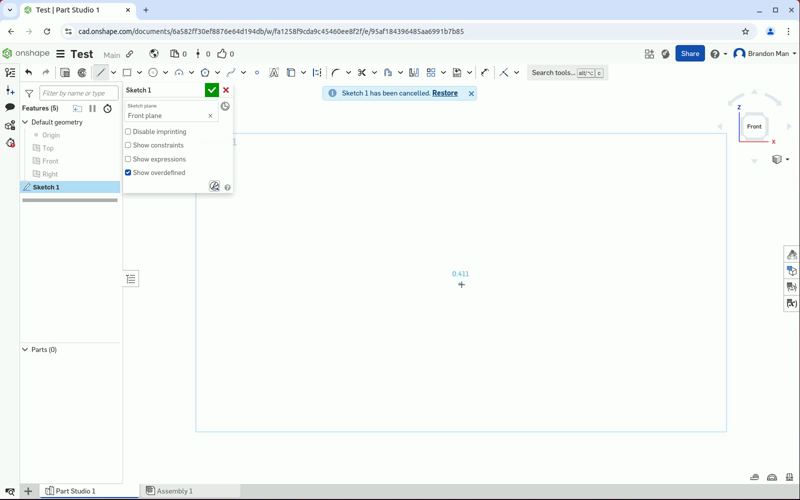
scroll(6)
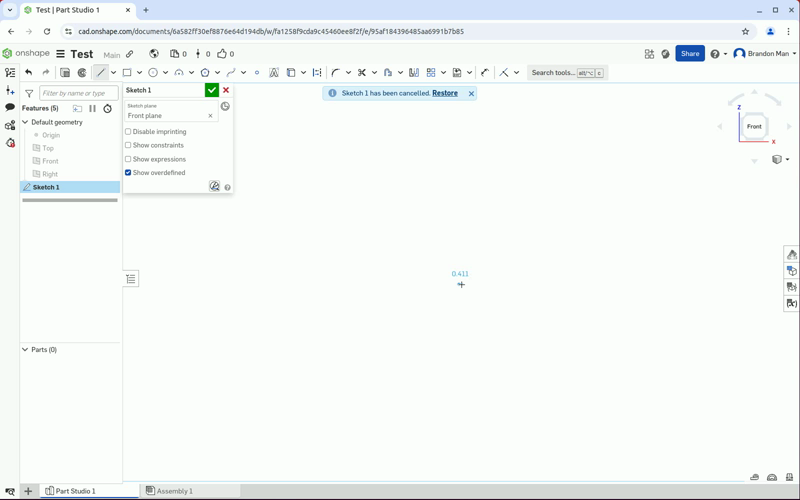
scroll(6)
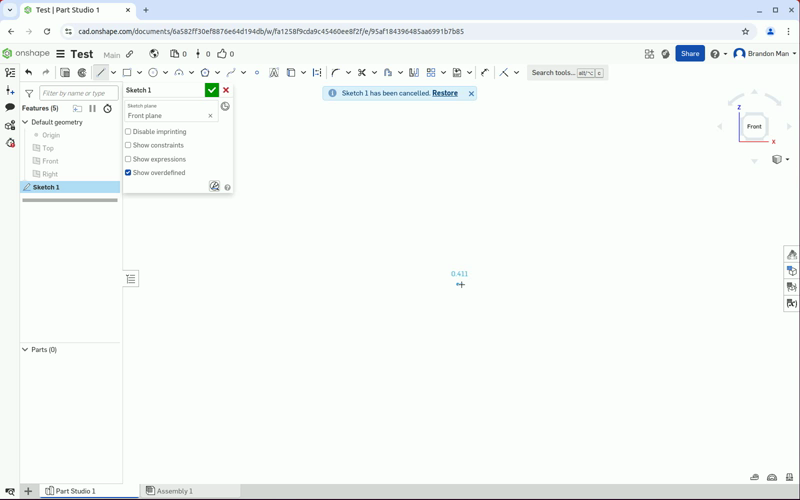
scroll(6)
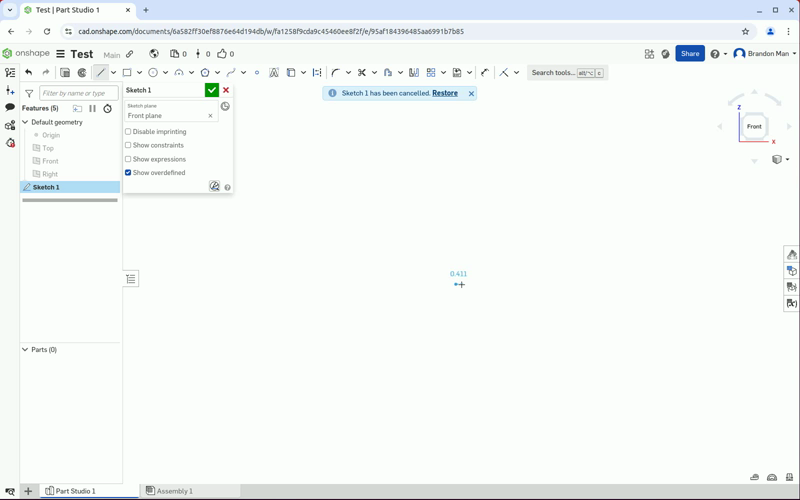
scroll(6)
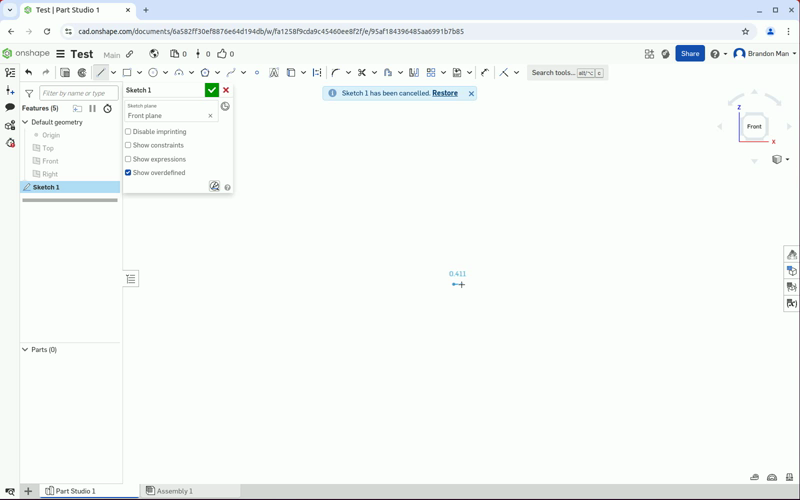
scroll(6)
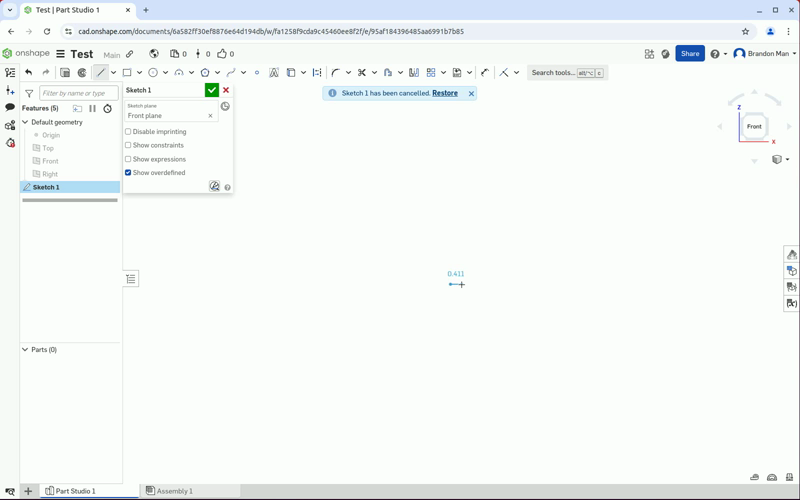
scroll(6)
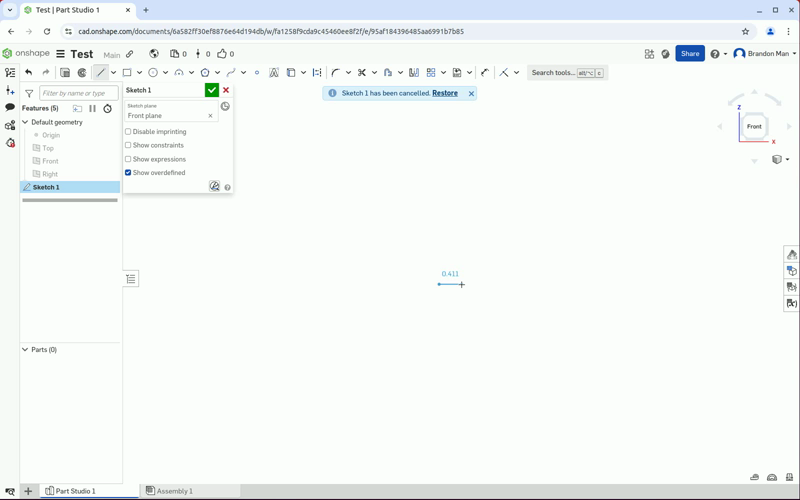
click(461, 284)
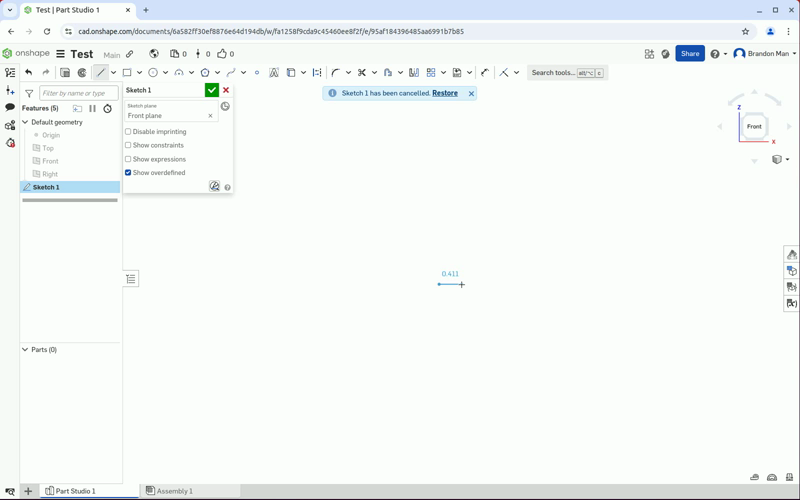
scroll(-6)
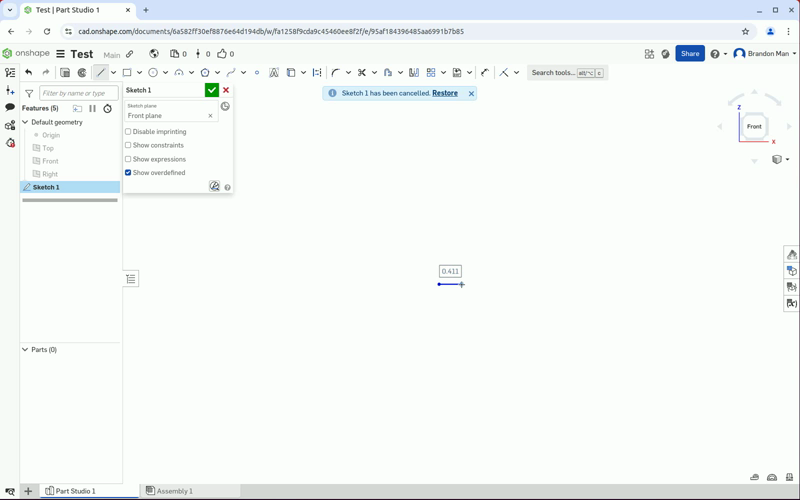
scroll(-6)
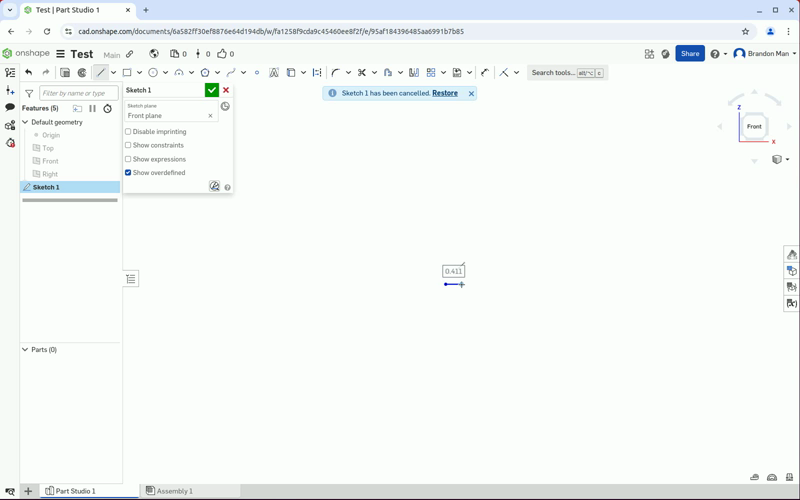
scroll(-6)
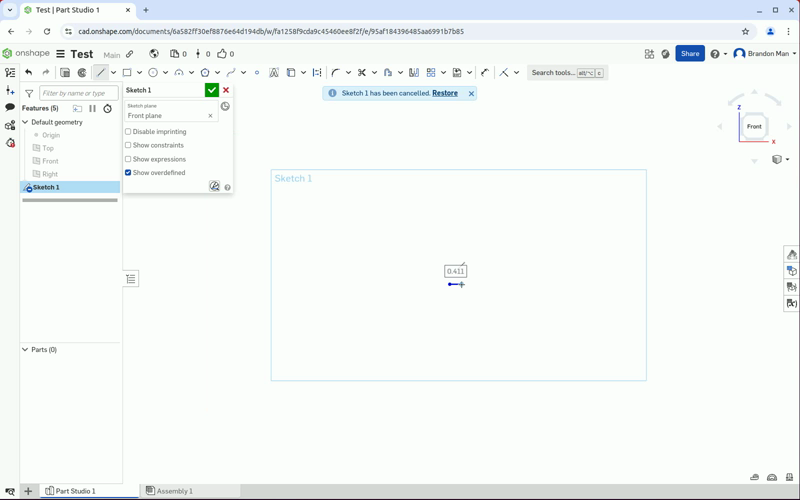
scroll(-6)
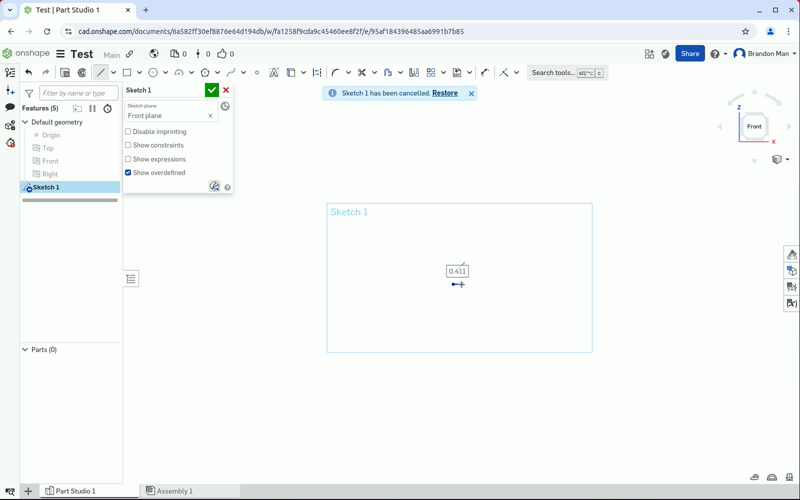
scroll(-6)
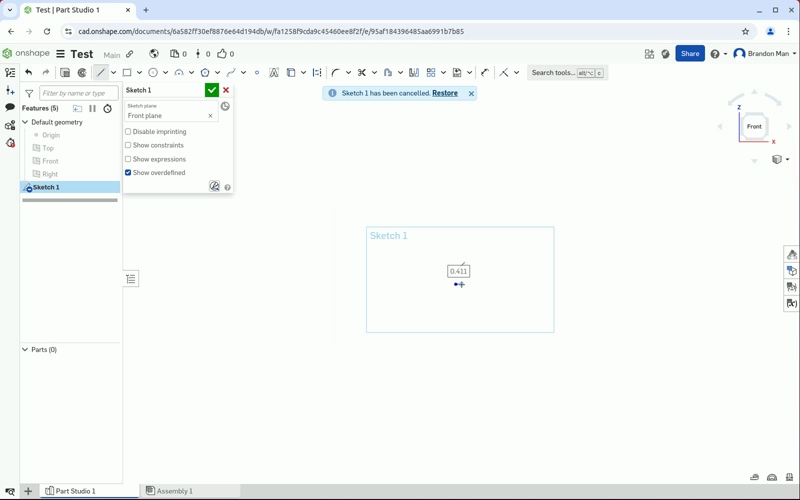
scroll(-6)
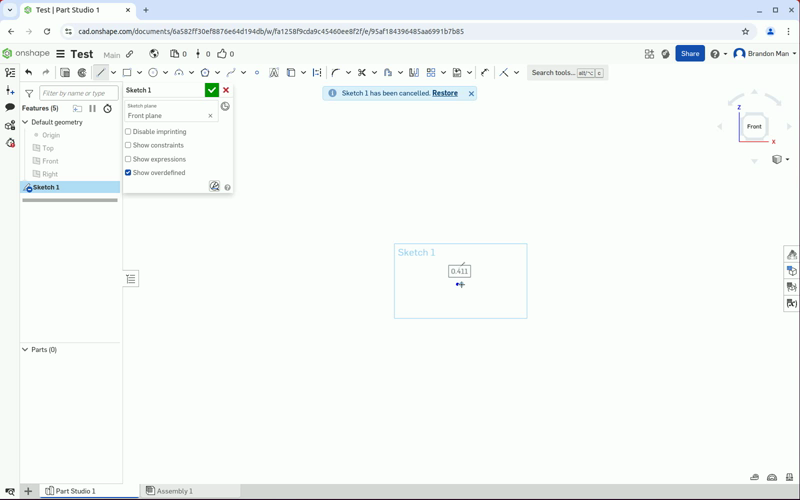
scroll(-6)
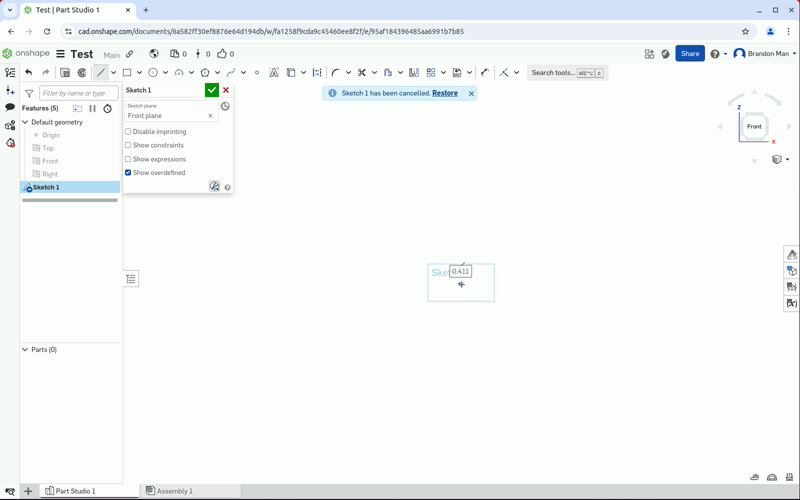
key_up(shift)
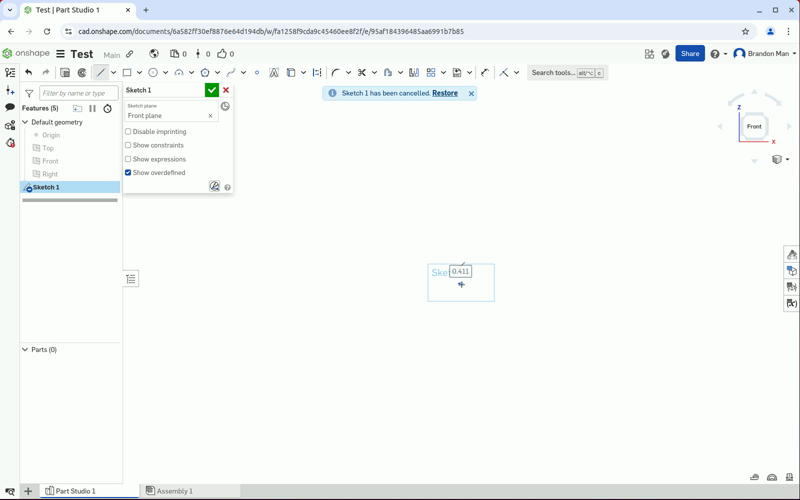
key_down(shift)
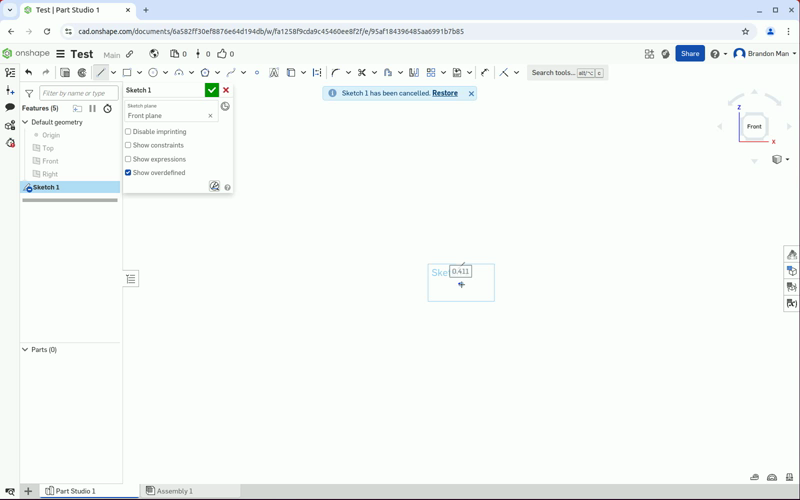
mouse_move(492, 284)
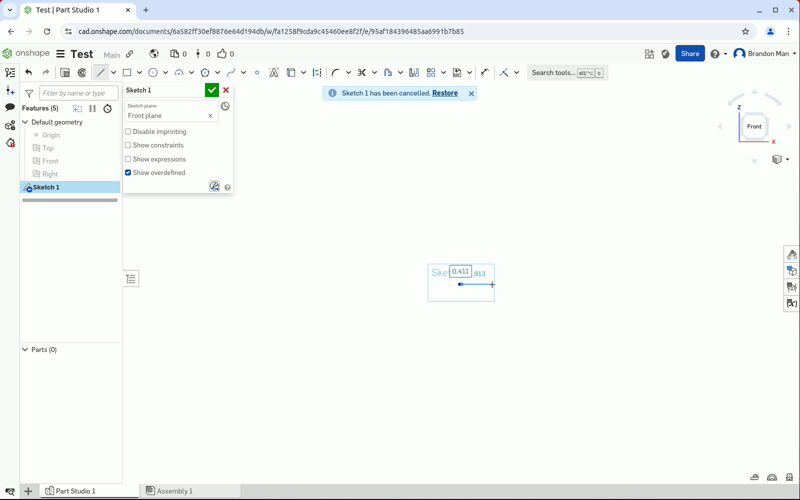
mouse_move(461, 281)
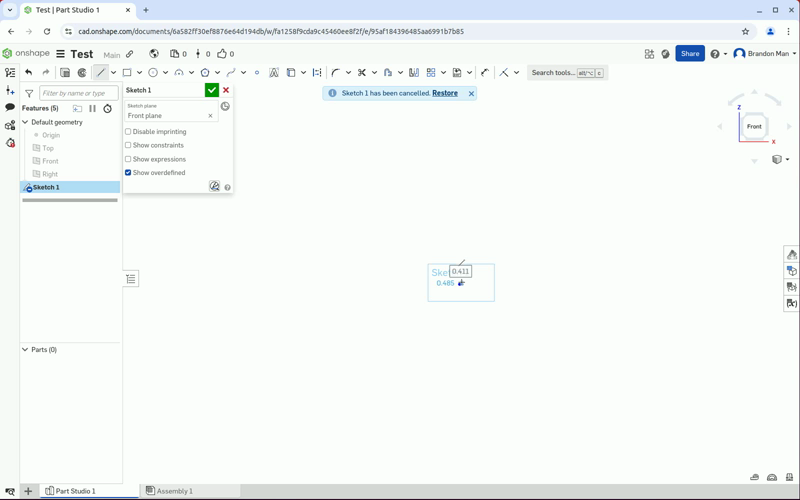
scroll(6)
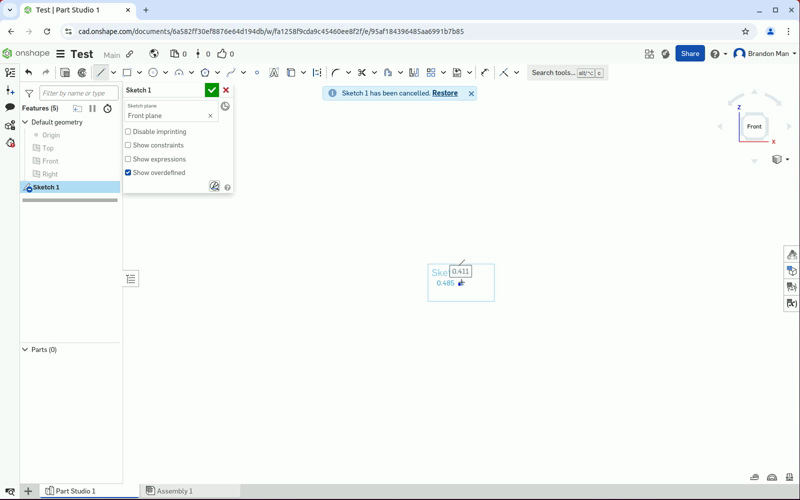
scroll(6)
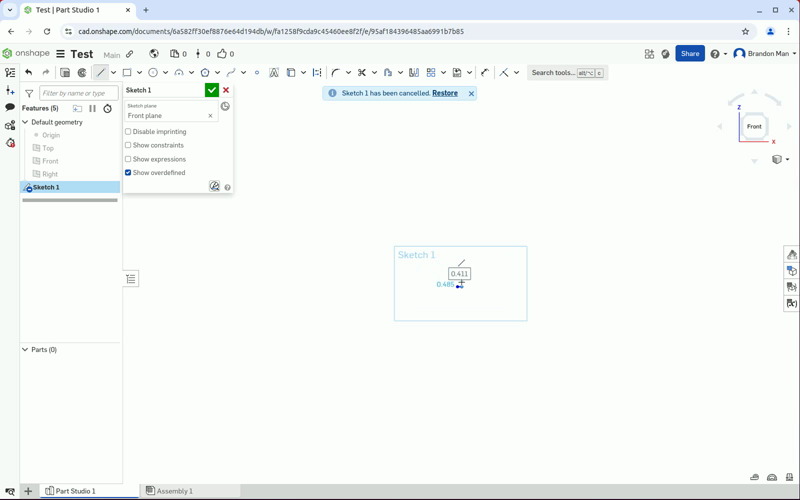
scroll(6)
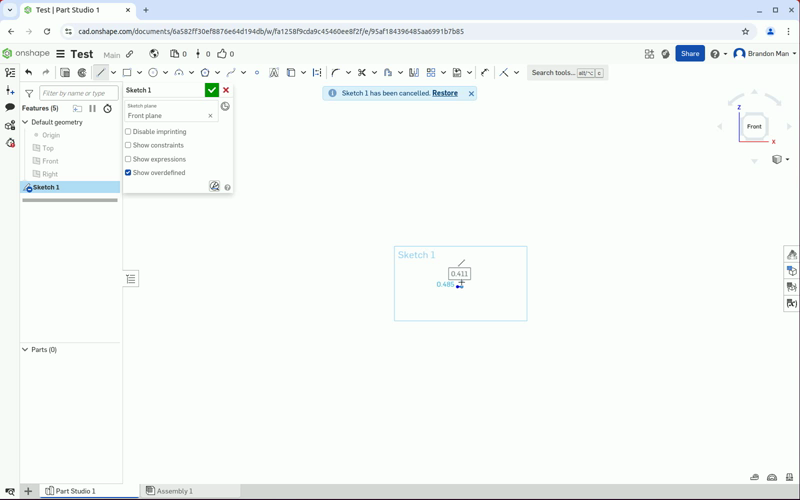
scroll(6)
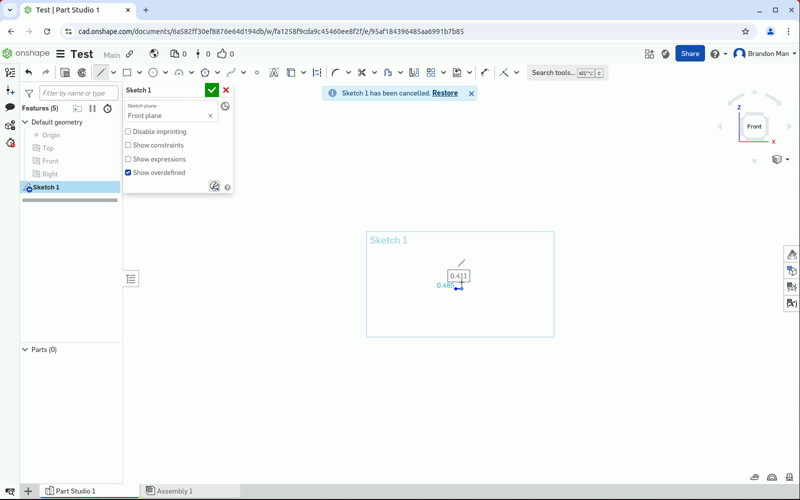
scroll(6)
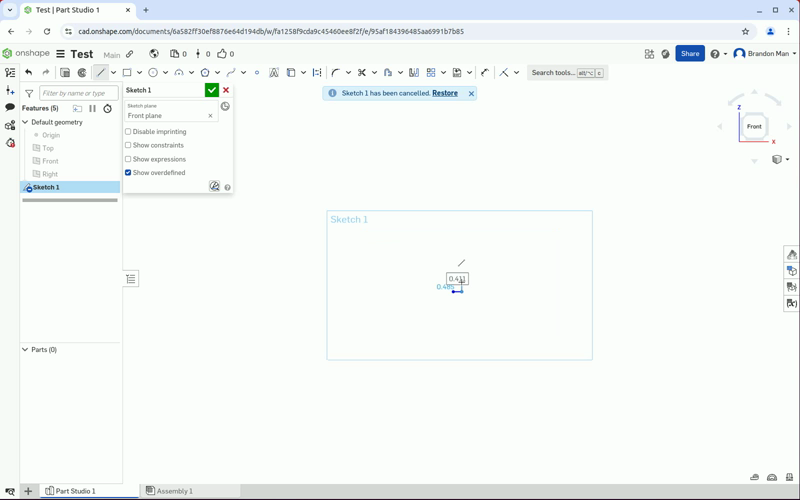
scroll(6)
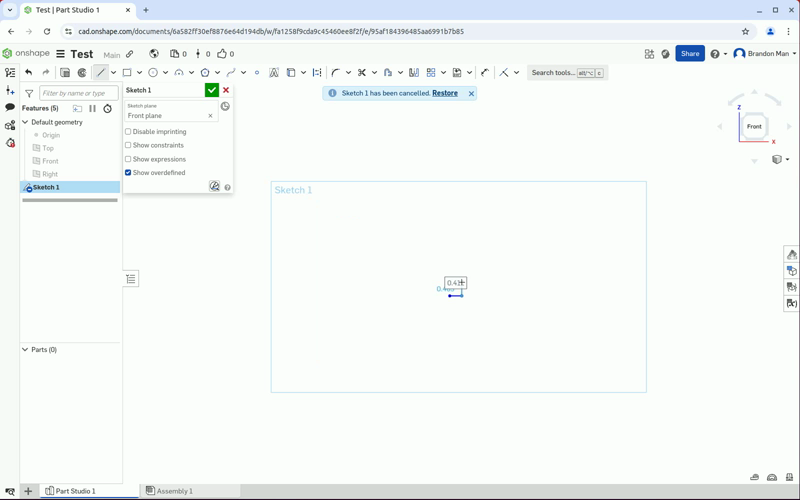
scroll(6)
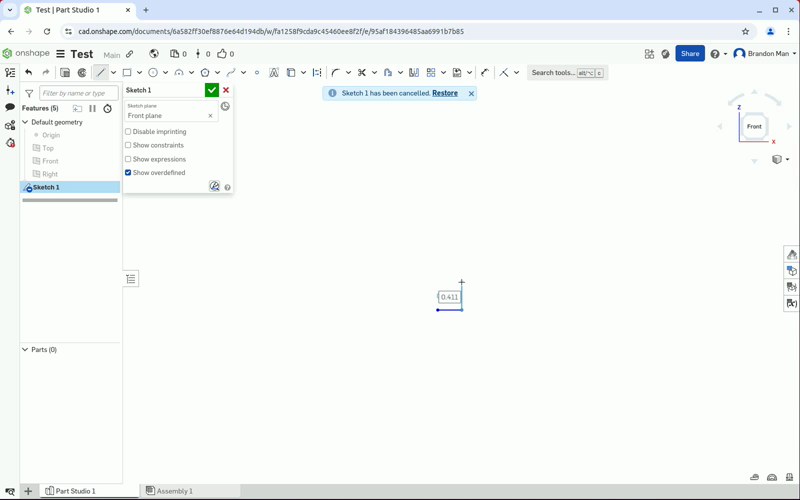
click(461, 281)
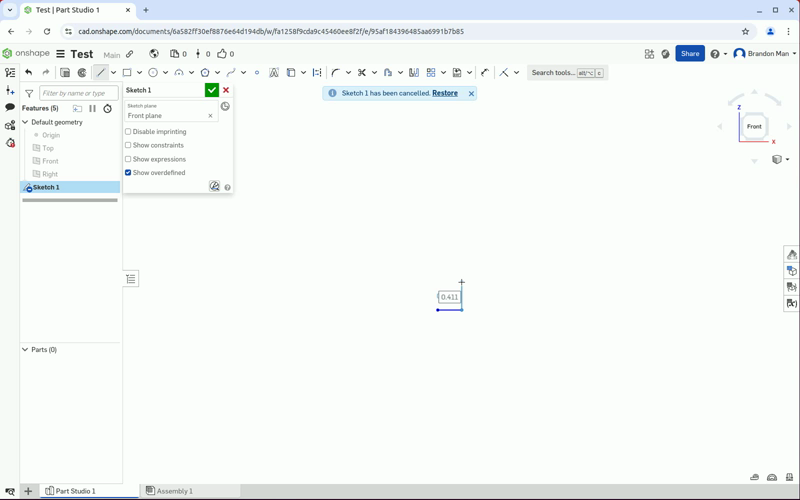
scroll(-6)
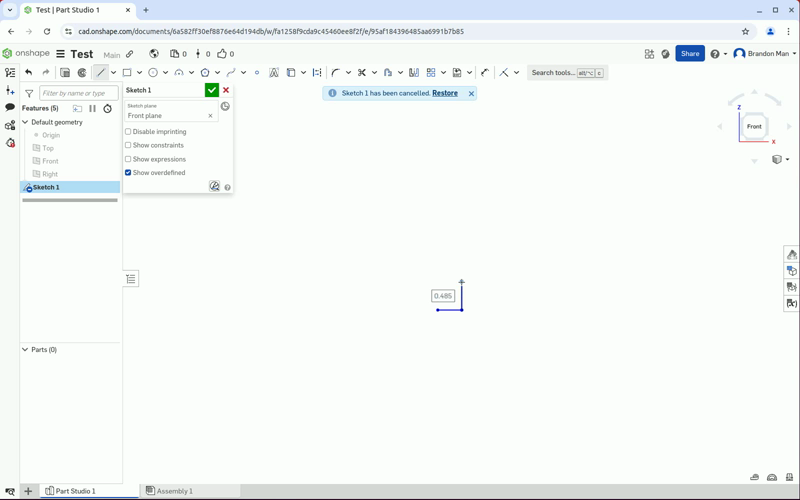
scroll(-6)
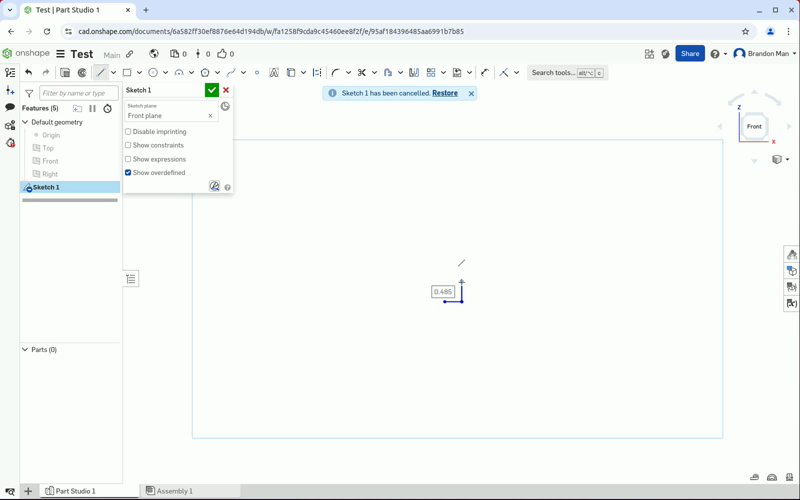
scroll(-6)
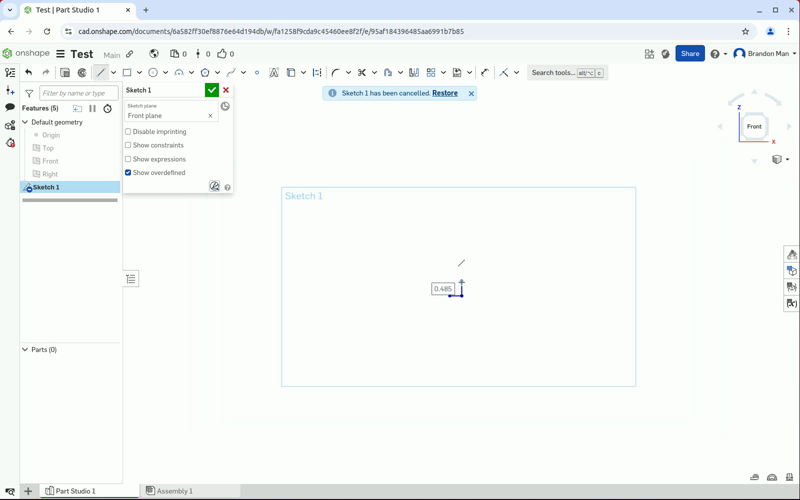
scroll(-6)
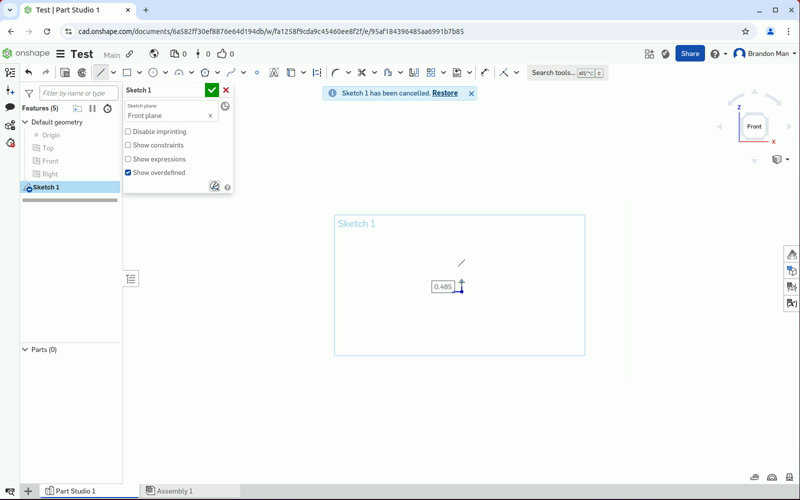
scroll(-6)
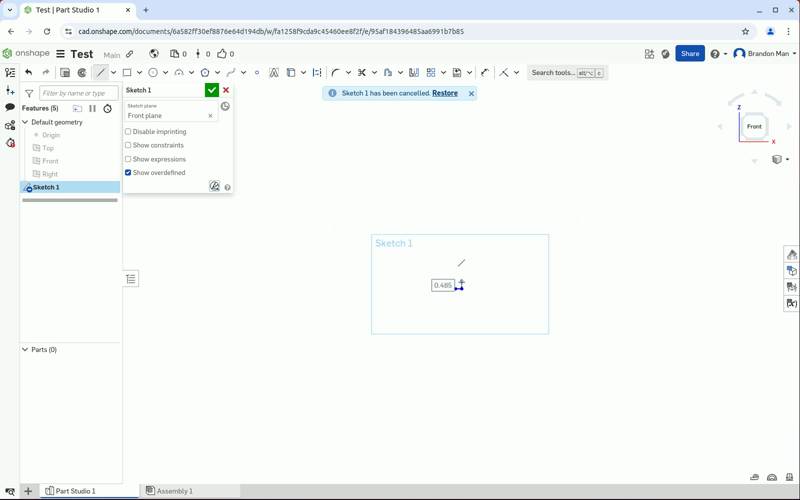
scroll(-6)
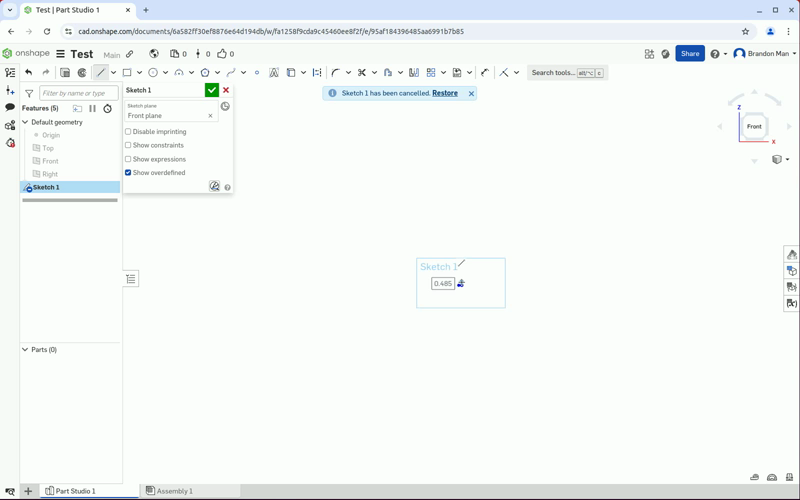
scroll(-6)
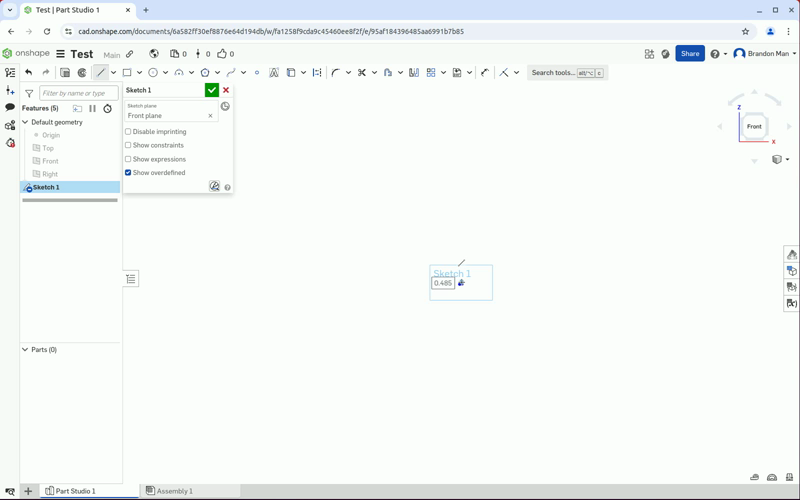
key_up(shift)
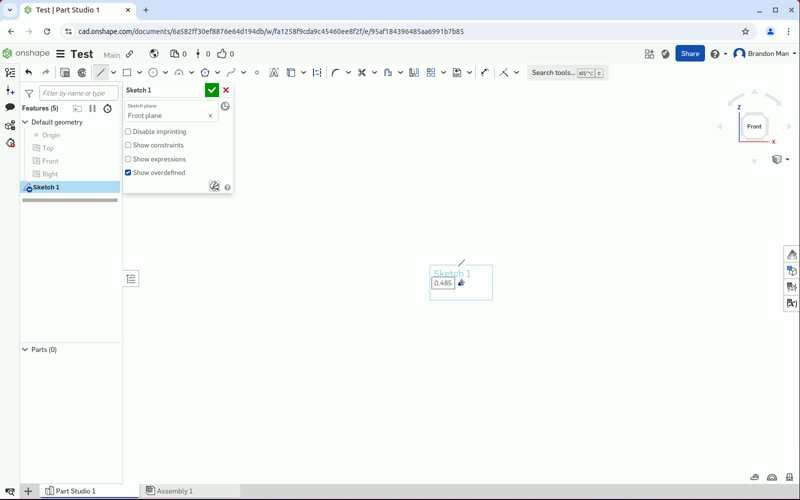
key_down(shift)
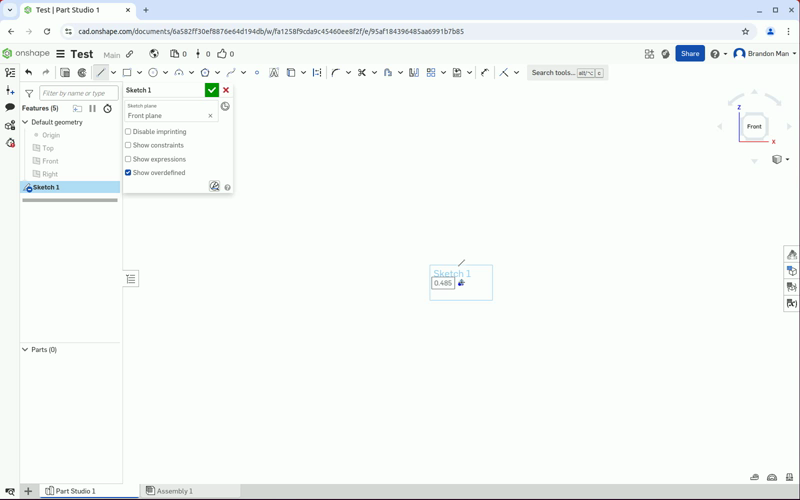
mouse_move(492, 281)
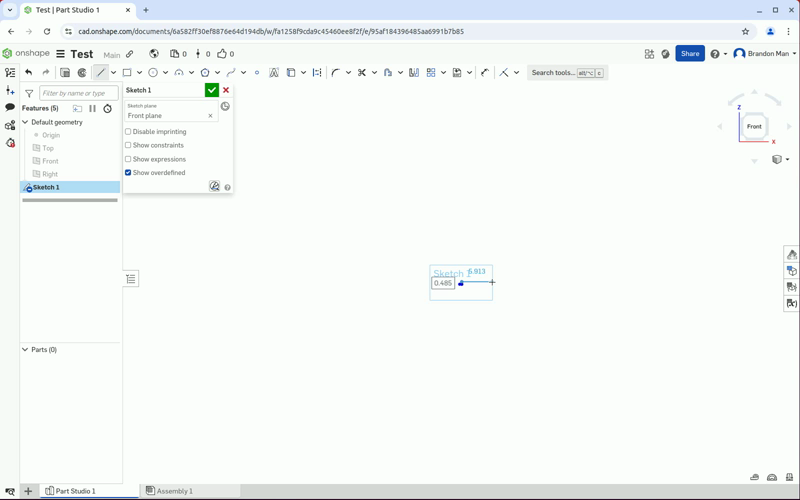
mouse_move(459, 281)
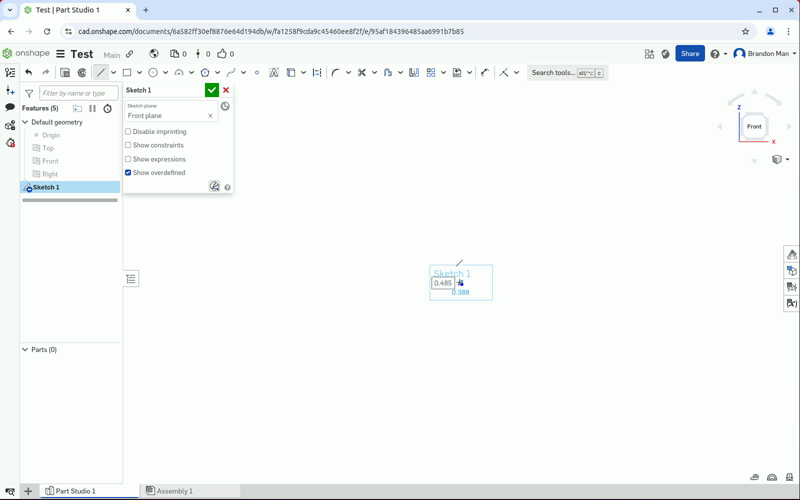
scroll(6)
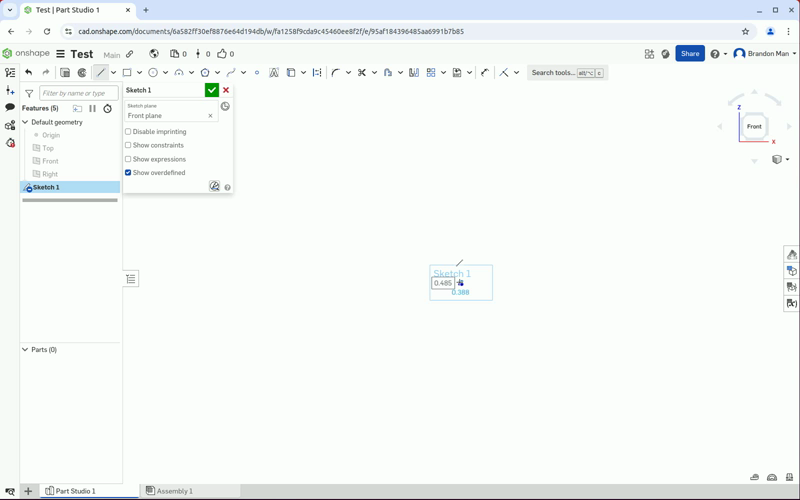
scroll(6)
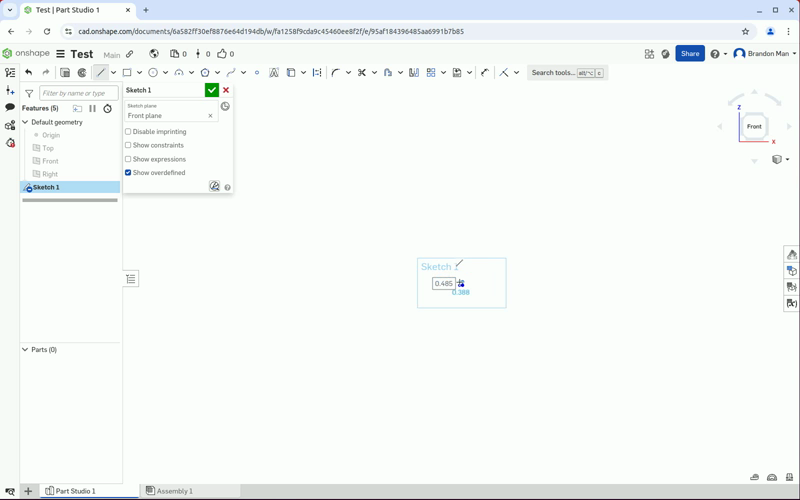
scroll(6)
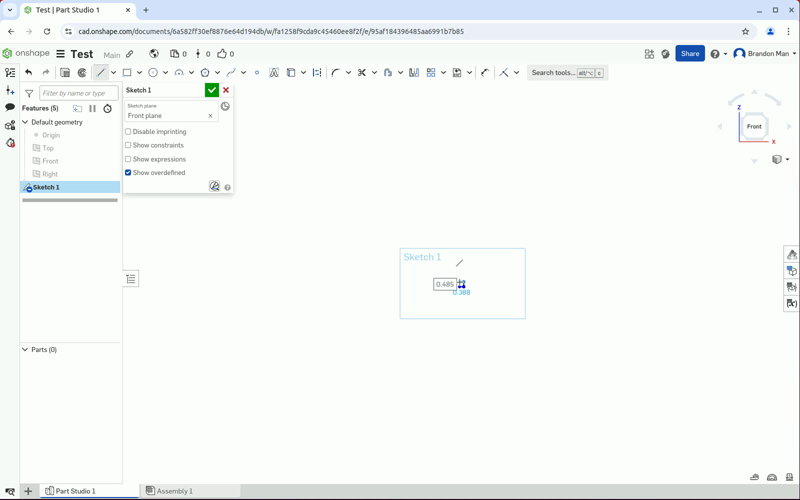
scroll(6)
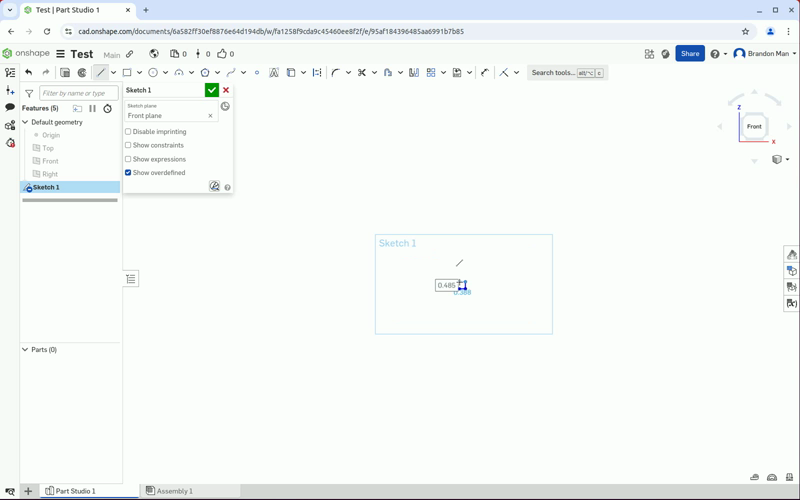
scroll(6)
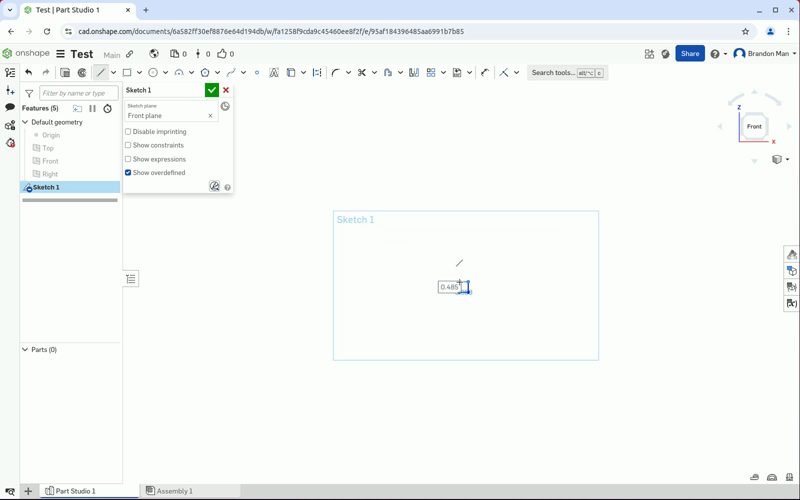
scroll(6)
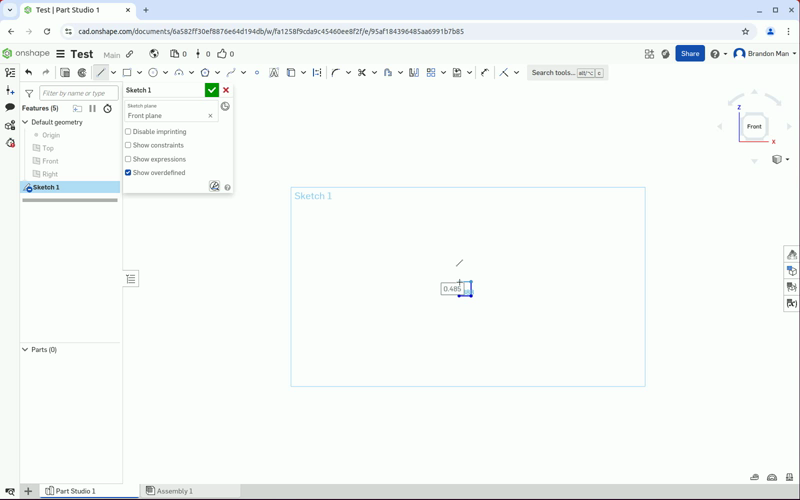
scroll(6)
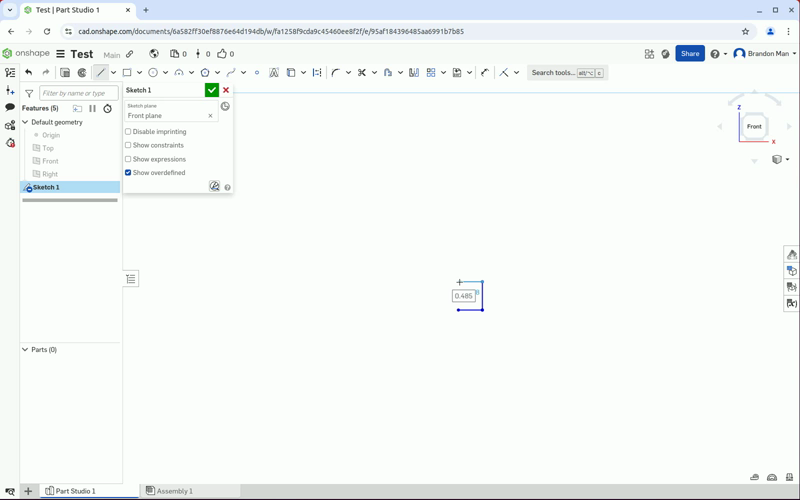
click(459, 281)
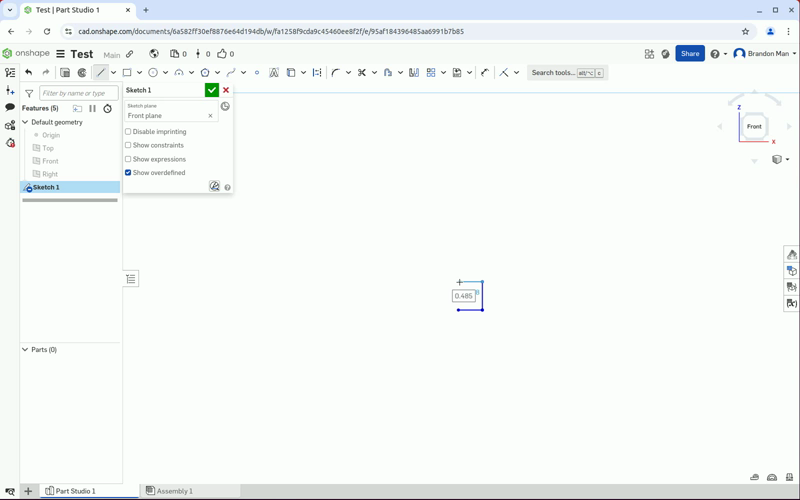
scroll(-6)
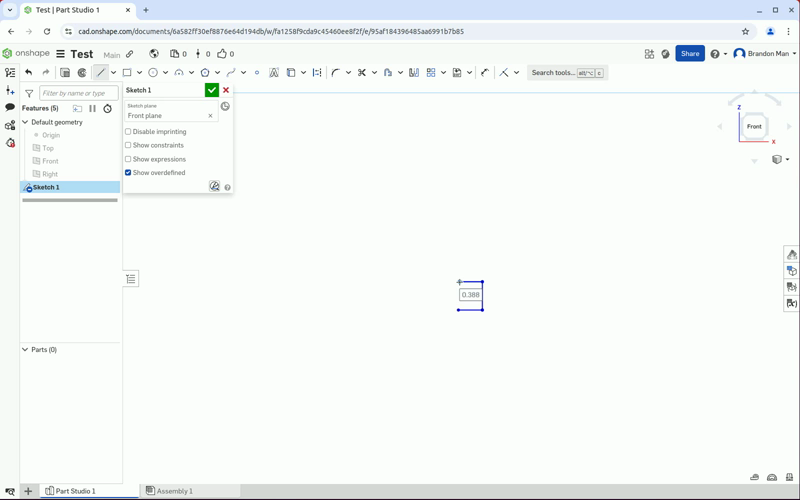
scroll(-6)
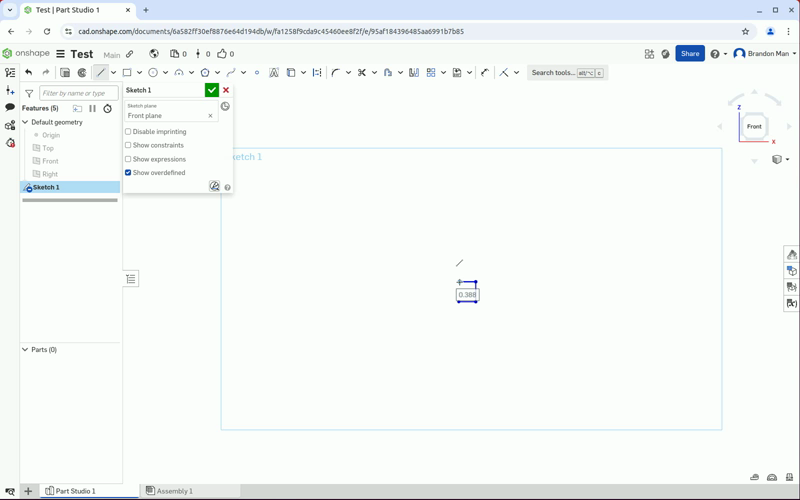
scroll(-6)
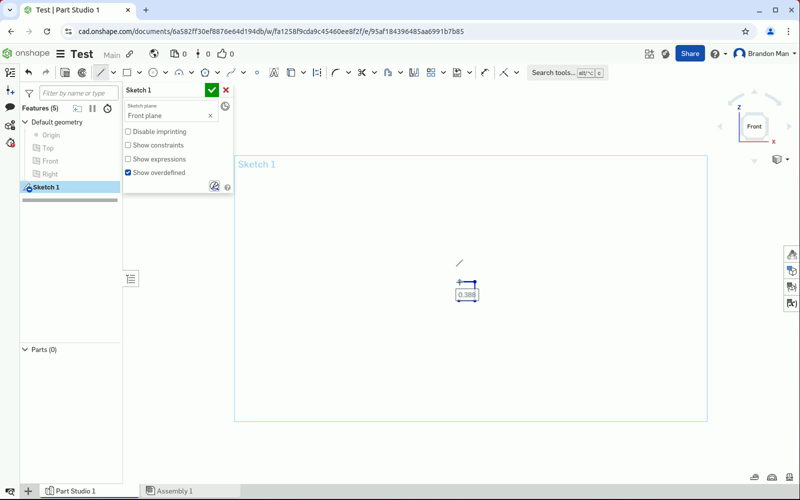
scroll(-6)
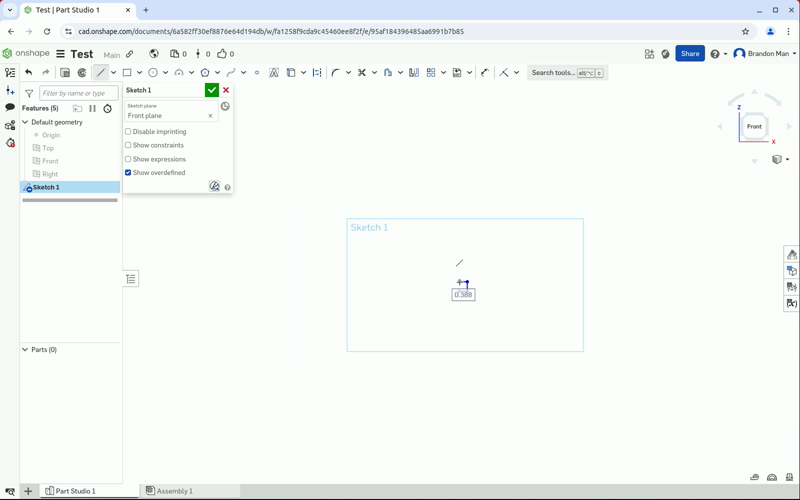
scroll(-6)
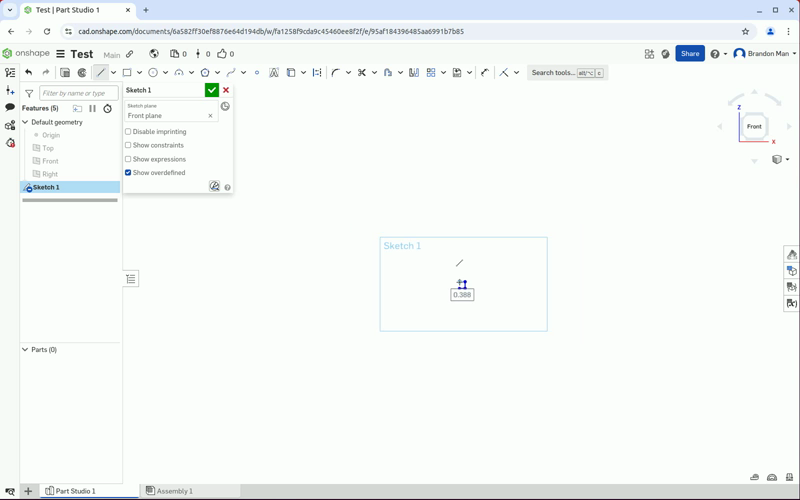
scroll(-6)
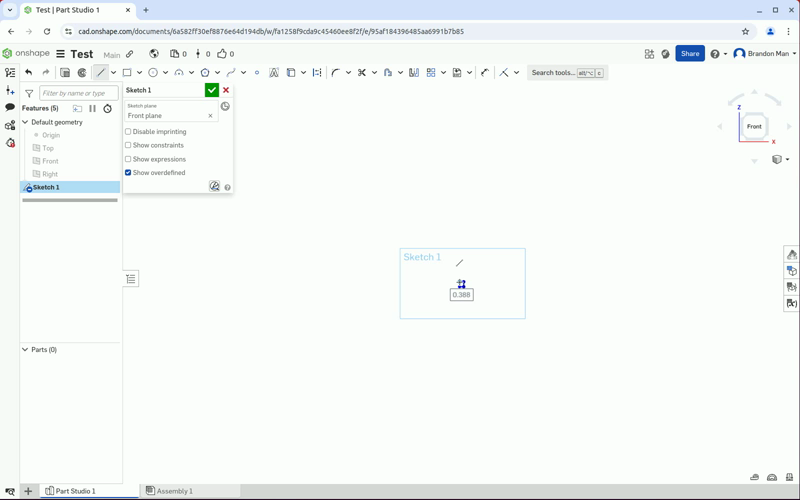
scroll(-6)
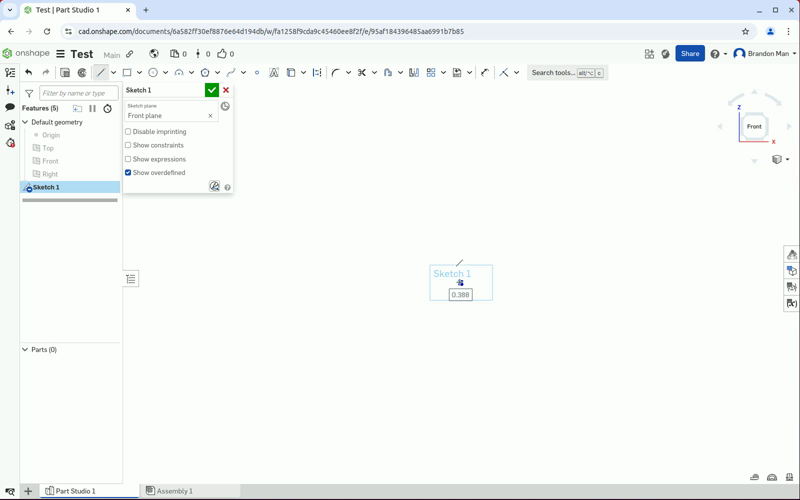
key_up(shift)
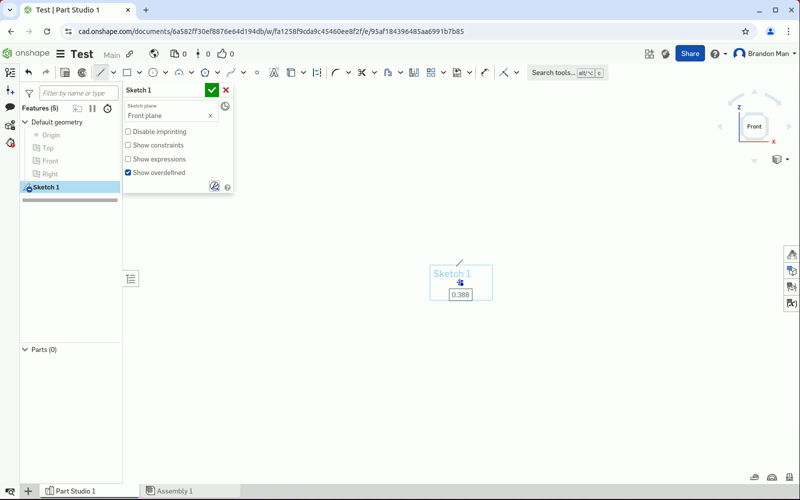
mouse_move(489, 281)
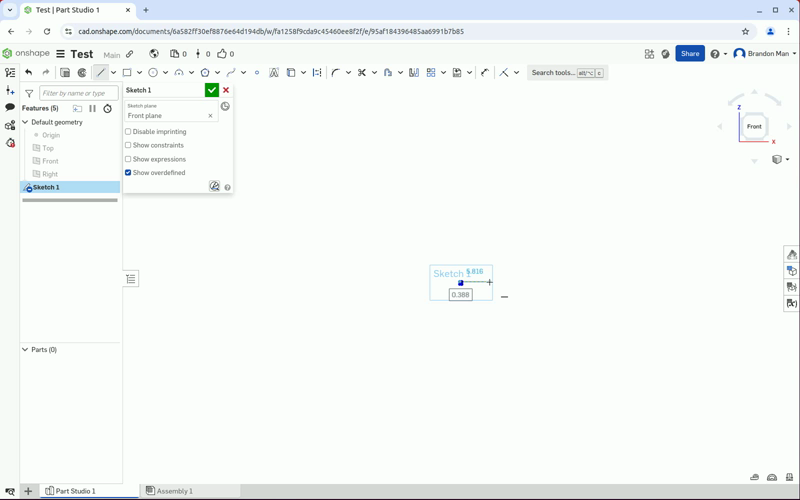
key_down(shift)
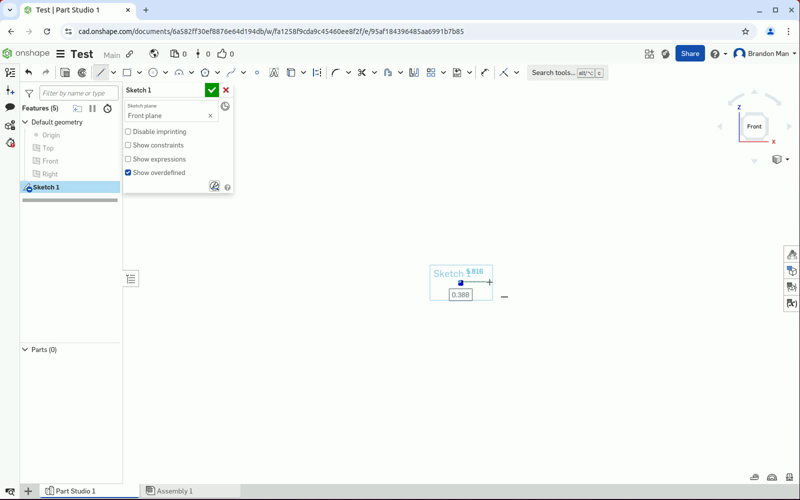
mouse_move(459, 284)
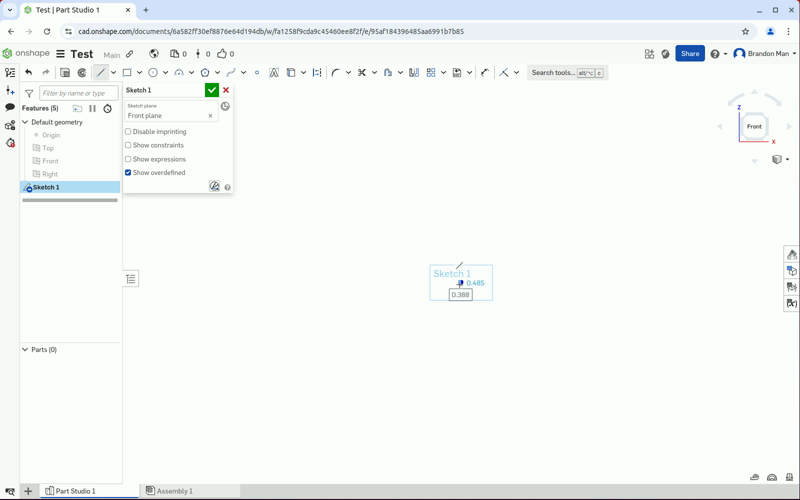
scroll(6)
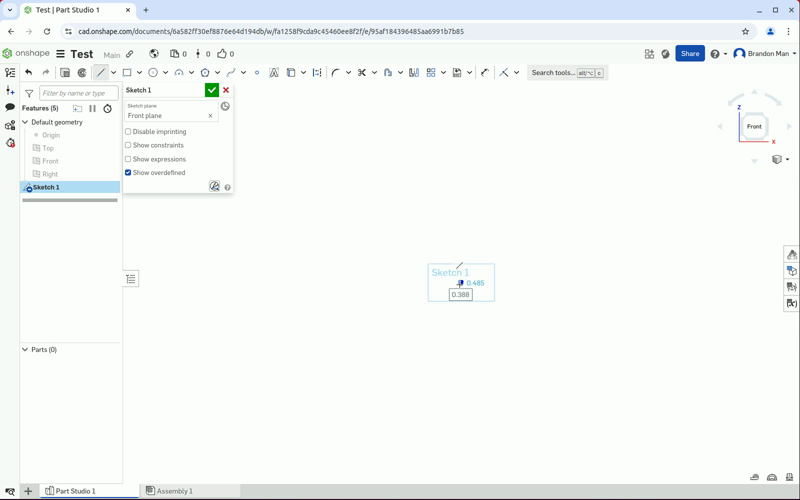
scroll(6)
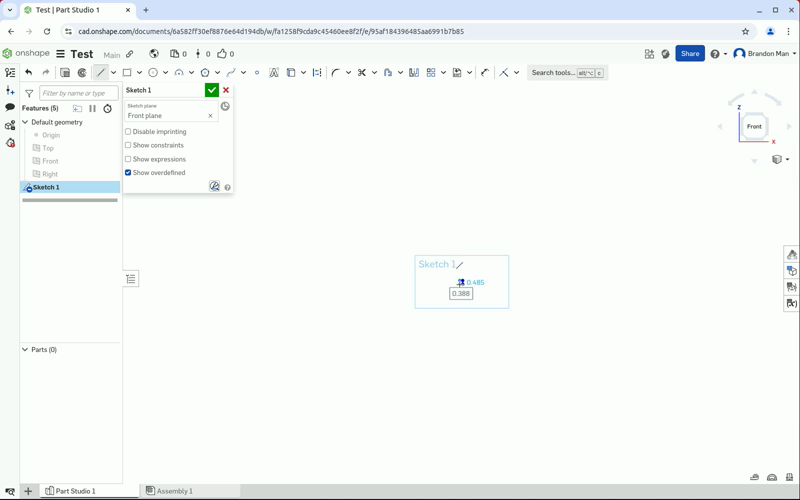
scroll(6)
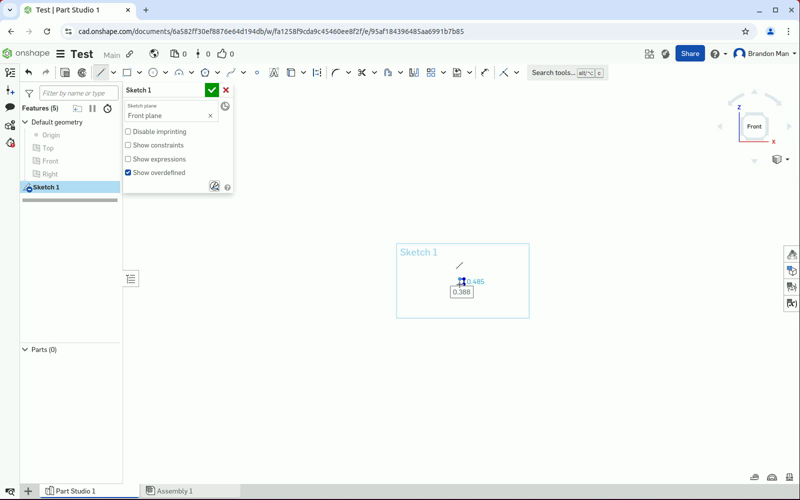
scroll(6)
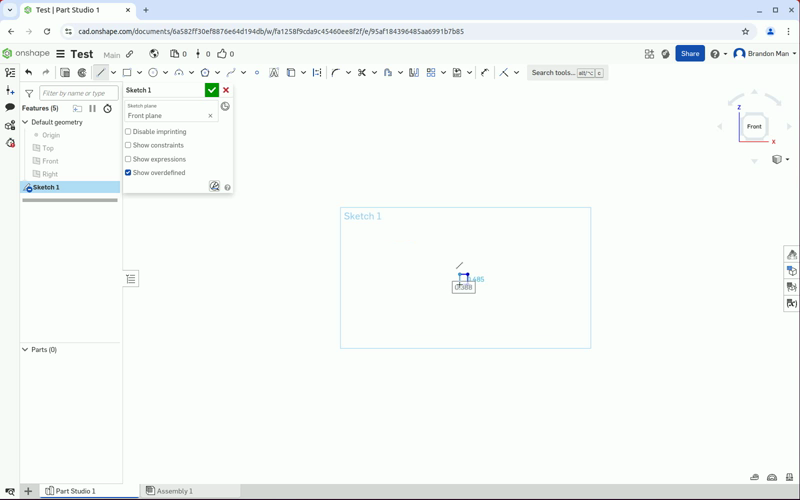
scroll(6)
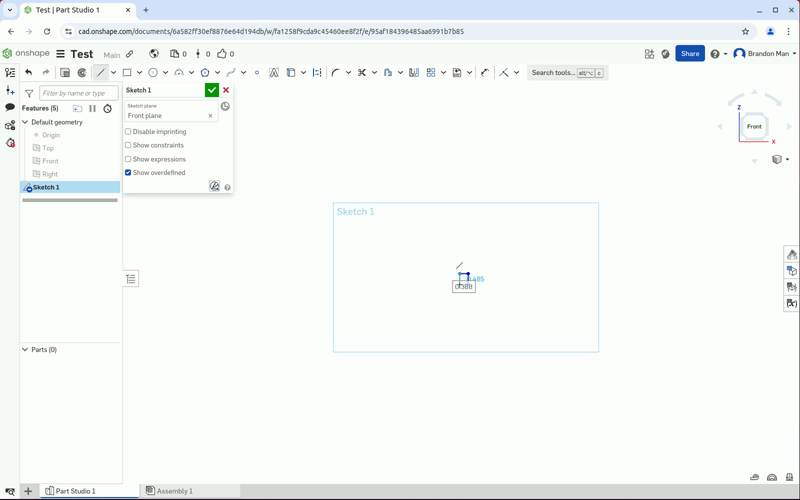
scroll(6)
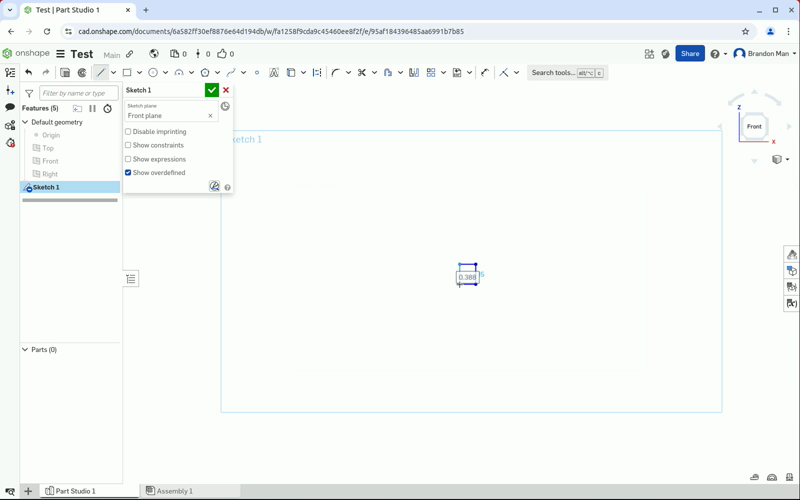
scroll(6)
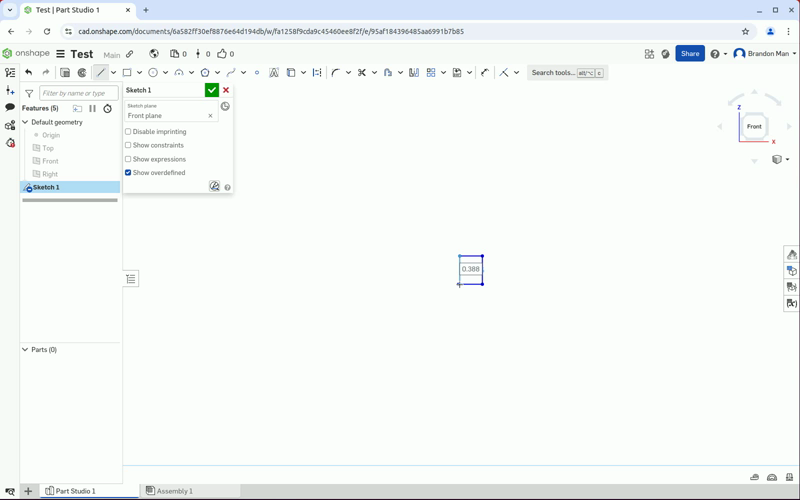
key_up(shift)
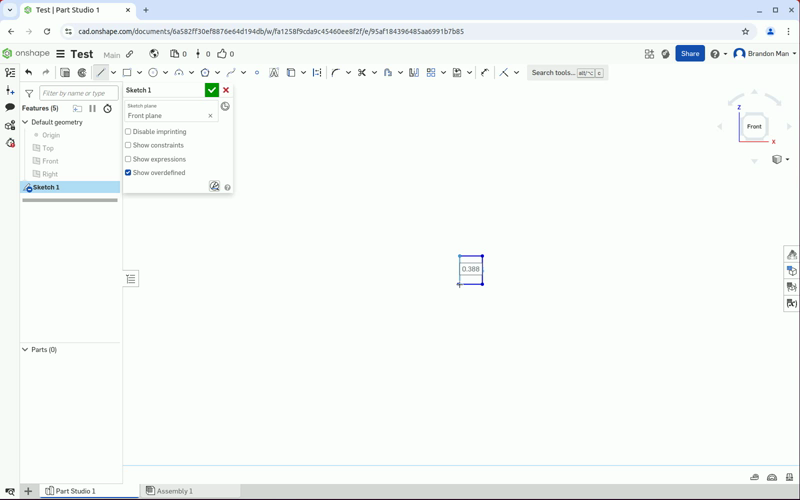
click(459, 284)
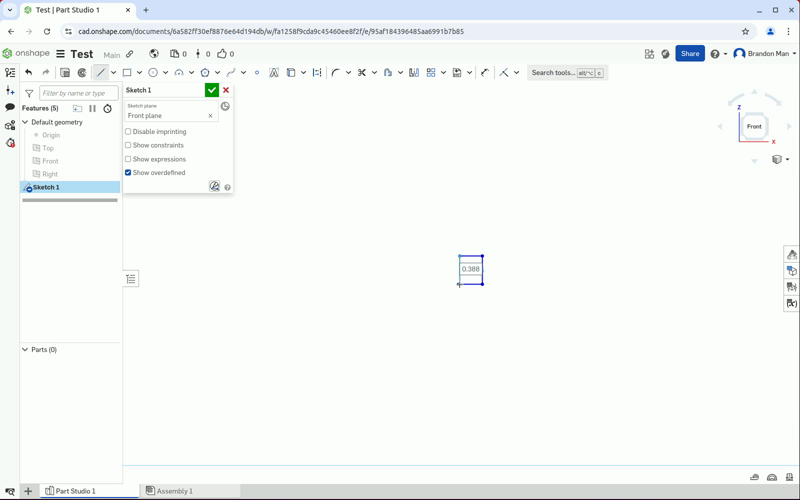
scroll(-6)
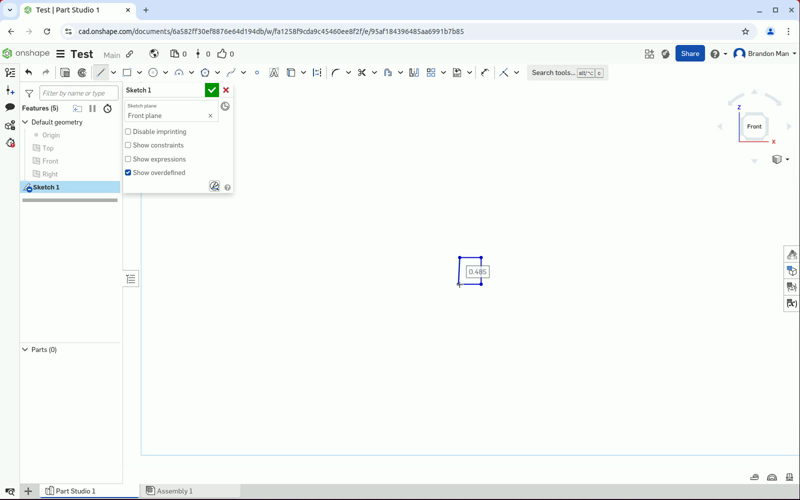
scroll(-6)
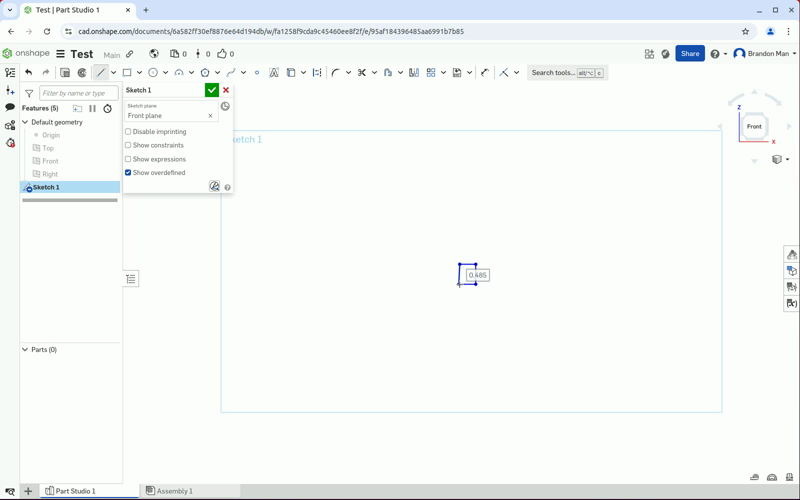
scroll(-6)
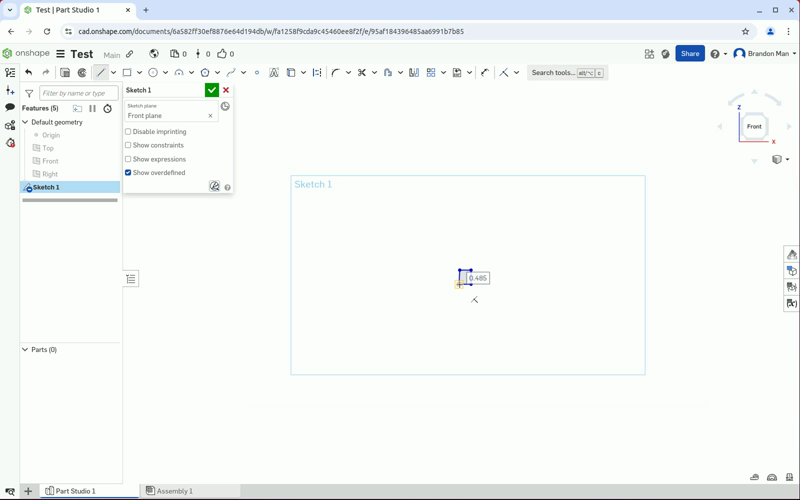
scroll(-6)
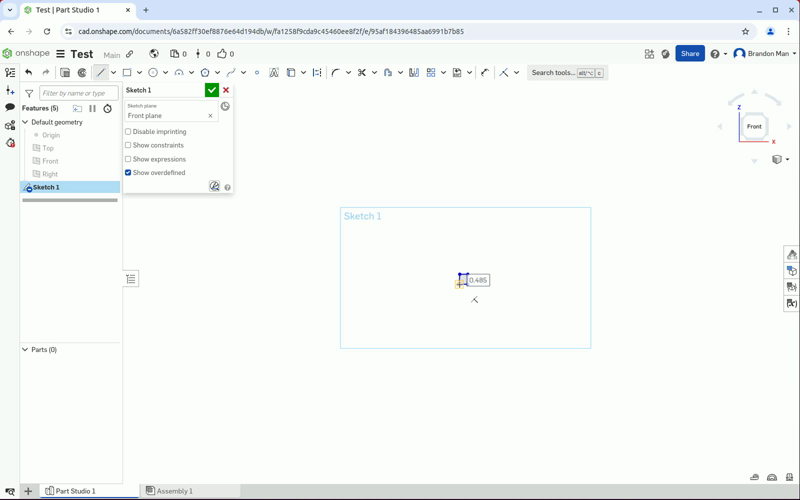
scroll(-6)
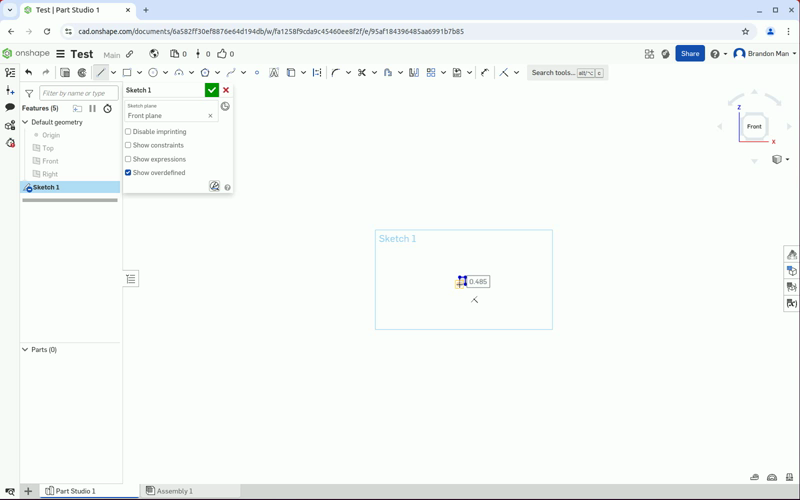
scroll(-6)
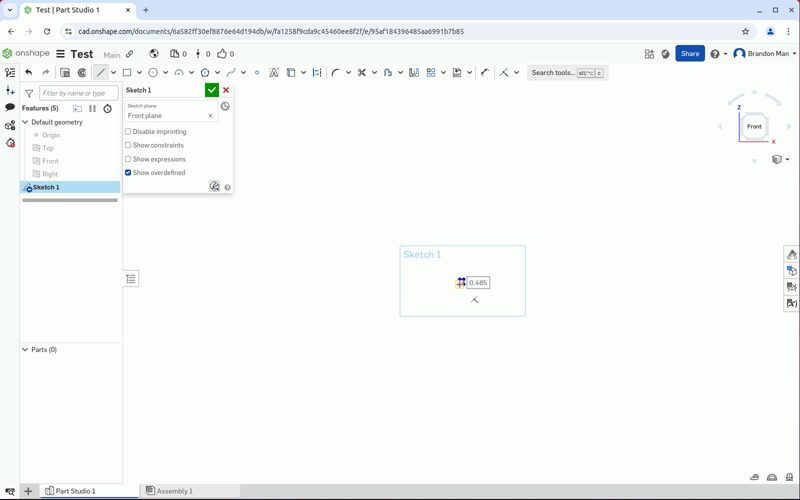
scroll(-6)
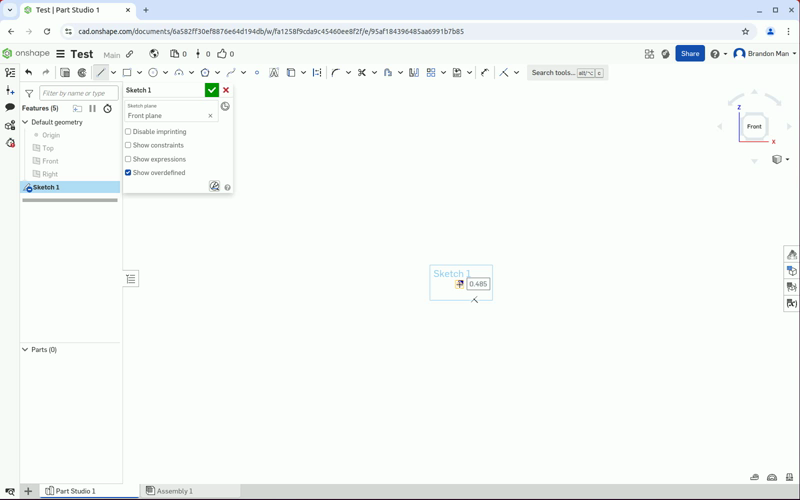
key(esc)
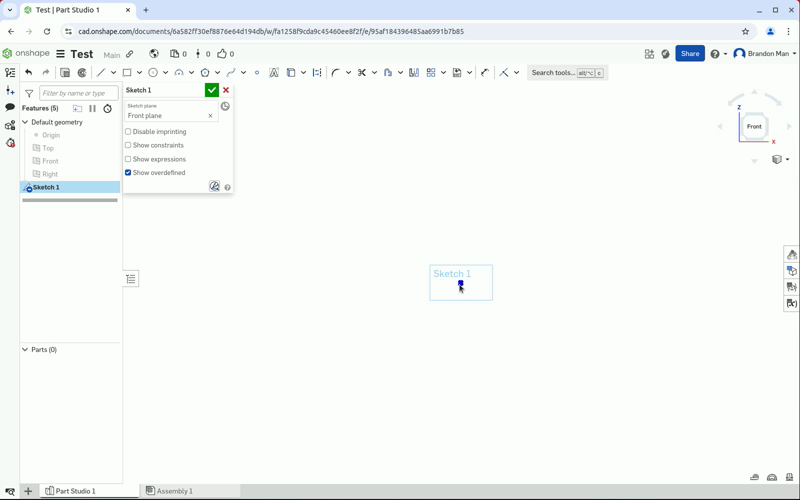
mouse_move(459, 283)
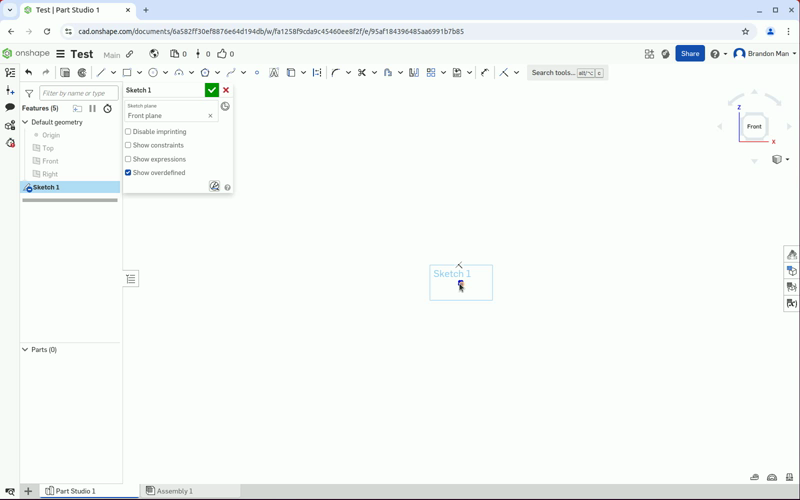
scroll(6)
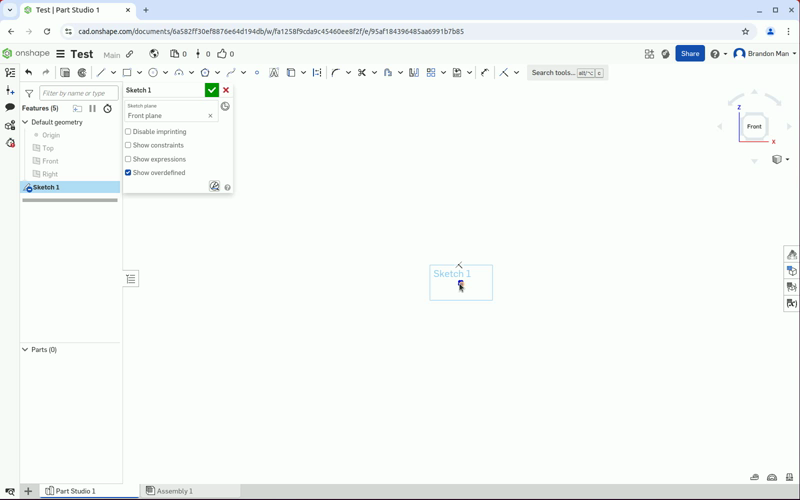
scroll(6)
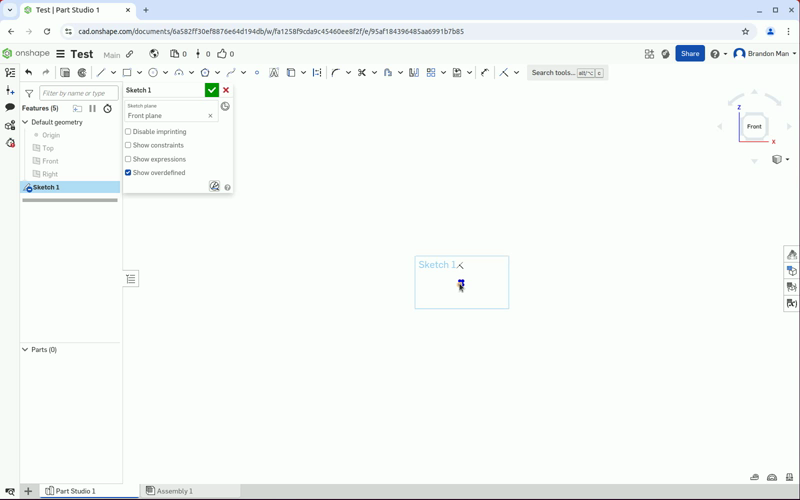
scroll(6)
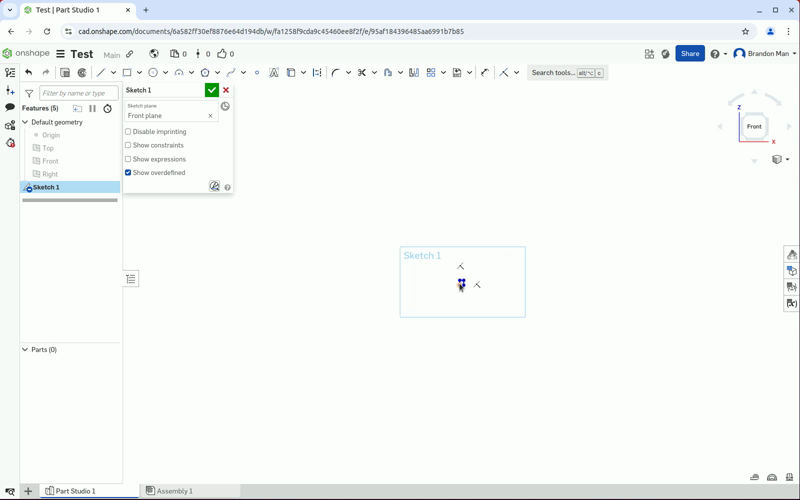
scroll(6)
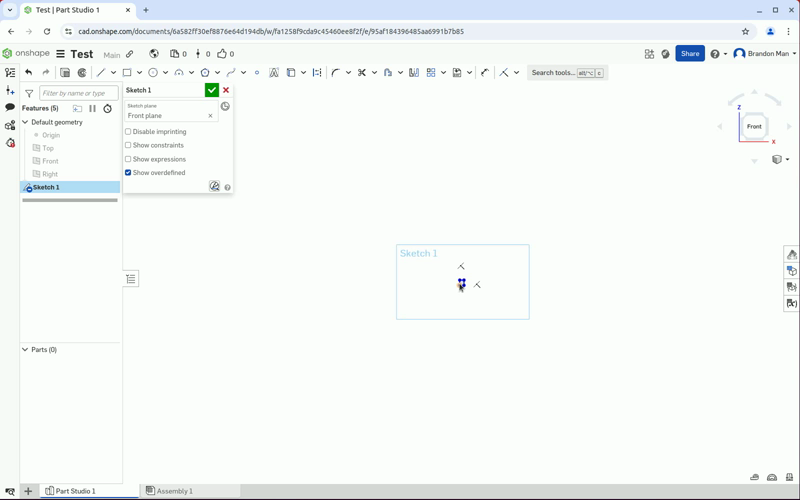
scroll(6)
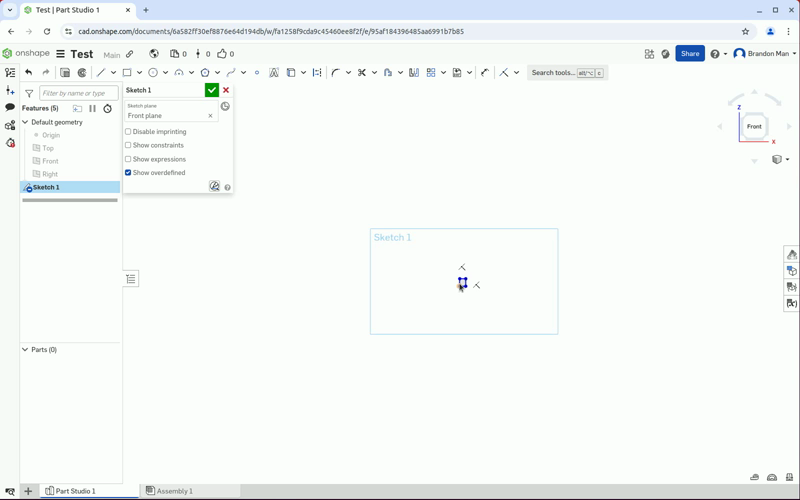
scroll(6)
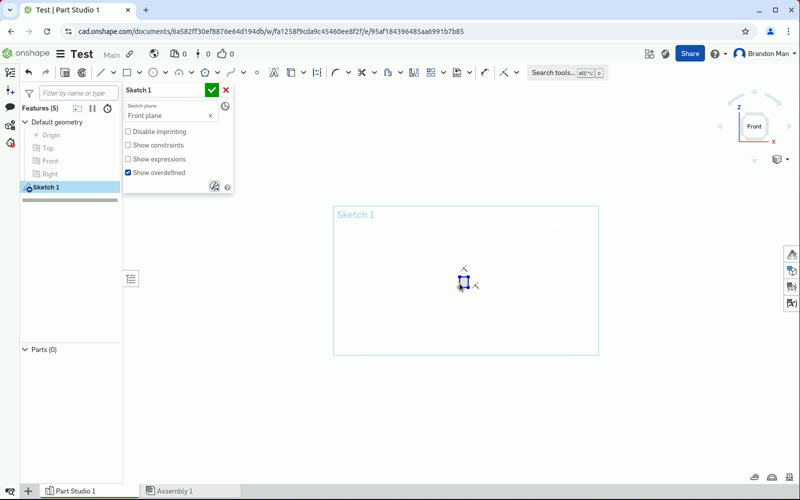
scroll(6)
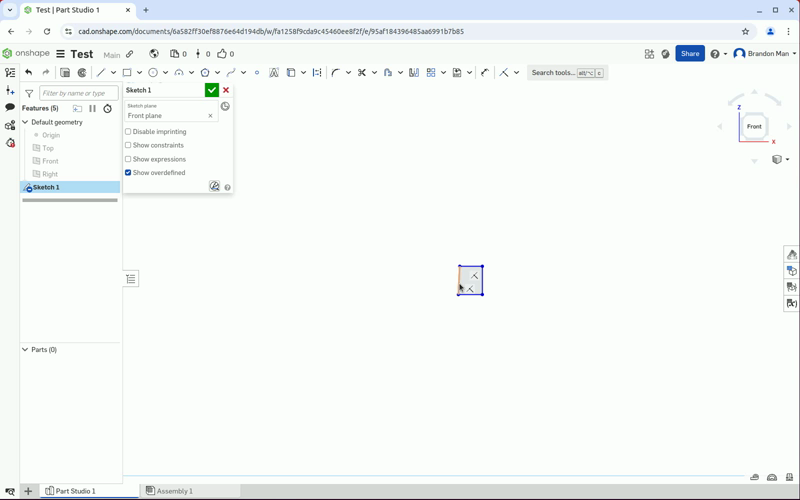
click(459, 283)
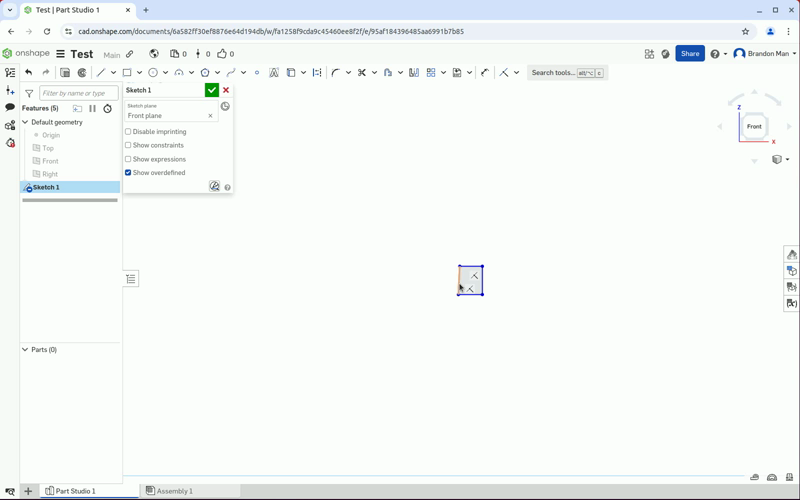
scroll(-6)
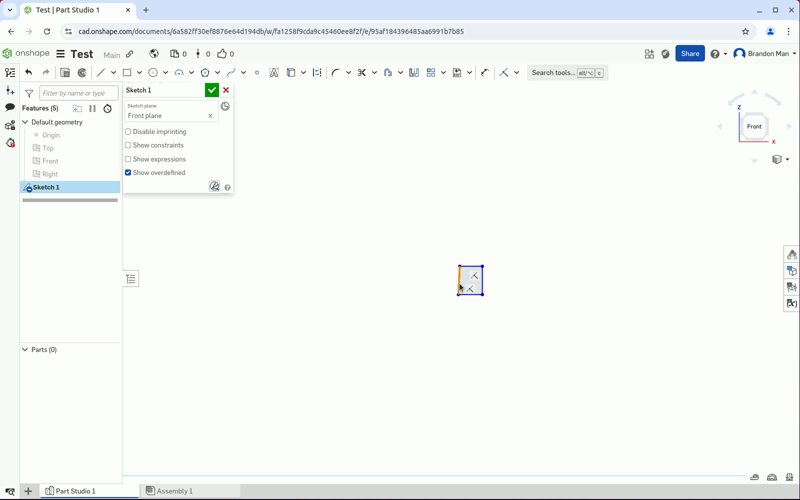
scroll(-6)
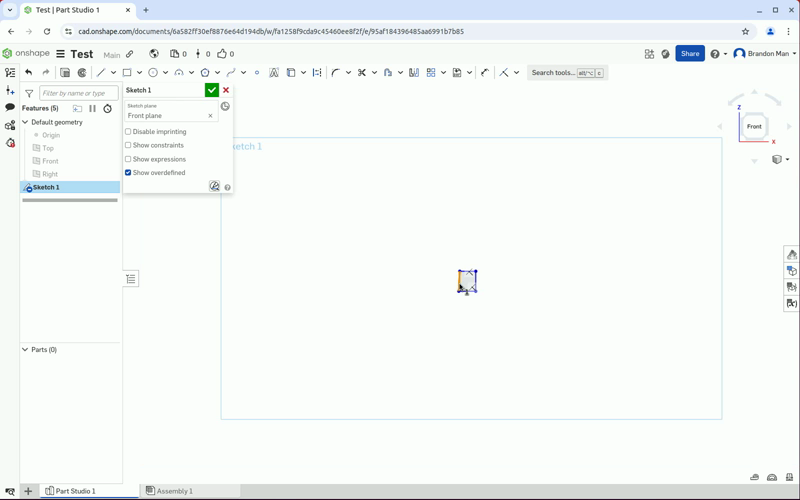
scroll(-6)
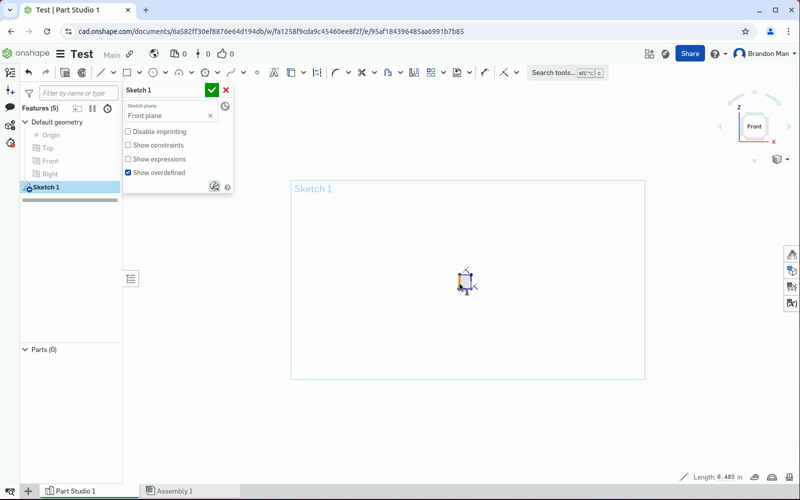
scroll(-6)
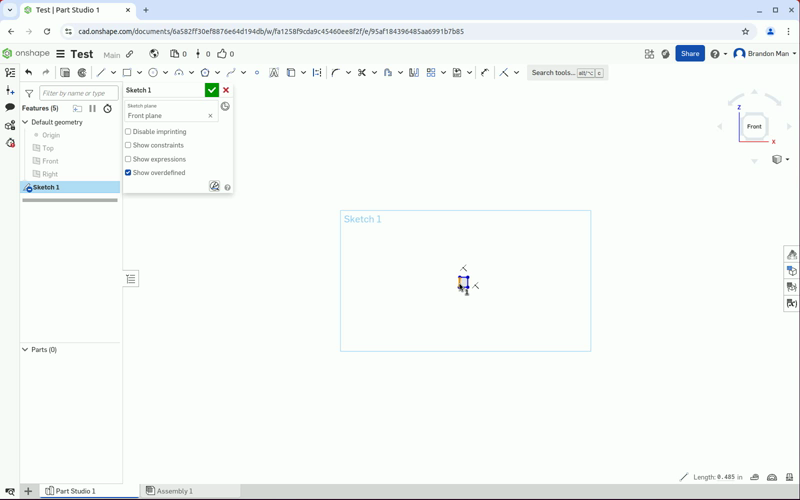
scroll(-6)
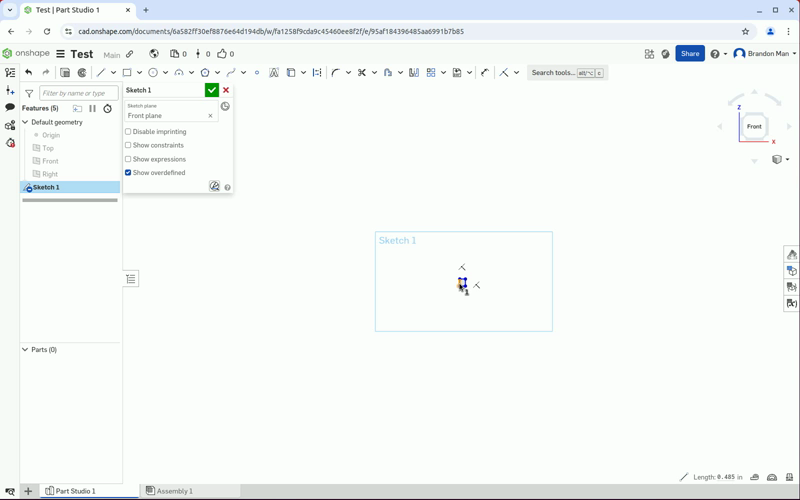
scroll(-6)
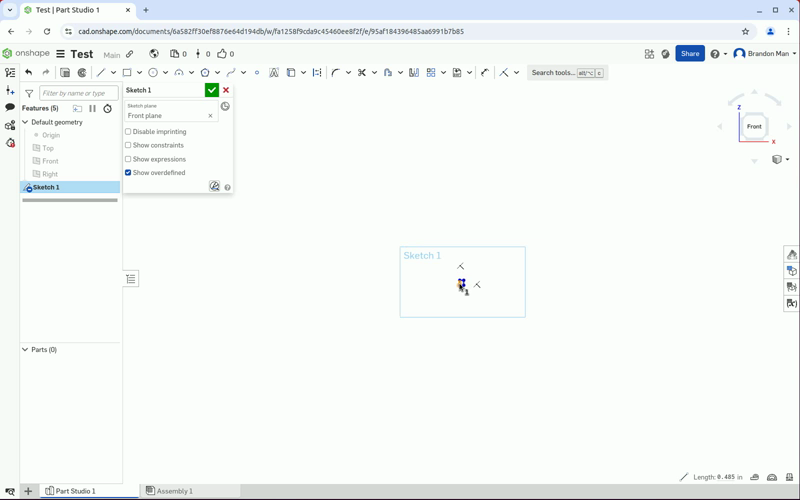
scroll(-6)
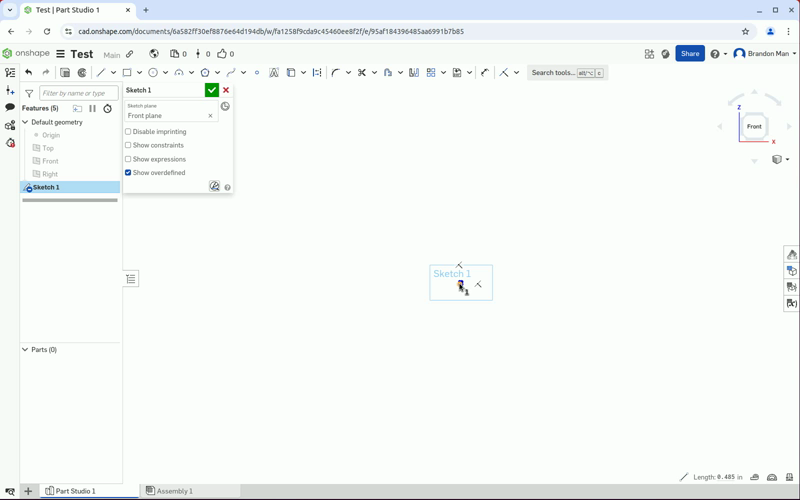
mouse_move(73, 352)
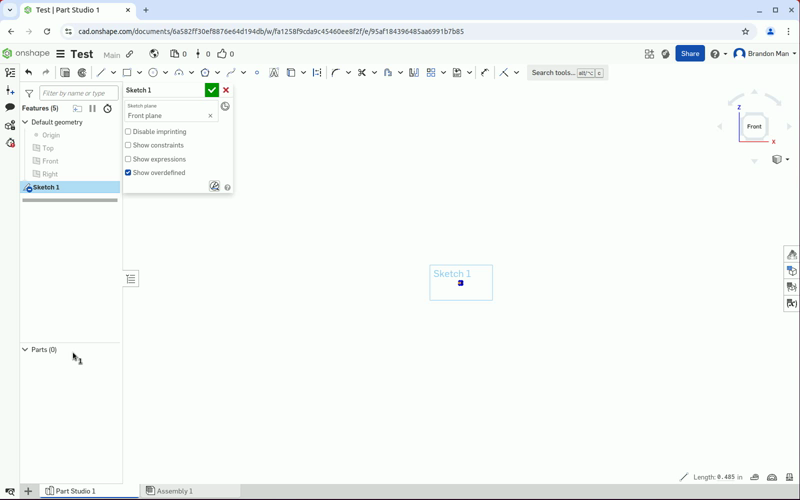
key(shift+y)
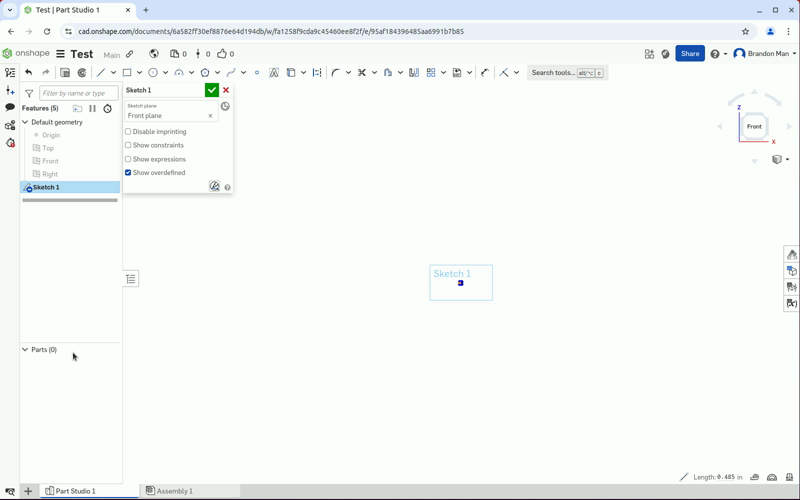
key(shift+e)
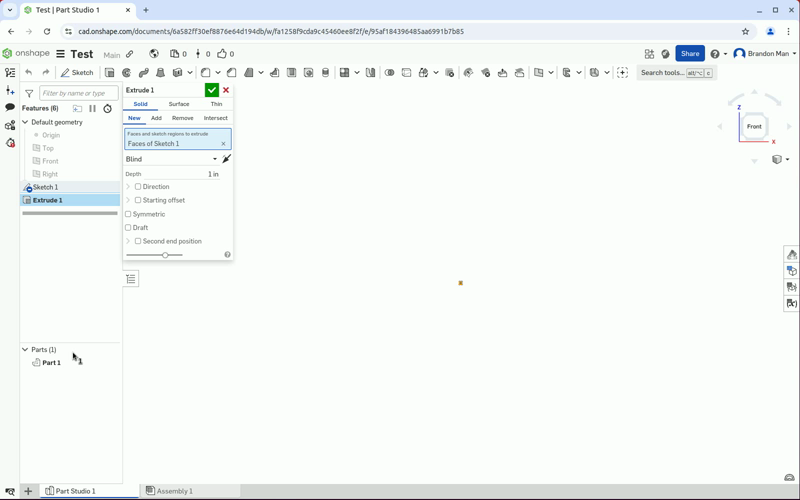
mouse_move(143, 106)
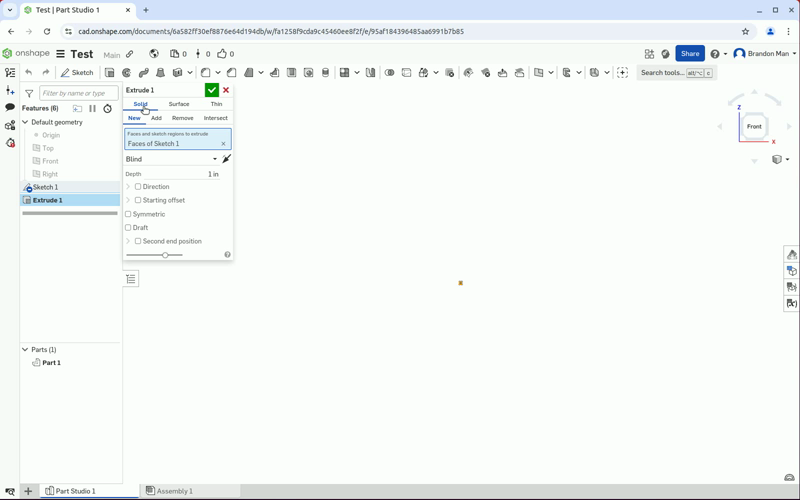
click(143, 106)
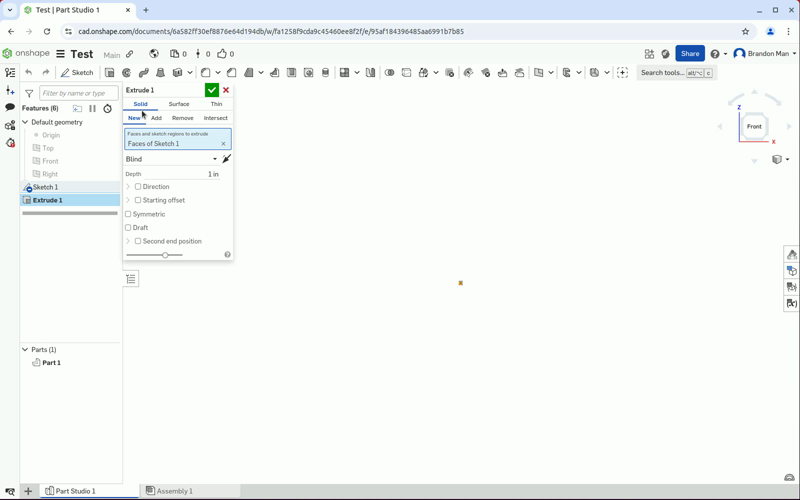
mouse_move(137, 120)
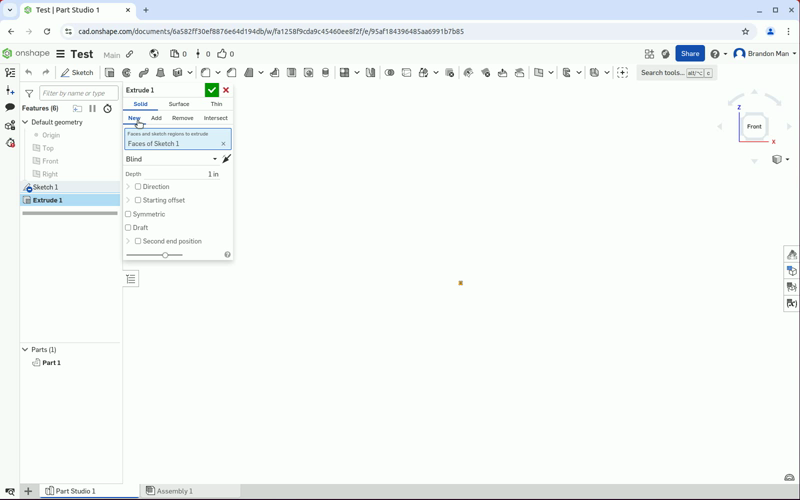
click(137, 120)
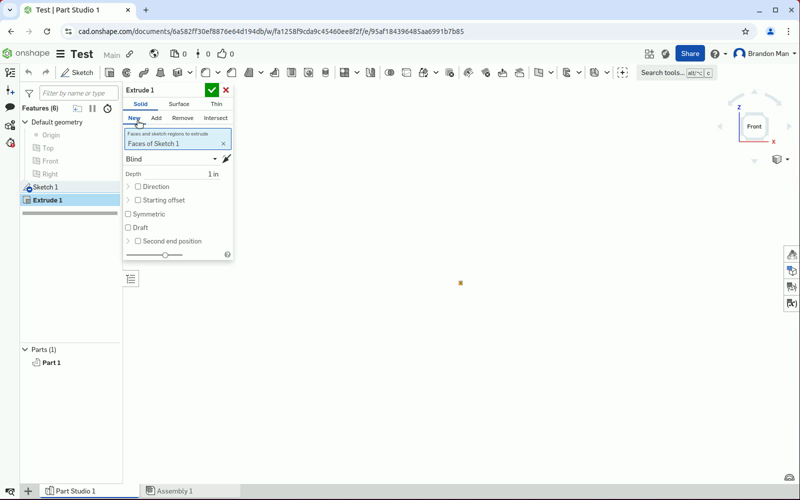
key(tab, 4)
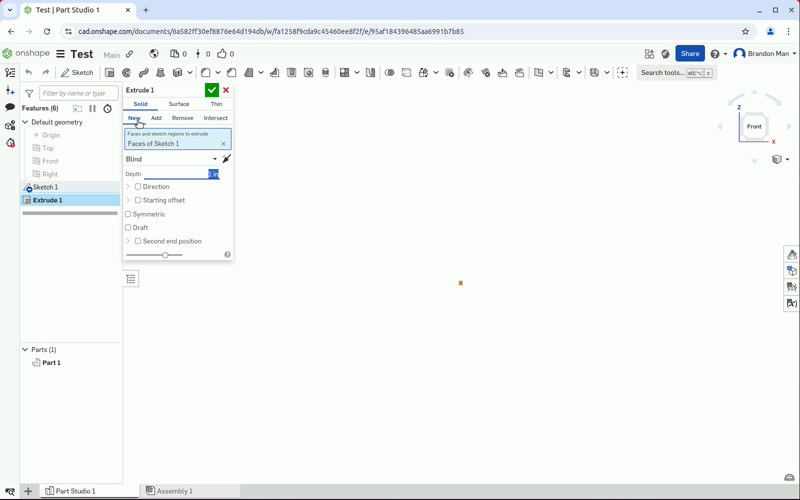
text(4.574)
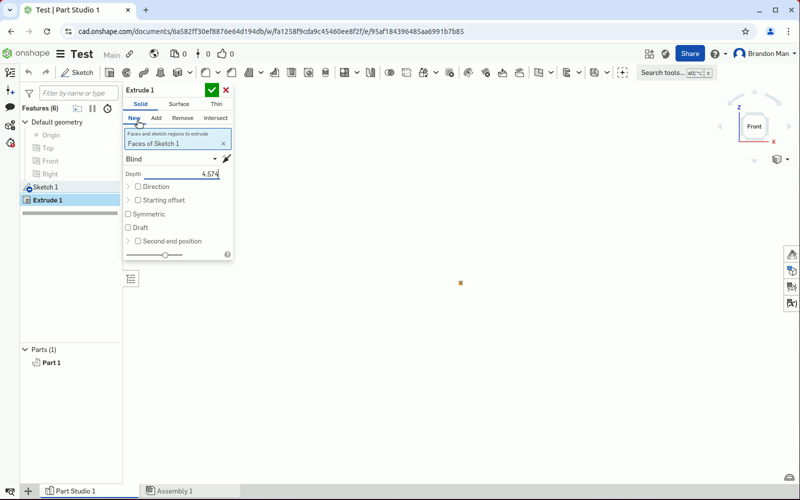
key(enter)
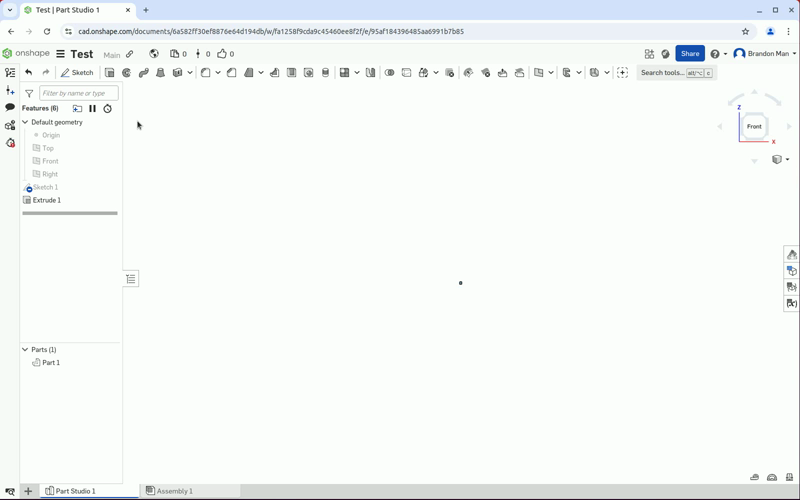
key(shift+h)
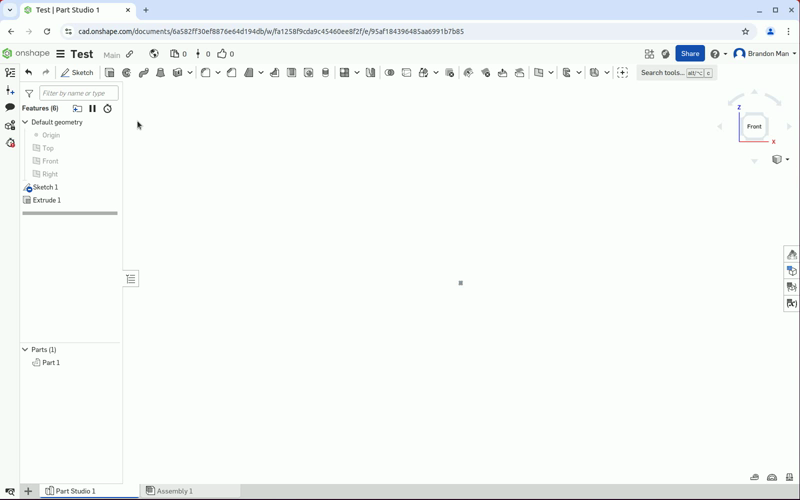
key(shift+h)
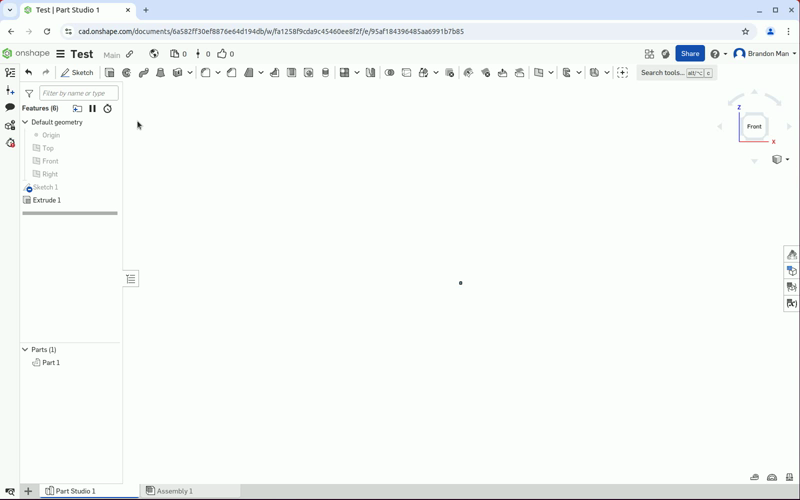
mouse_move(73, 189)
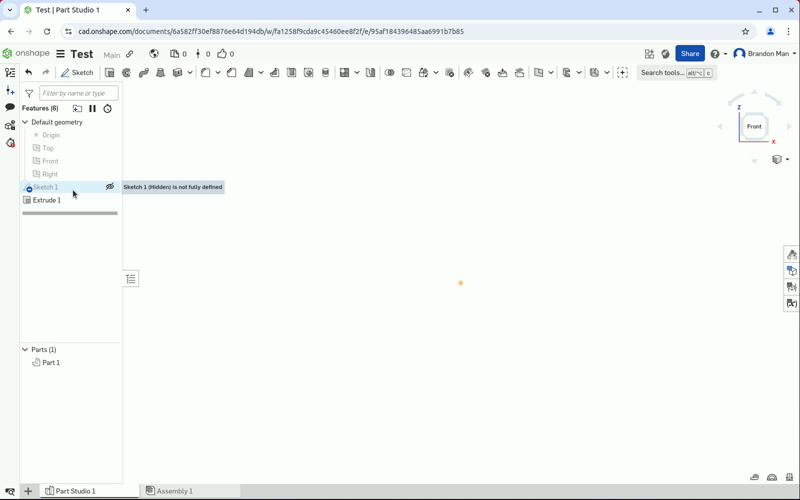
click(73, 189)
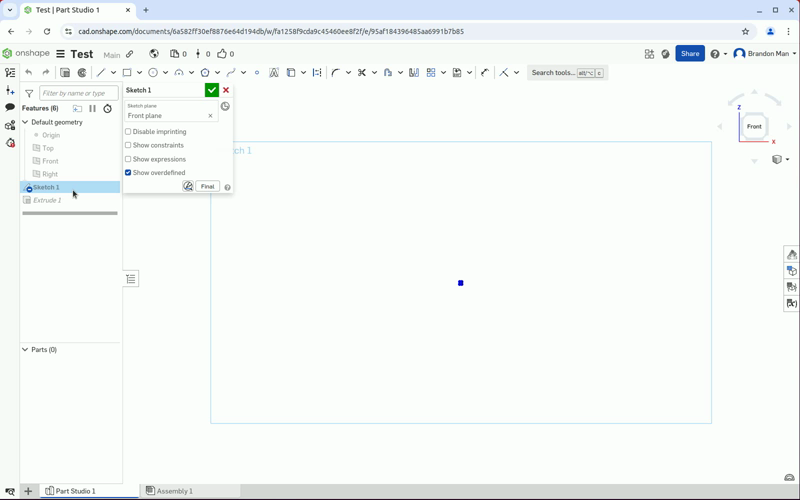
mouse_move(229, 92)
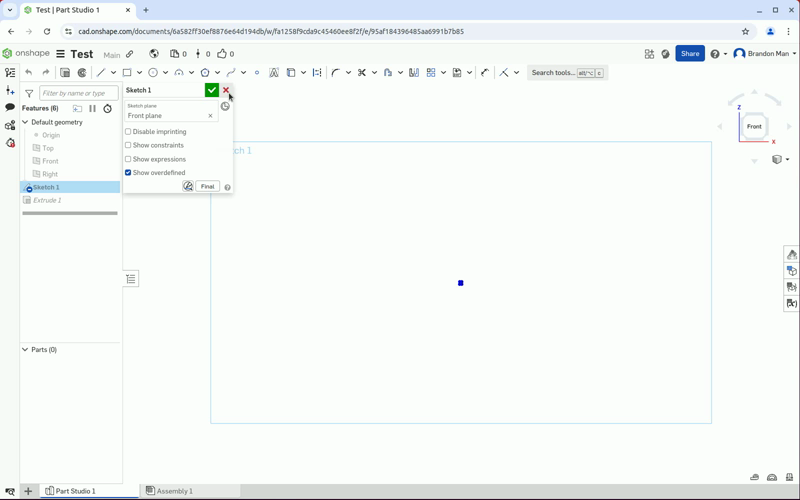
click(229, 92)
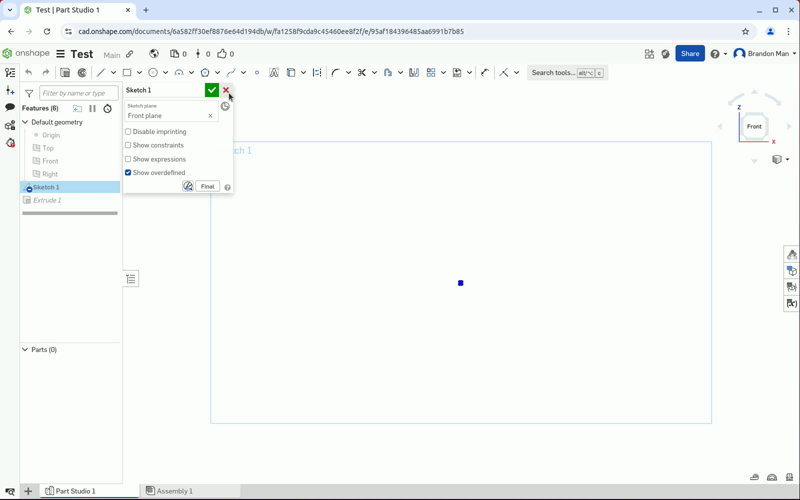
key(shift+s)
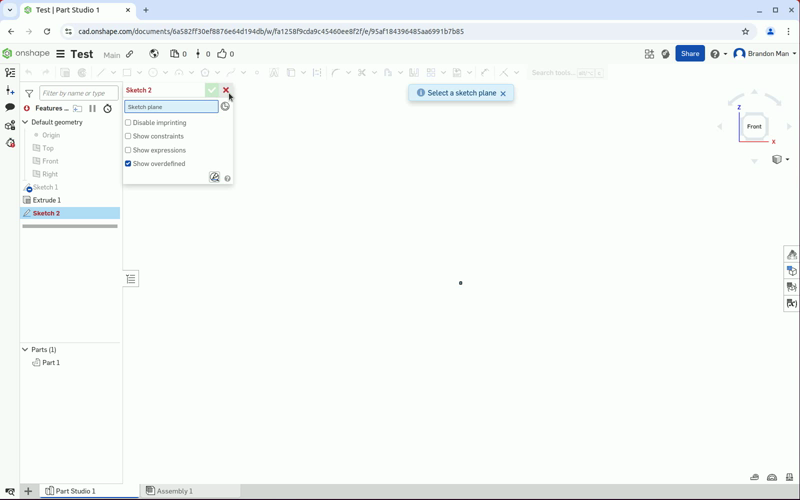
mouse_move(73, 163)
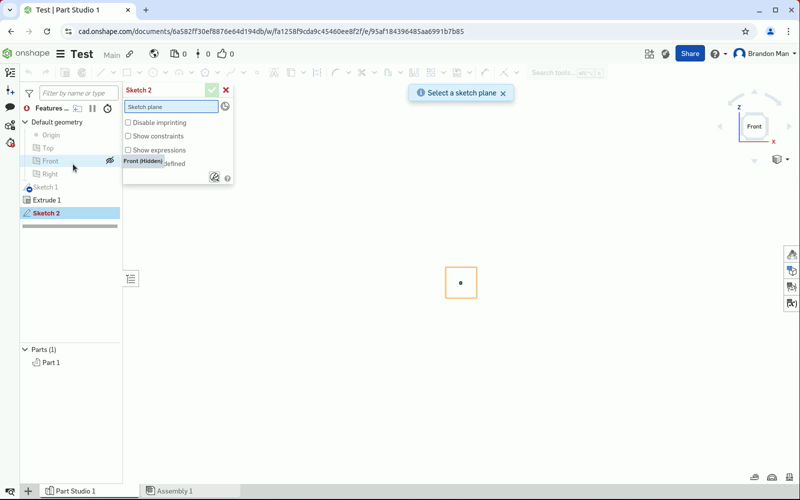
click(73, 163)
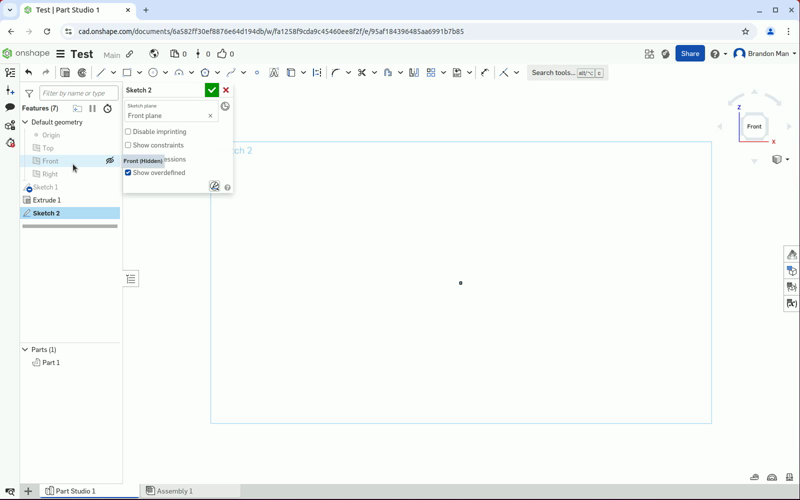
mouse_move(73, 352)
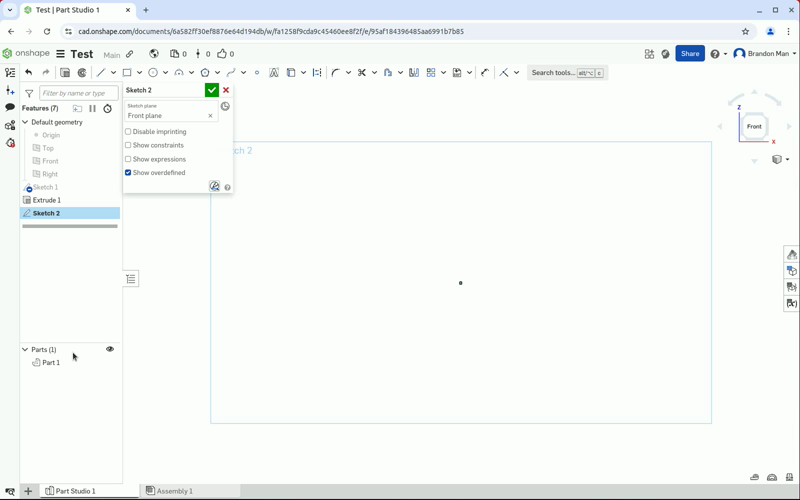
key(y)
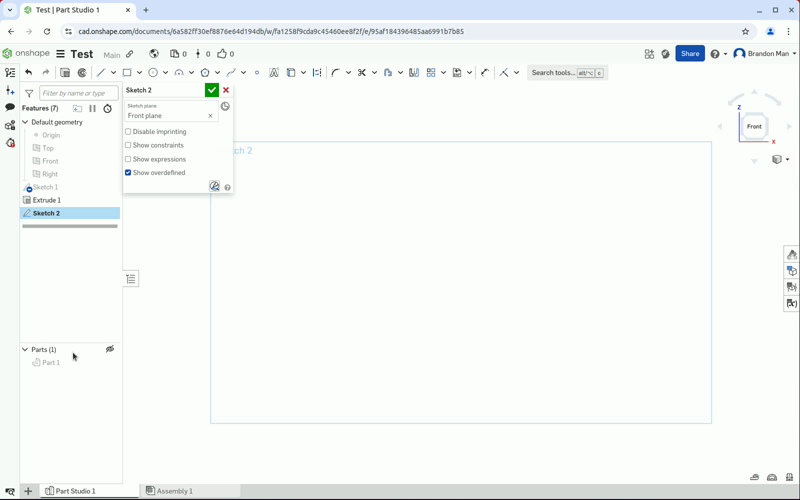
key(l)
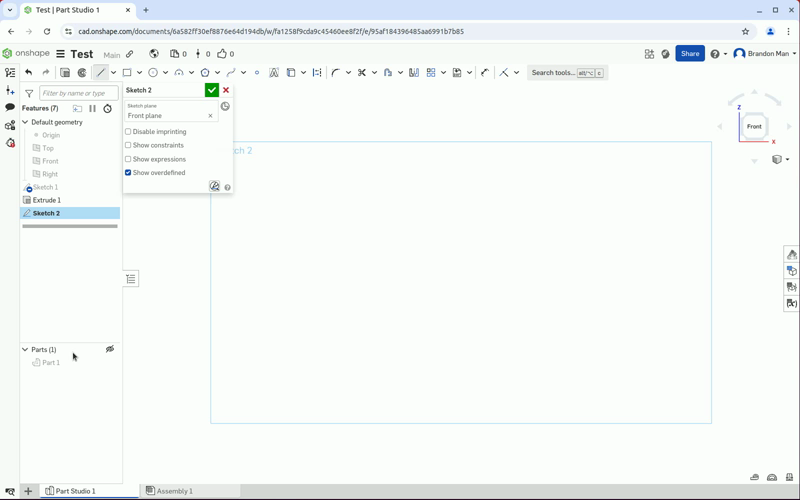
key_down(shift)
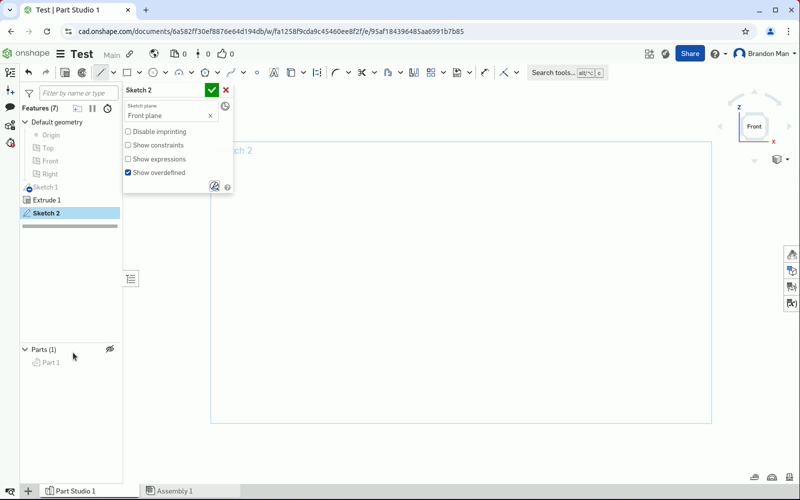
mouse_move(459, 284)
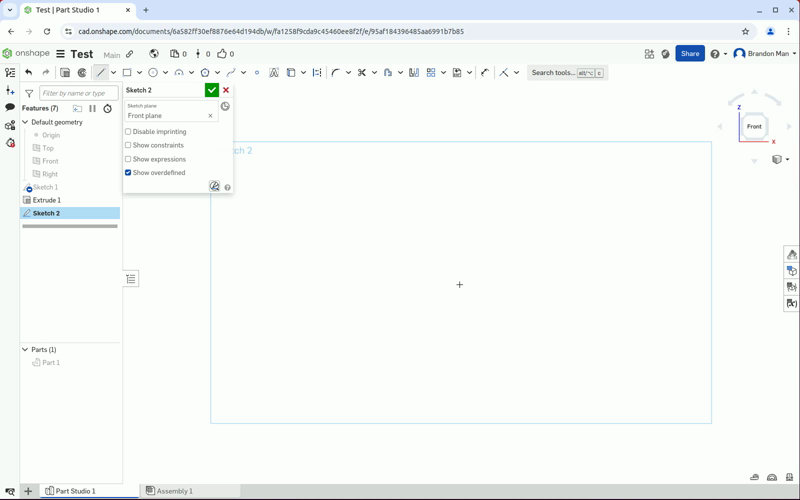
click(459, 284)
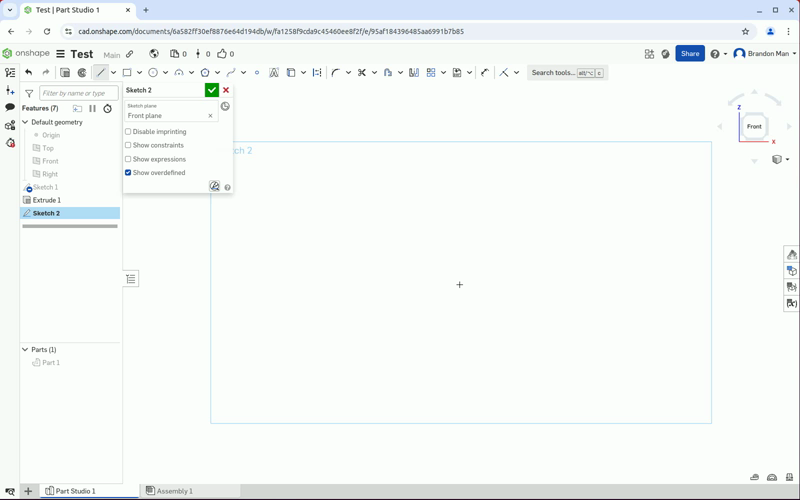
key_up(shift)
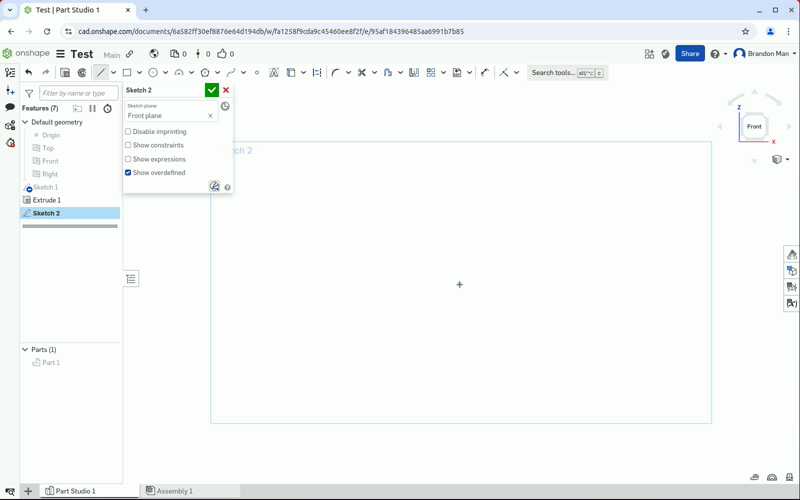
key_down(shift)
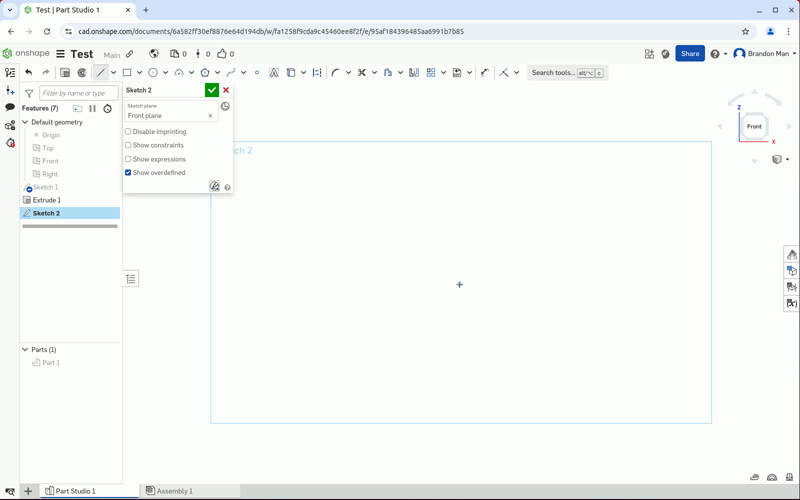
mouse_move(489, 284)
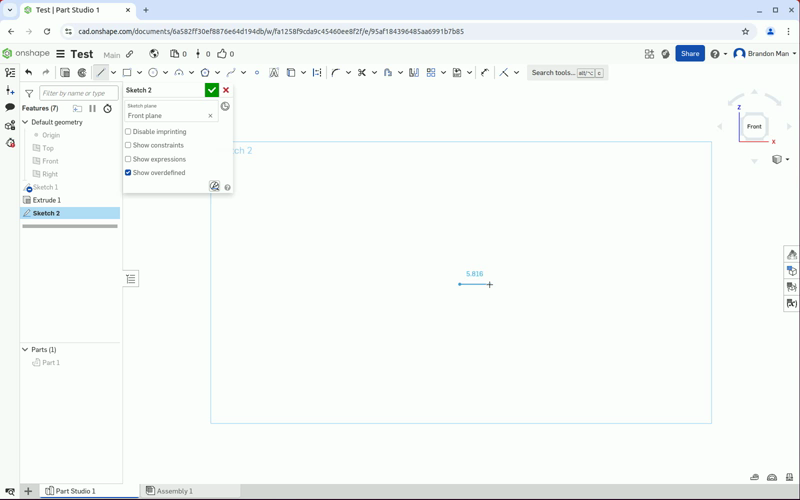
mouse_move(461, 284)
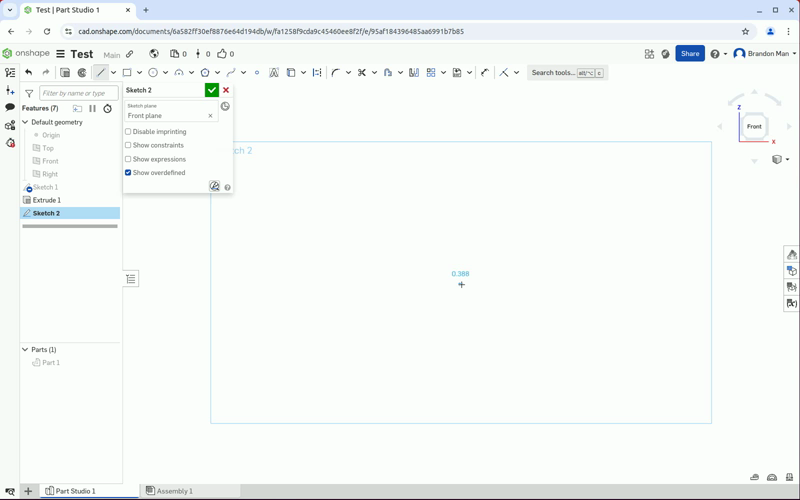
scroll(6)
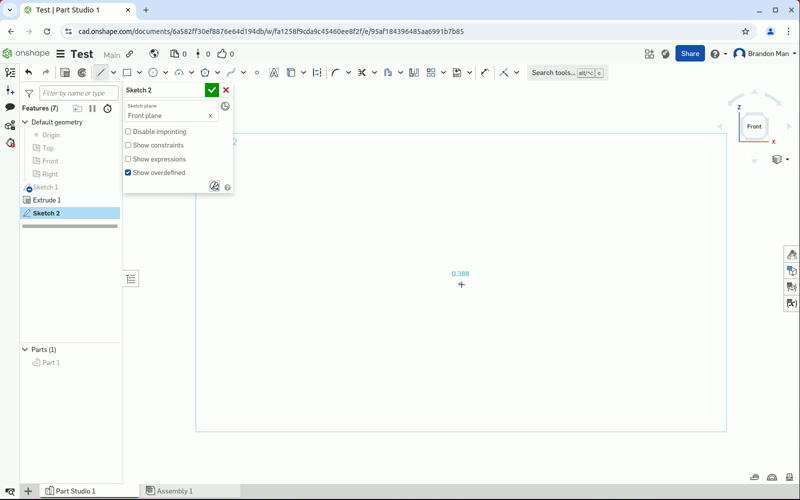
scroll(6)
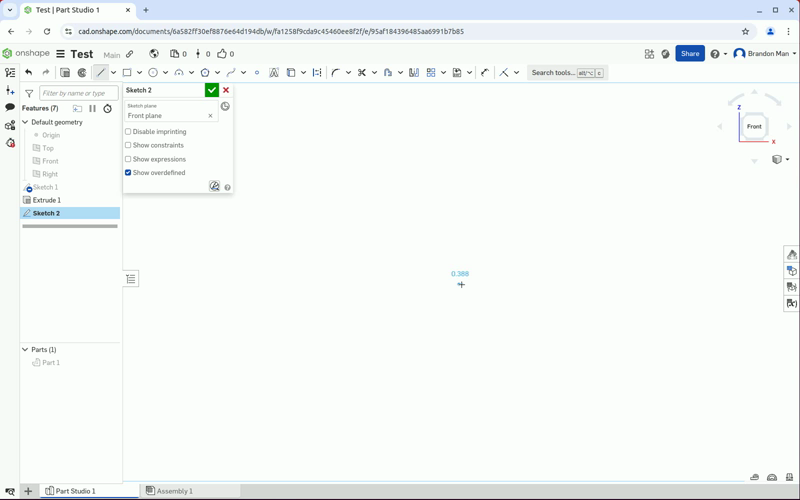
scroll(6)
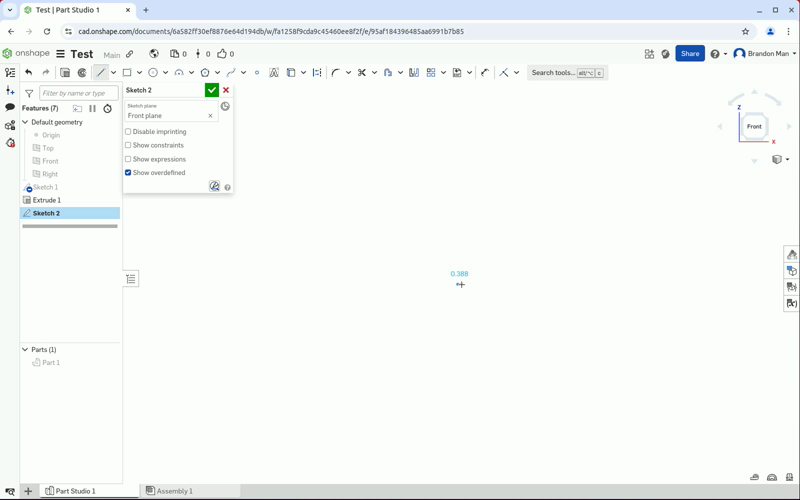
scroll(6)
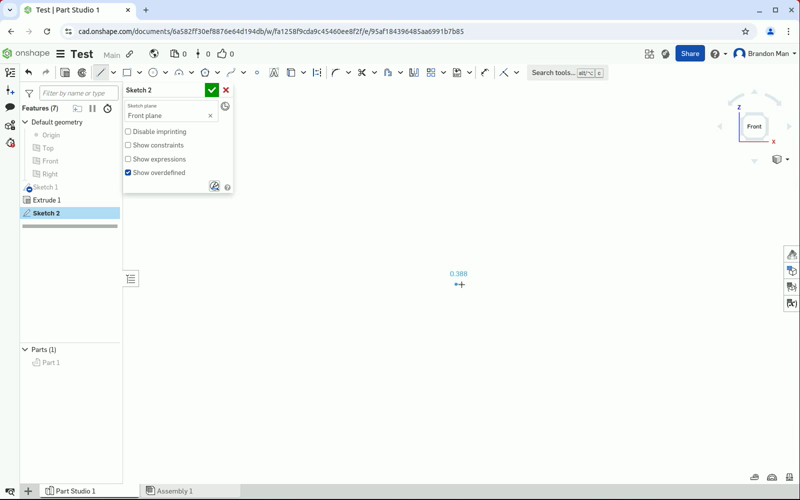
scroll(6)
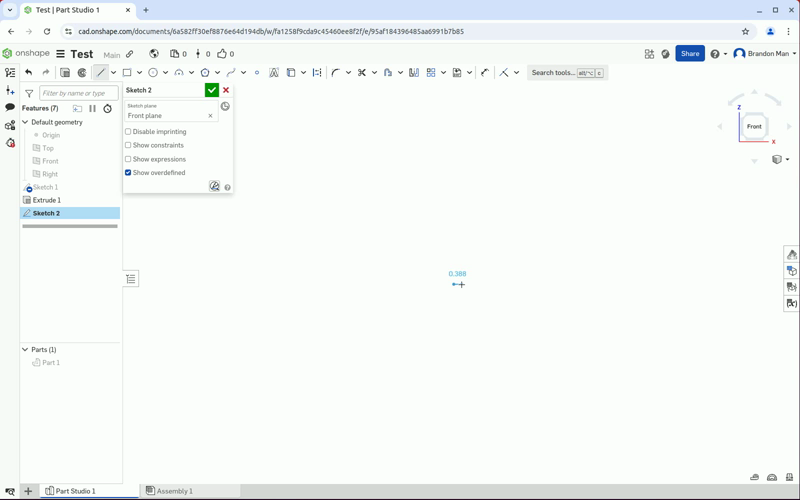
scroll(6)
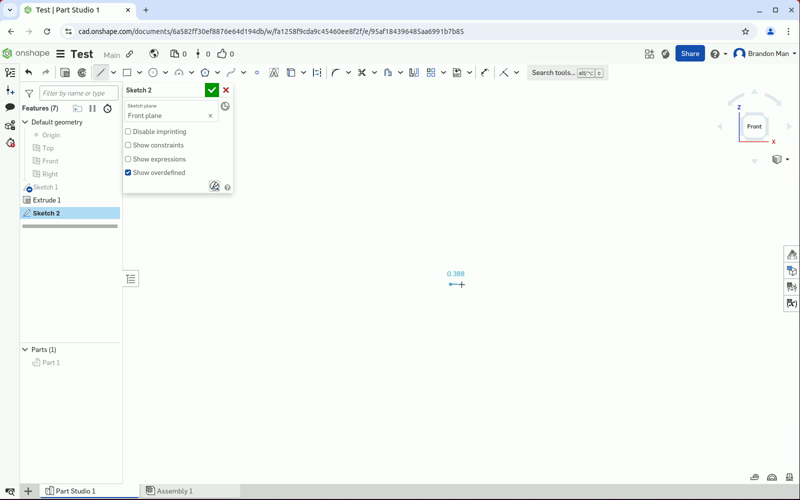
scroll(6)
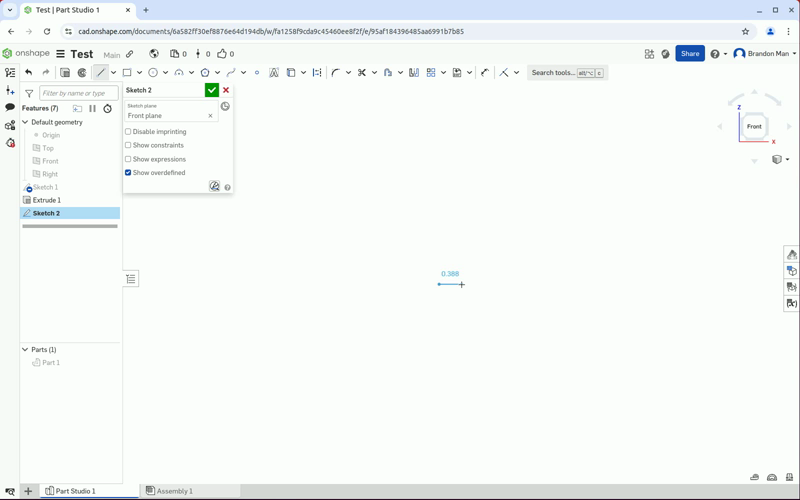
click(461, 284)
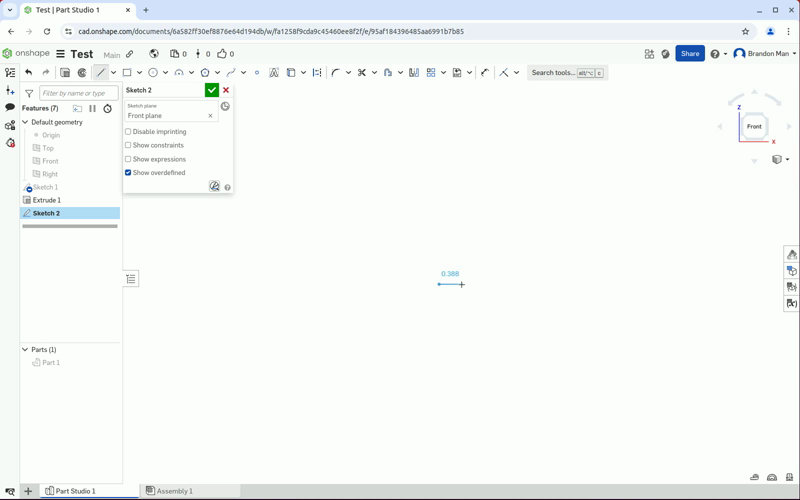
scroll(-6)
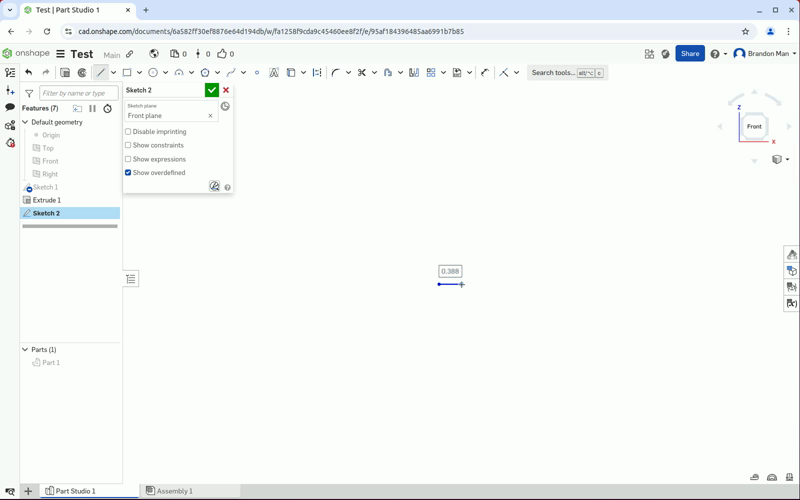
scroll(-6)
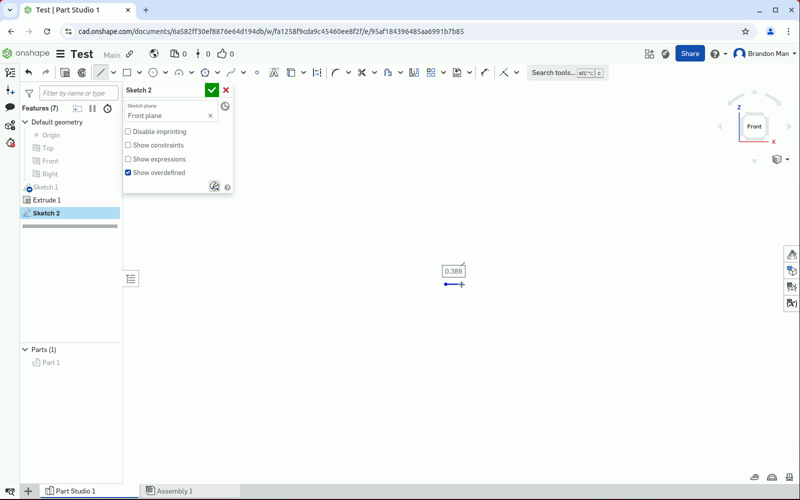
scroll(-6)
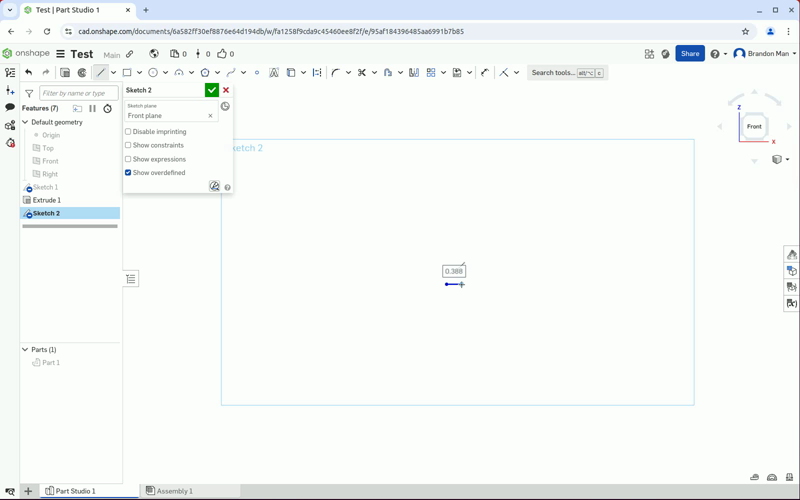
scroll(-6)
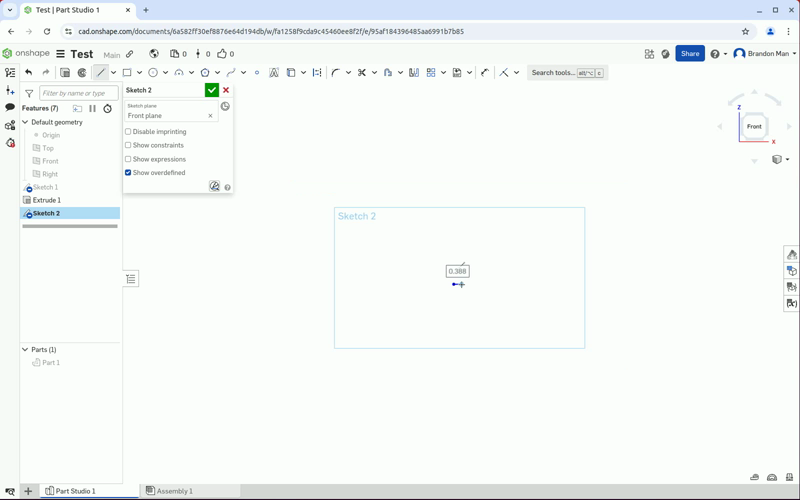
scroll(-6)
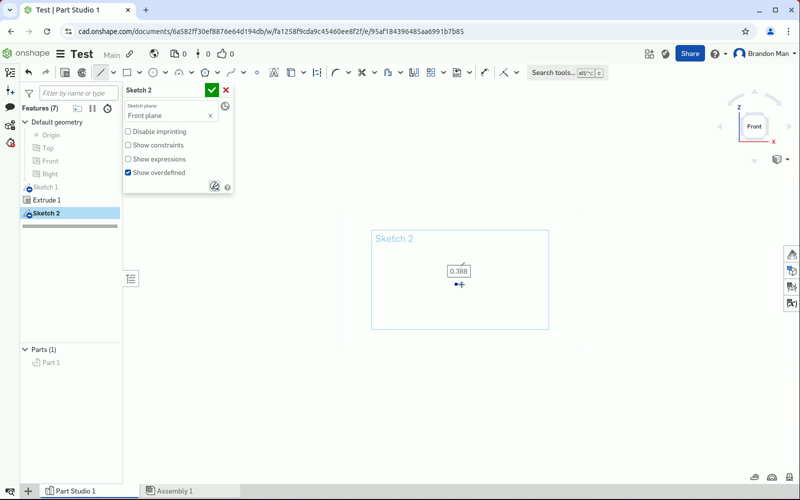
scroll(-6)
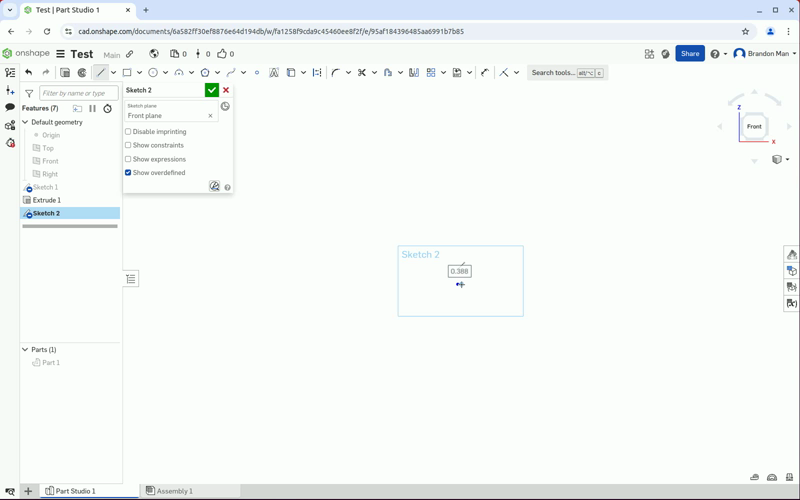
scroll(-6)
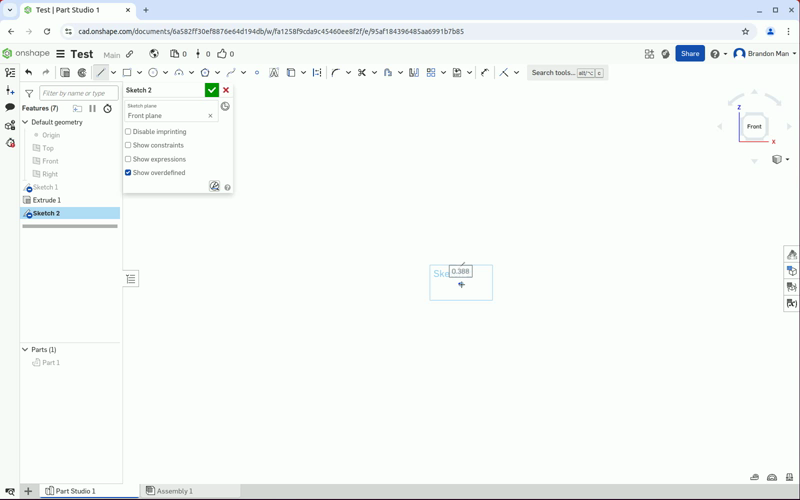
key_up(shift)
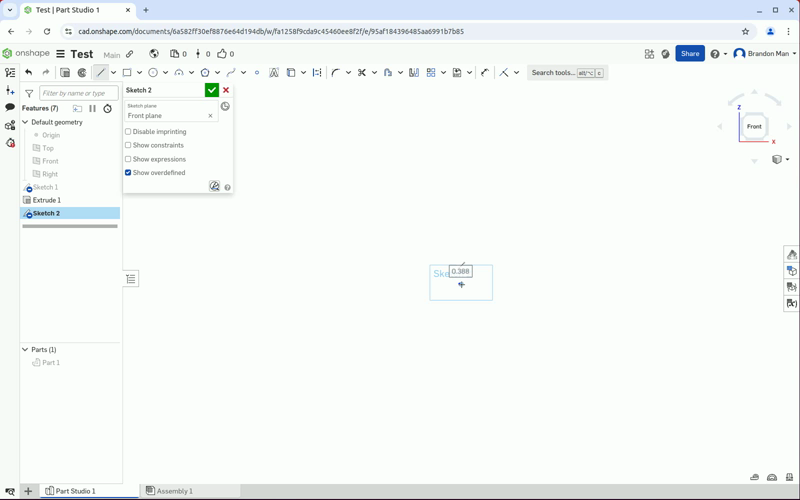
key_down(shift)
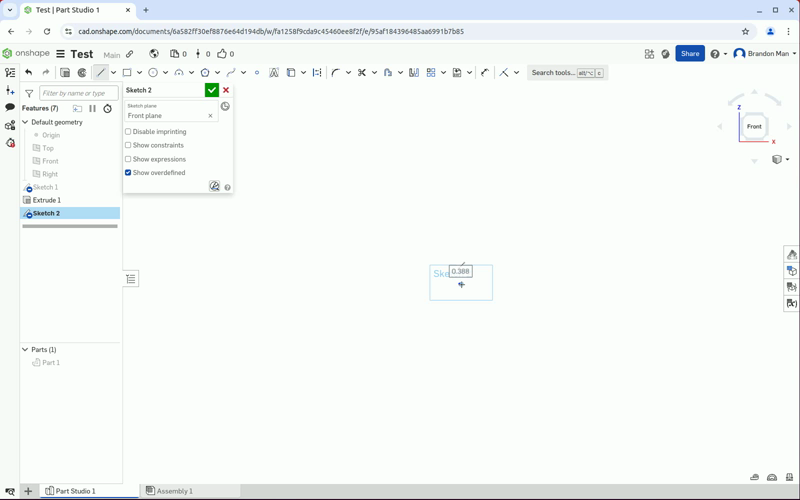
mouse_move(492, 284)
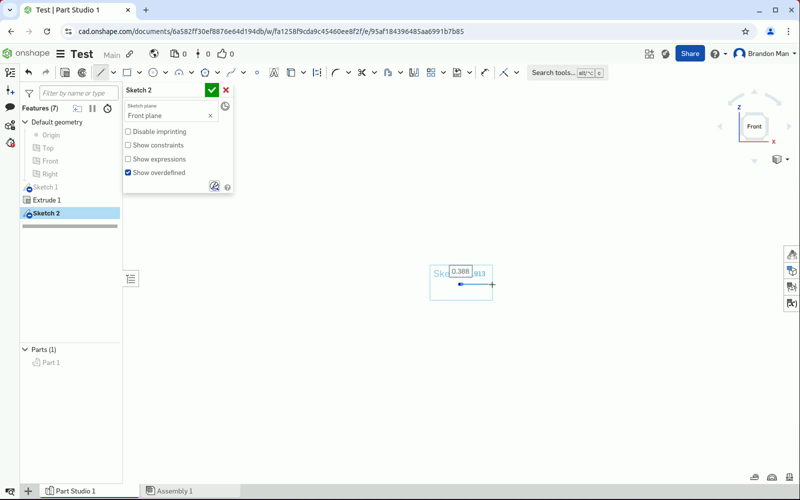
mouse_move(461, 281)
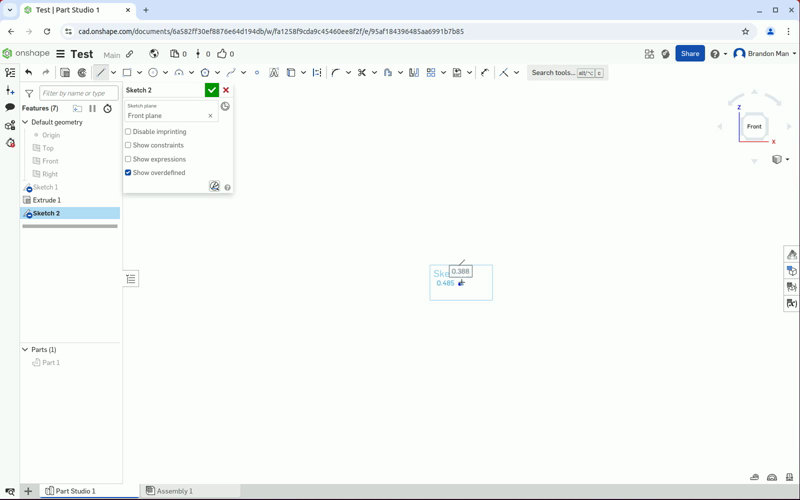
scroll(6)
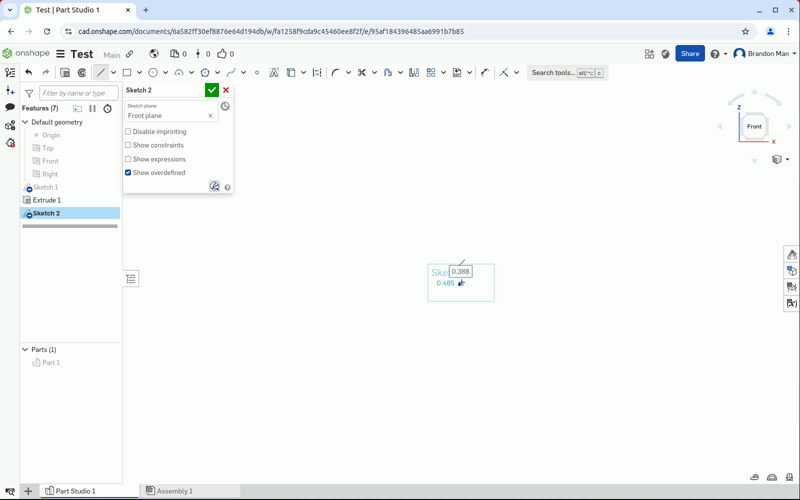
scroll(6)
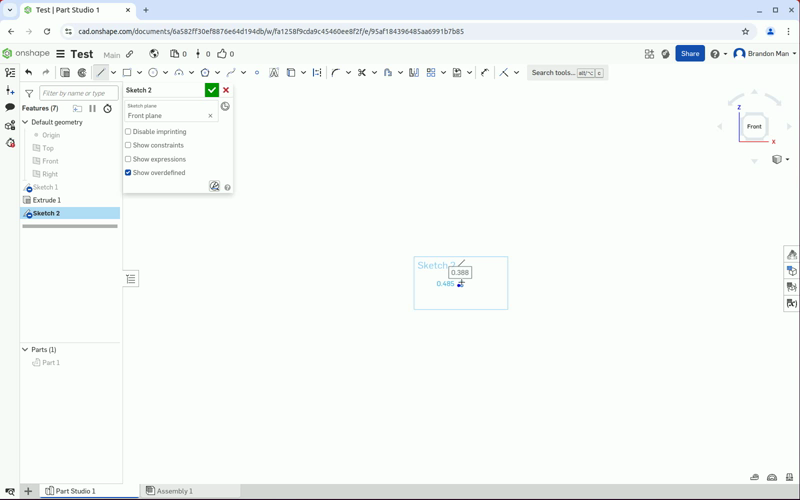
scroll(6)
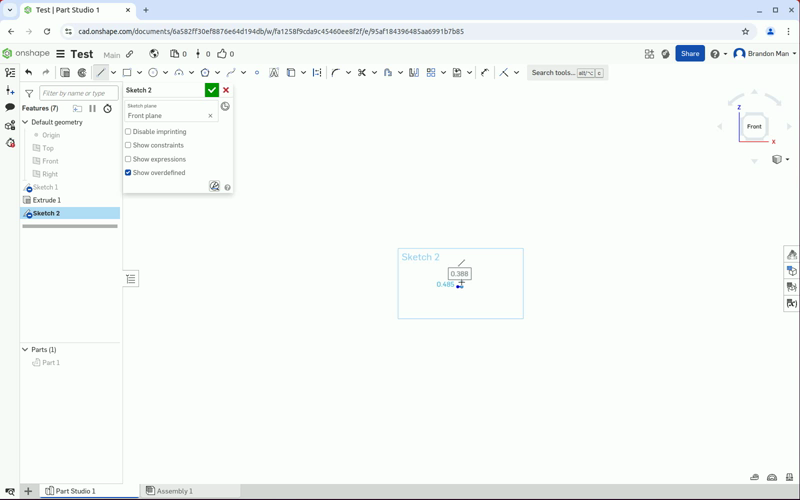
scroll(6)
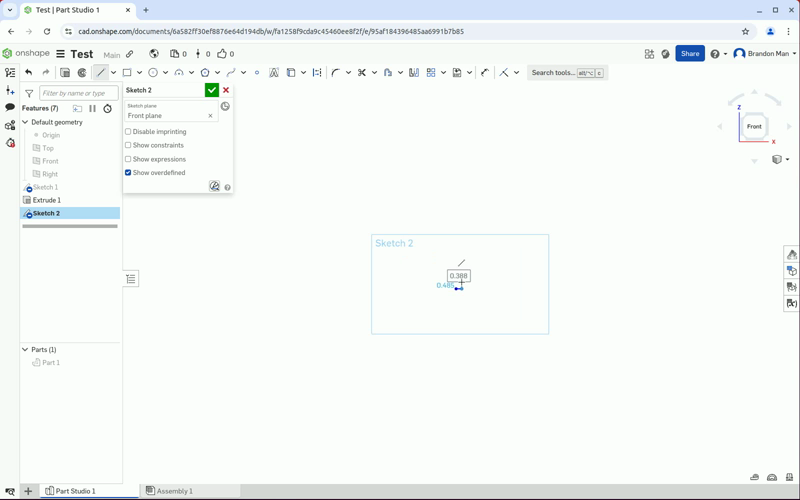
scroll(6)
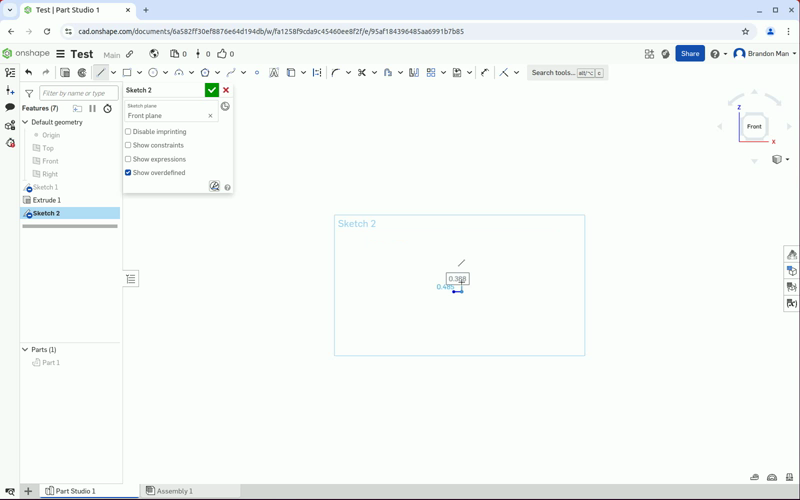
scroll(6)
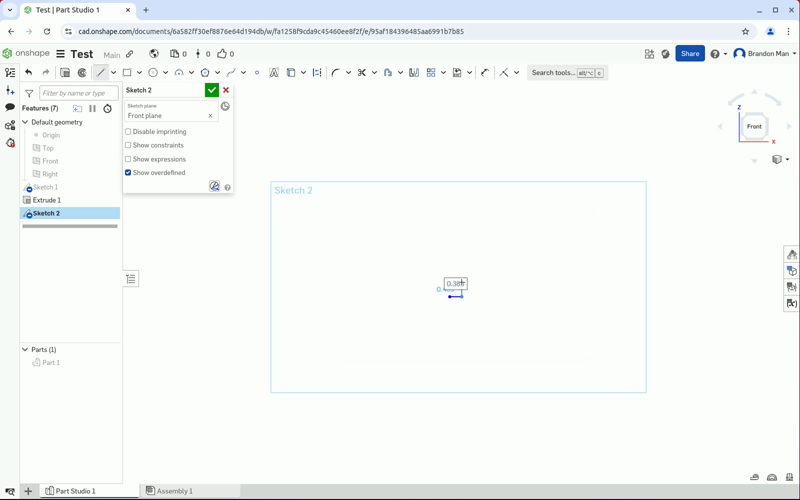
scroll(6)
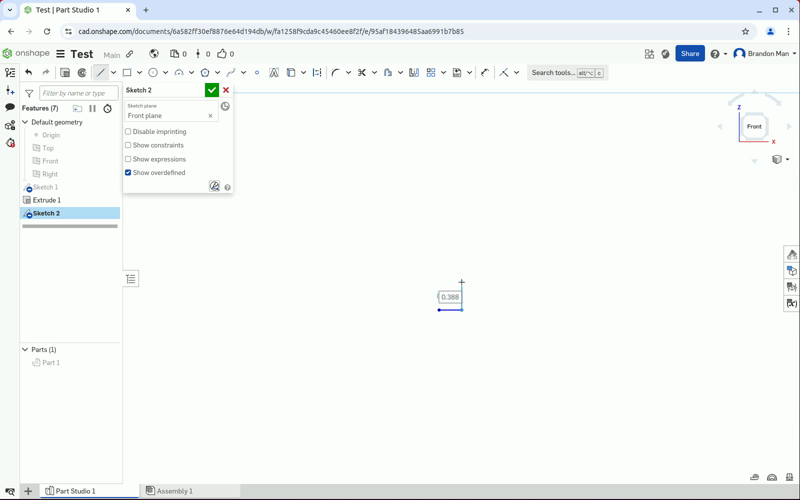
click(461, 281)
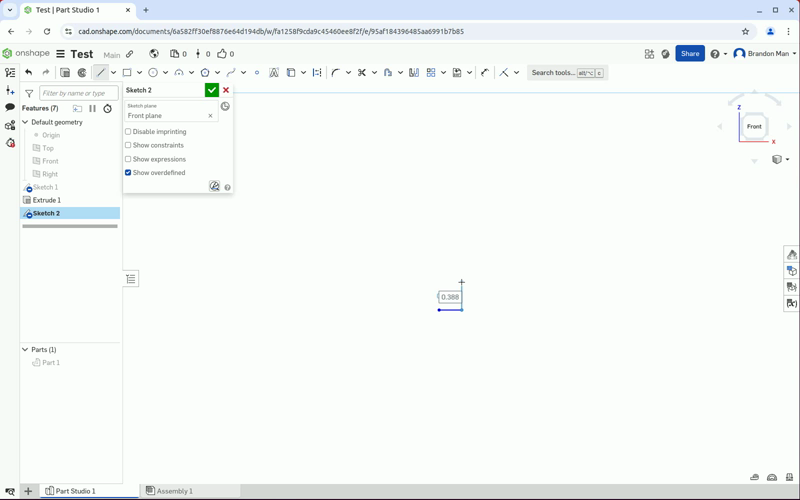
scroll(-6)
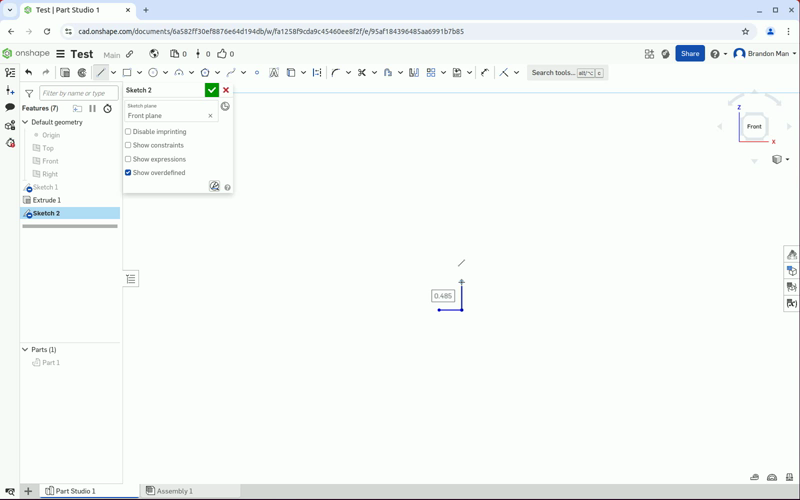
scroll(-6)
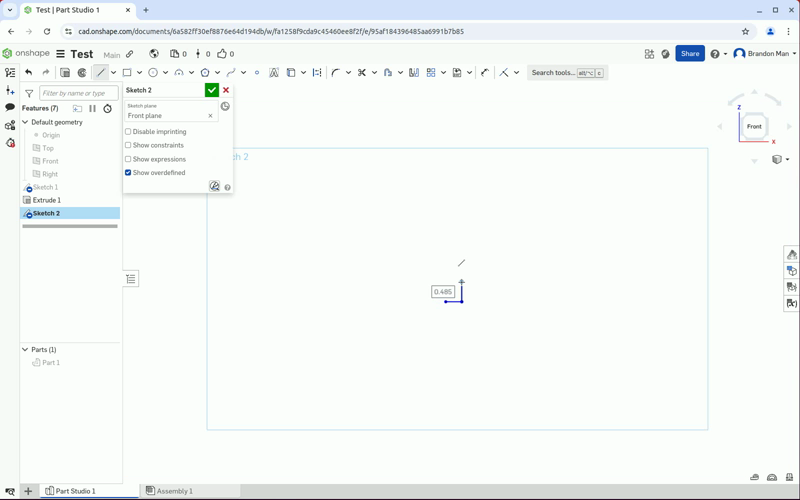
scroll(-6)
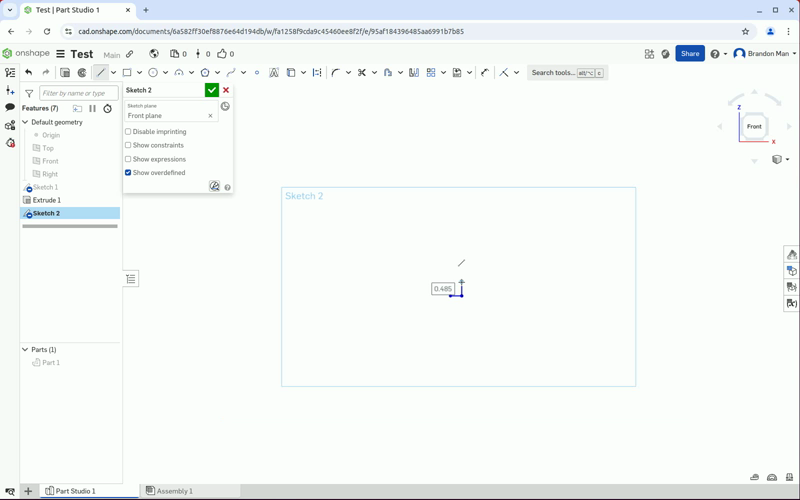
scroll(-6)
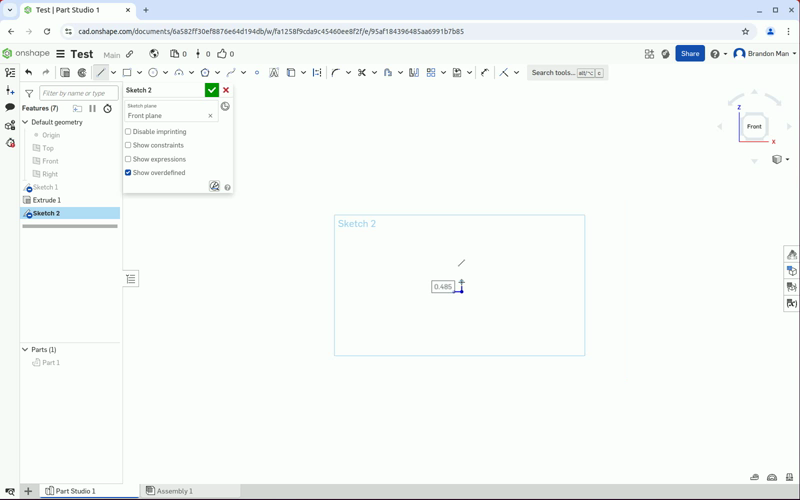
scroll(-6)
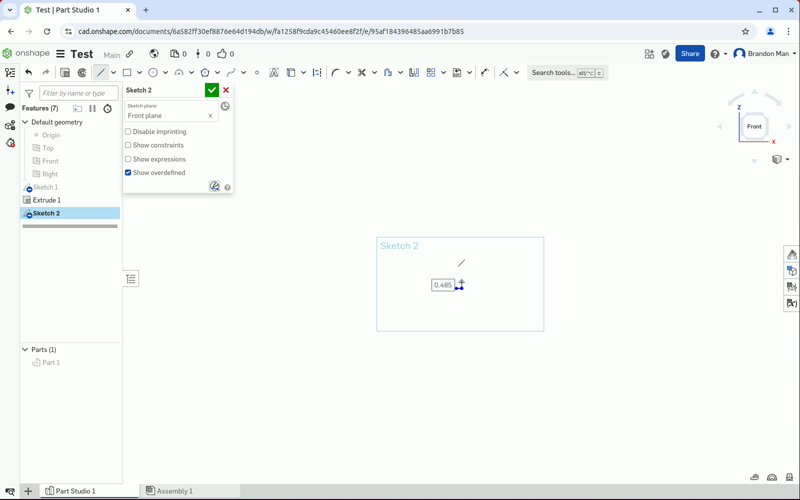
scroll(-6)
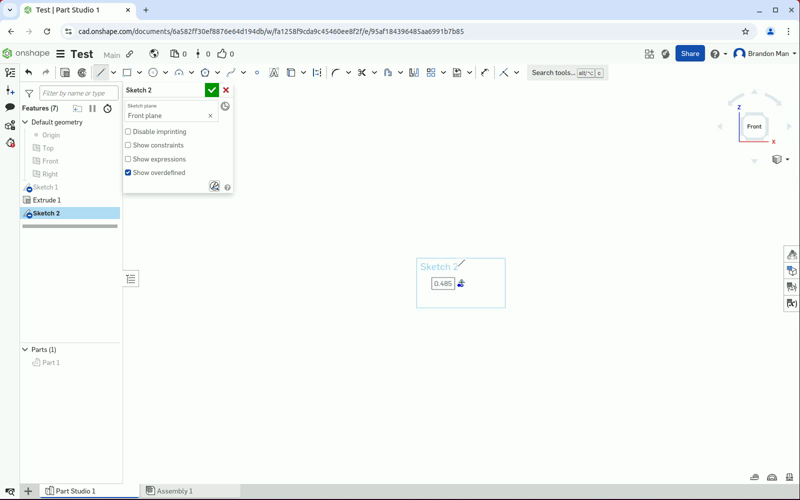
scroll(-6)
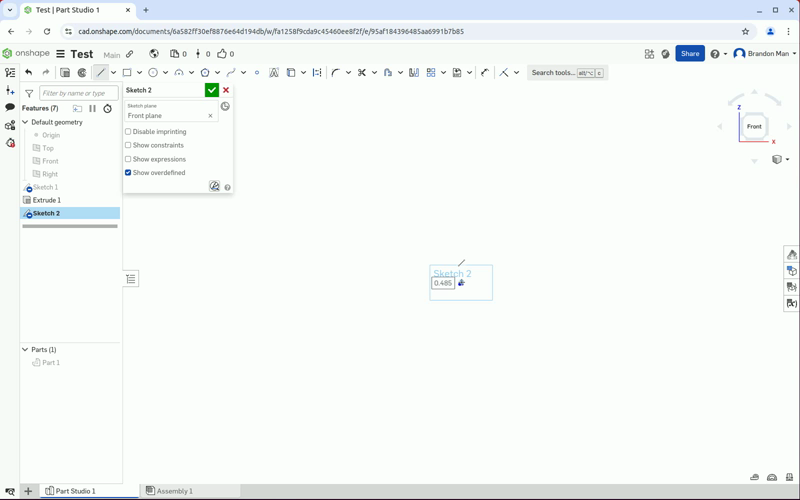
key_up(shift)
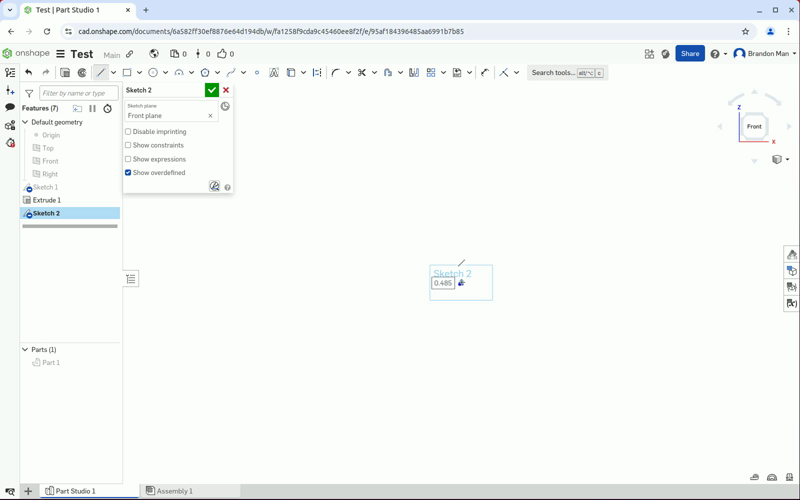
key_down(shift)
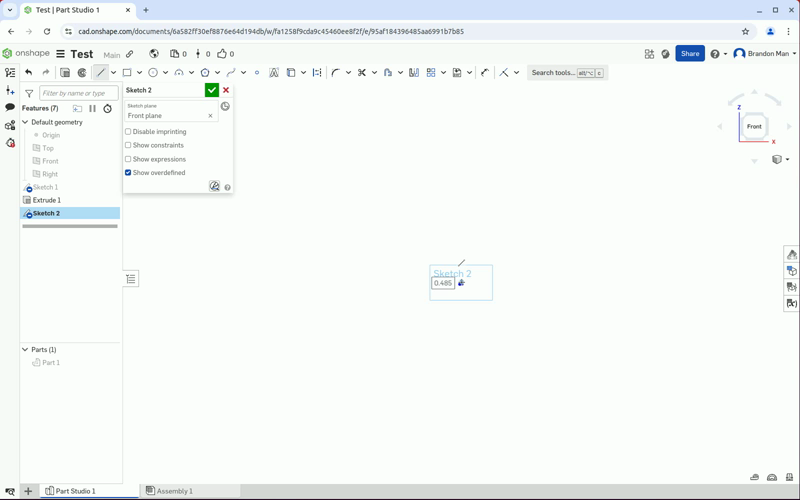
mouse_move(492, 281)
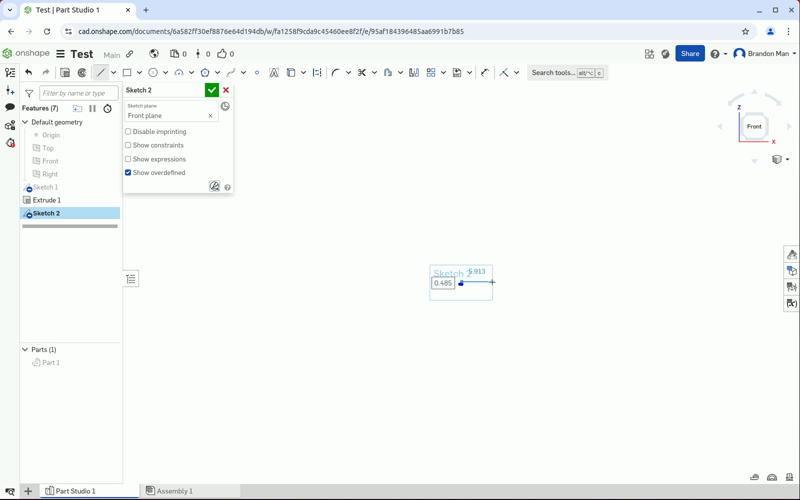
mouse_move(459, 281)
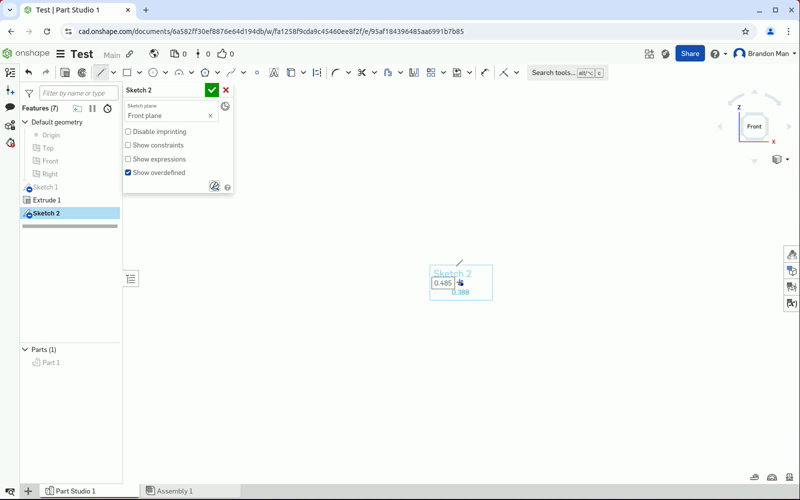
scroll(6)
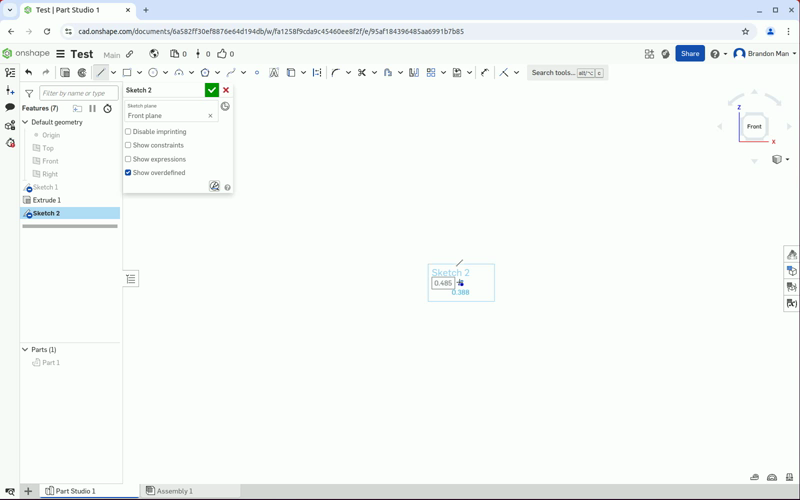
scroll(6)
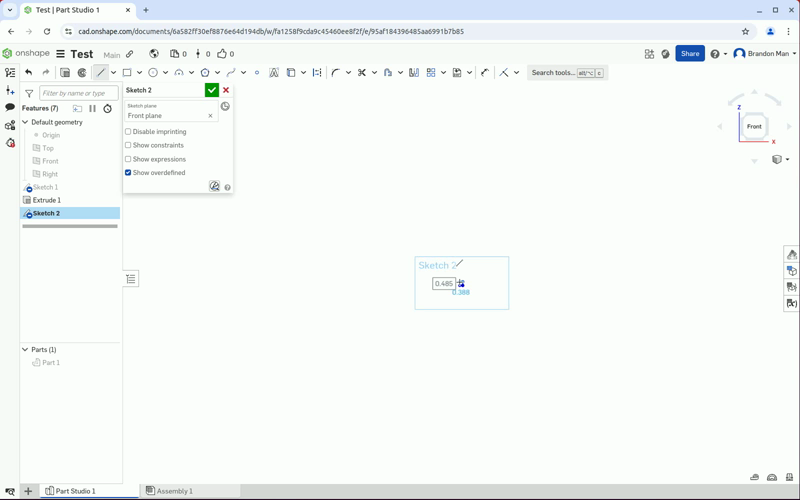
scroll(6)
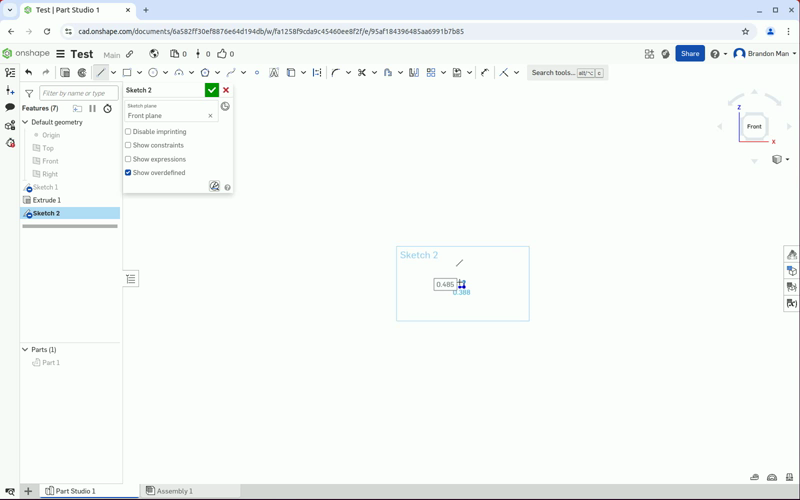
scroll(6)
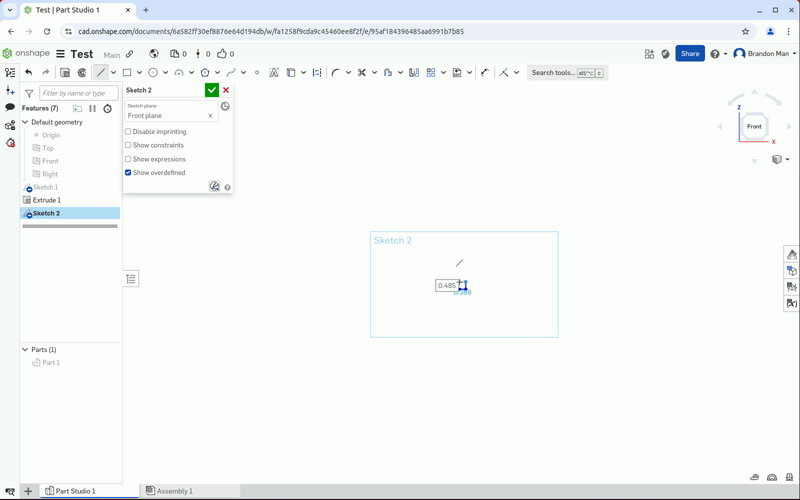
scroll(6)
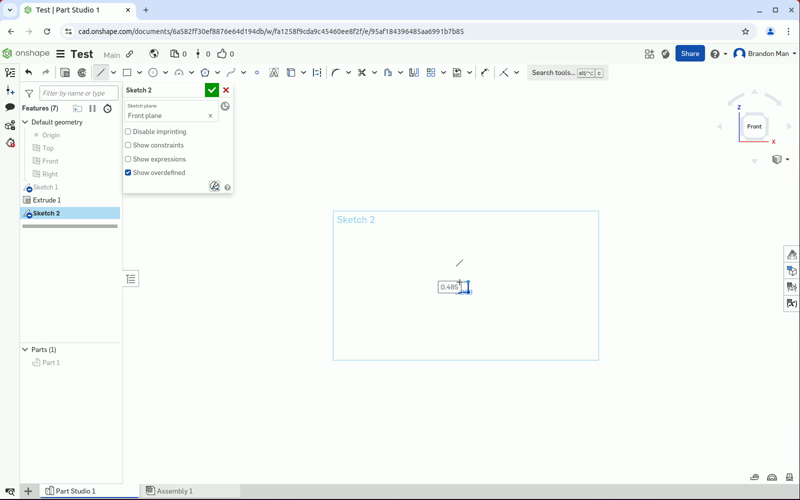
scroll(6)
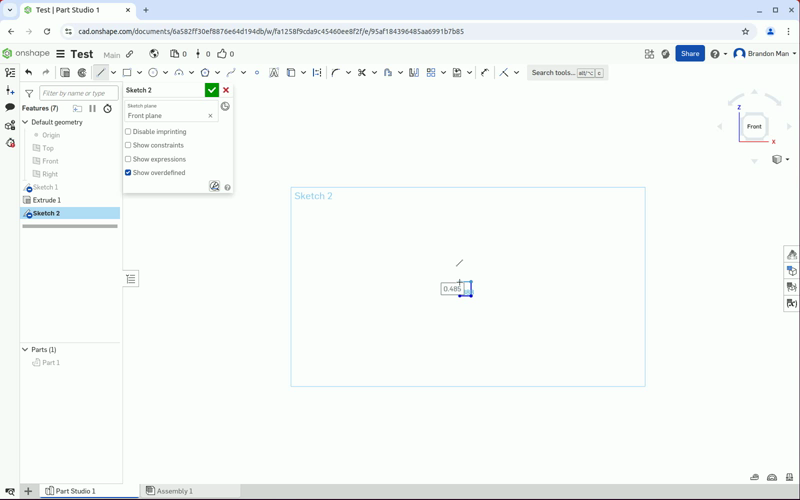
scroll(6)
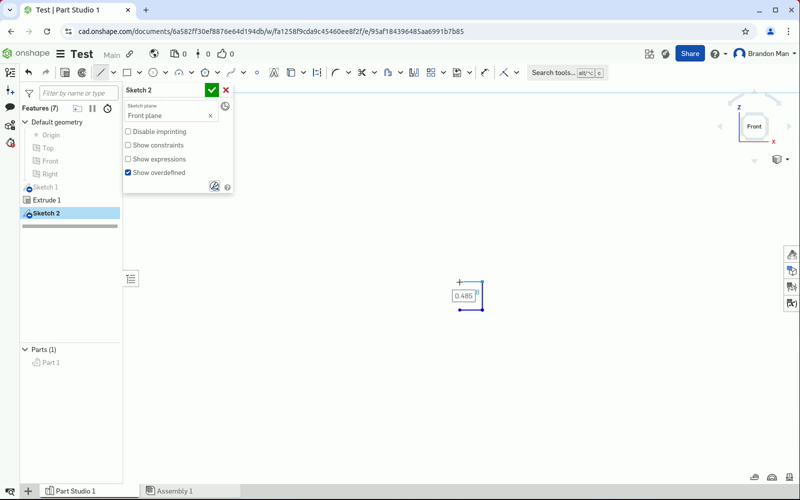
click(459, 281)
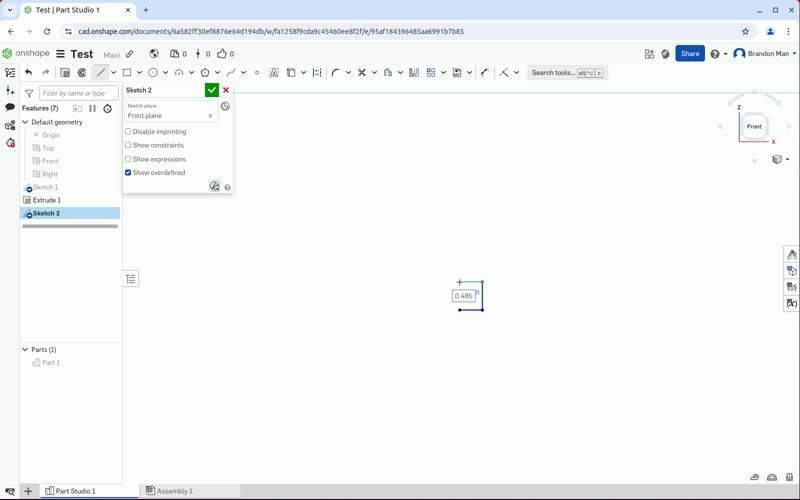
scroll(-6)
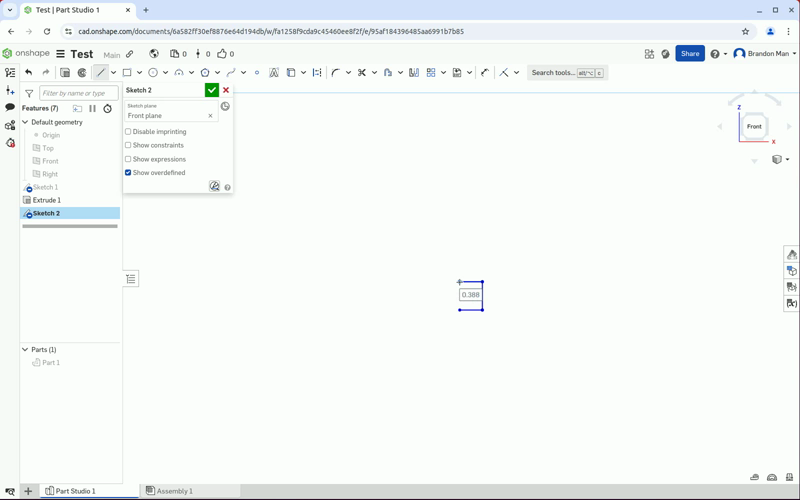
scroll(-6)
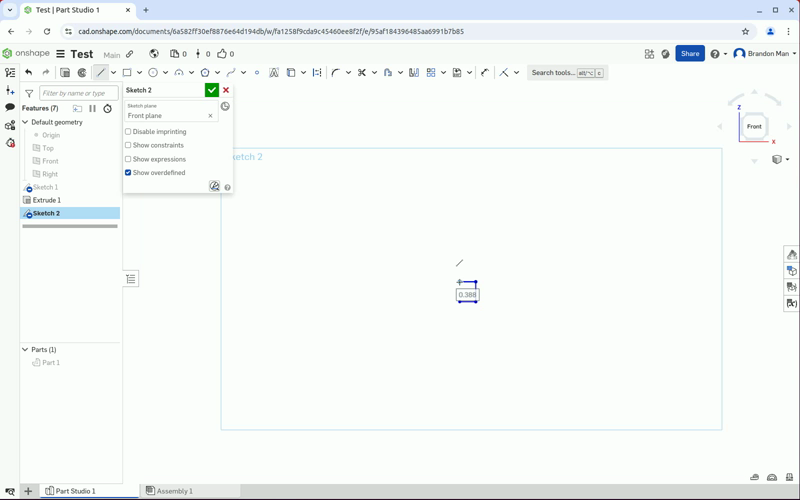
scroll(-6)
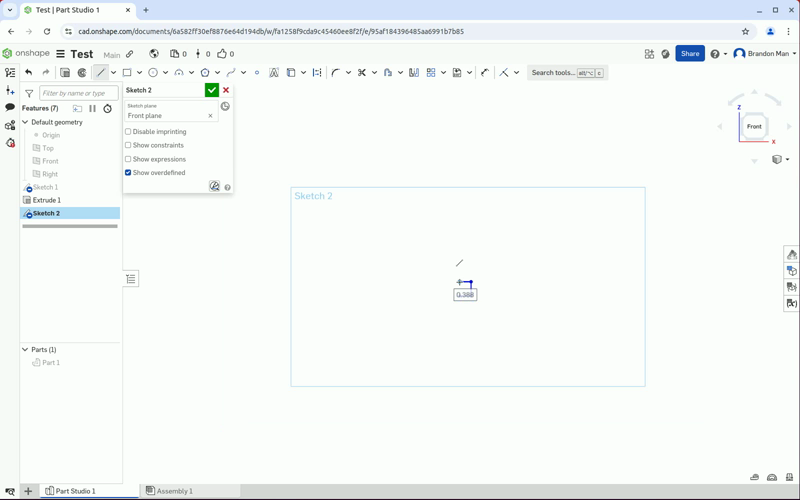
scroll(-6)
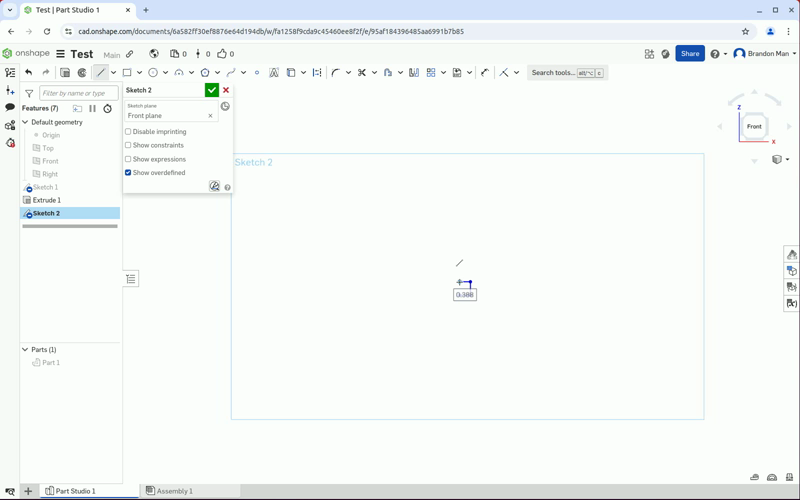
scroll(-6)
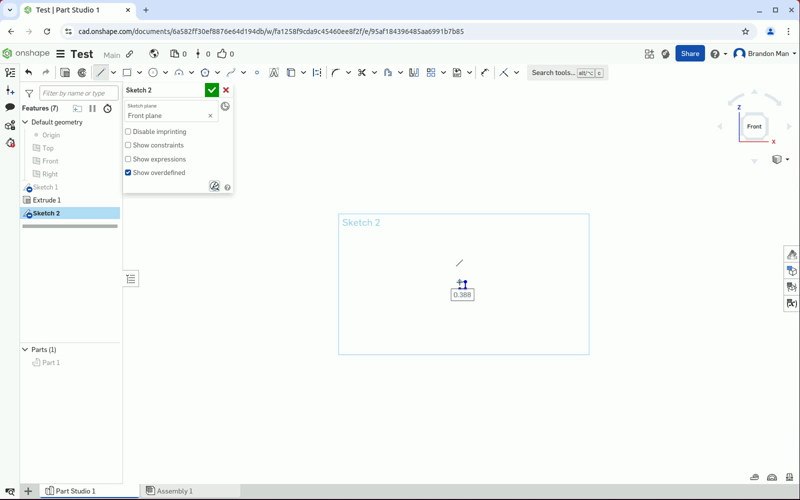
scroll(-6)
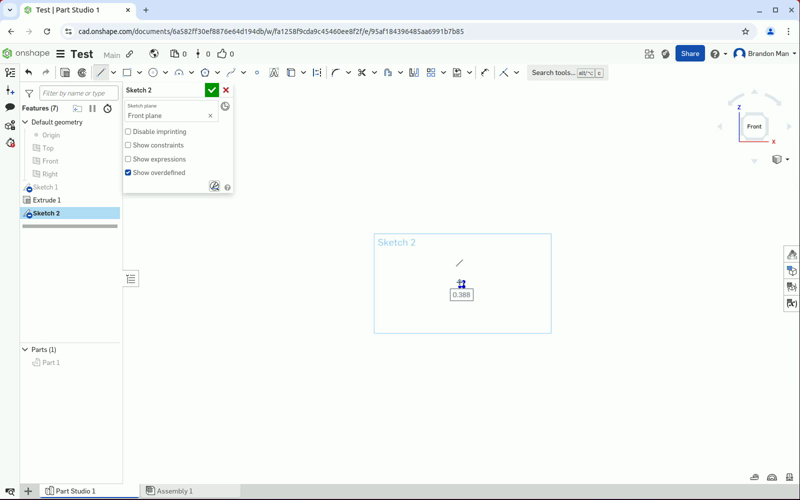
scroll(-6)
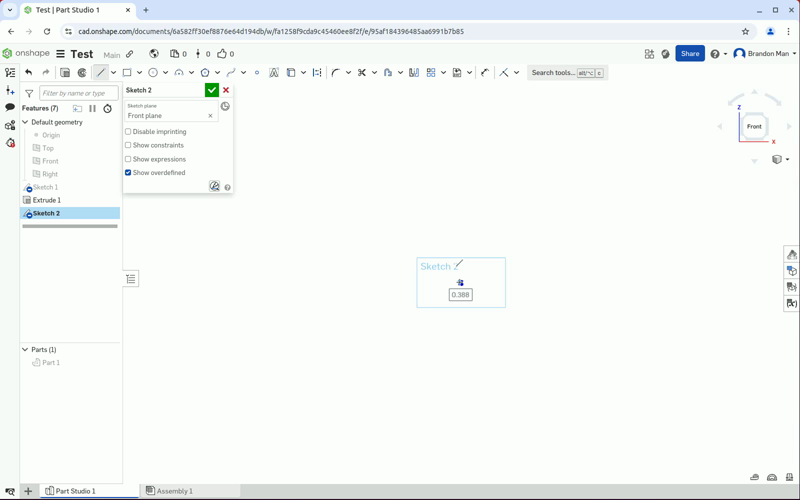
key_up(shift)
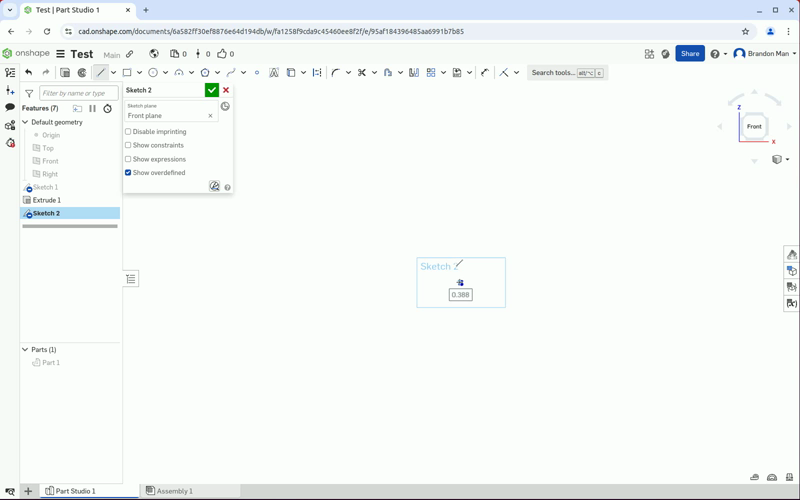
mouse_move(489, 281)
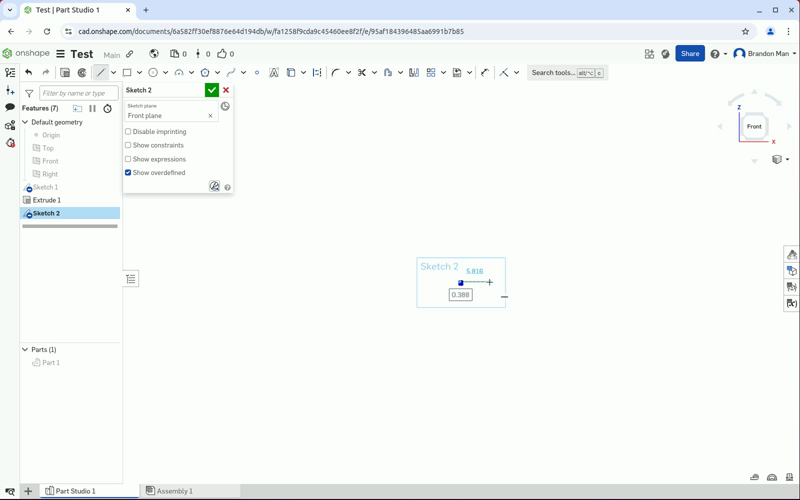
key_down(shift)
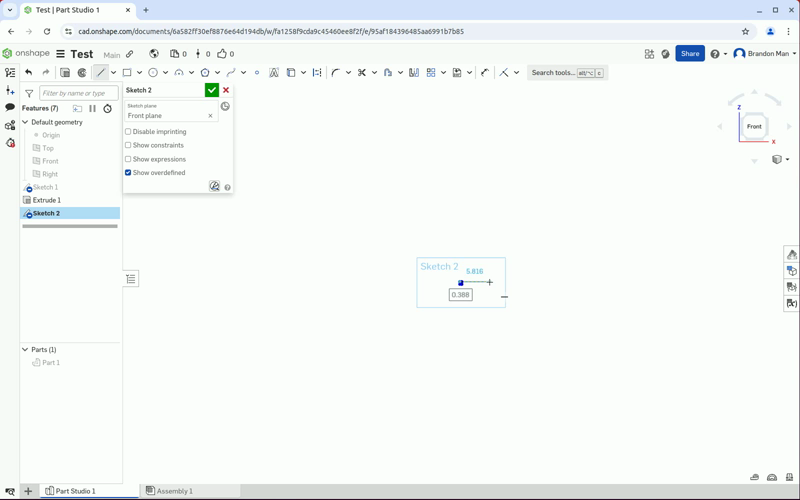
mouse_move(459, 284)
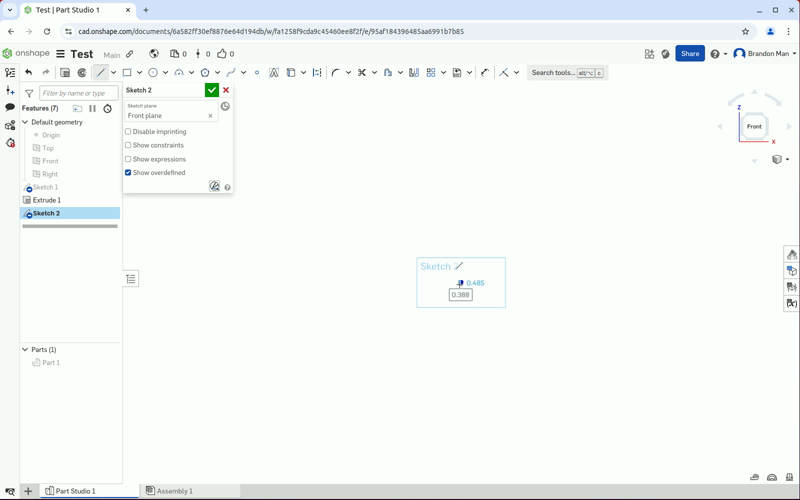
scroll(6)
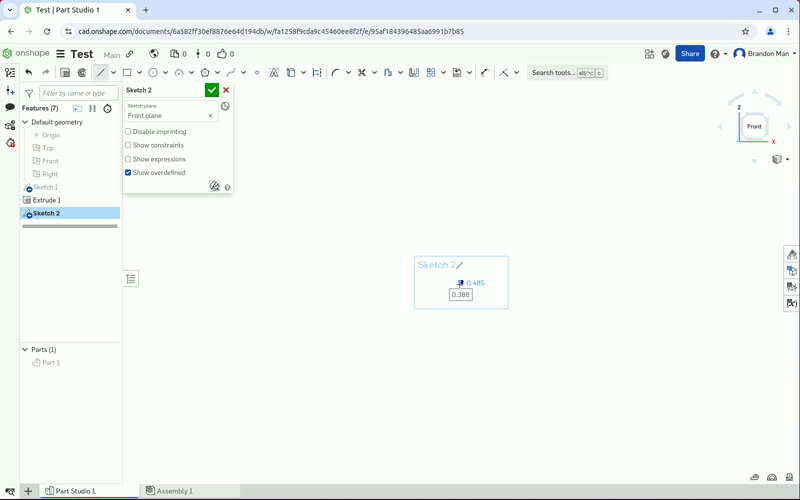
scroll(6)
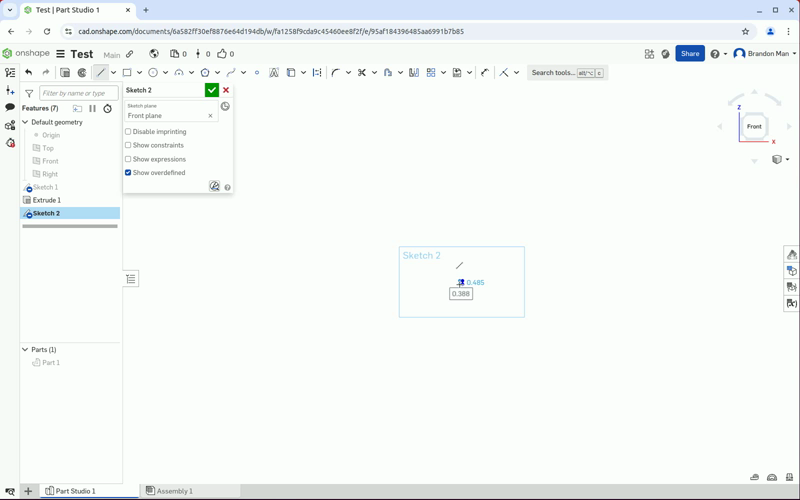
scroll(6)
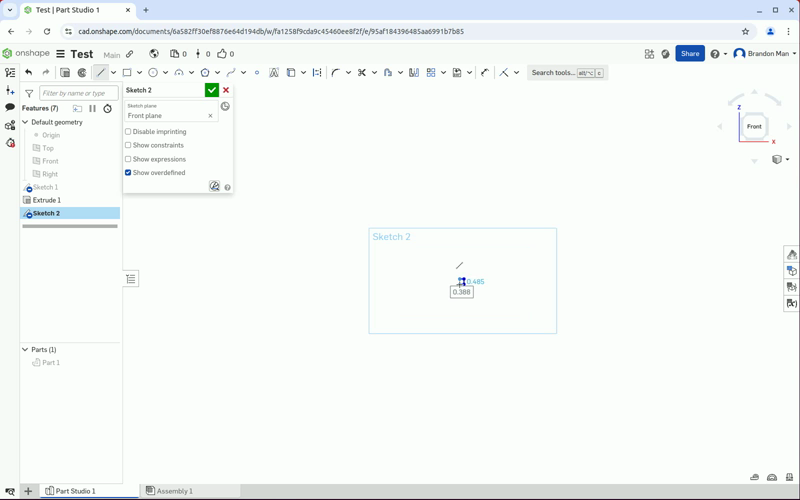
scroll(6)
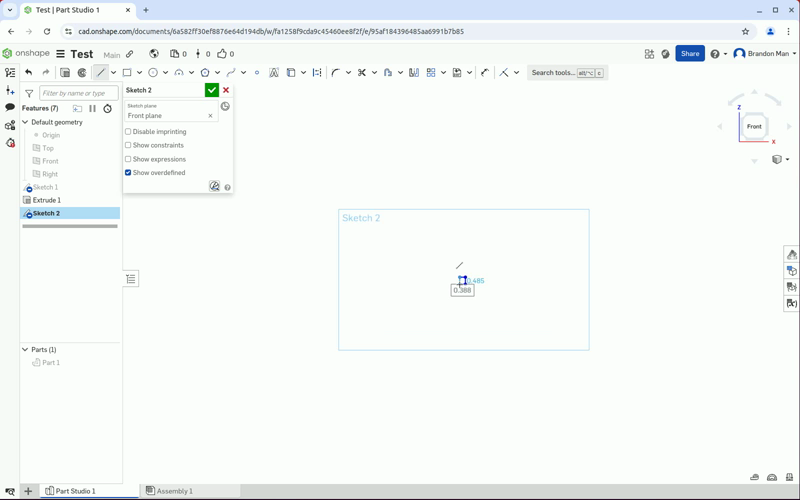
scroll(6)
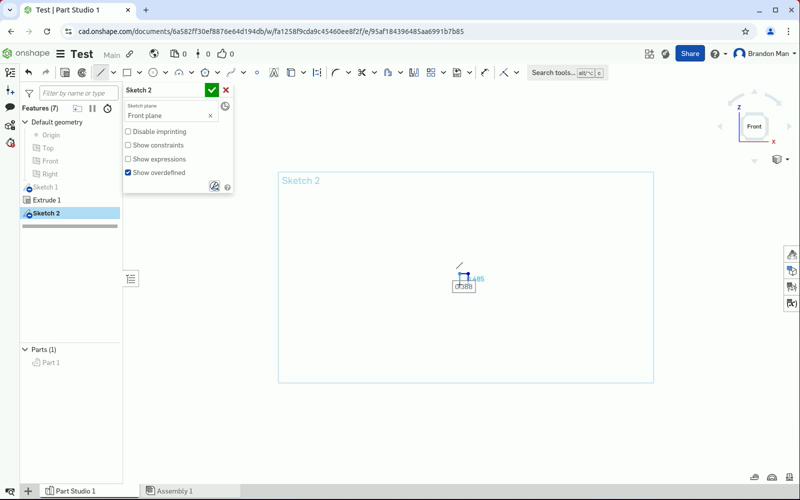
scroll(6)
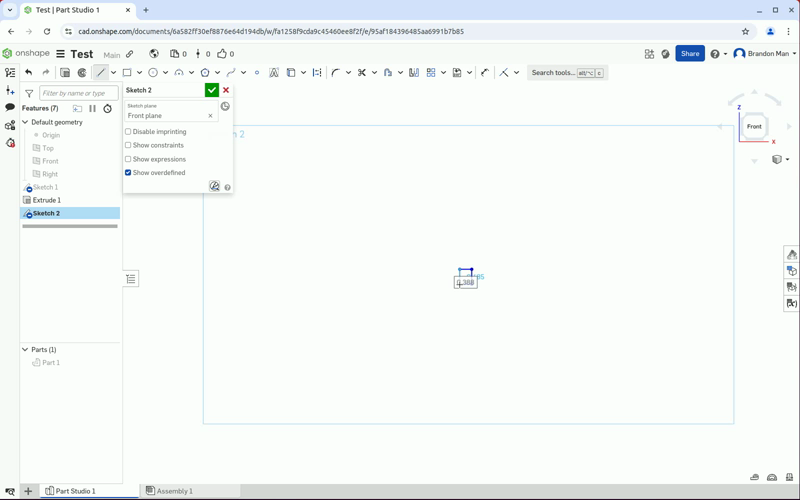
scroll(6)
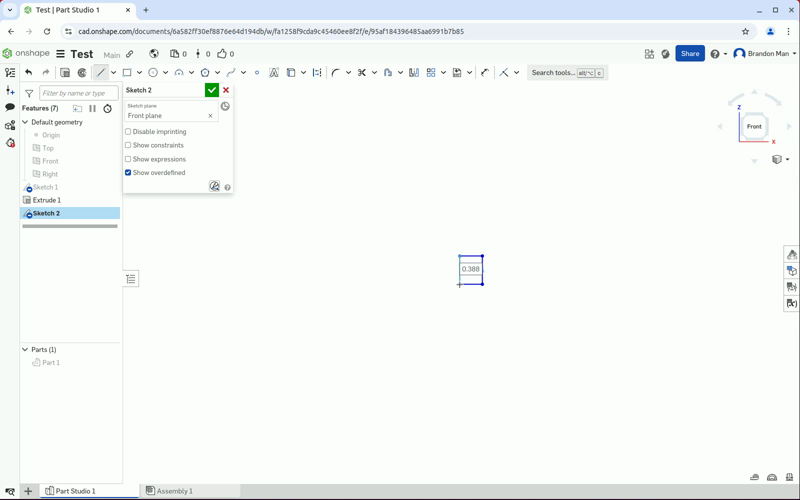
key_up(shift)
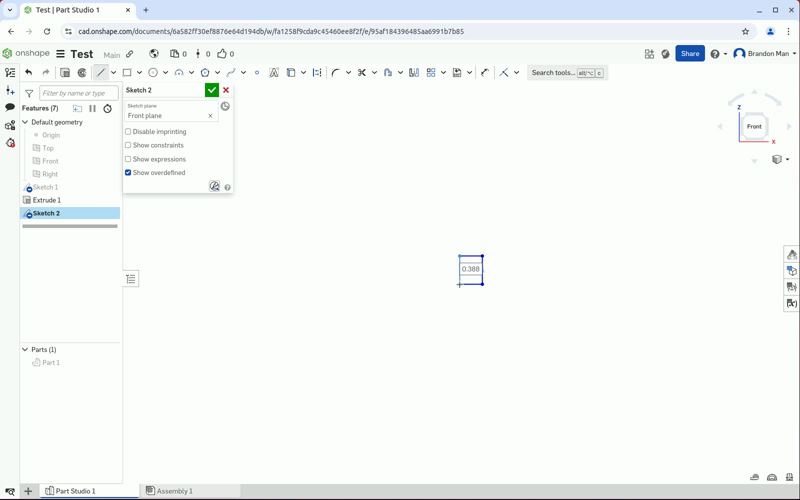
click(459, 284)
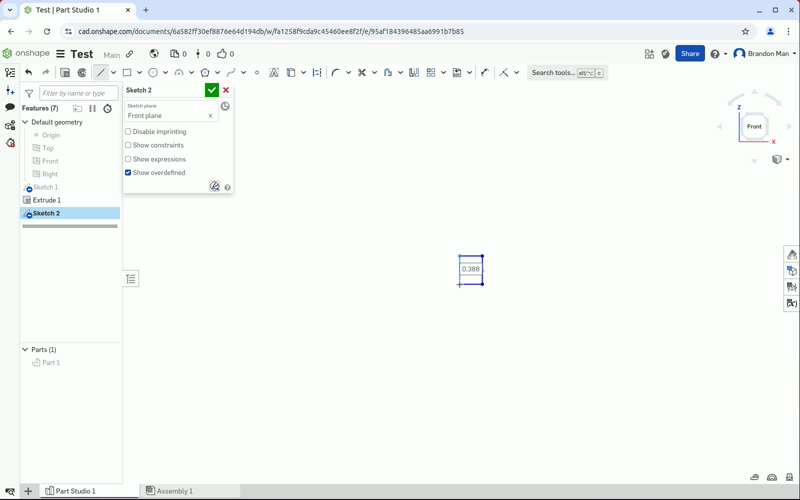
scroll(-6)
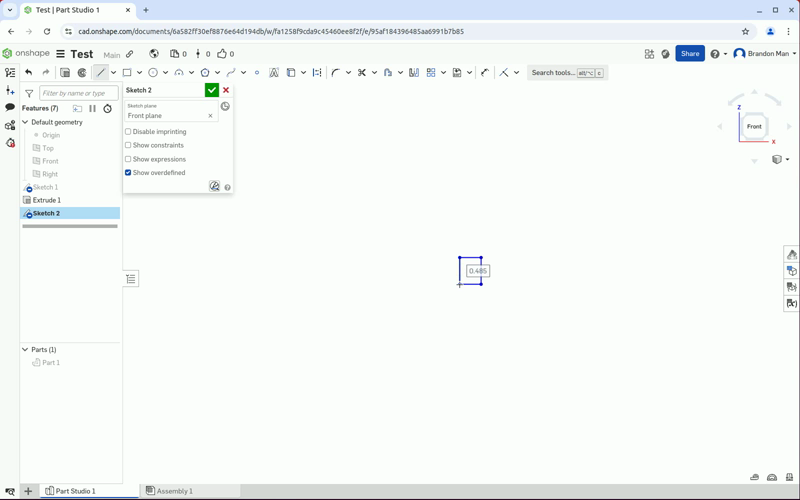
scroll(-6)
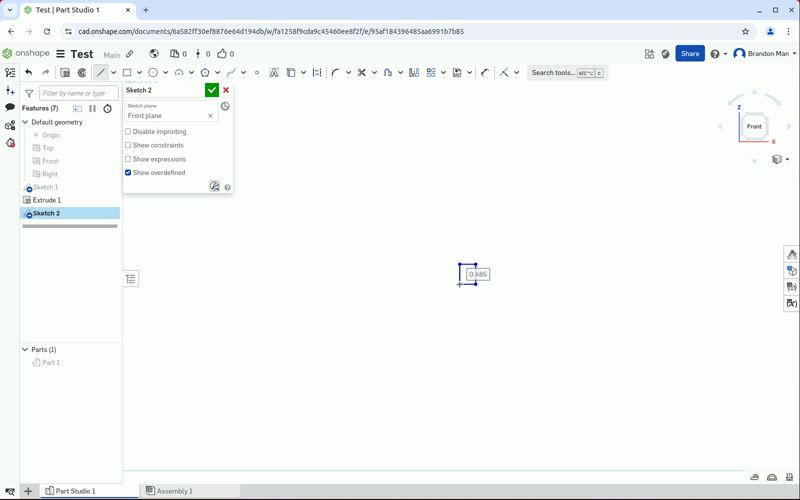
scroll(-6)
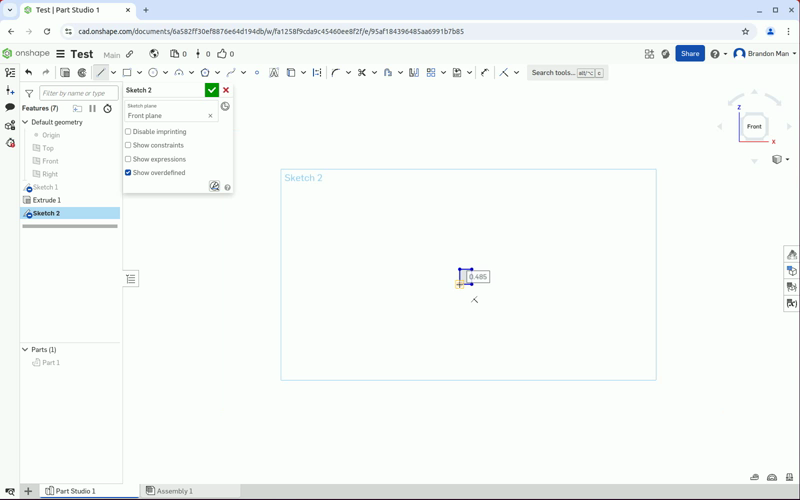
scroll(-6)
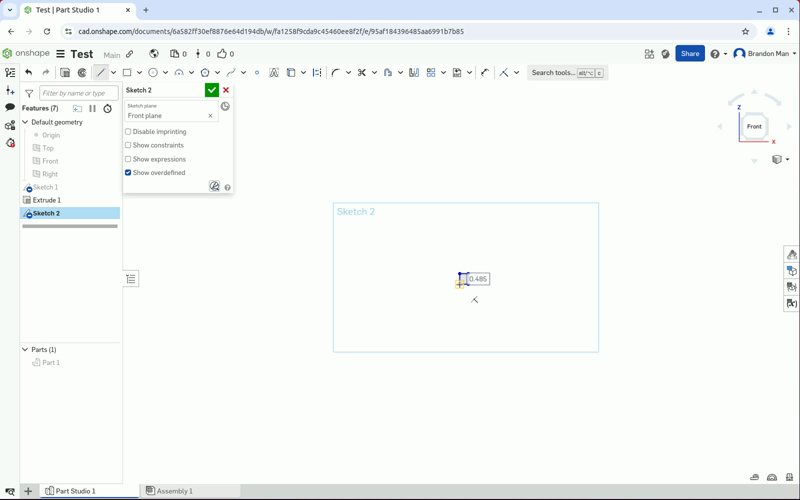
scroll(-6)
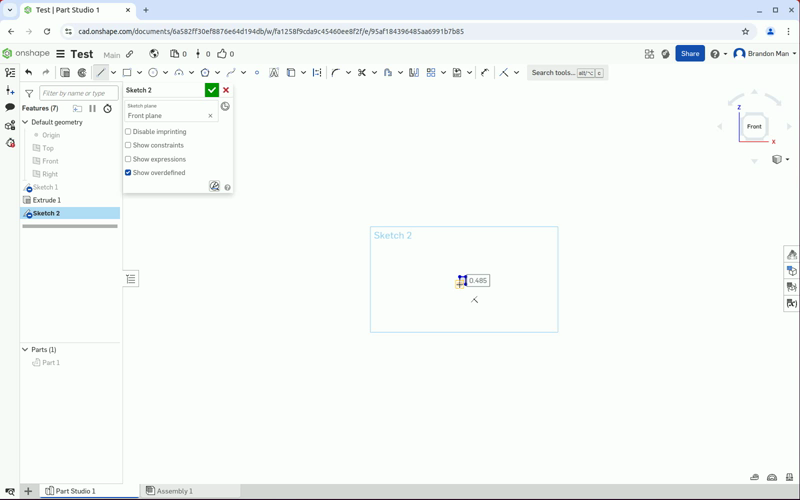
scroll(-6)
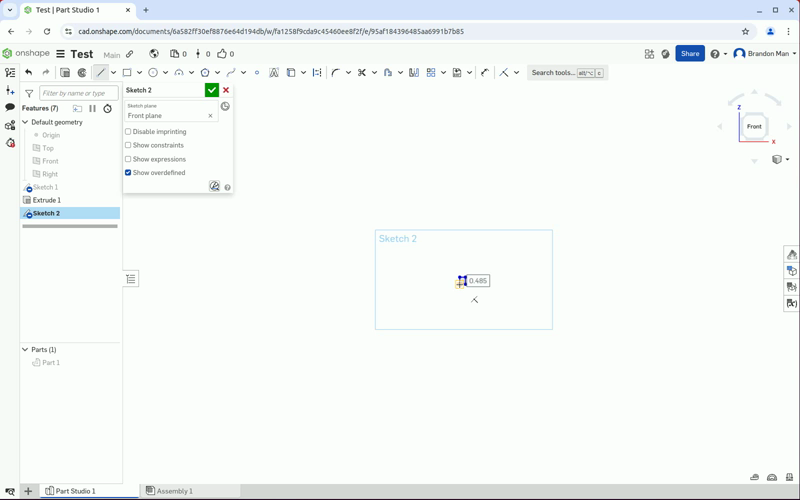
scroll(-6)
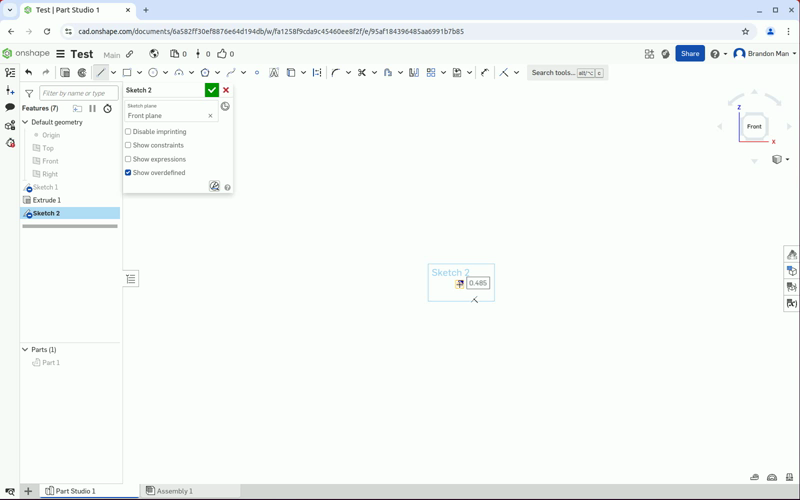
key(esc)
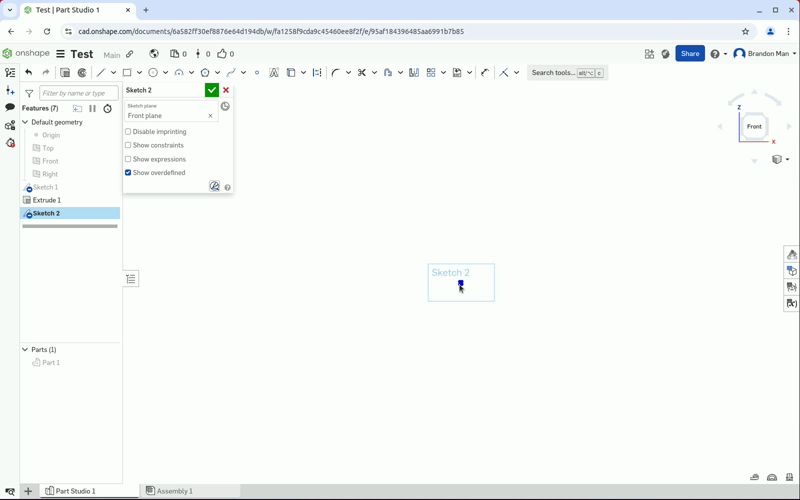
mouse_move(461, 282)
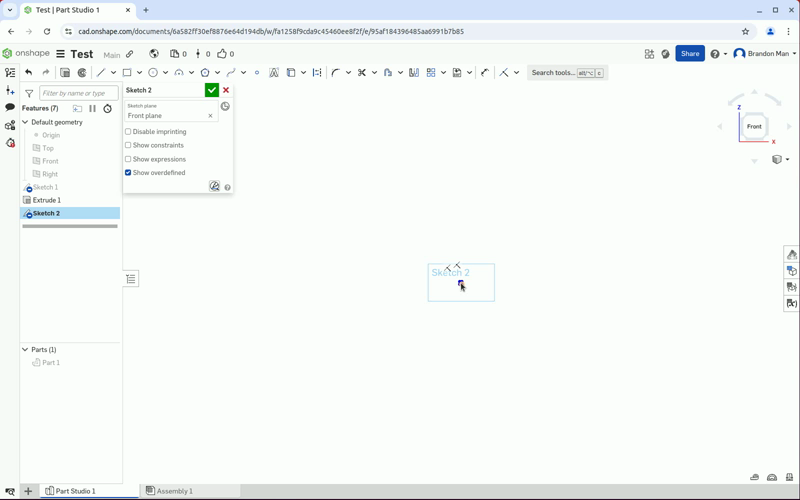
scroll(6)
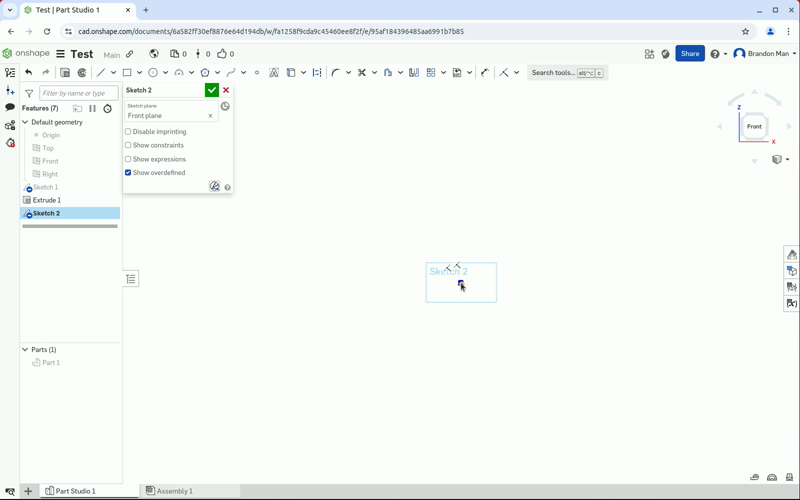
scroll(6)
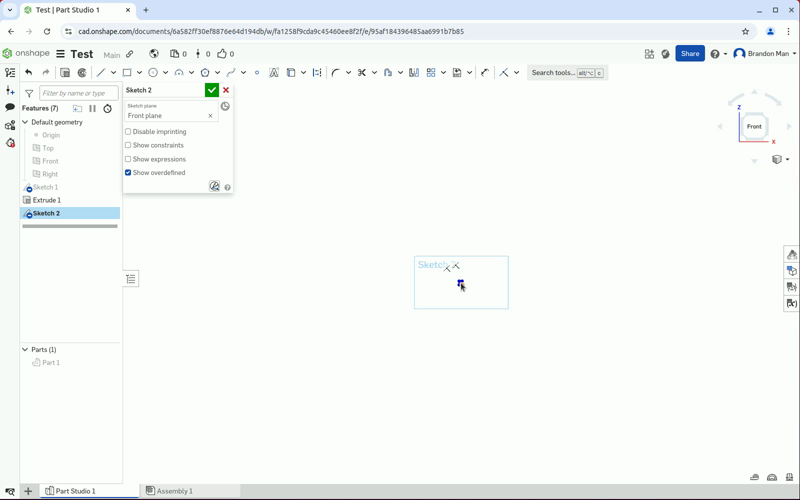
scroll(6)
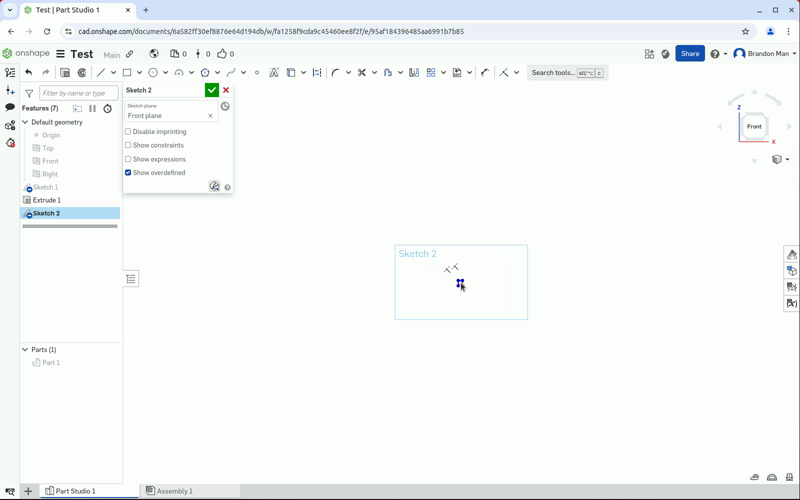
scroll(6)
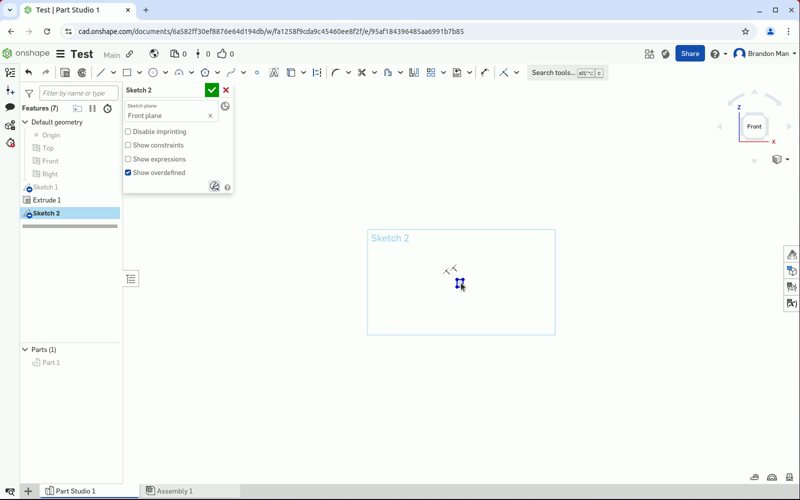
scroll(6)
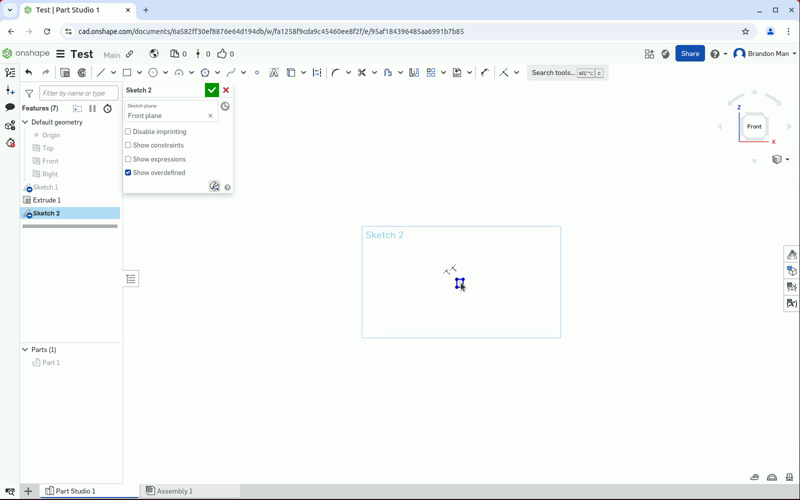
scroll(6)
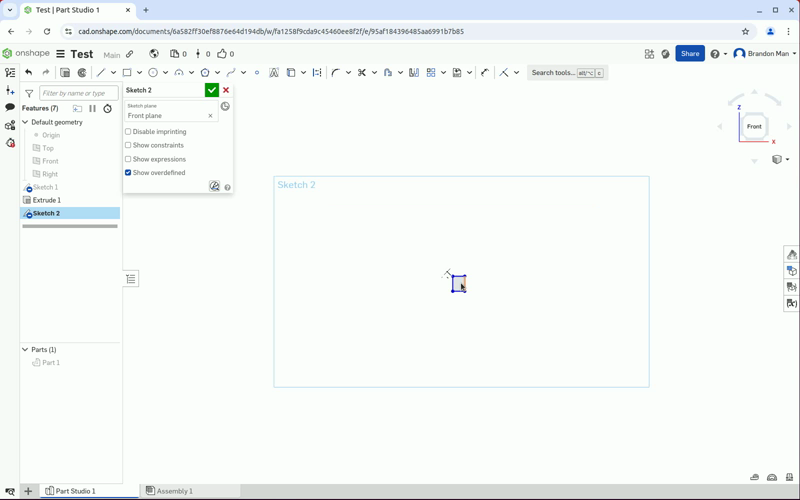
scroll(6)
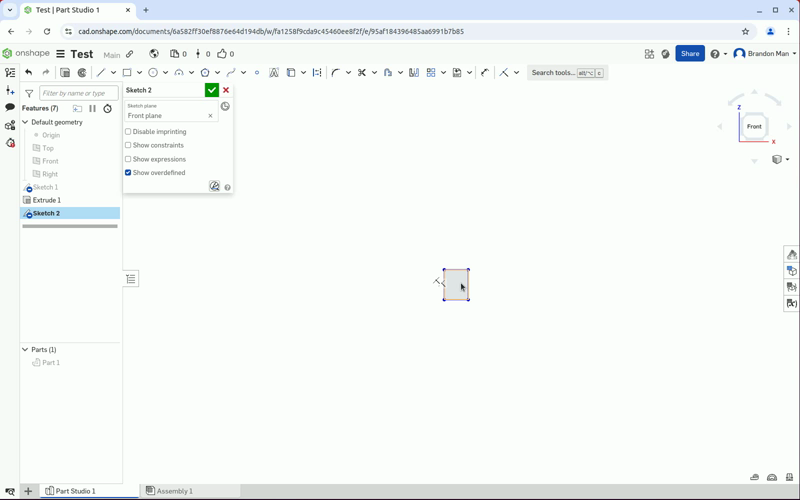
click(461, 282)
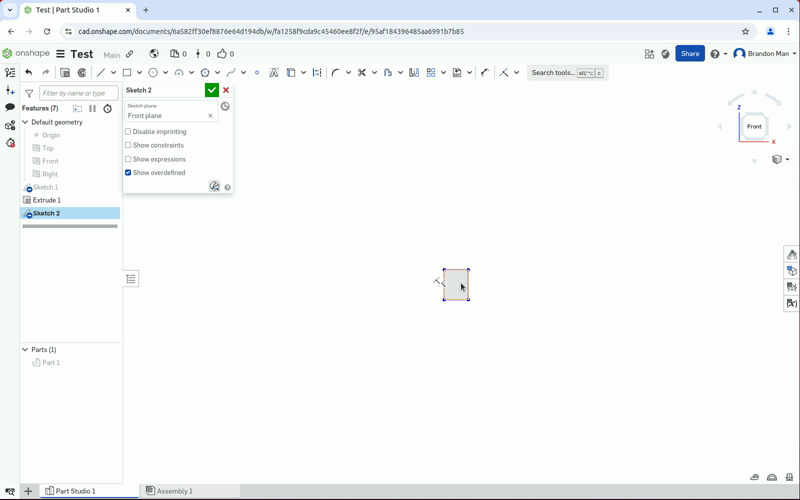
scroll(-6)
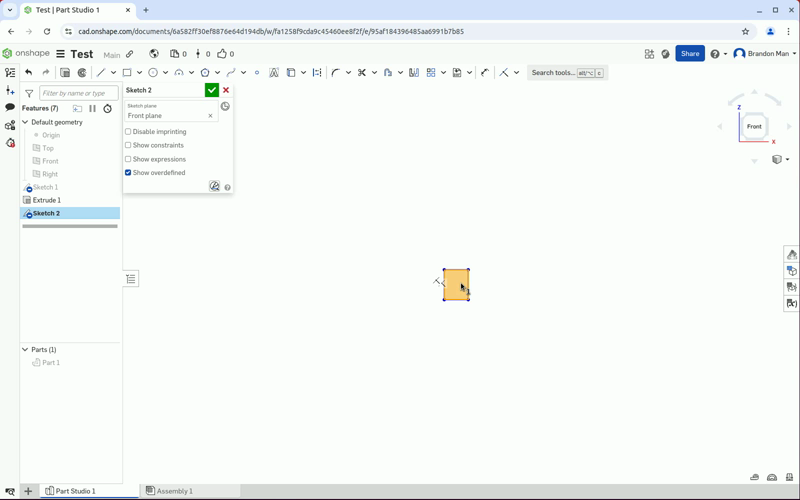
scroll(-6)
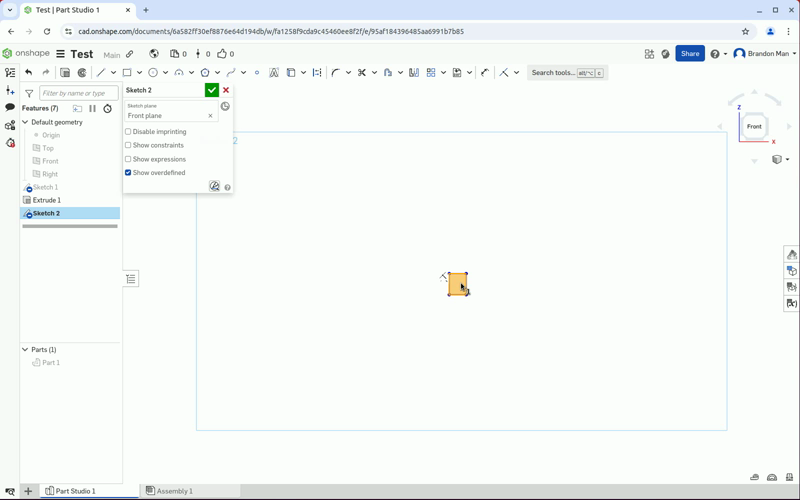
scroll(-6)
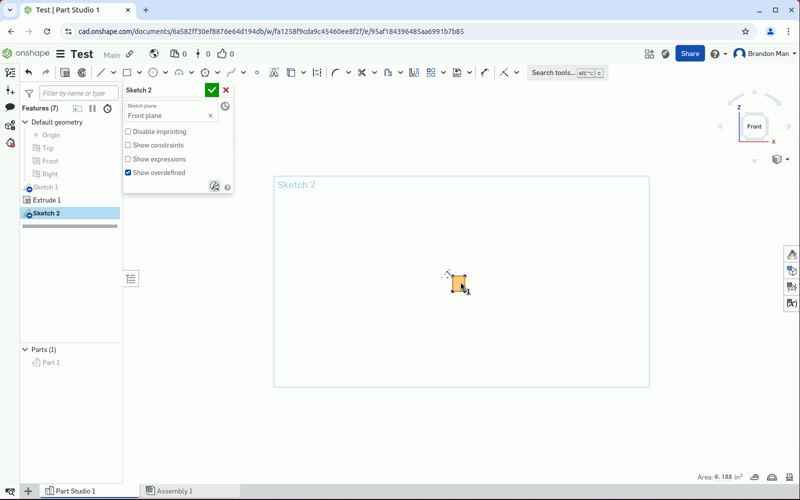
scroll(-6)
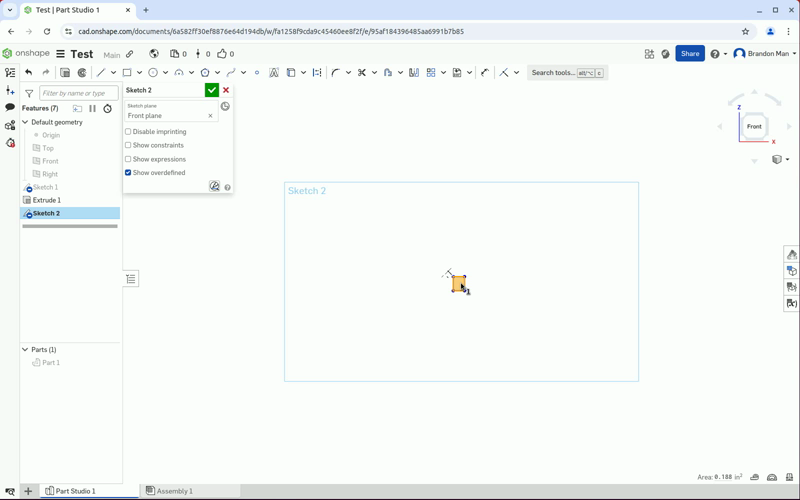
scroll(-6)
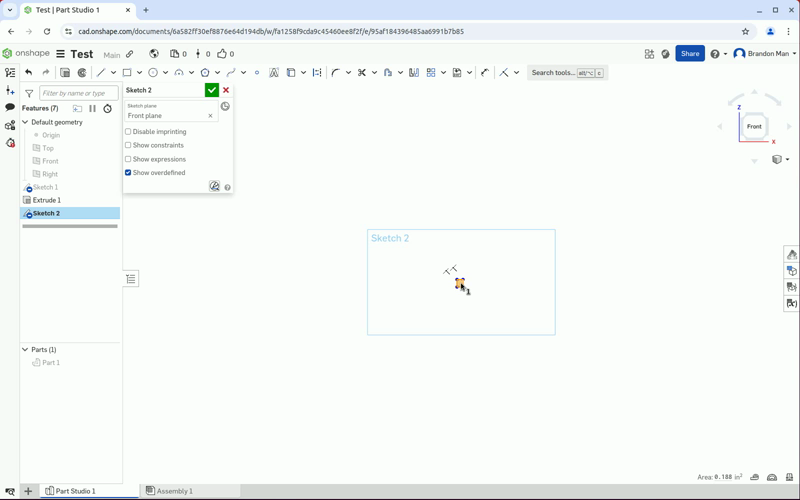
scroll(-6)
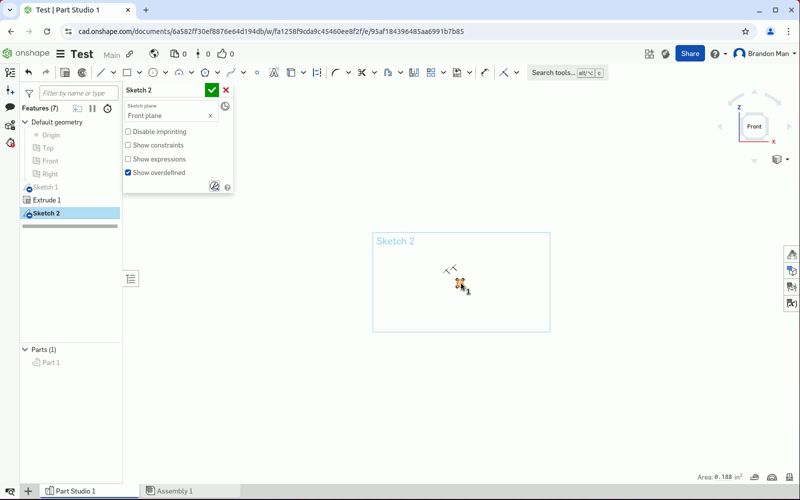
scroll(-6)
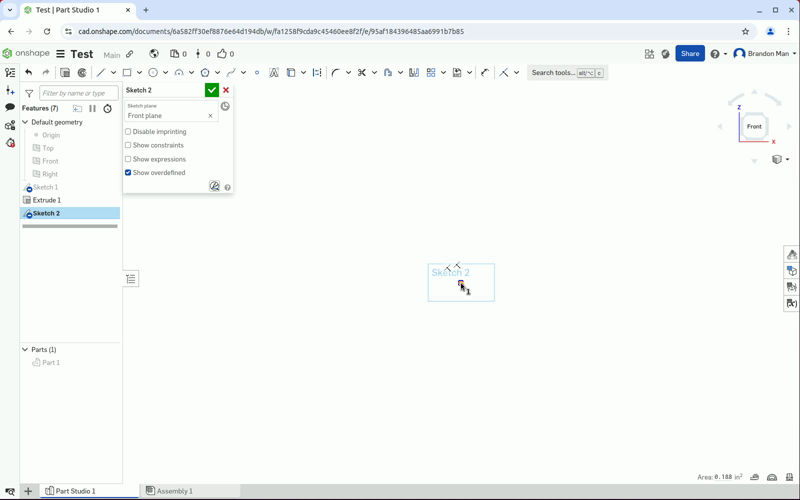
mouse_move(73, 352)
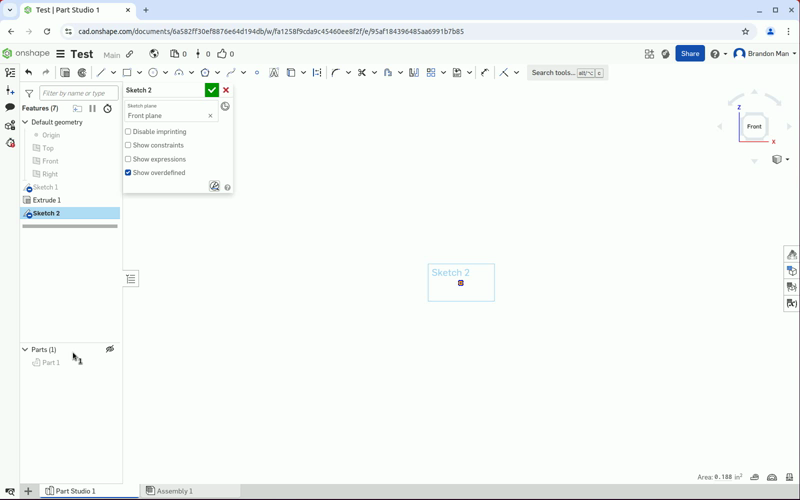
key(shift+y)
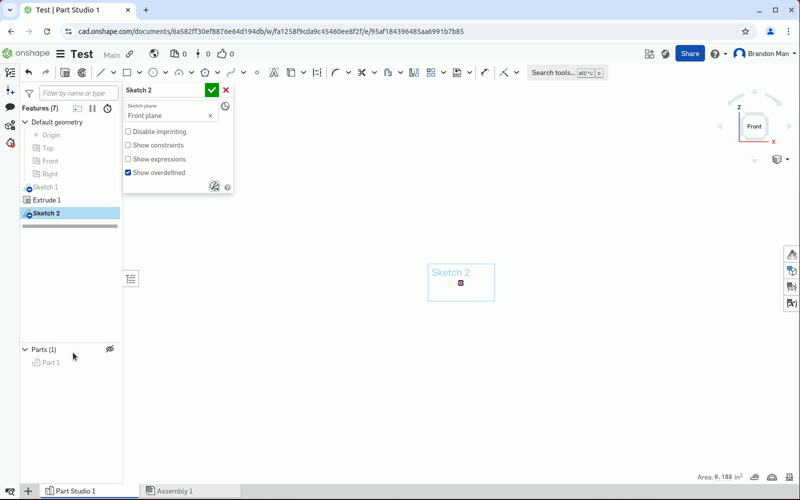
key(shift+e)
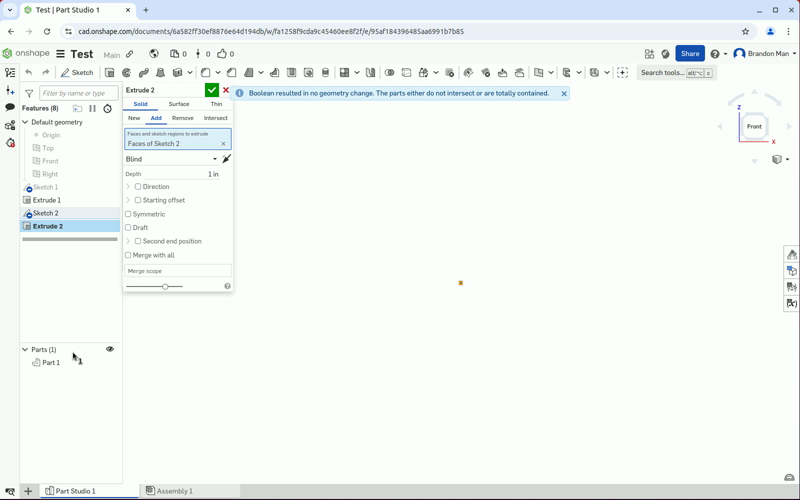
mouse_move(143, 106)
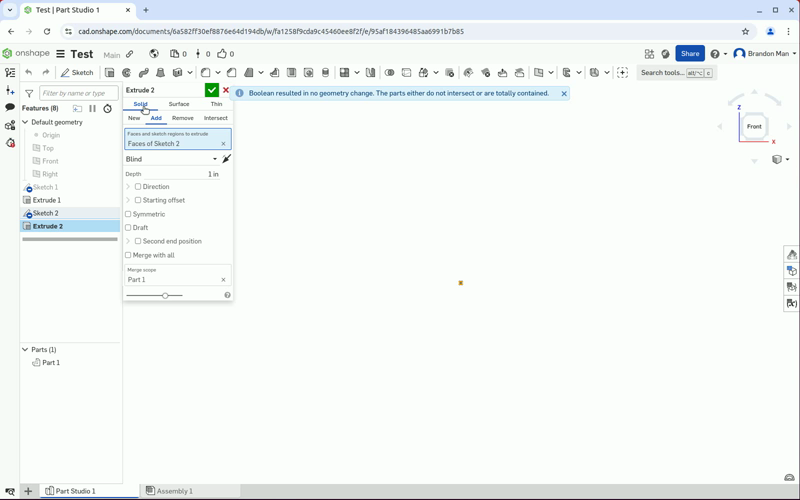
click(143, 106)
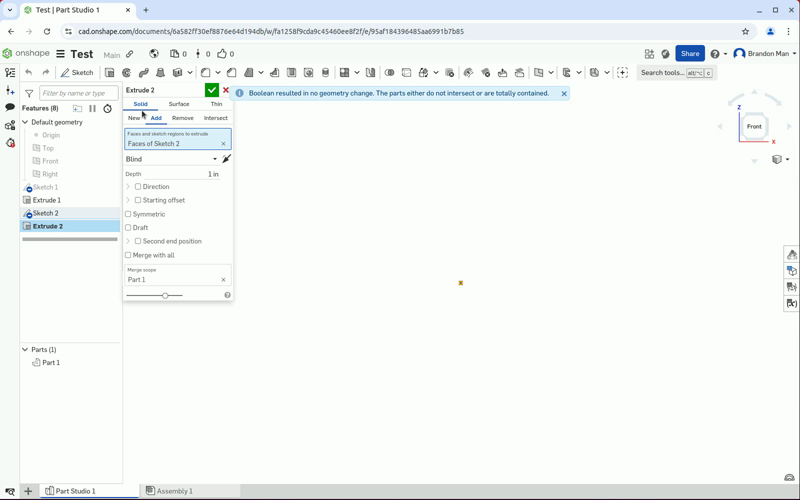
mouse_move(137, 120)
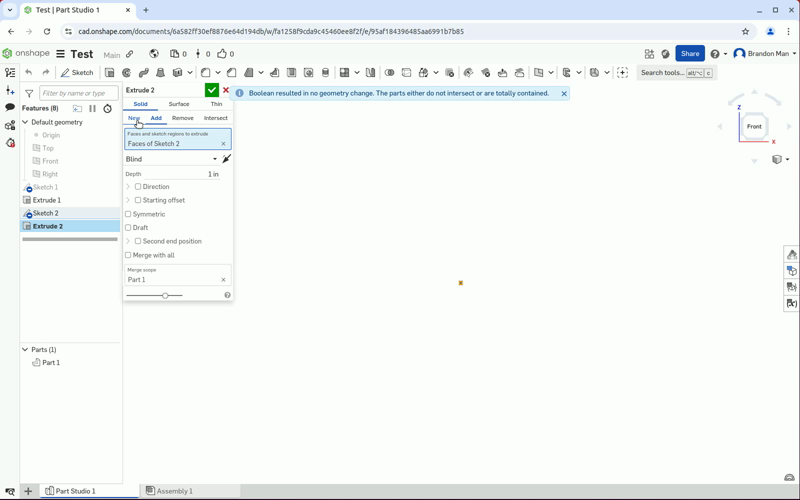
click(137, 120)
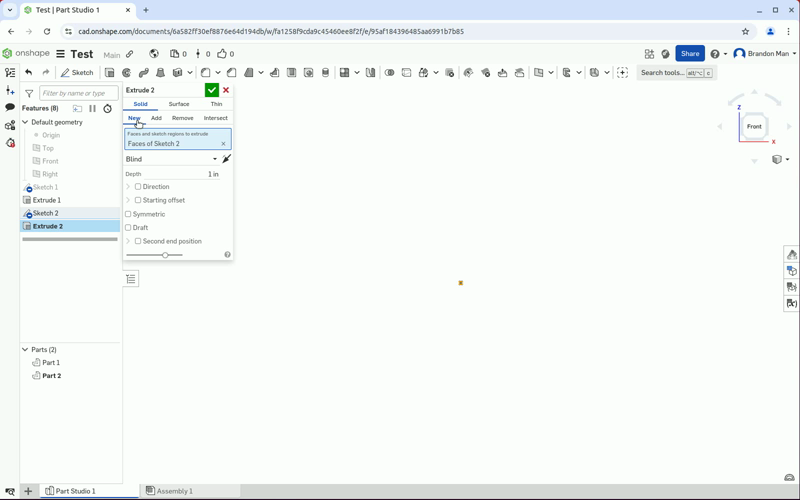
key(tab, 4)
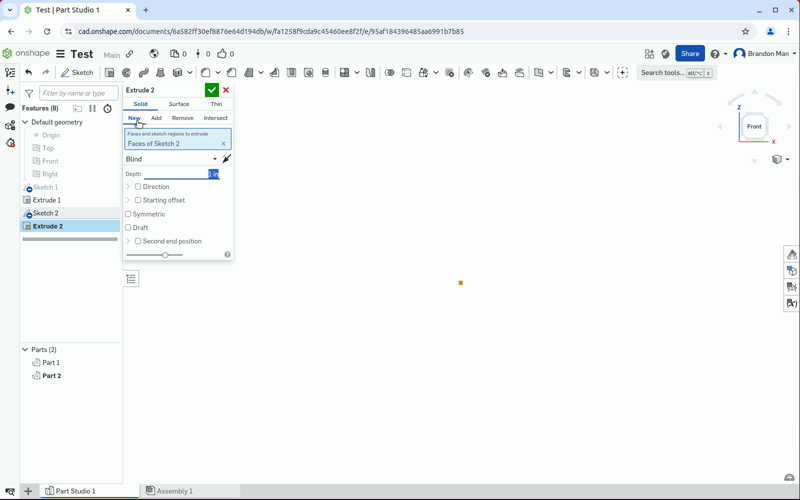
text(7.703)
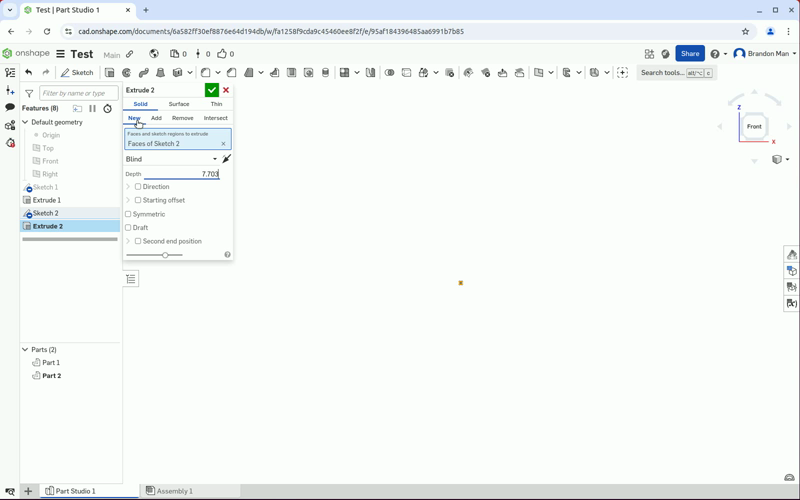
key(enter)
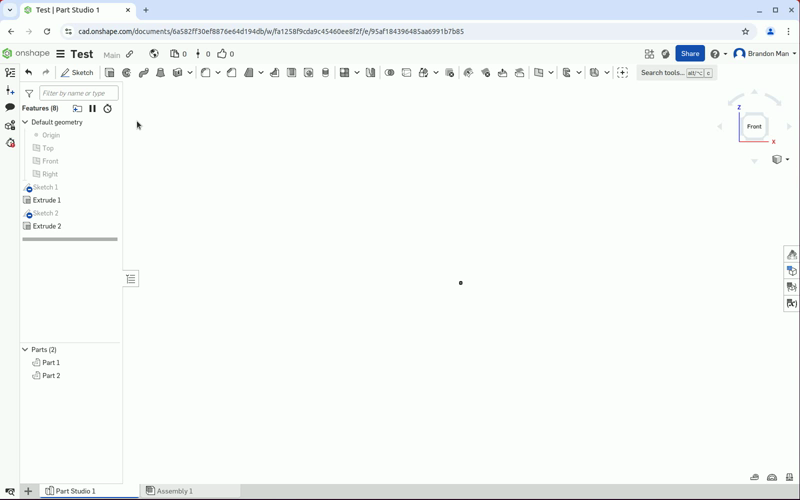
key(shift+h)
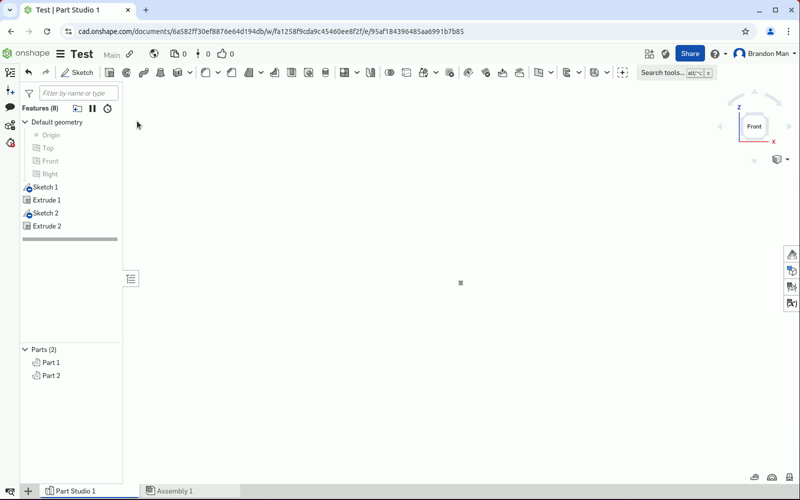
key(shift+h)
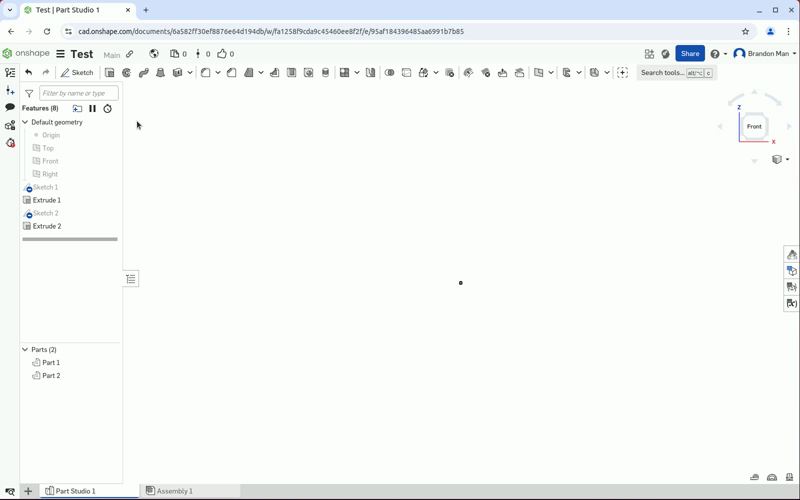
mouse_move(73, 189)
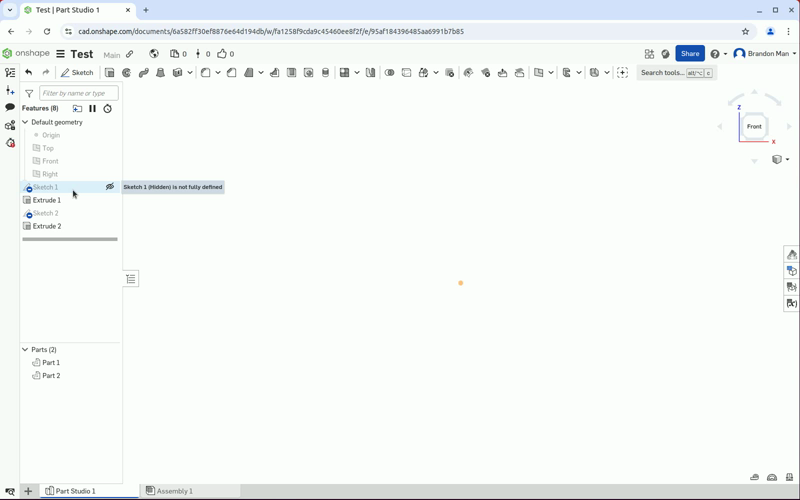
click(73, 189)
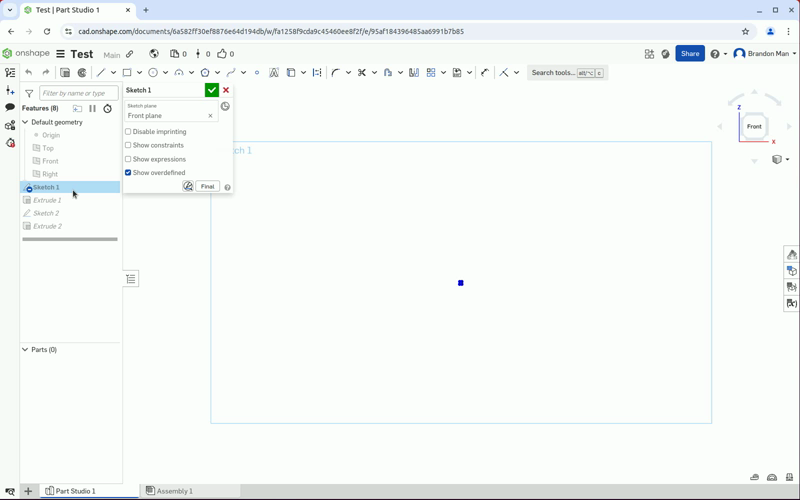
mouse_move(229, 92)
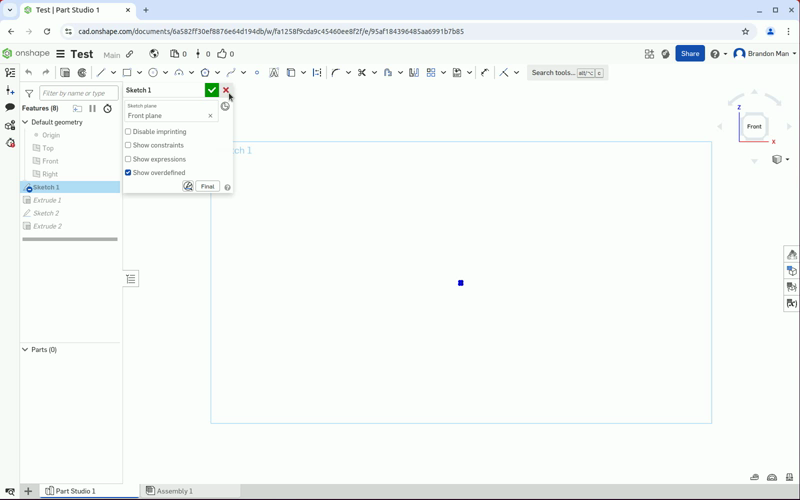
click(229, 92)
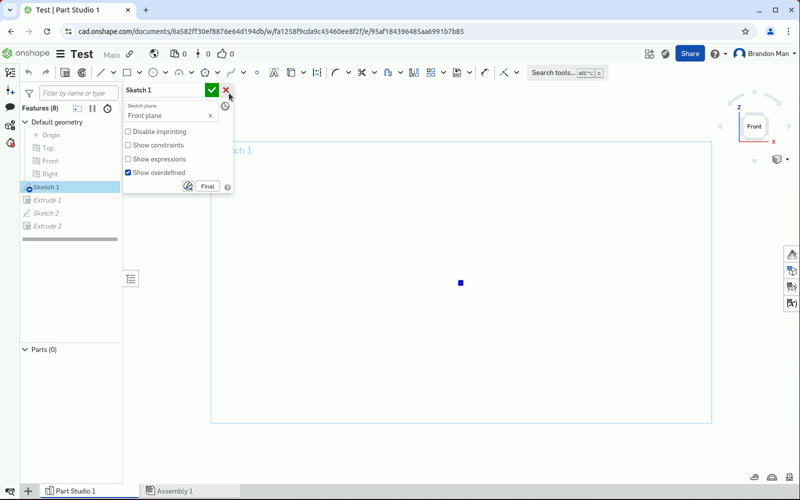
key(shift+s)
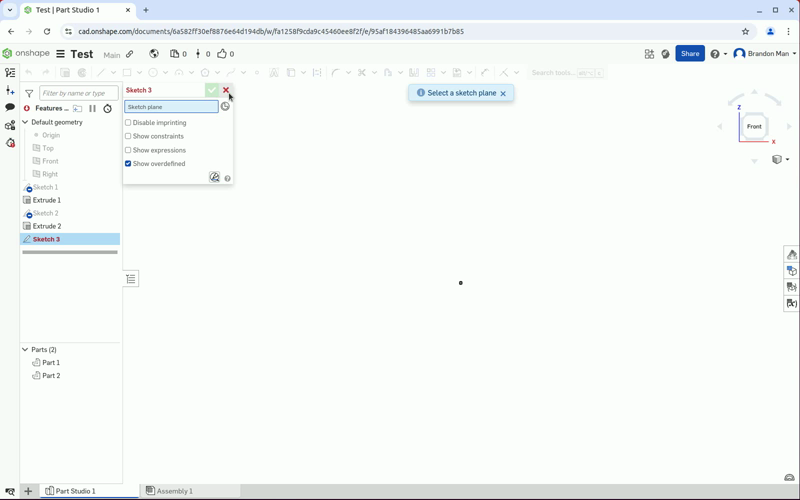
mouse_move(73, 163)
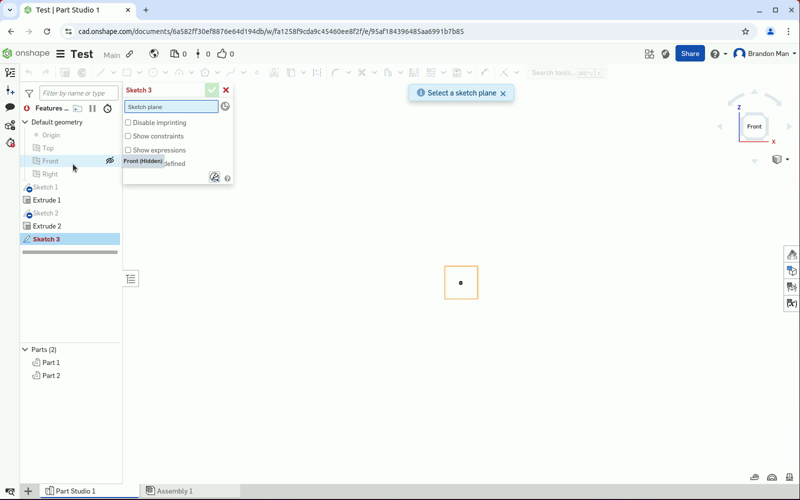
click(73, 163)
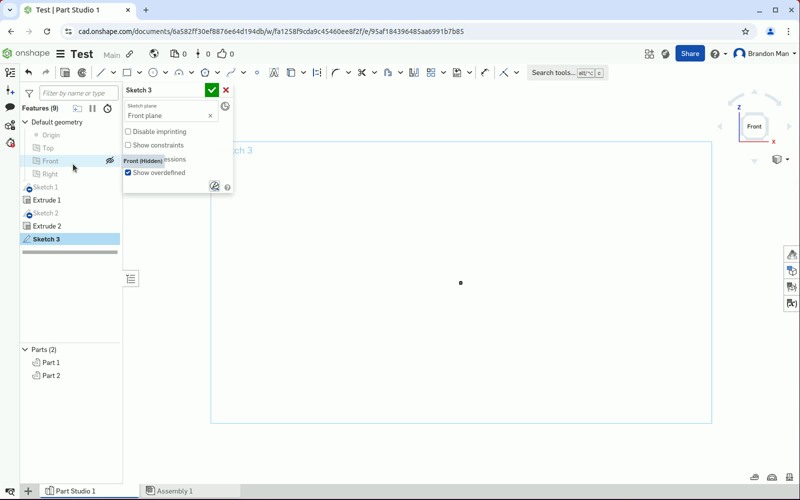
mouse_move(73, 352)
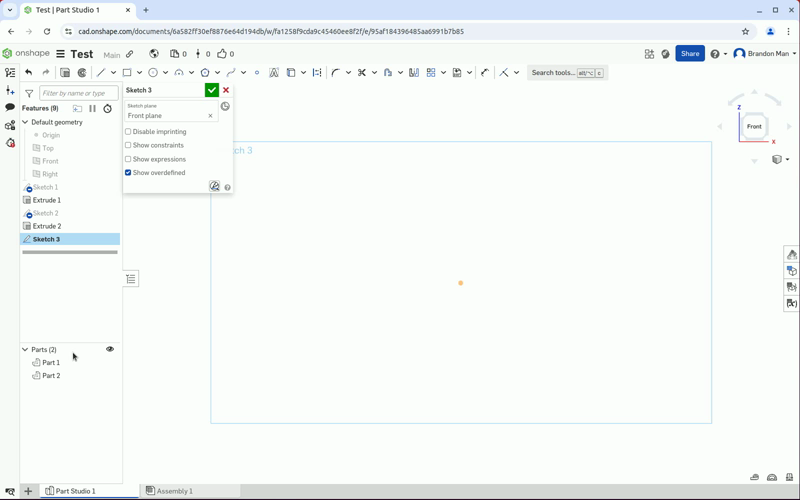
key(y)
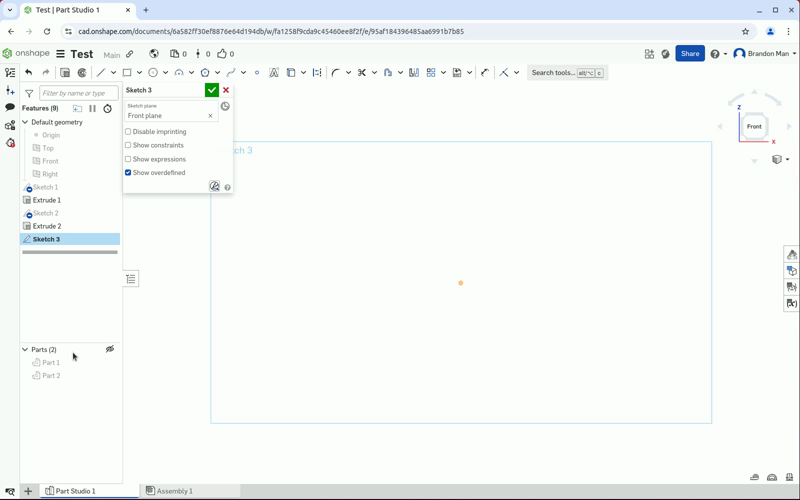
key(l)
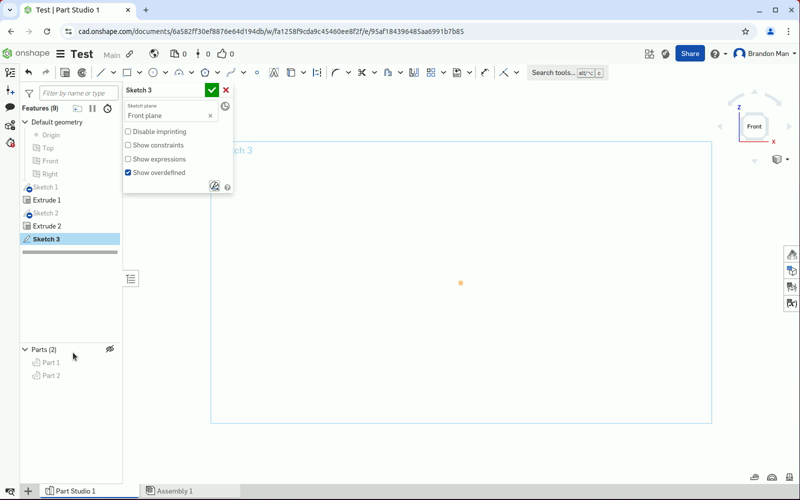
key_down(shift)
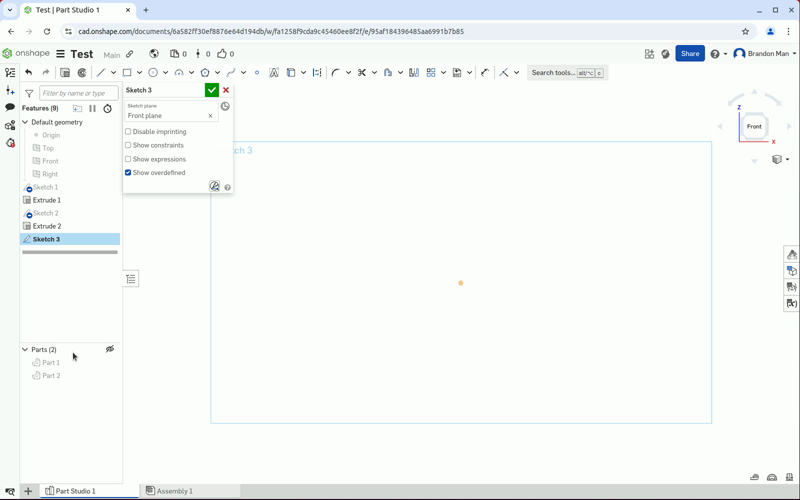
mouse_move(459, 284)
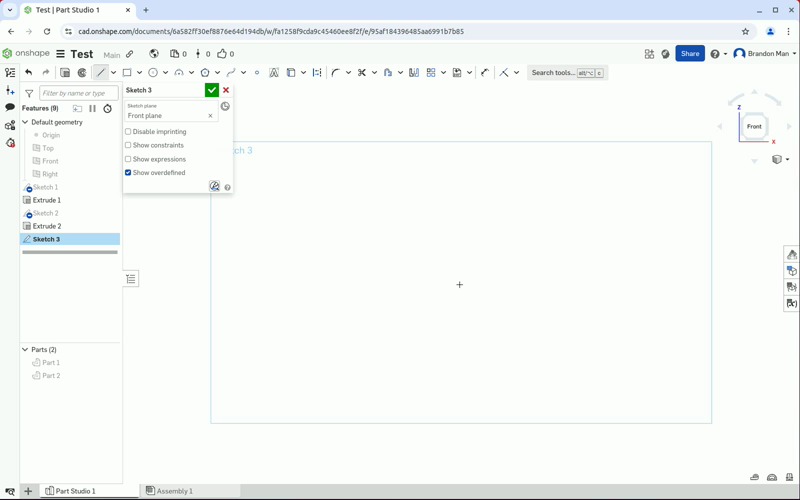
click(459, 284)
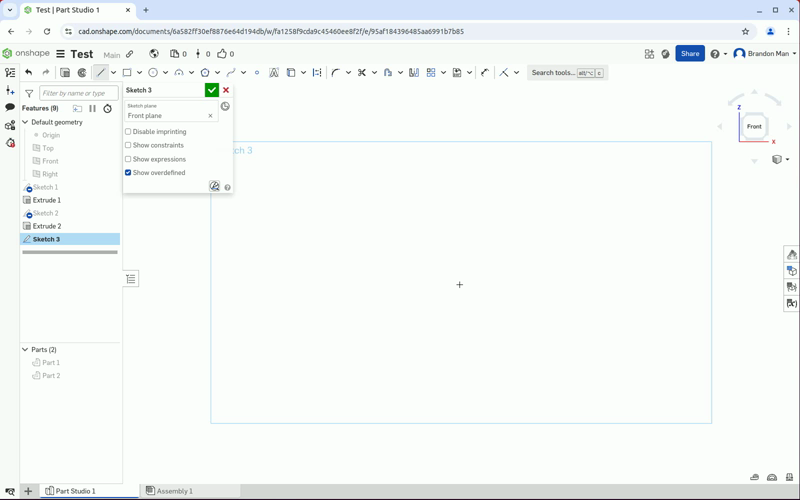
key_up(shift)
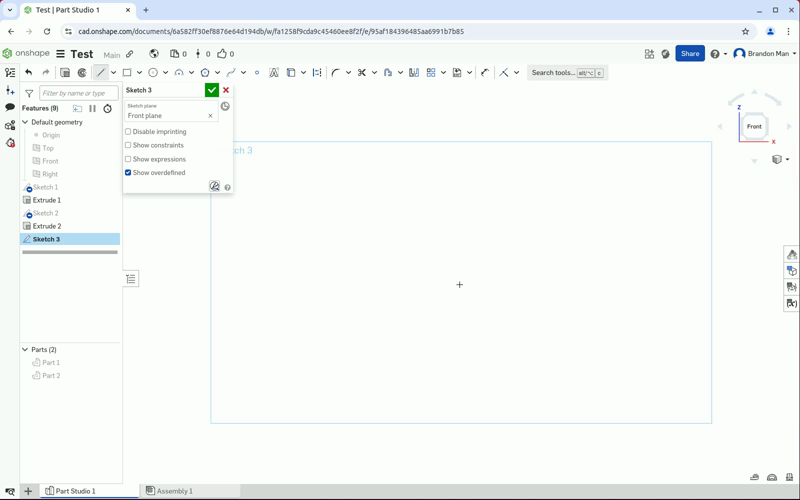
key_down(shift)
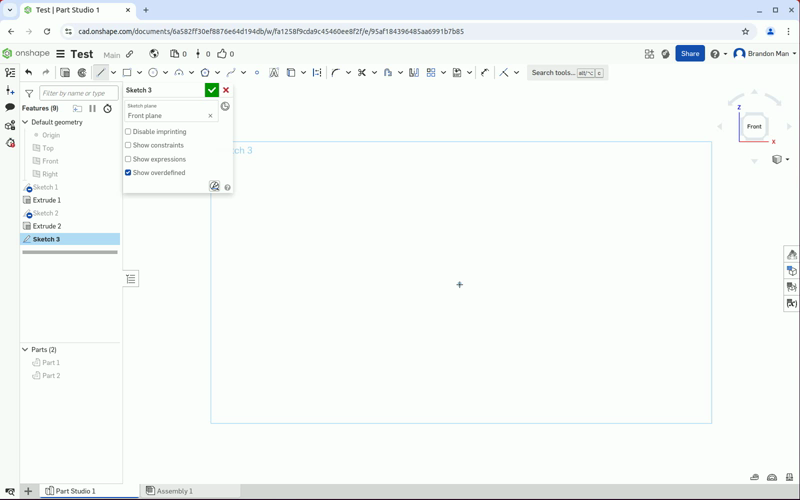
mouse_move(489, 284)
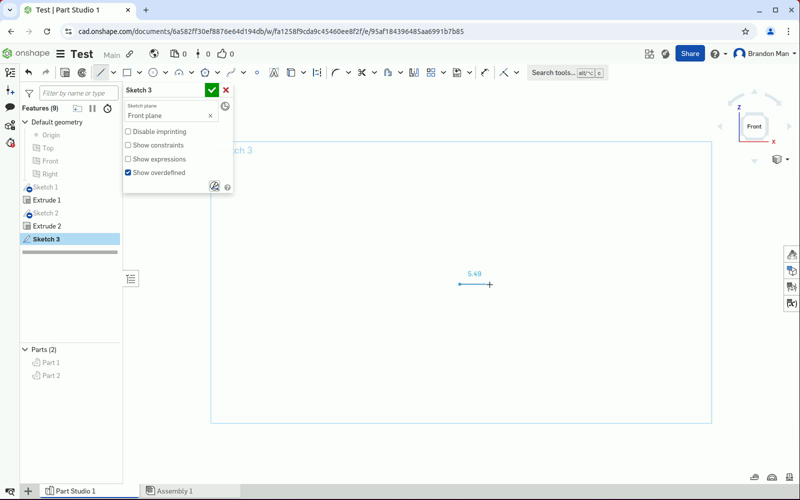
mouse_move(461, 284)
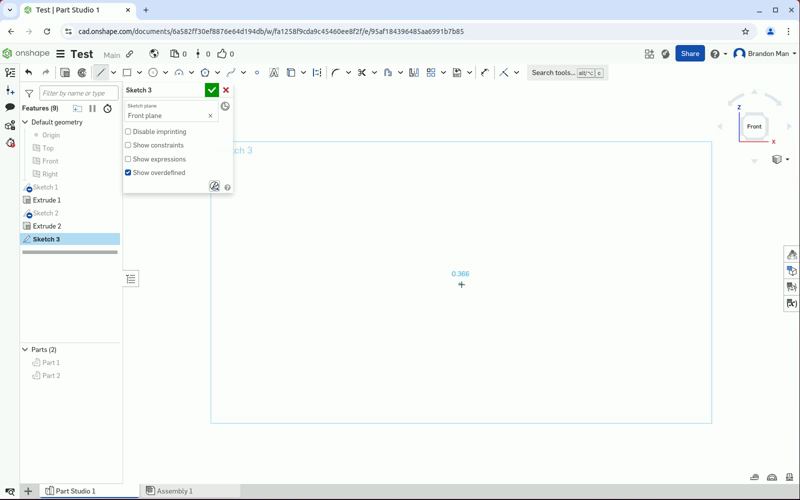
scroll(6)
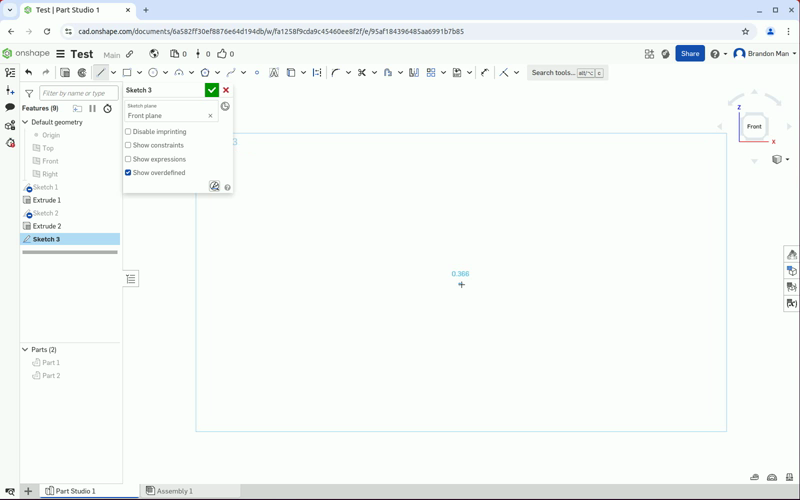
scroll(6)
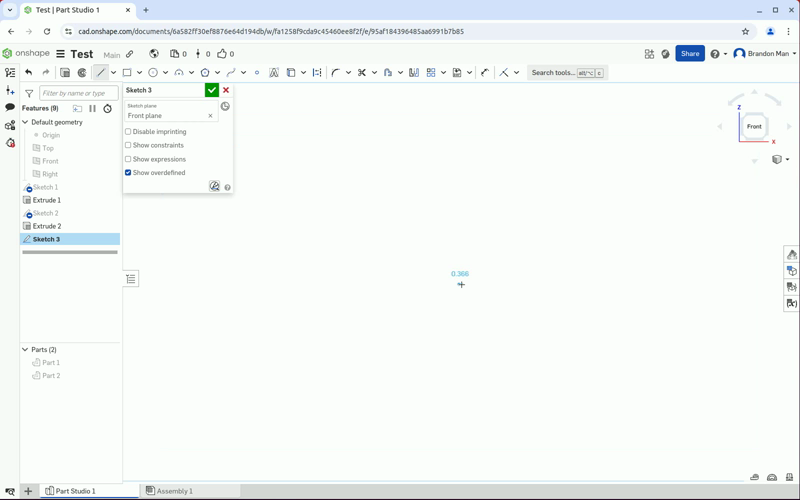
scroll(6)
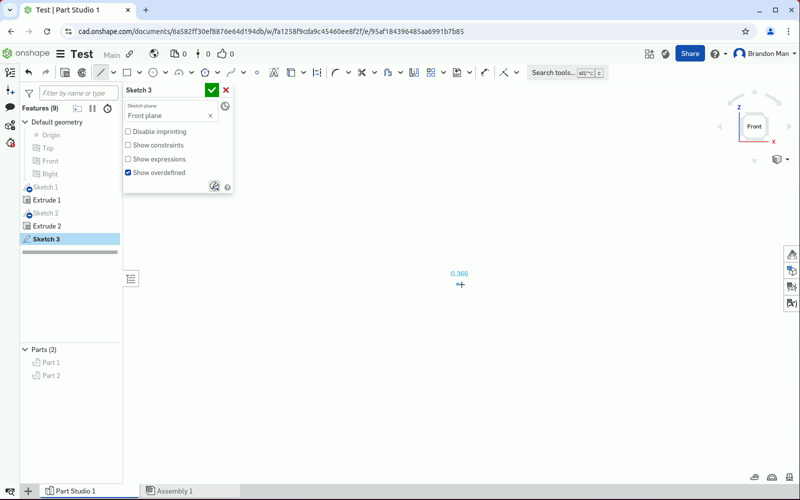
scroll(6)
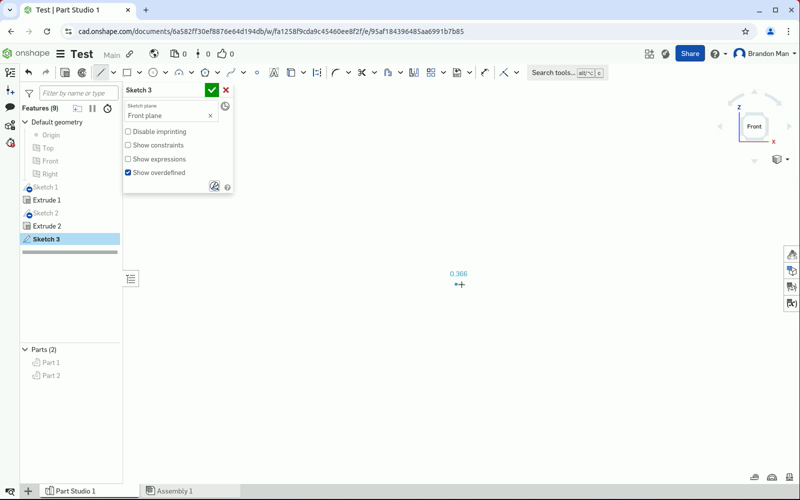
scroll(6)
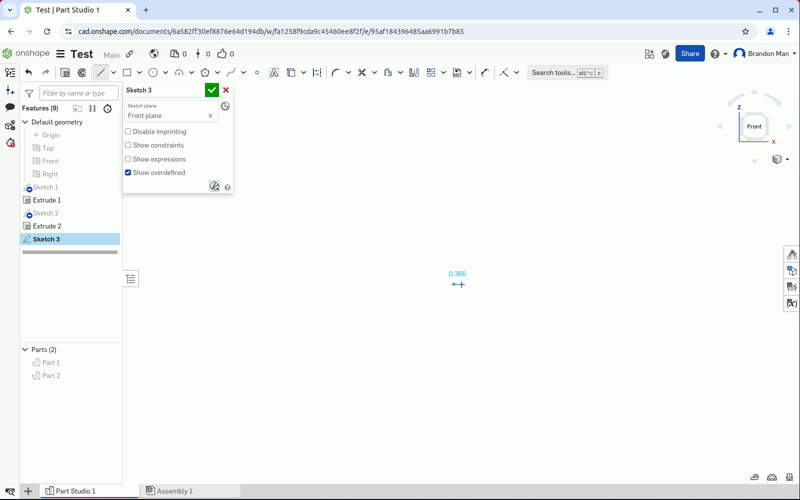
scroll(6)
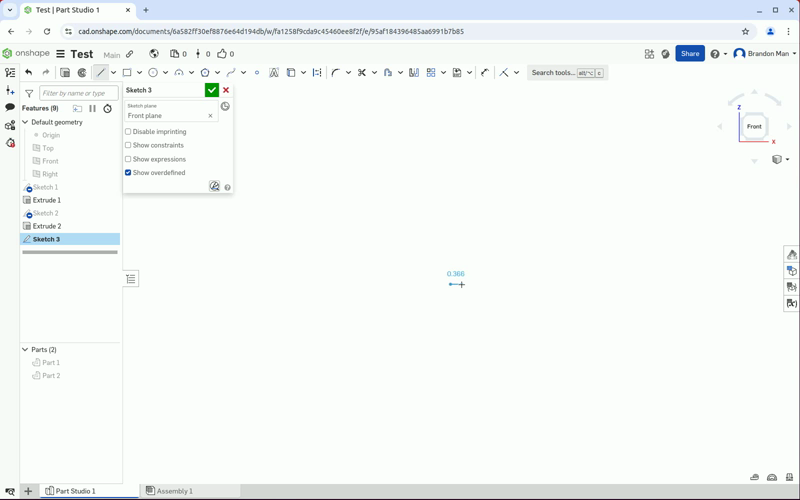
scroll(6)
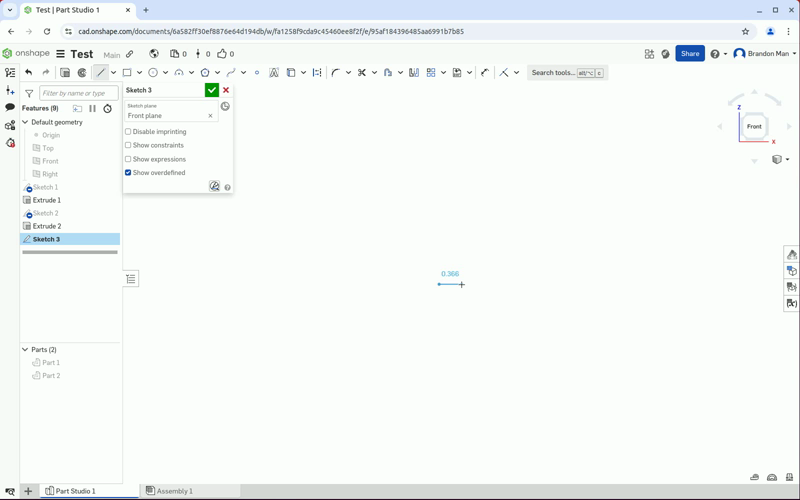
click(461, 284)
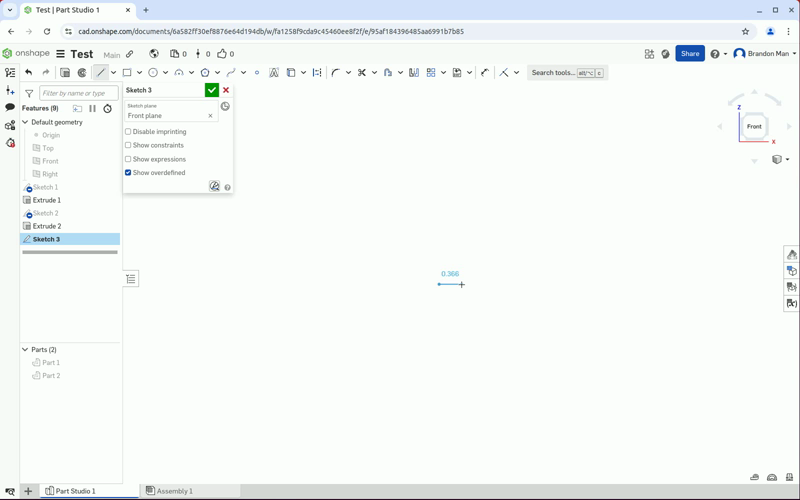
scroll(-6)
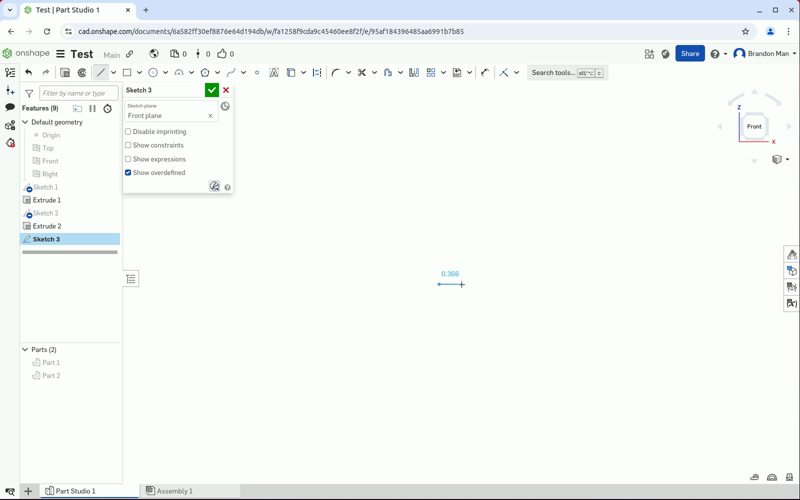
scroll(-6)
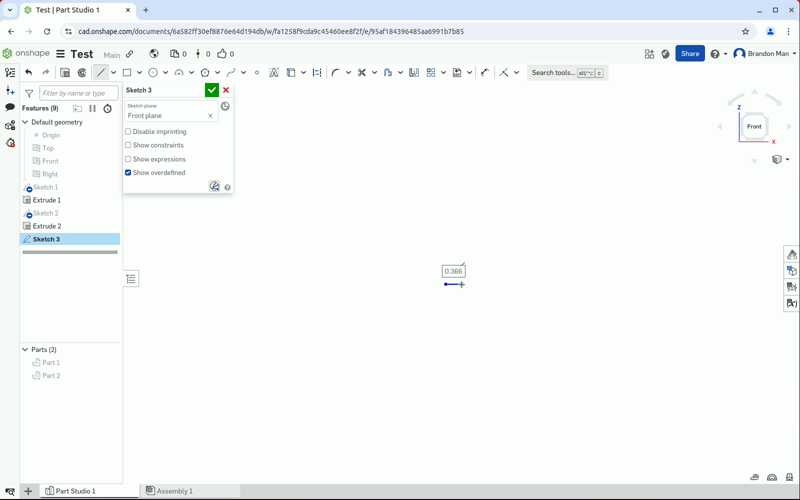
scroll(-6)
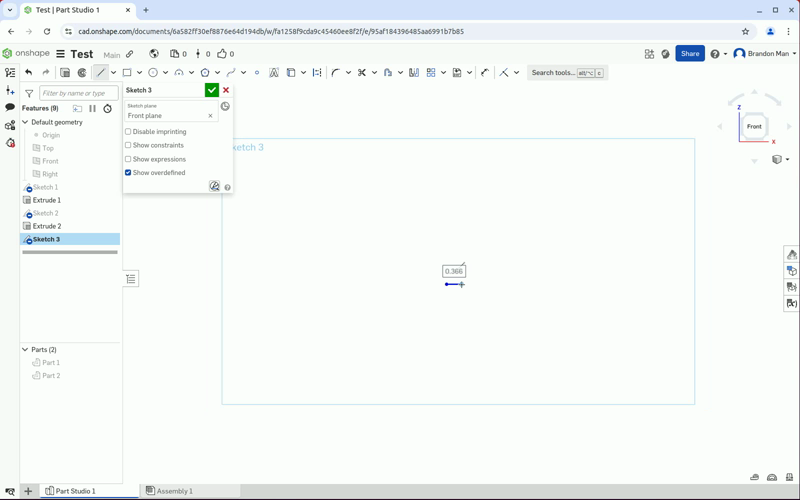
scroll(-6)
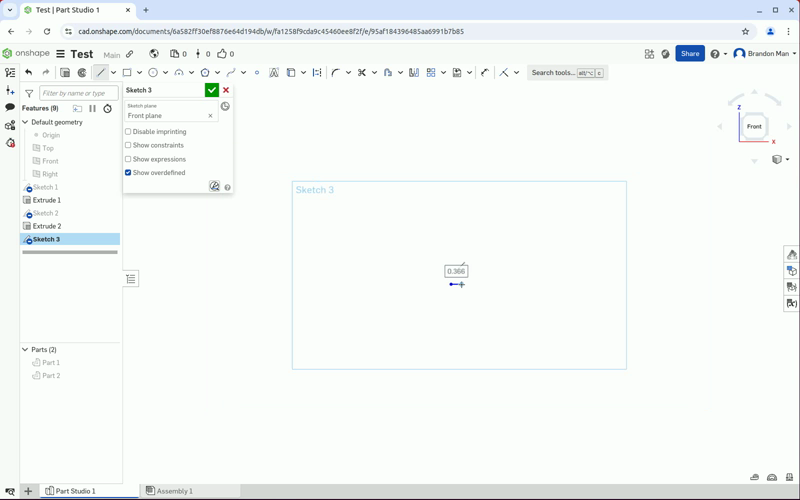
scroll(-6)
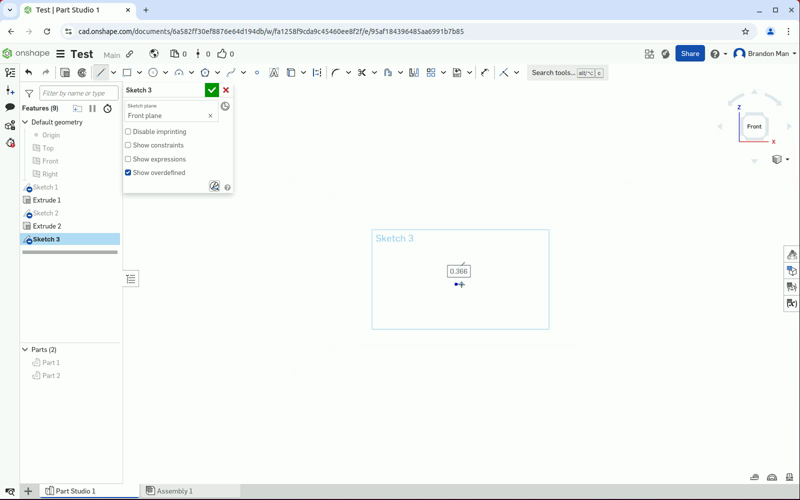
scroll(-6)
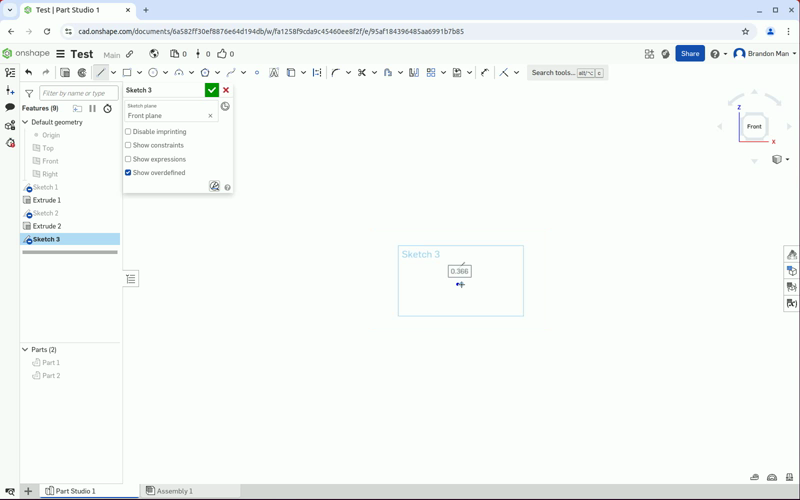
scroll(-6)
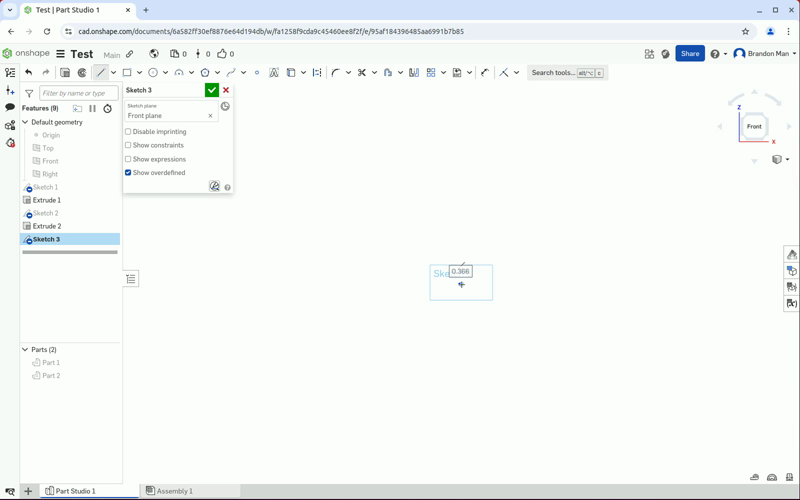
key_up(shift)
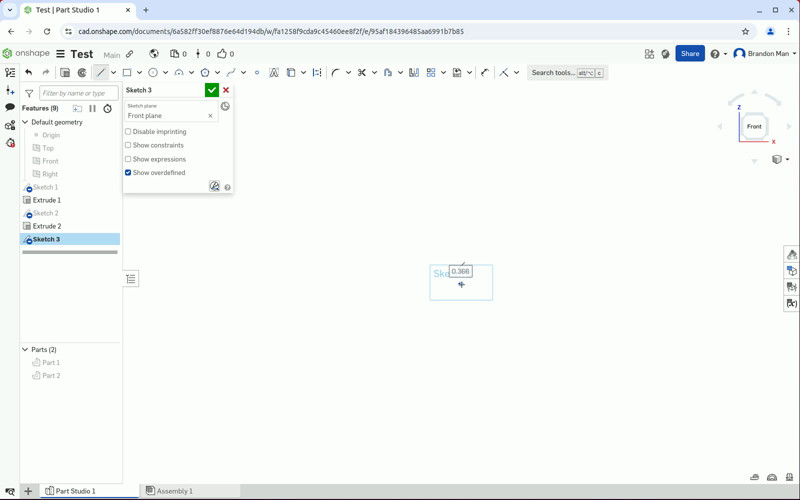
key_down(shift)
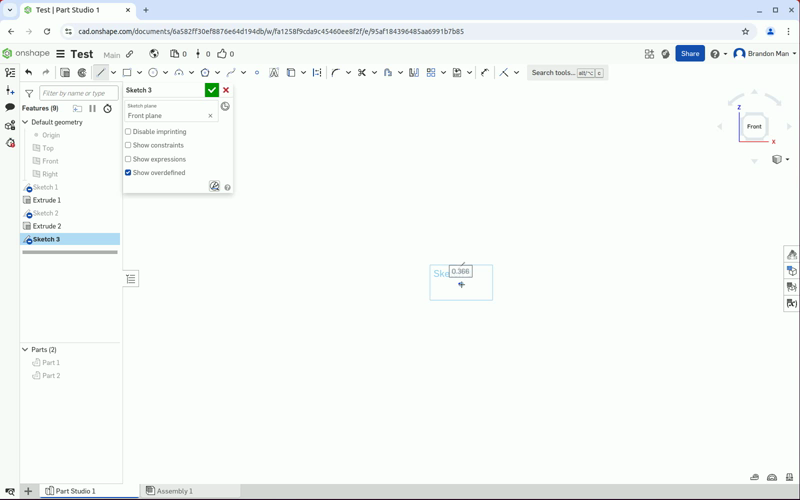
mouse_move(492, 284)
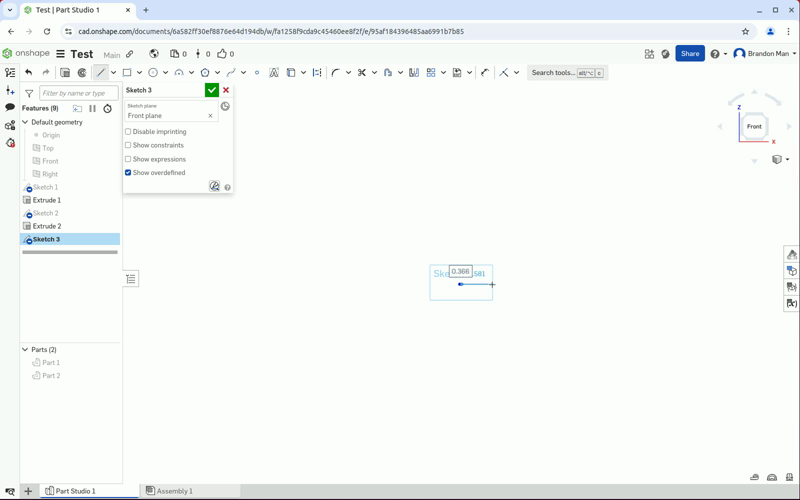
mouse_move(461, 281)
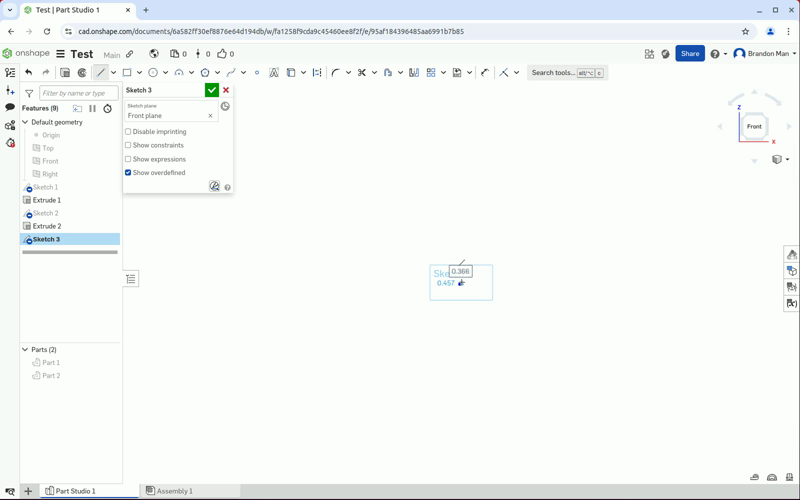
scroll(6)
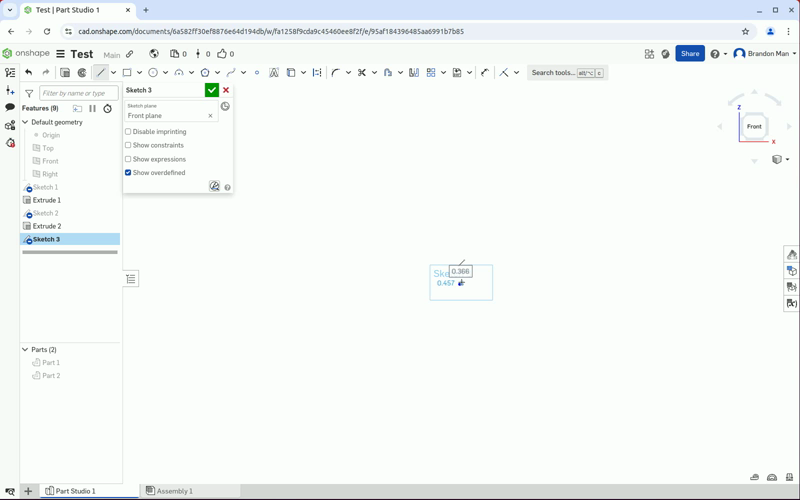
scroll(6)
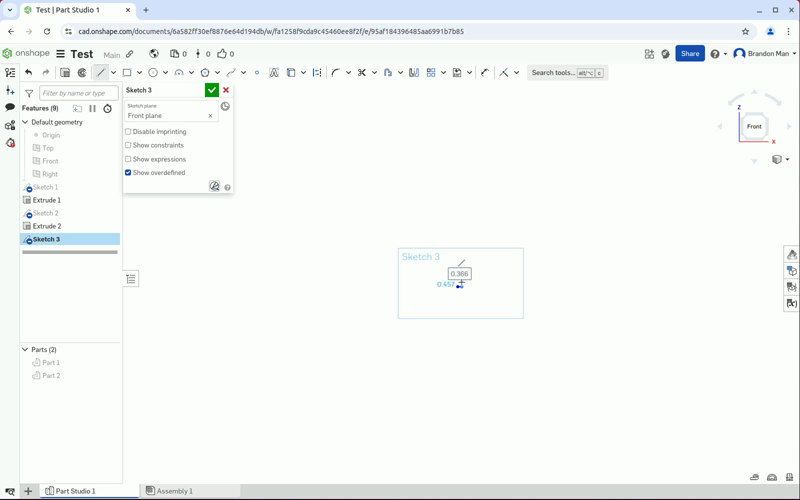
scroll(6)
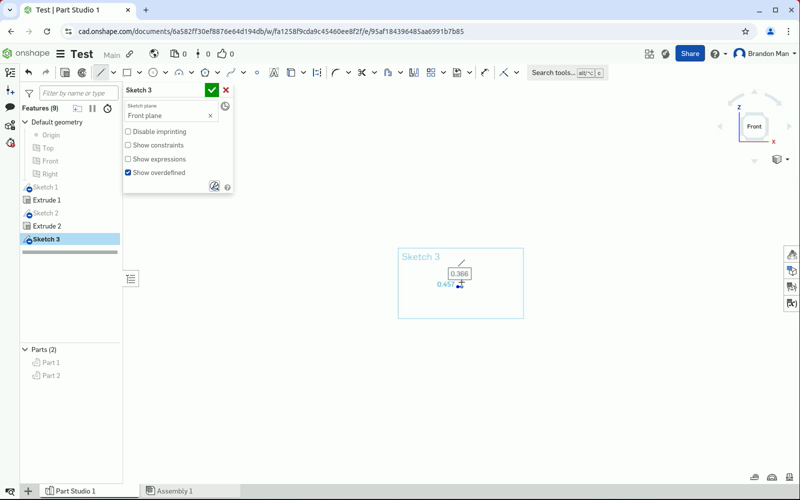
scroll(6)
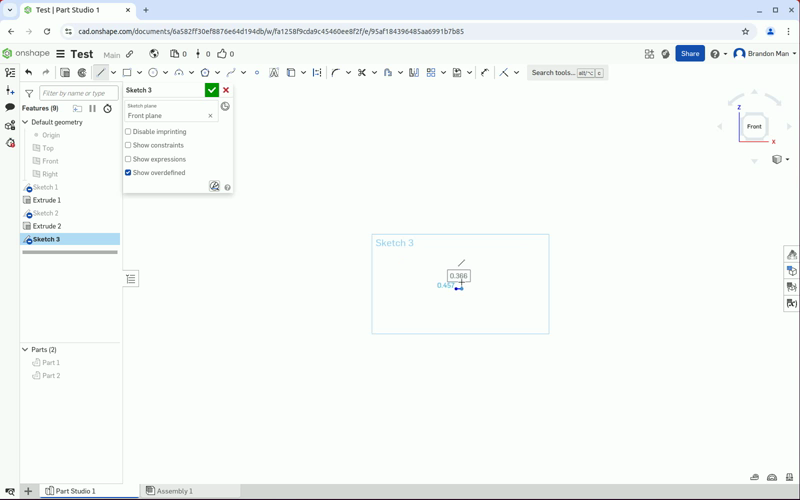
scroll(6)
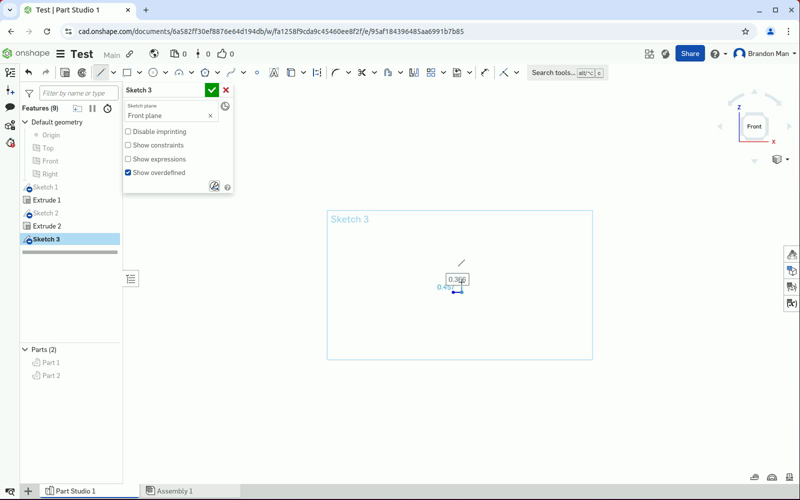
scroll(6)
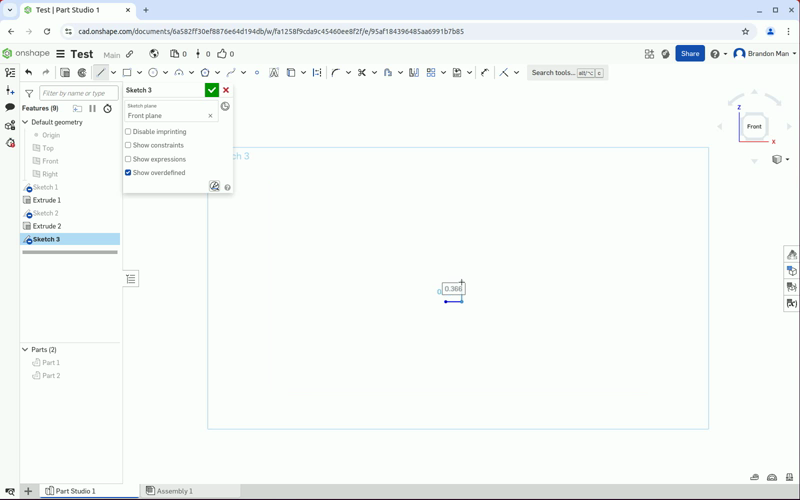
scroll(6)
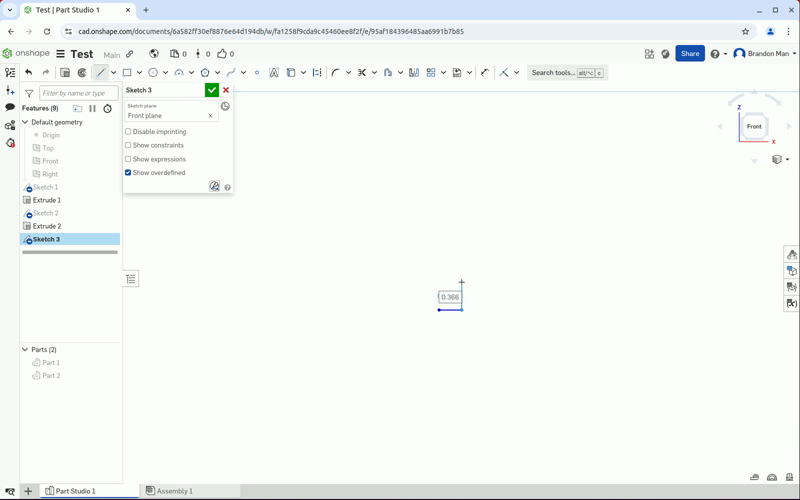
click(461, 281)
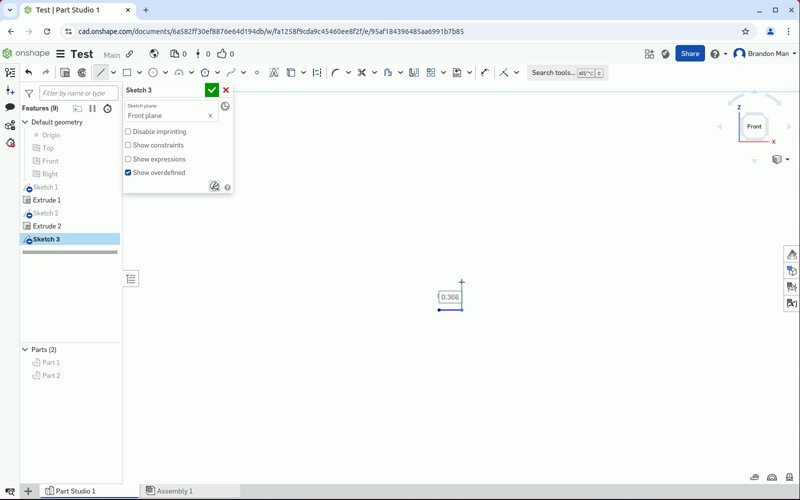
scroll(-6)
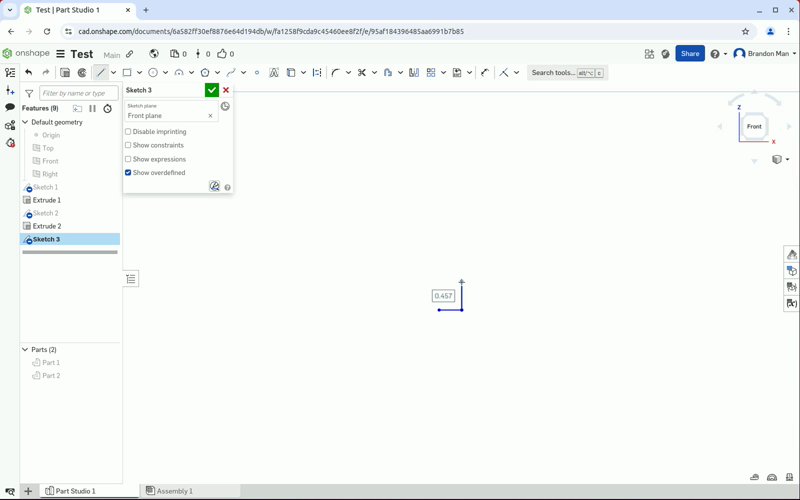
scroll(-6)
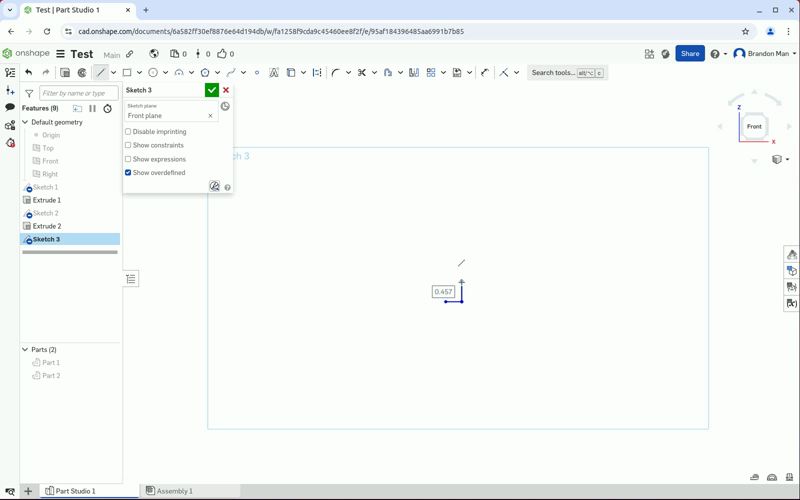
scroll(-6)
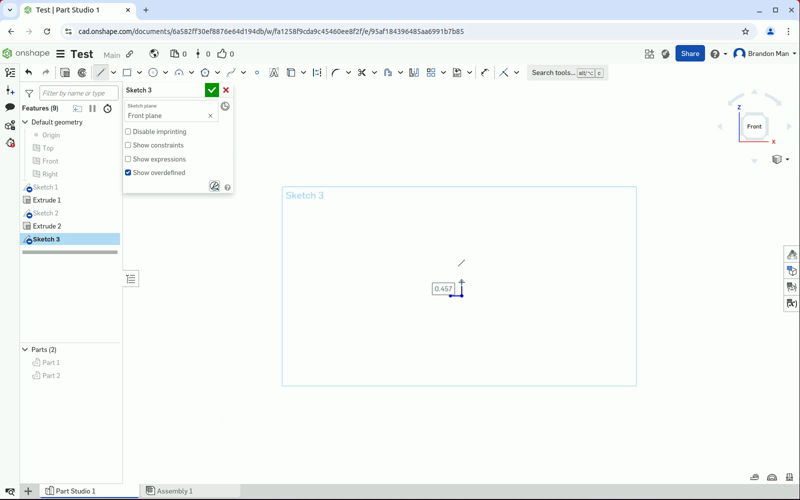
scroll(-6)
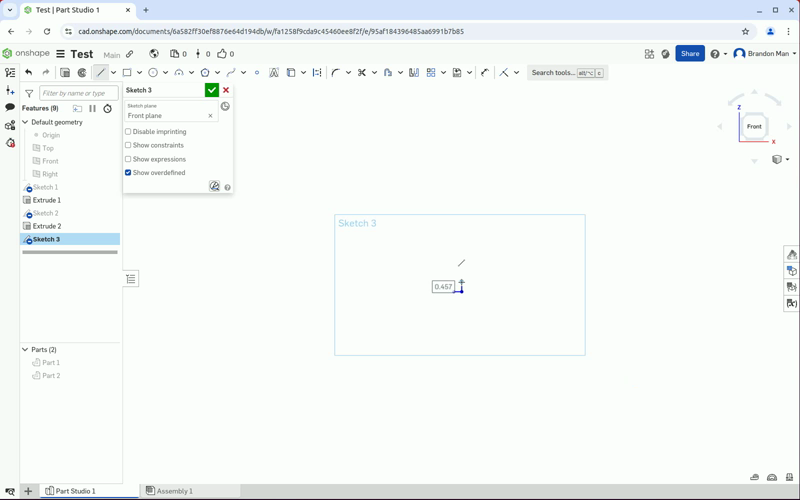
scroll(-6)
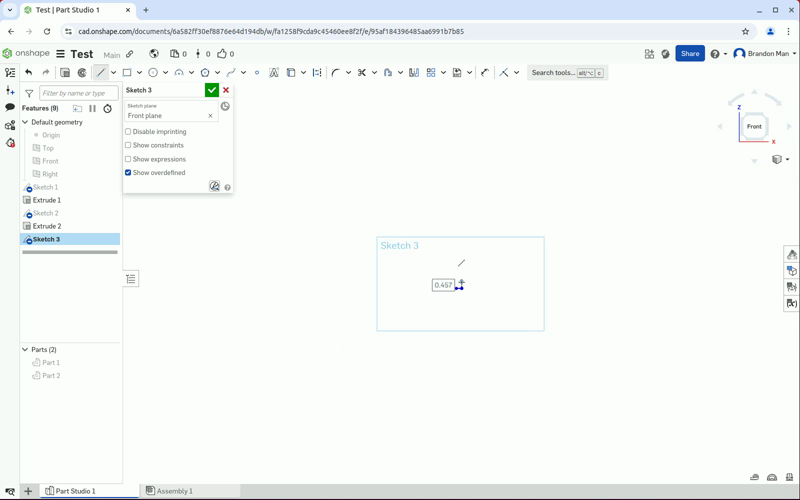
scroll(-6)
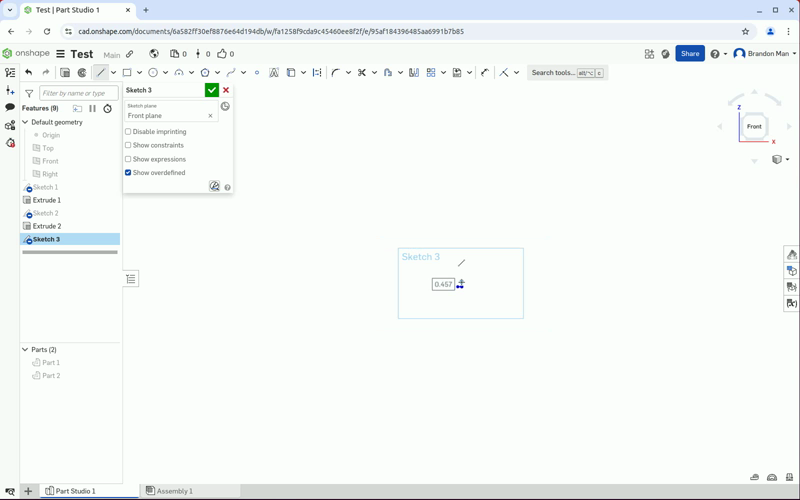
scroll(-6)
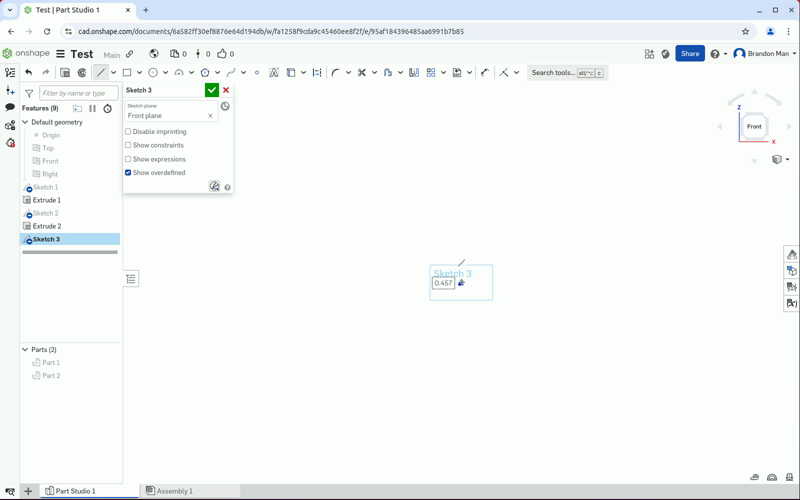
key_up(shift)
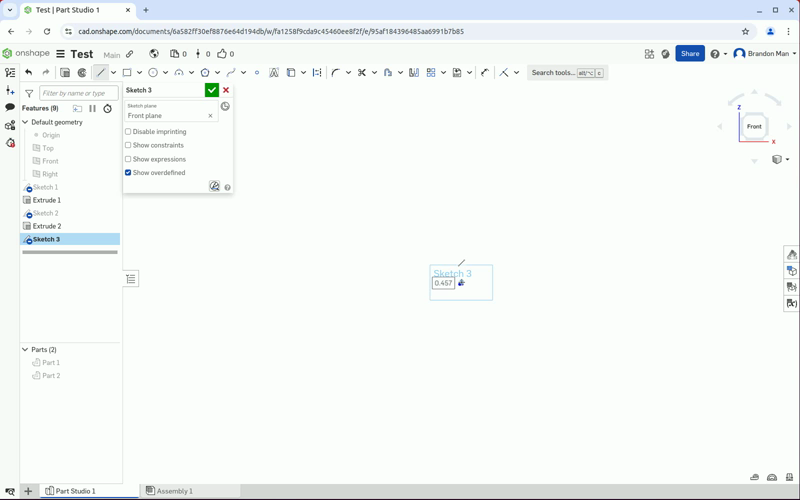
key_down(shift)
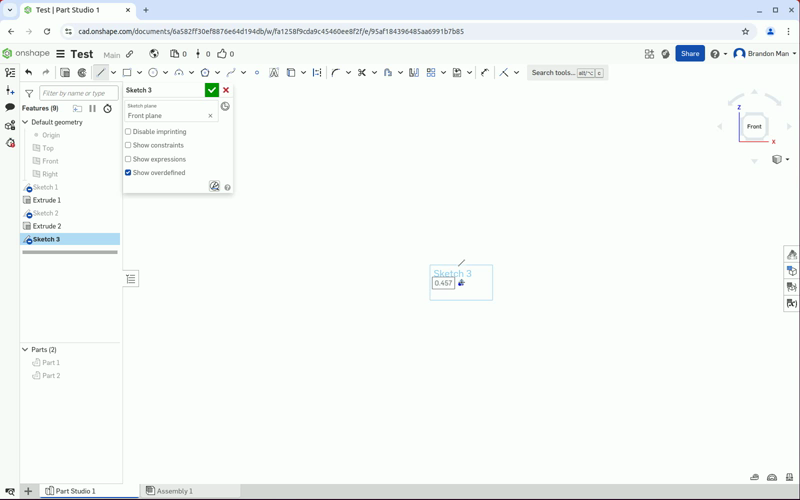
mouse_move(492, 281)
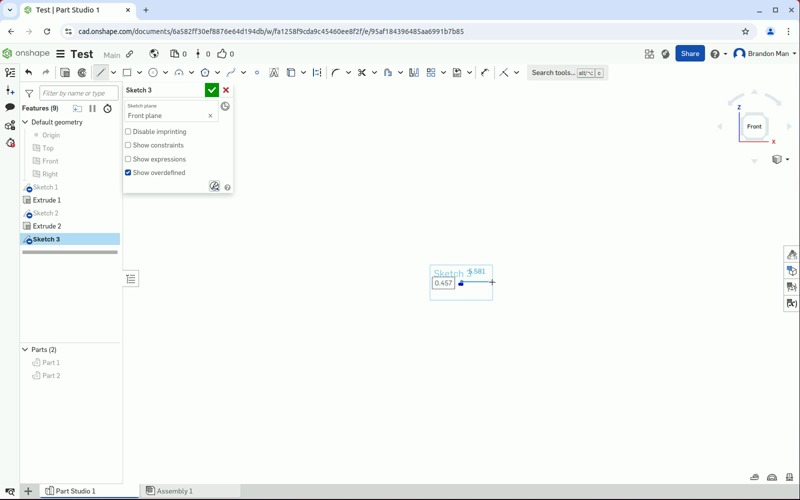
mouse_move(459, 281)
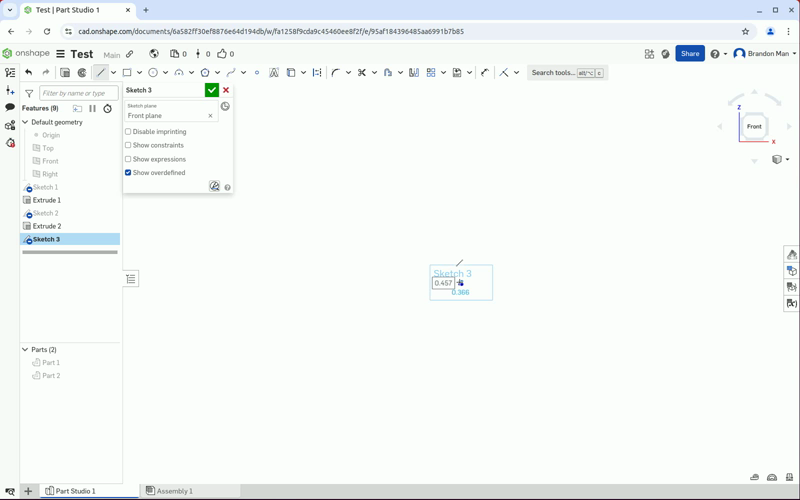
scroll(6)
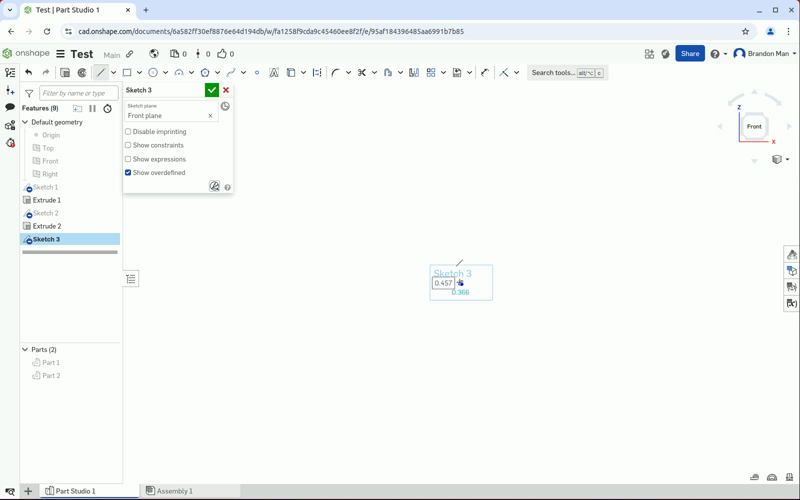
scroll(6)
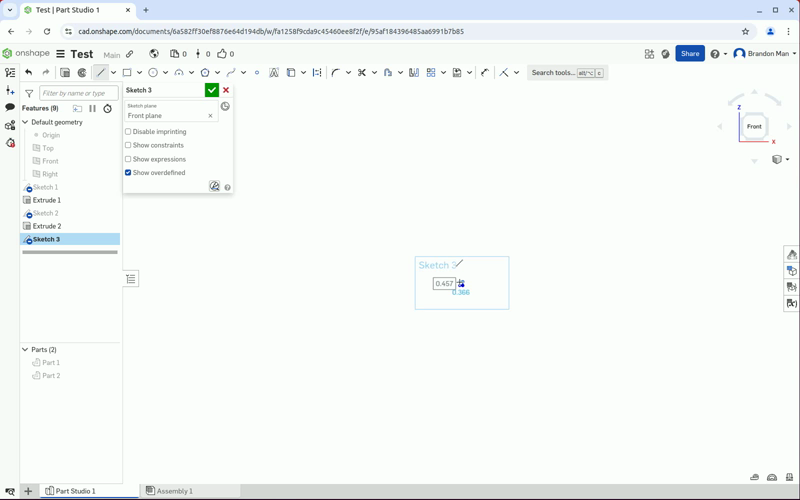
scroll(6)
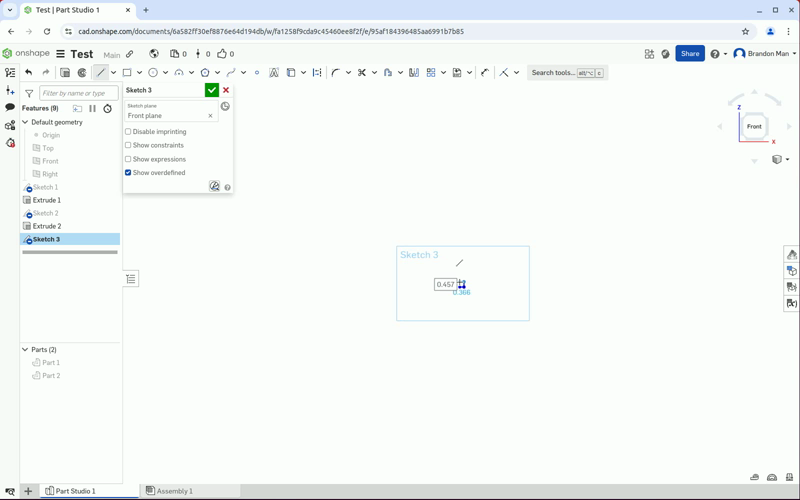
scroll(6)
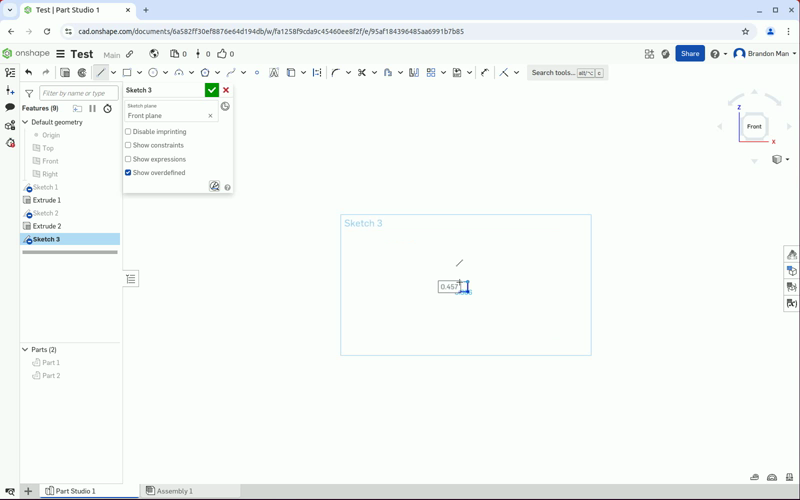
scroll(6)
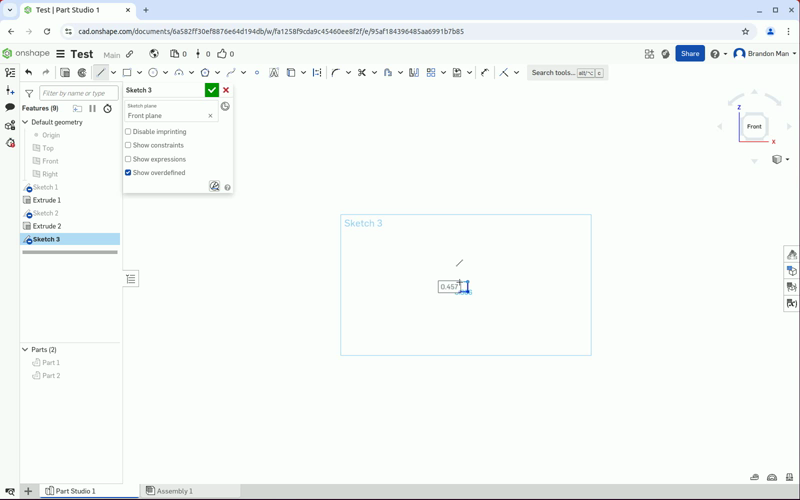
scroll(6)
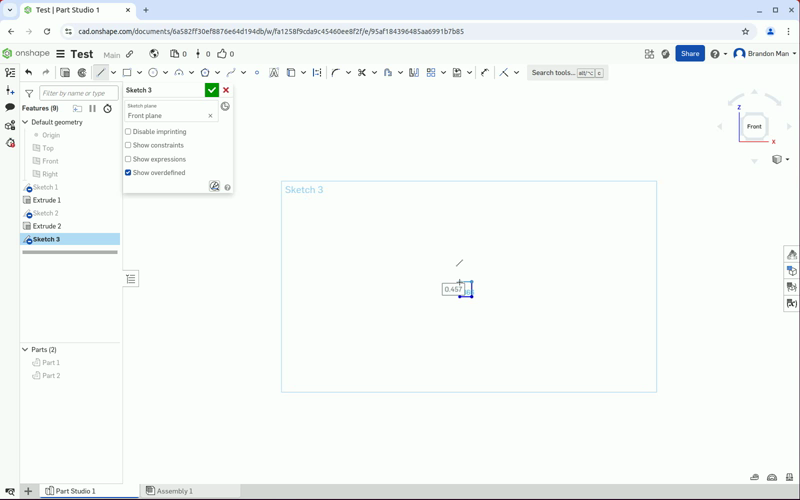
scroll(6)
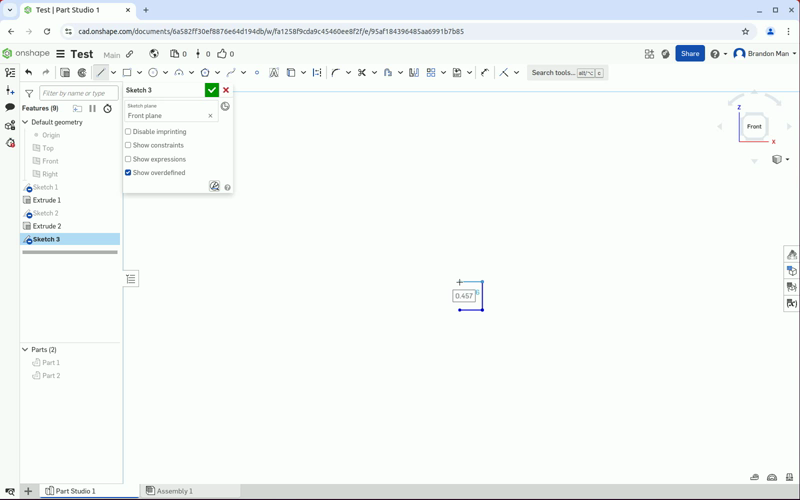
click(459, 281)
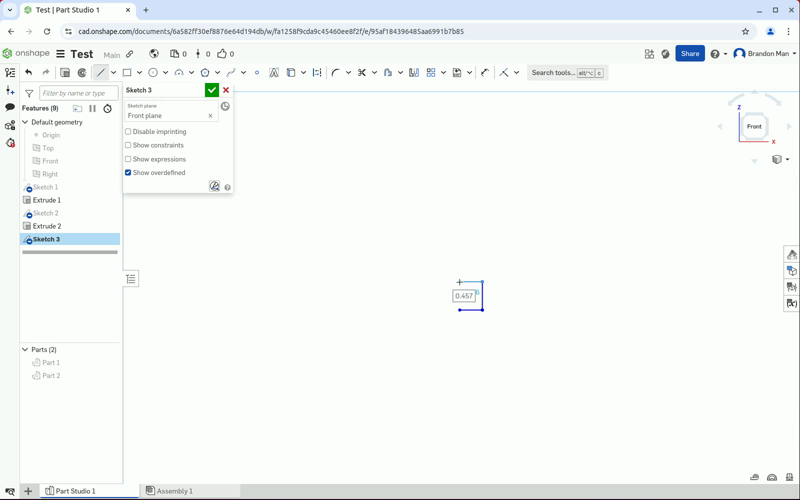
scroll(-6)
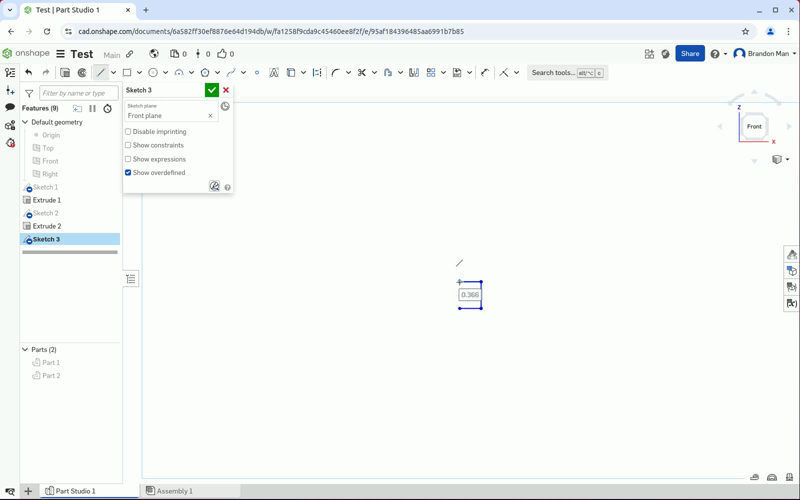
scroll(-6)
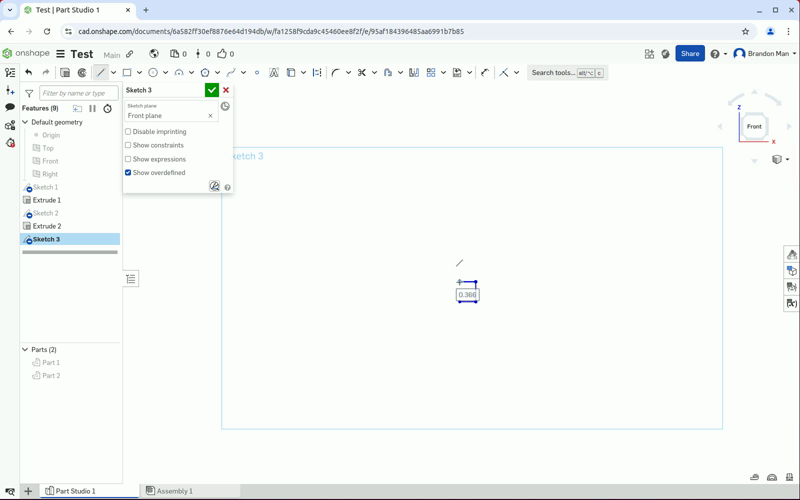
scroll(-6)
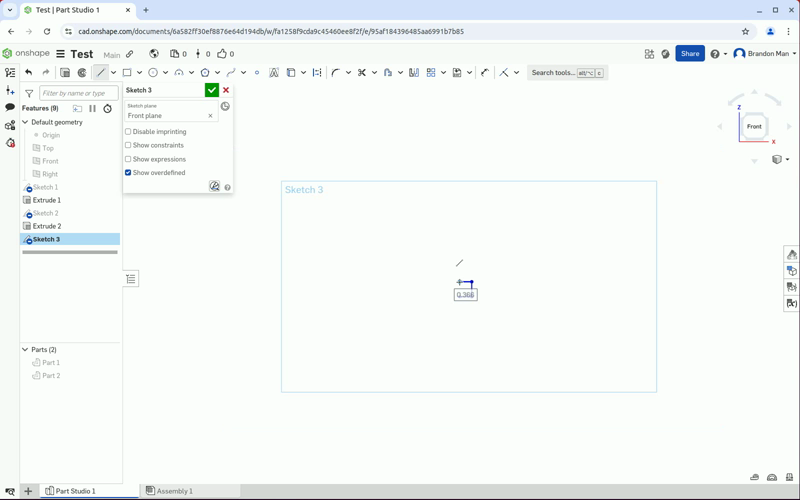
scroll(-6)
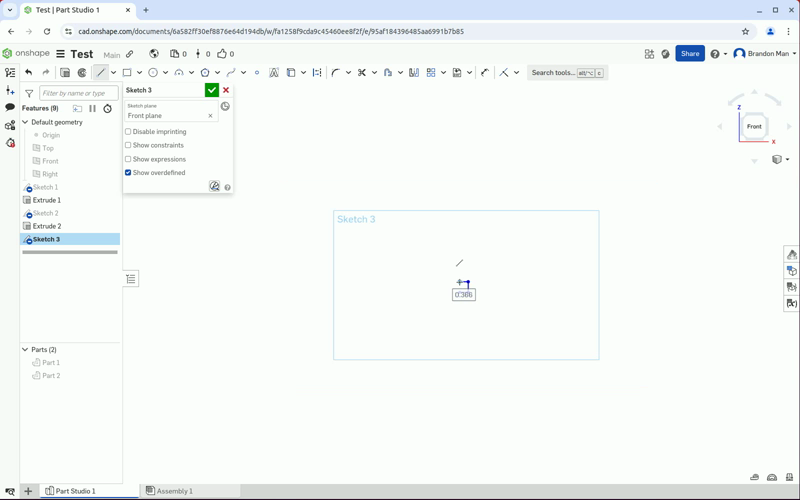
scroll(-6)
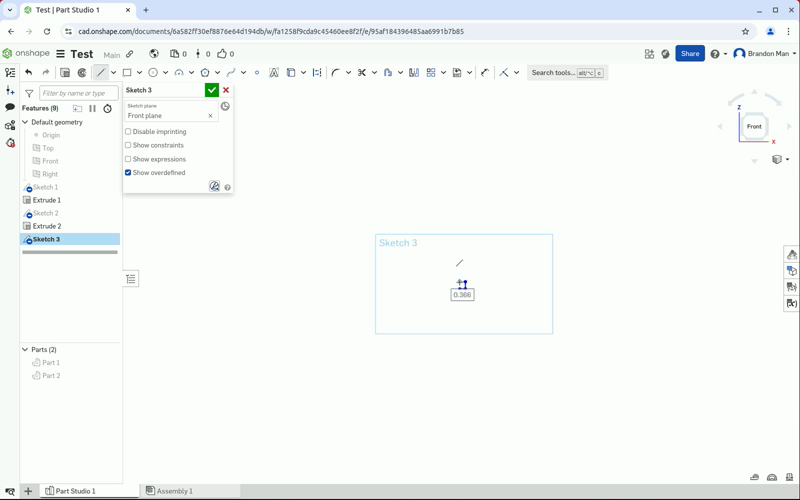
scroll(-6)
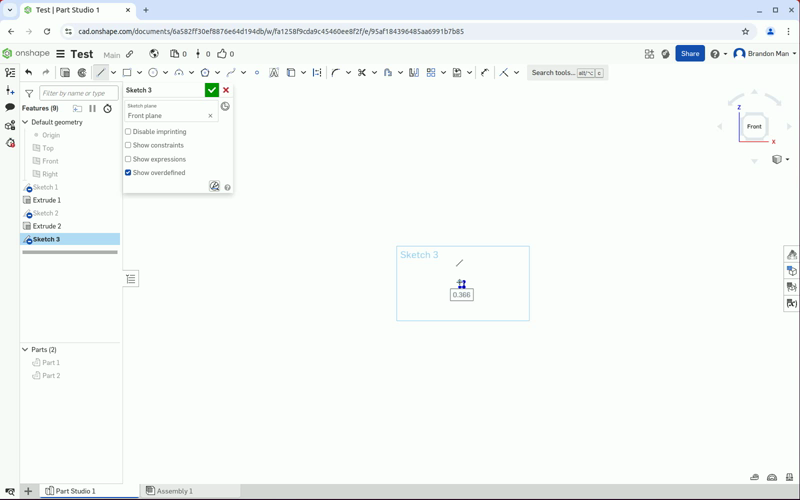
scroll(-6)
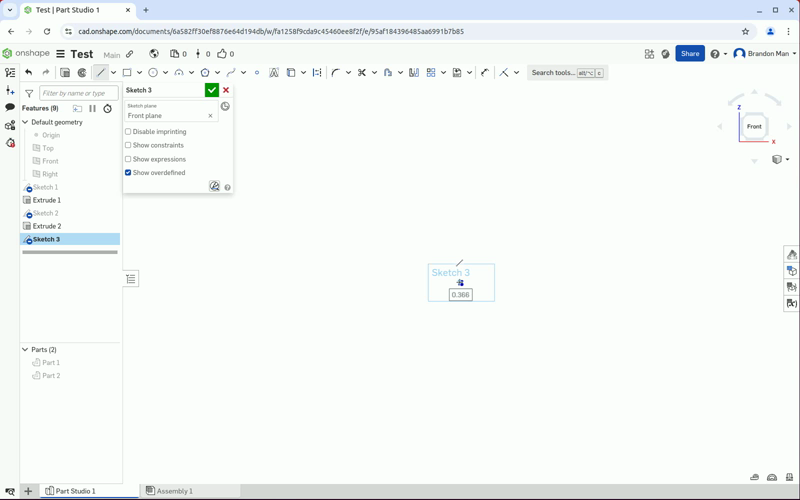
key_up(shift)
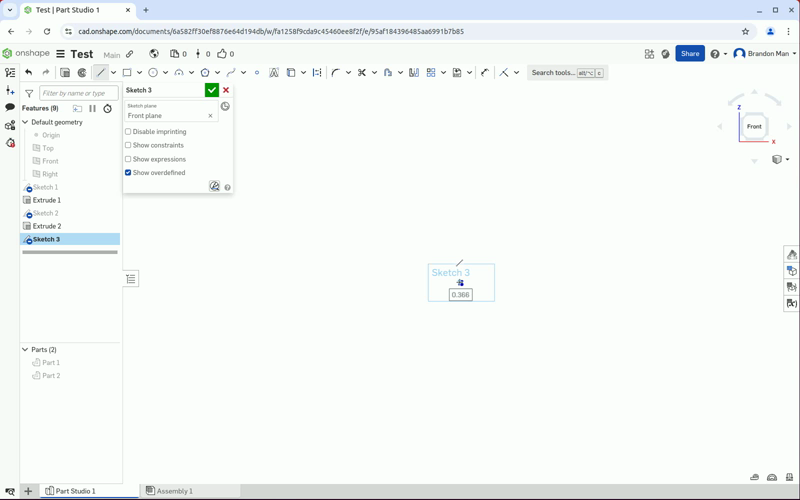
mouse_move(489, 281)
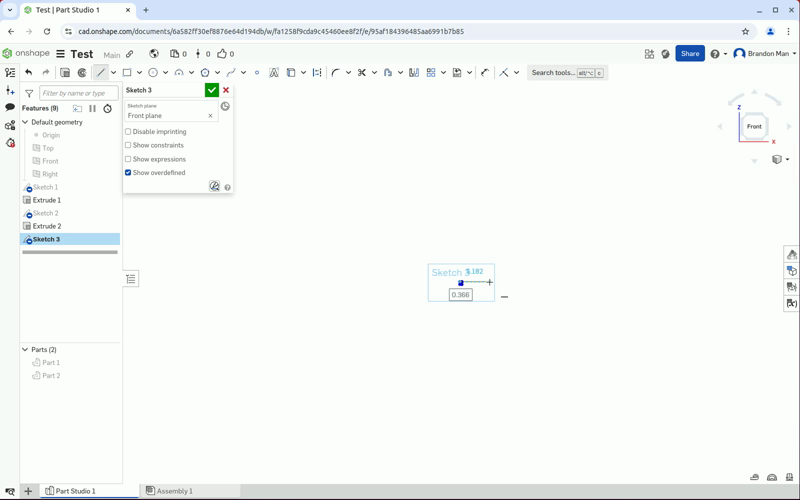
key_down(shift)
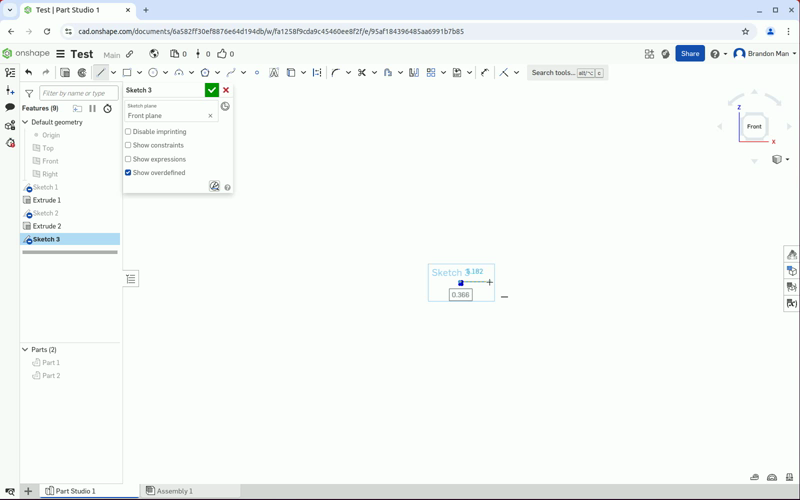
mouse_move(459, 284)
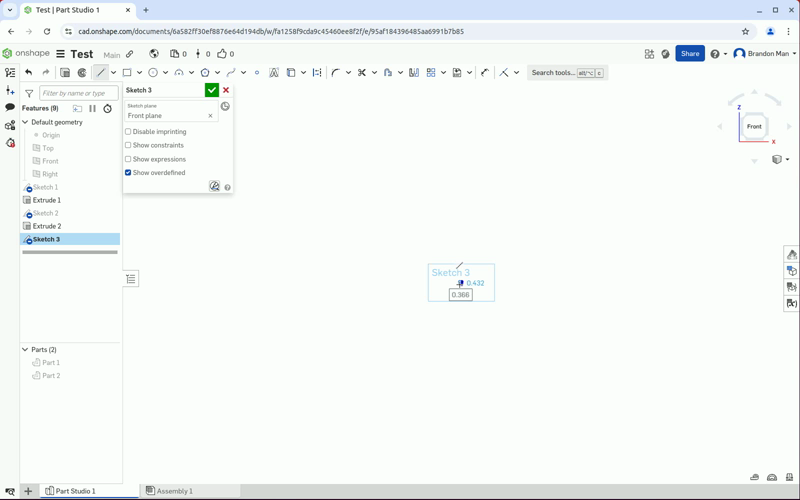
scroll(6)
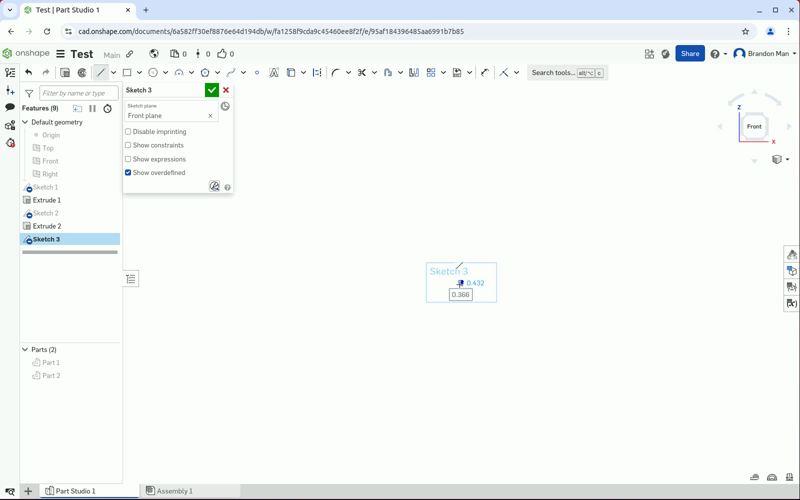
scroll(6)
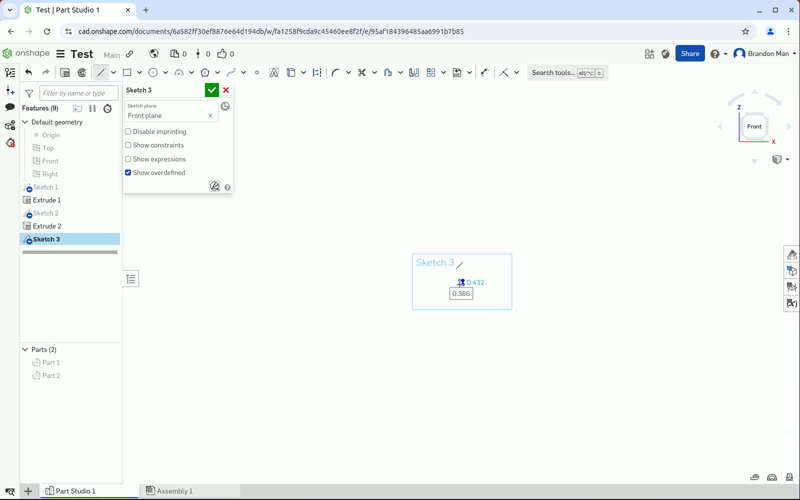
scroll(6)
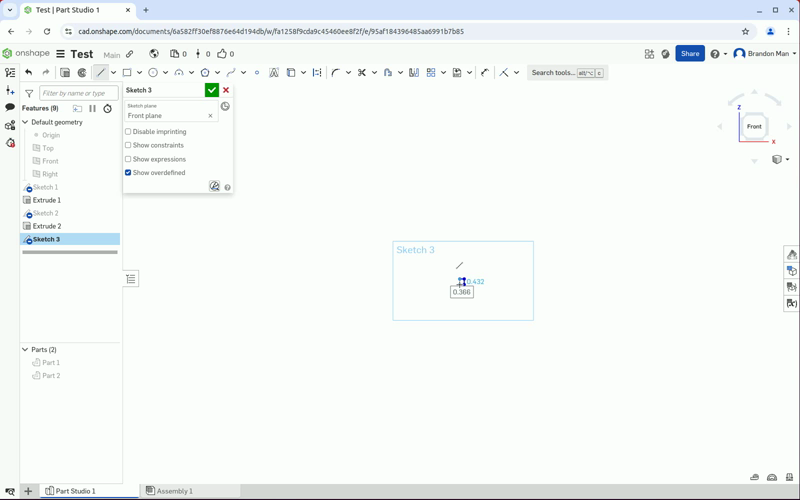
scroll(6)
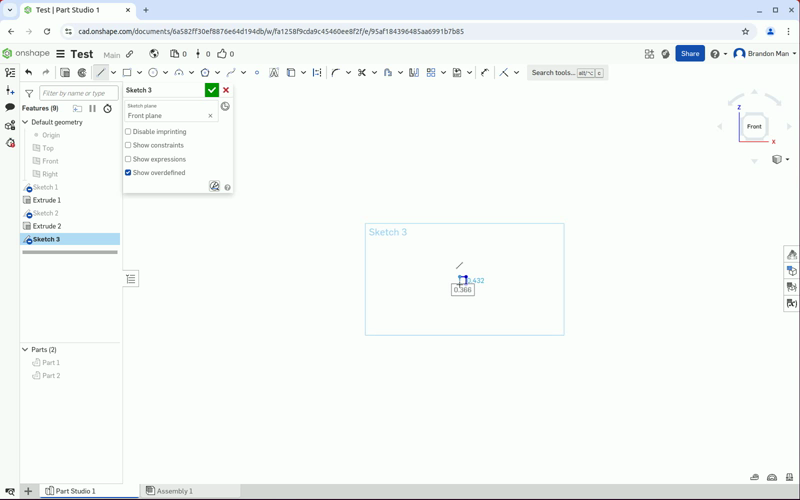
scroll(6)
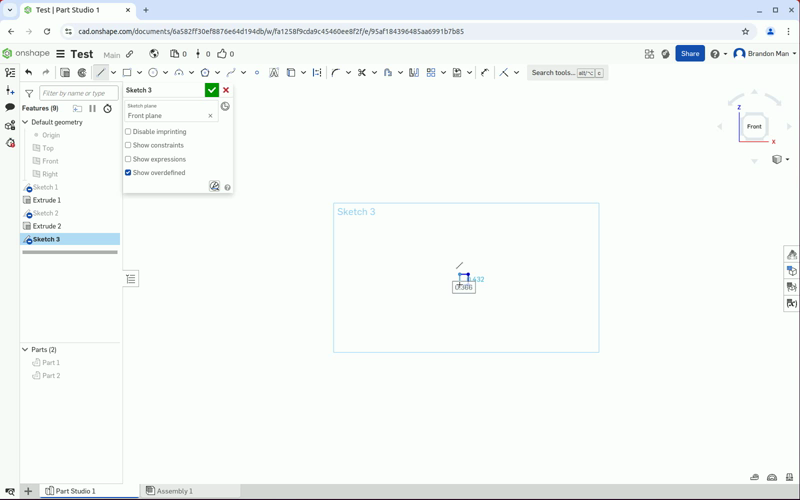
scroll(6)
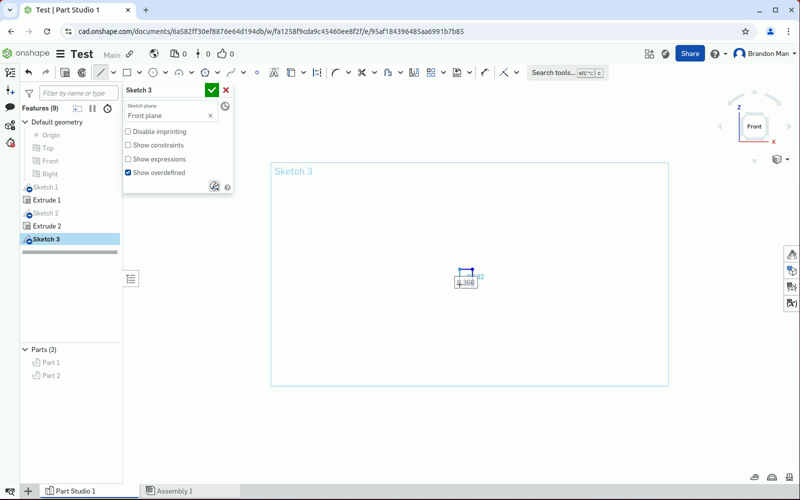
scroll(6)
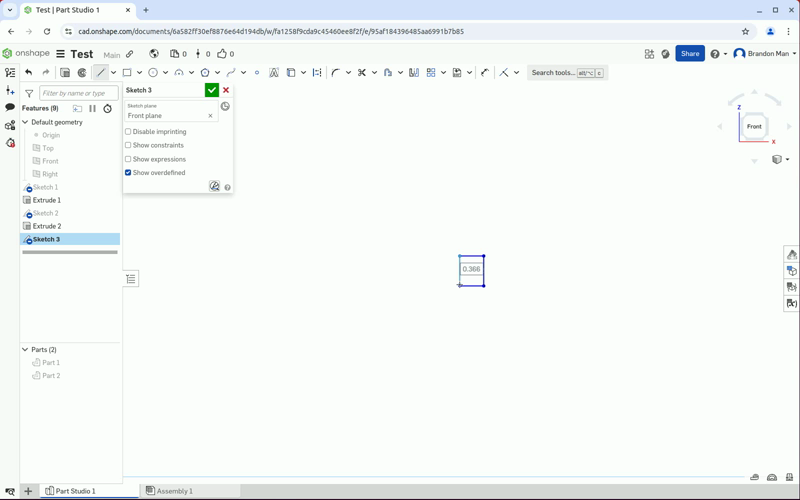
key_up(shift)
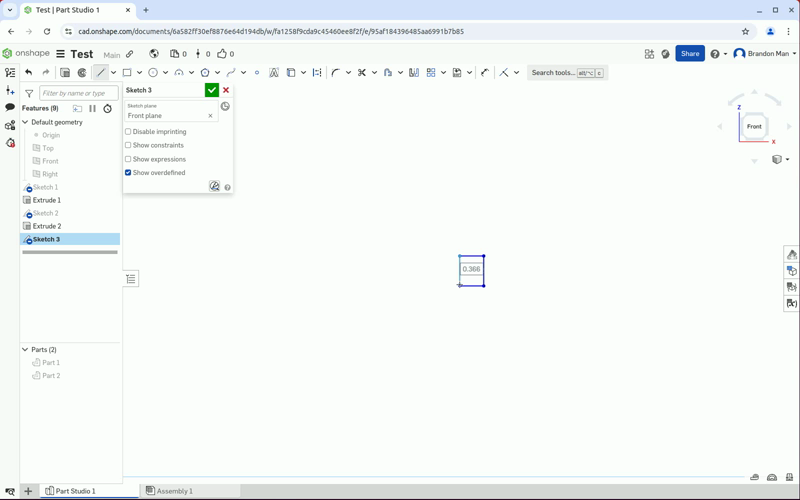
click(459, 284)
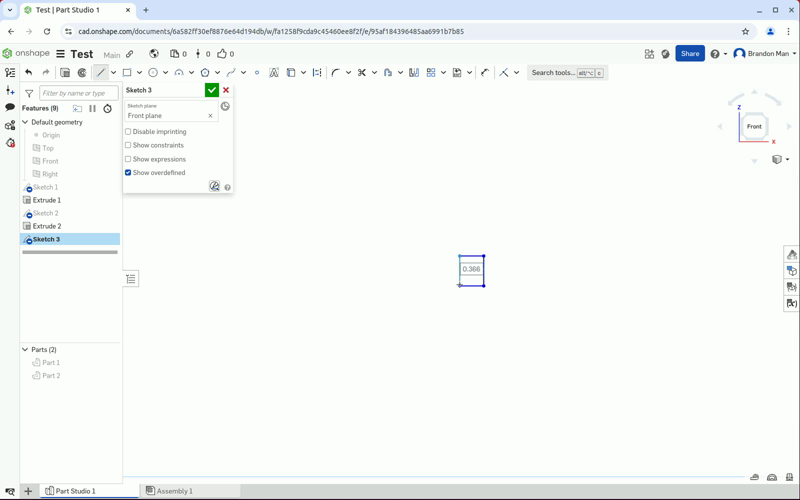
scroll(-6)
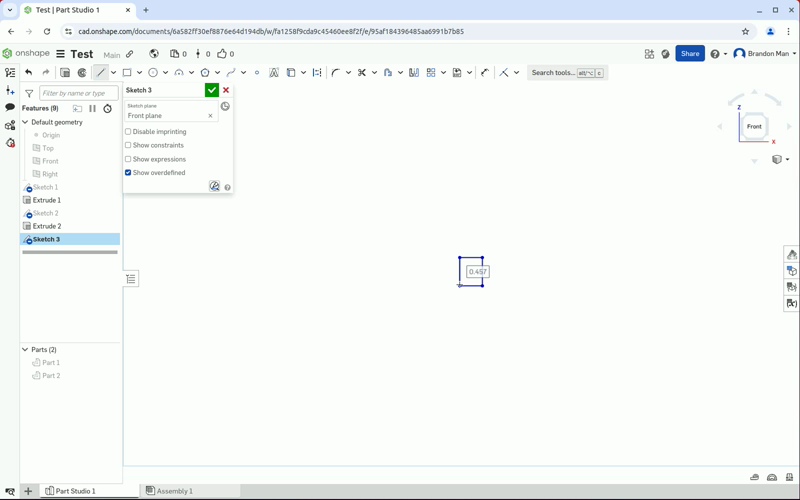
scroll(-6)
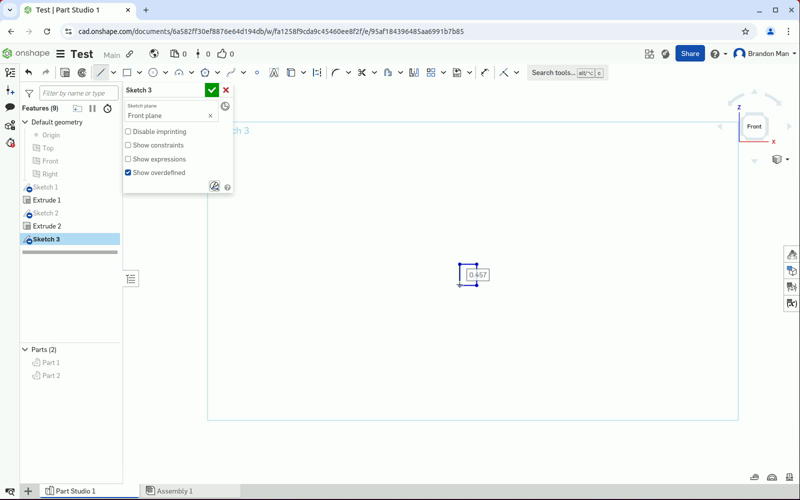
scroll(-6)
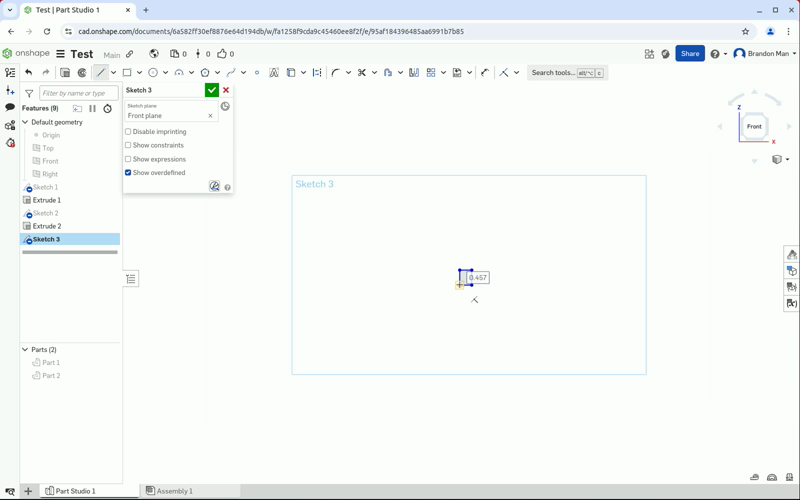
scroll(-6)
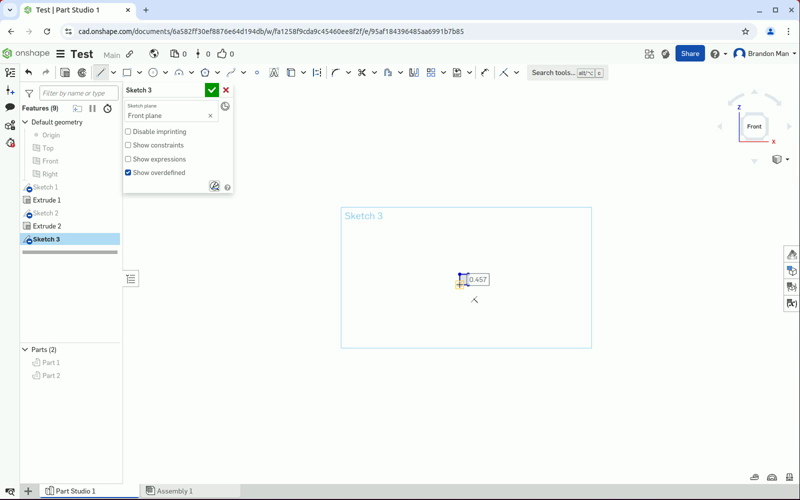
scroll(-6)
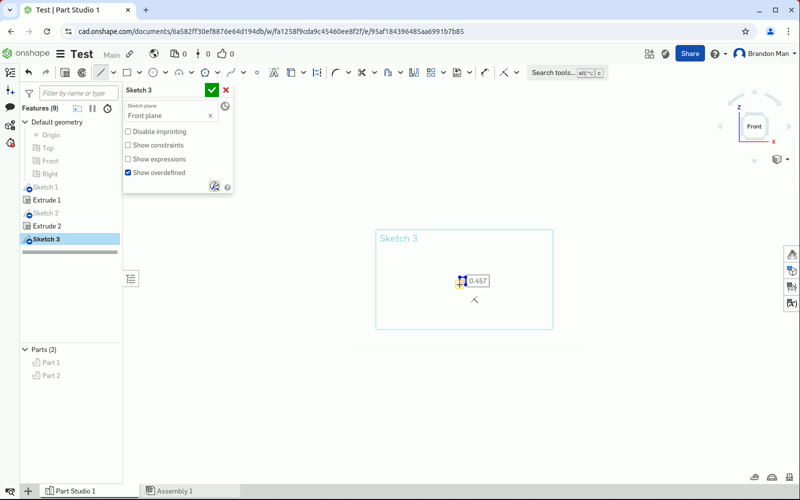
scroll(-6)
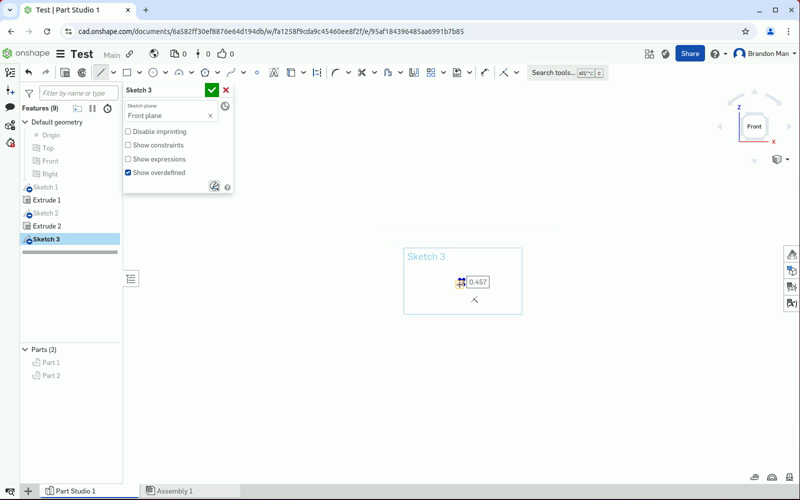
scroll(-6)
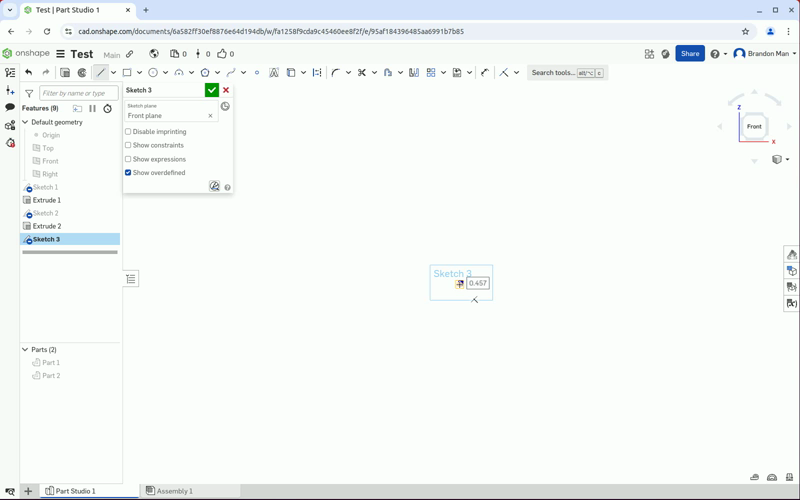
key(esc)
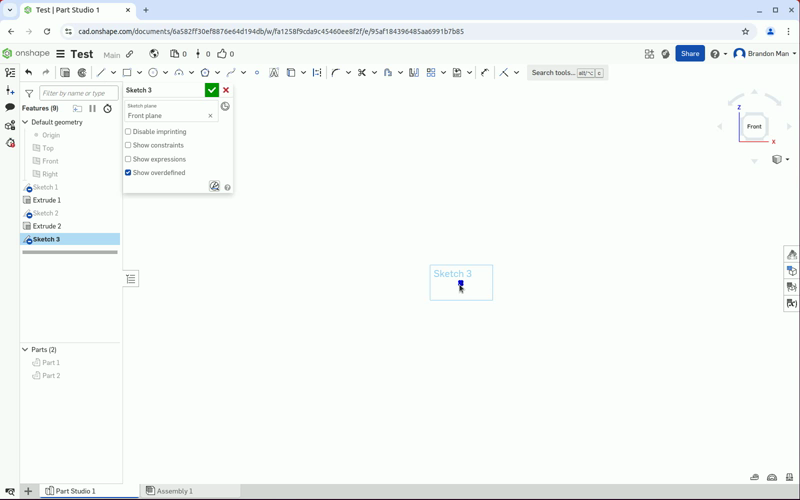
mouse_move(459, 283)
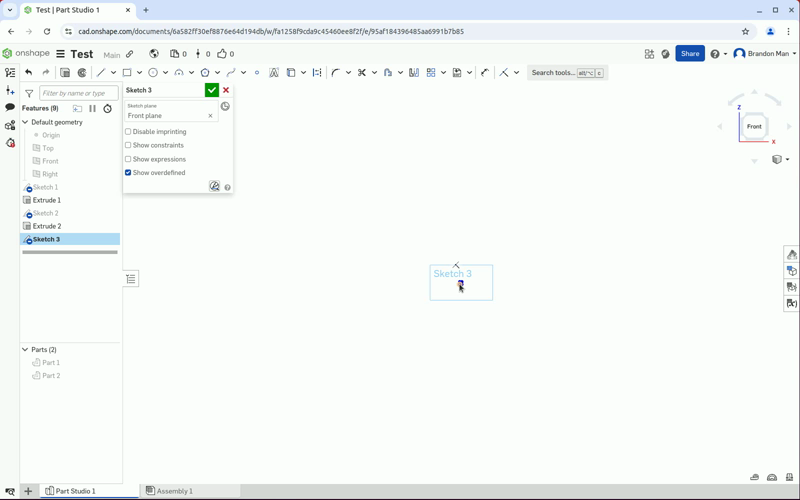
scroll(6)
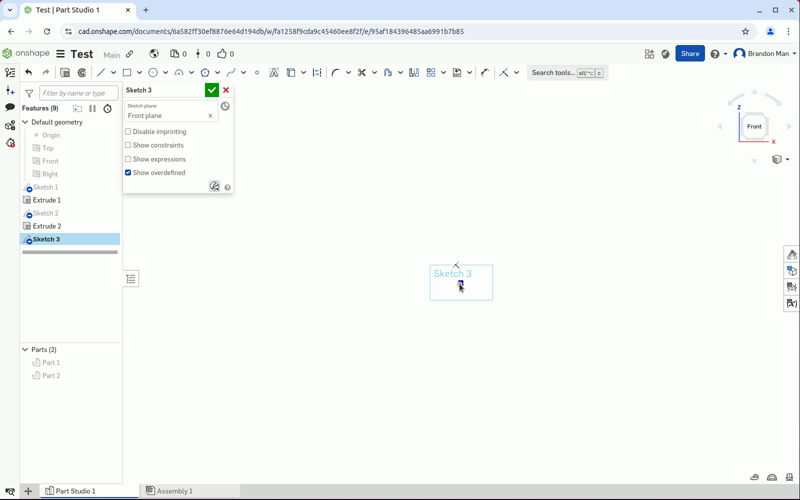
scroll(6)
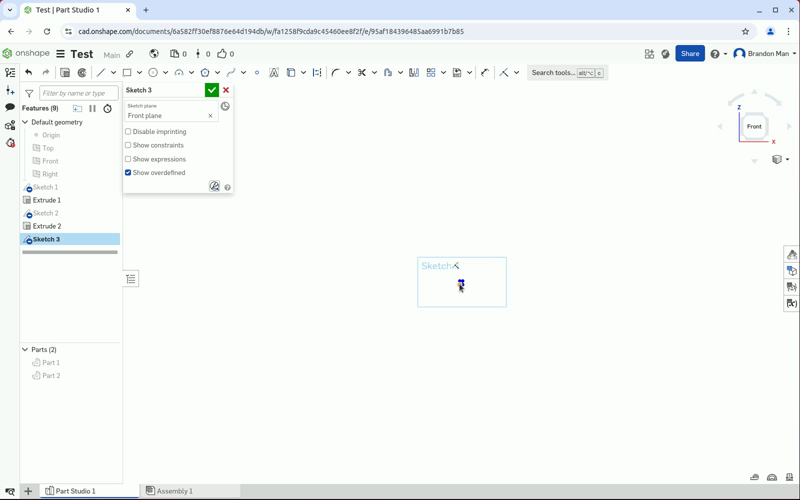
scroll(6)
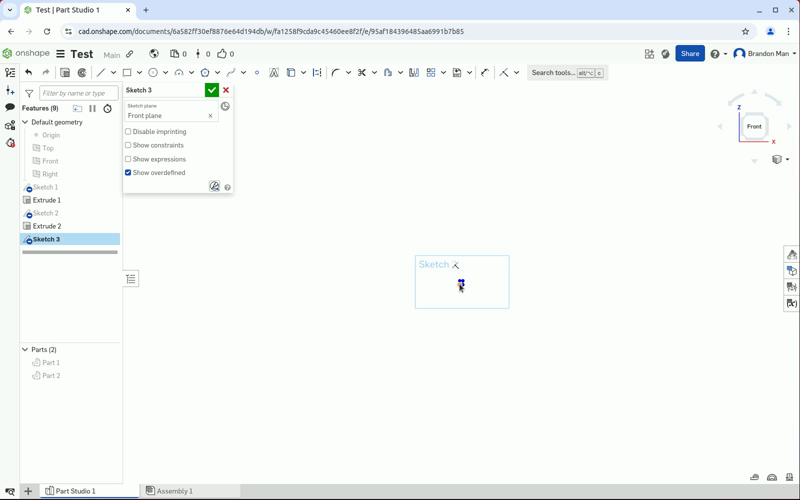
scroll(6)
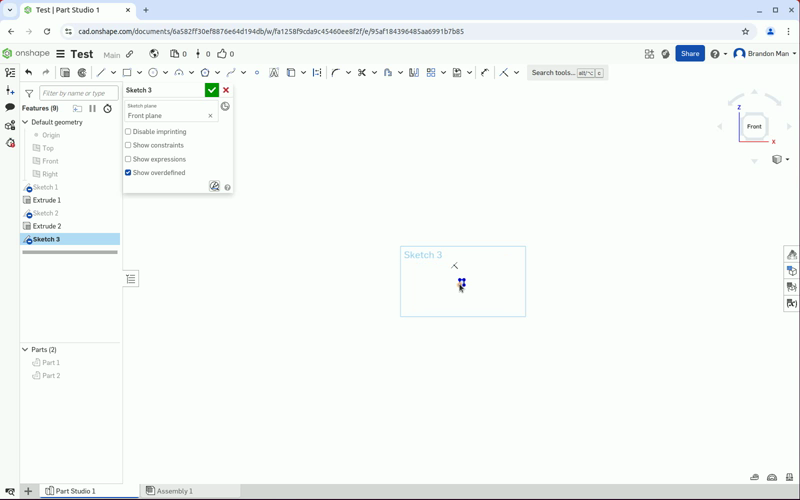
scroll(6)
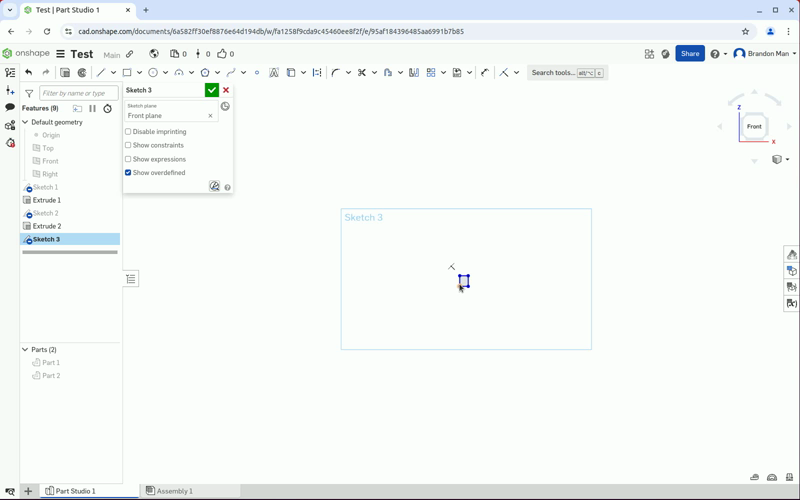
scroll(6)
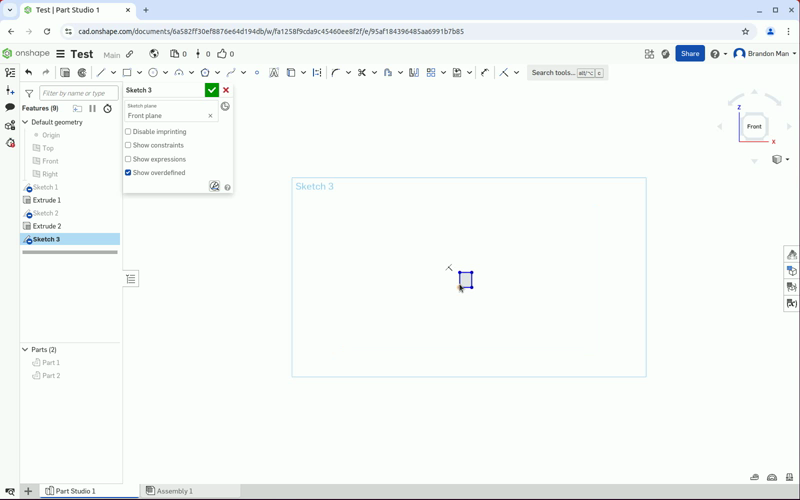
scroll(6)
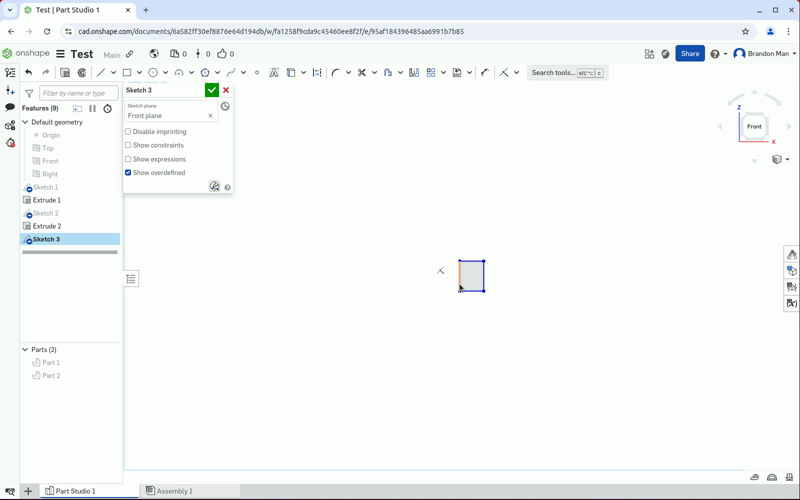
click(459, 283)
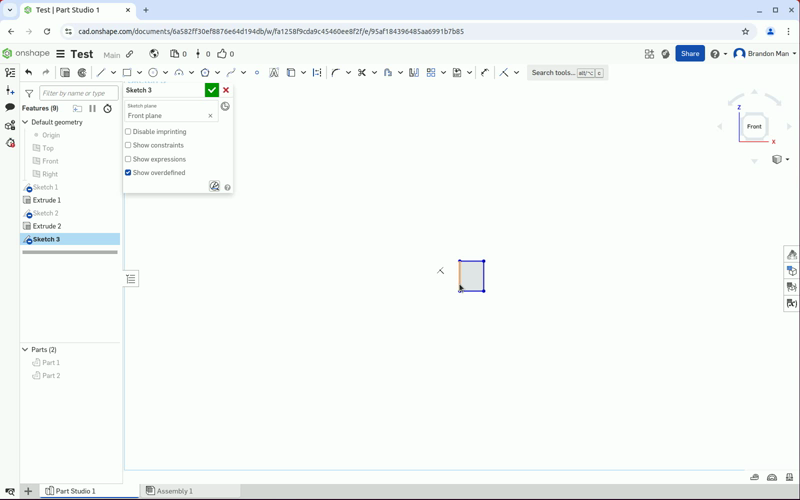
scroll(-6)
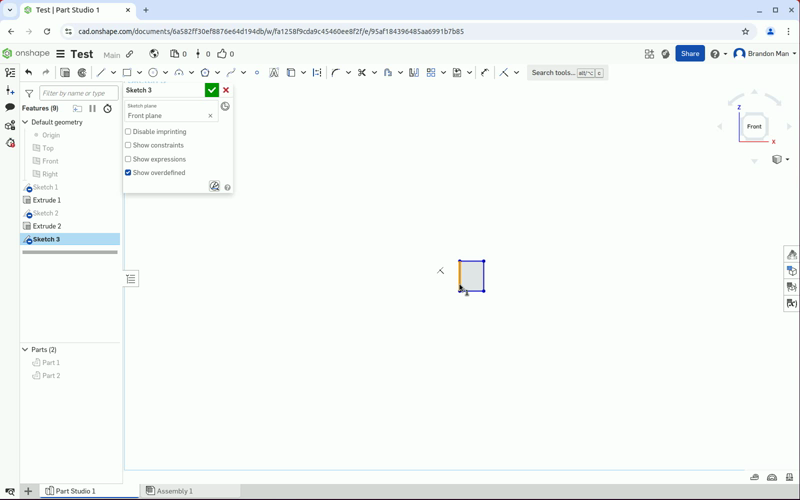
scroll(-6)
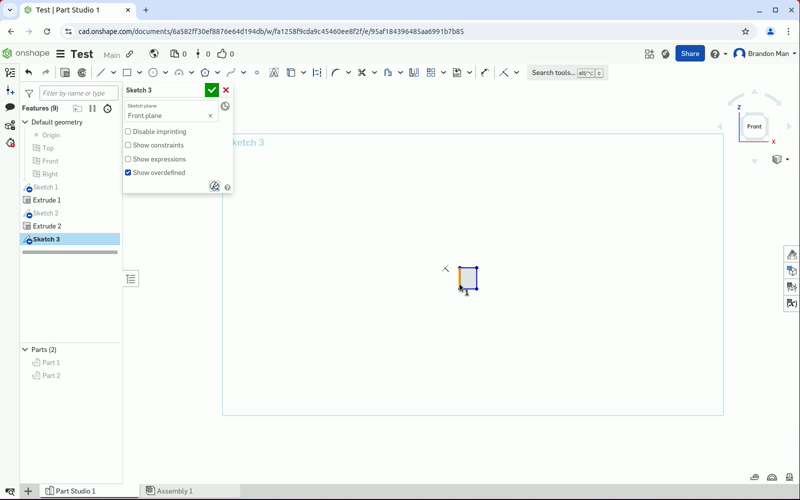
scroll(-6)
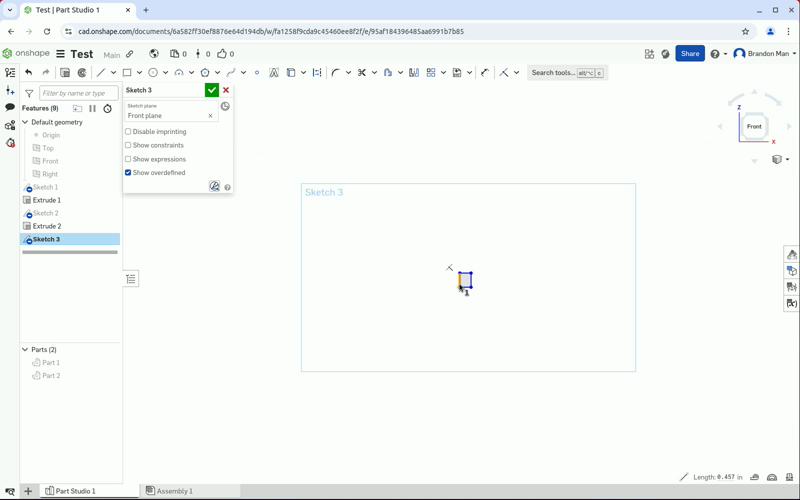
scroll(-6)
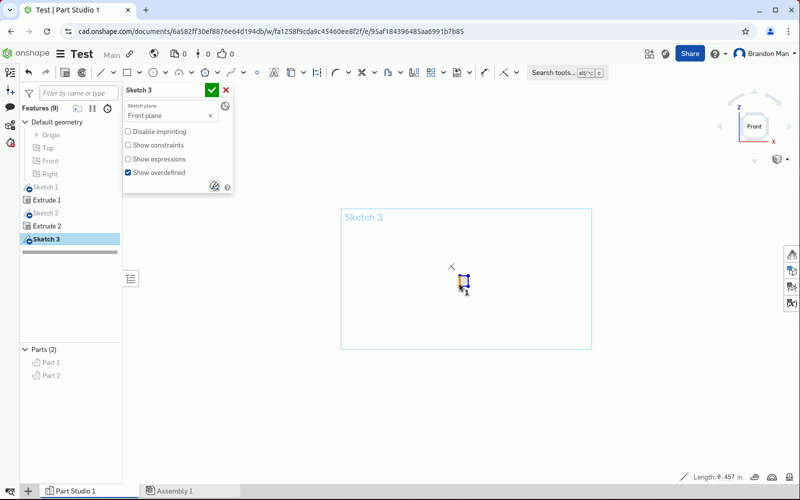
scroll(-6)
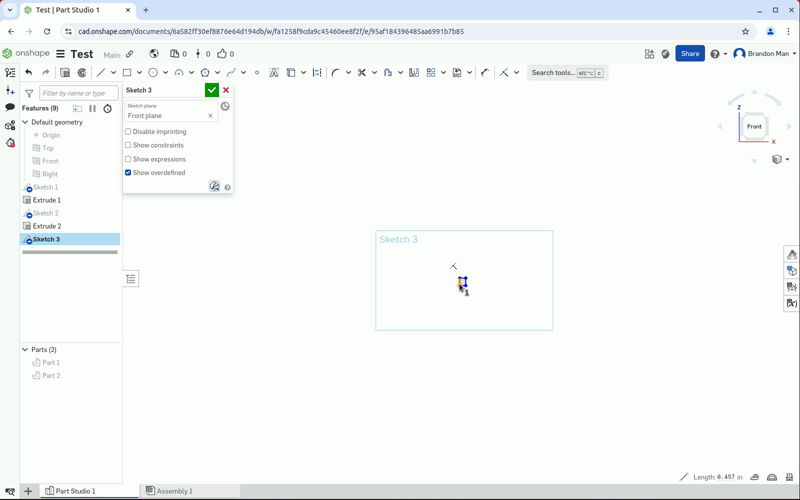
scroll(-6)
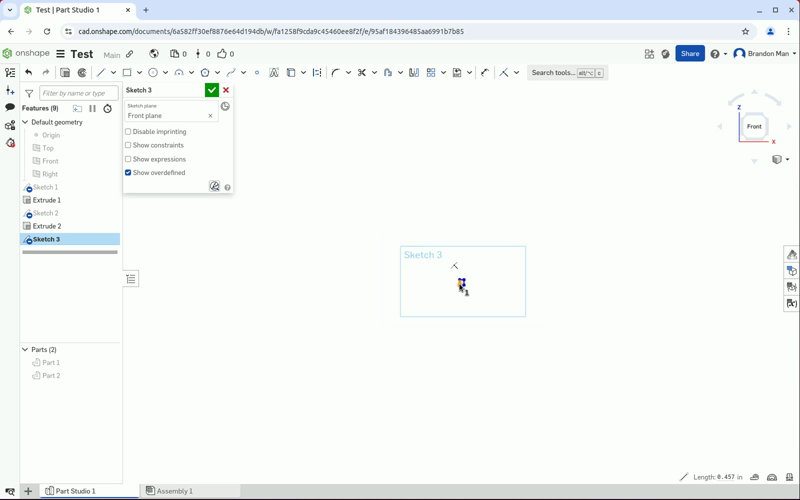
scroll(-6)
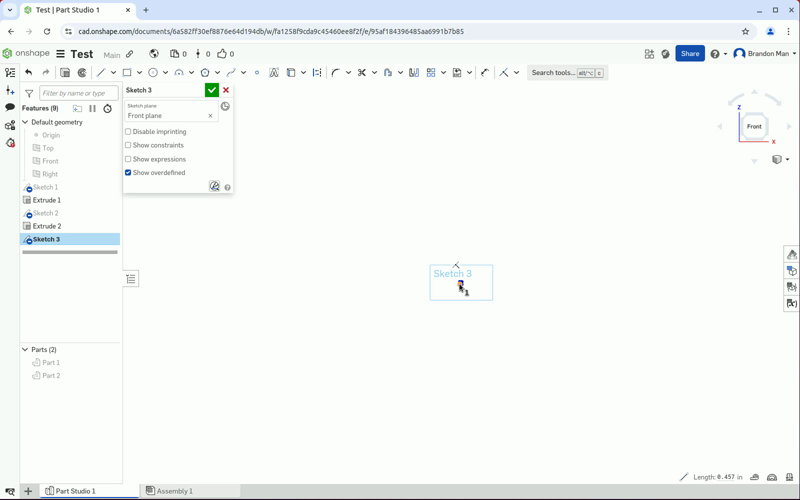
mouse_move(73, 352)
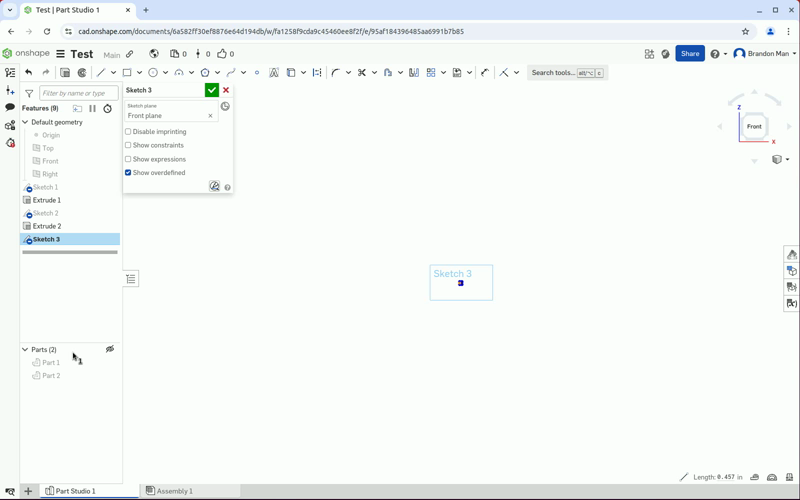
key(shift+y)
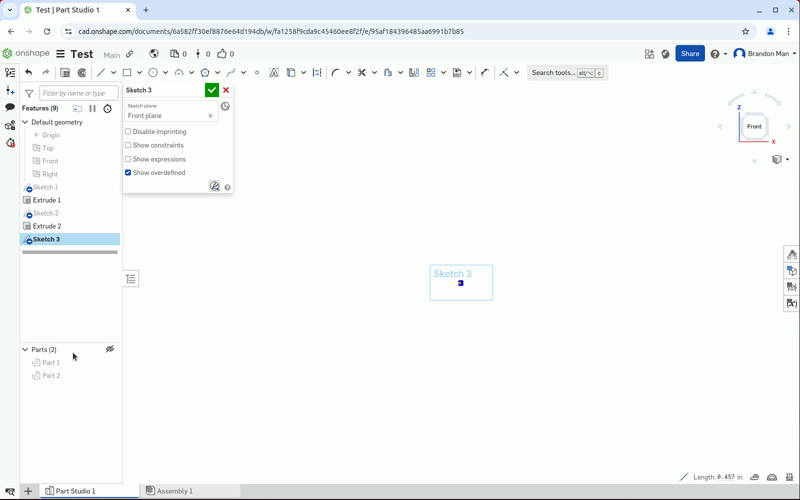
key(shift+e)
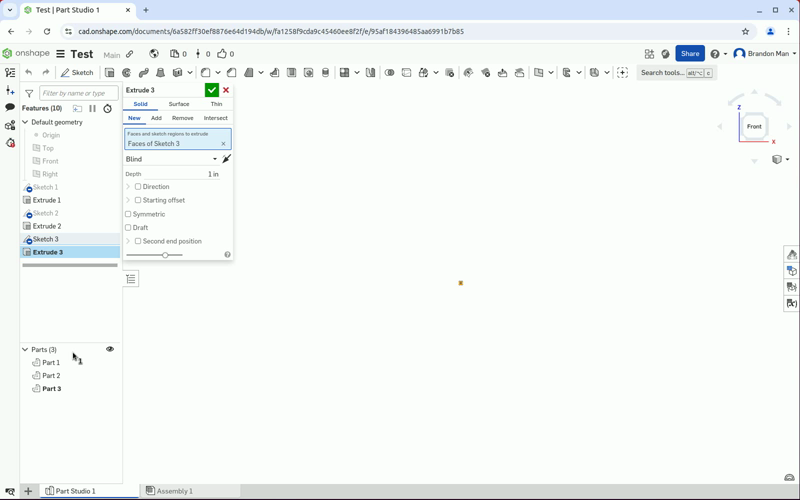
mouse_move(143, 106)
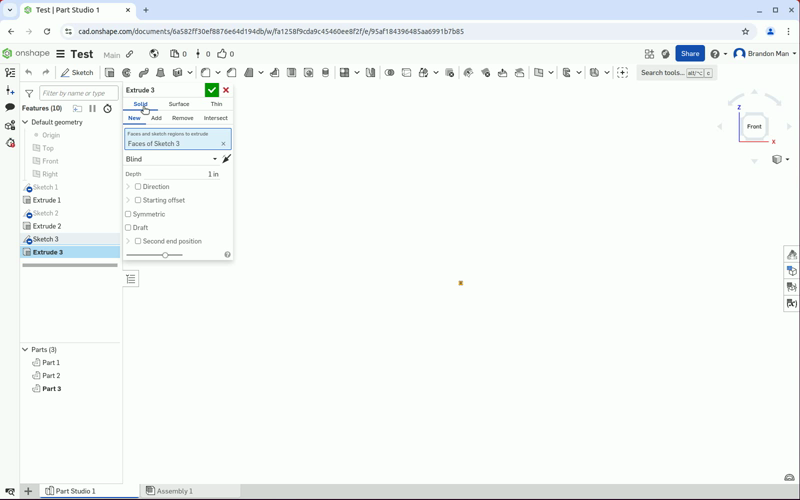
click(143, 106)
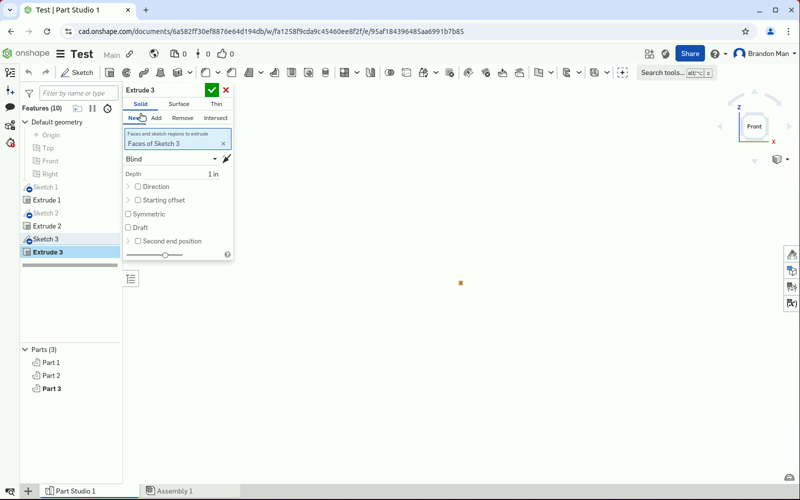
mouse_move(137, 120)
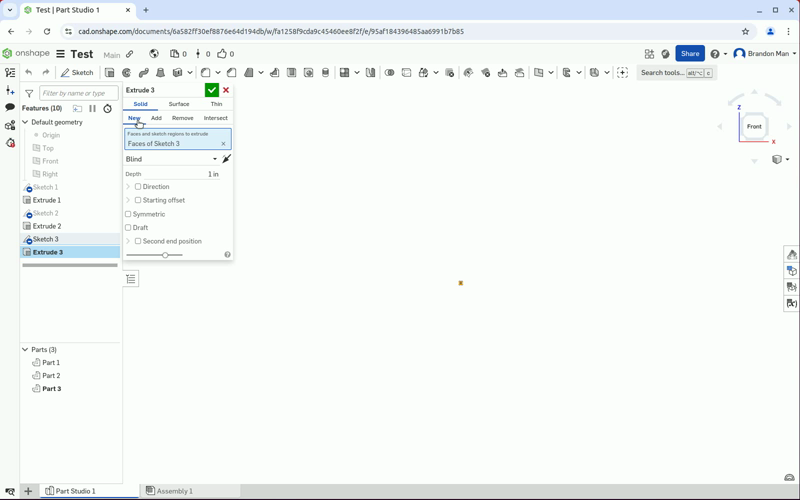
click(137, 120)
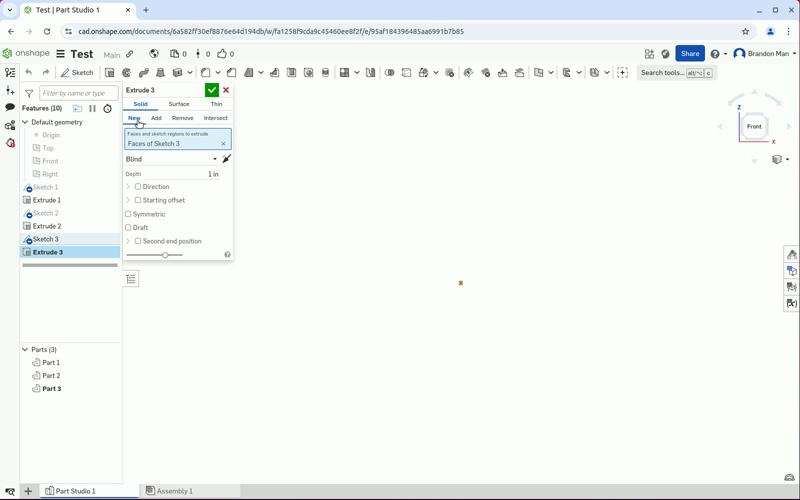
key(tab, 4)
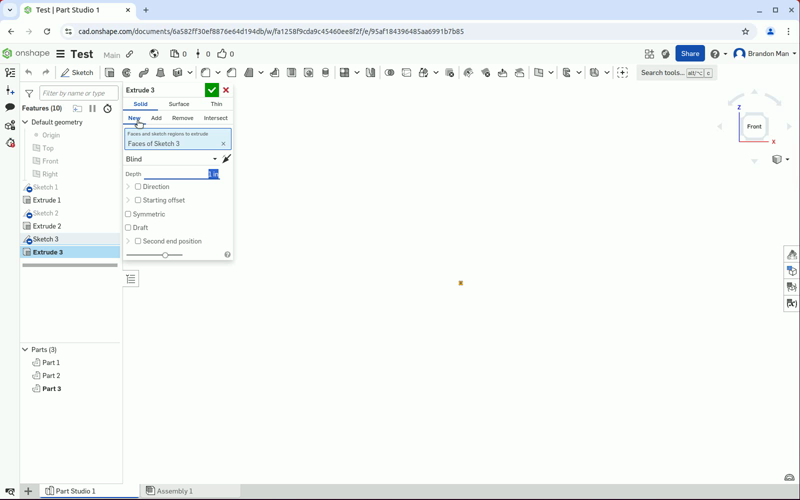
text(23.108)
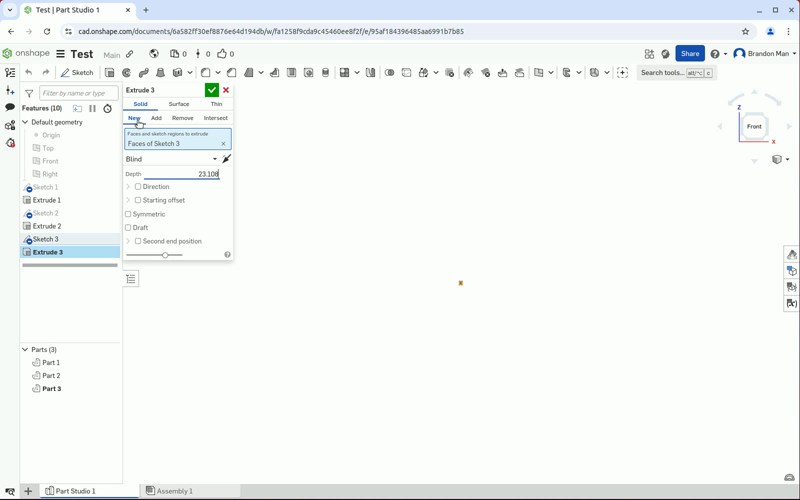
key(enter)
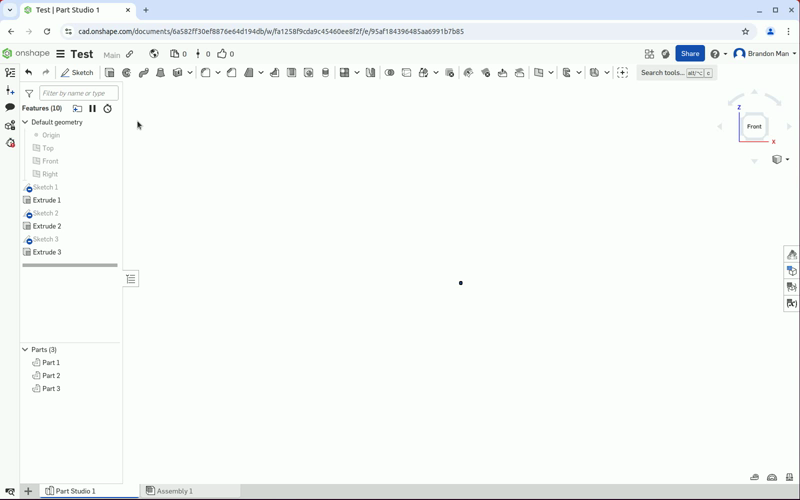
key(shift+h)
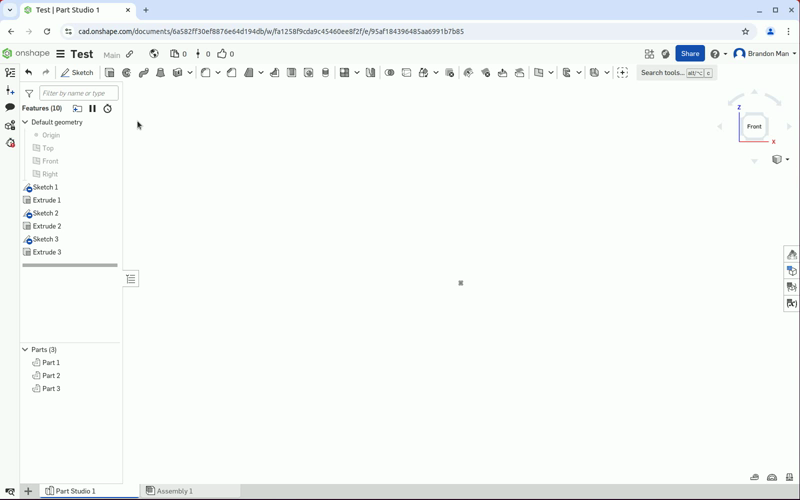
key(shift+h)
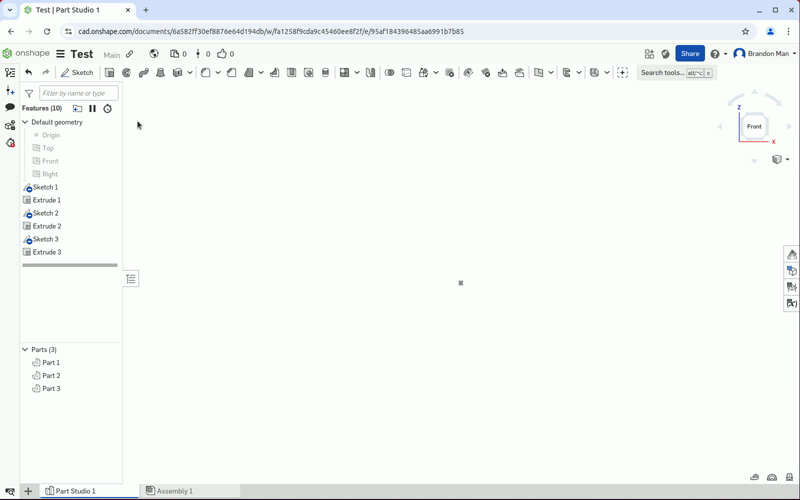
key(shift+7)
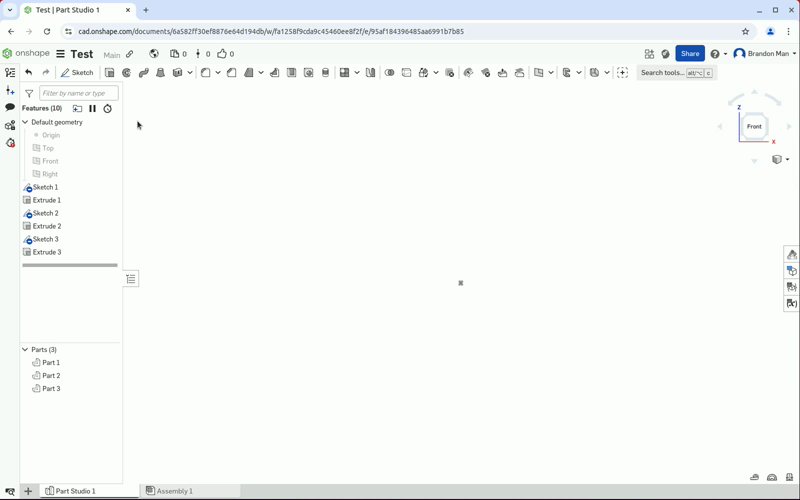
key(left, 2)
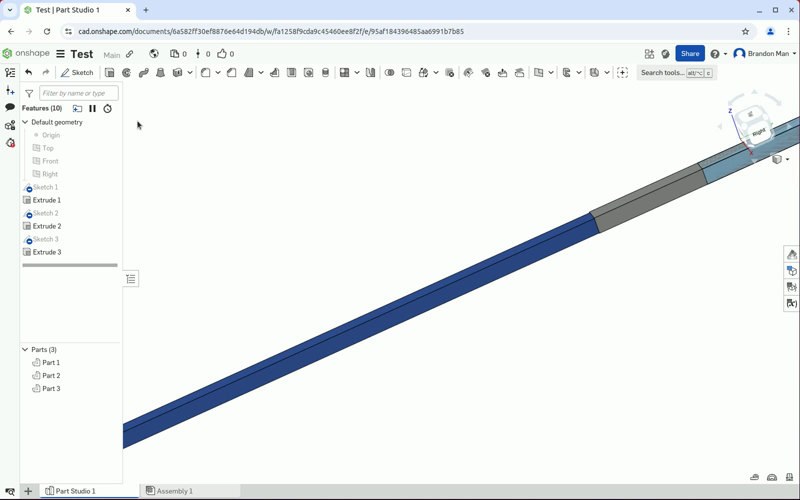
key(down, 2)
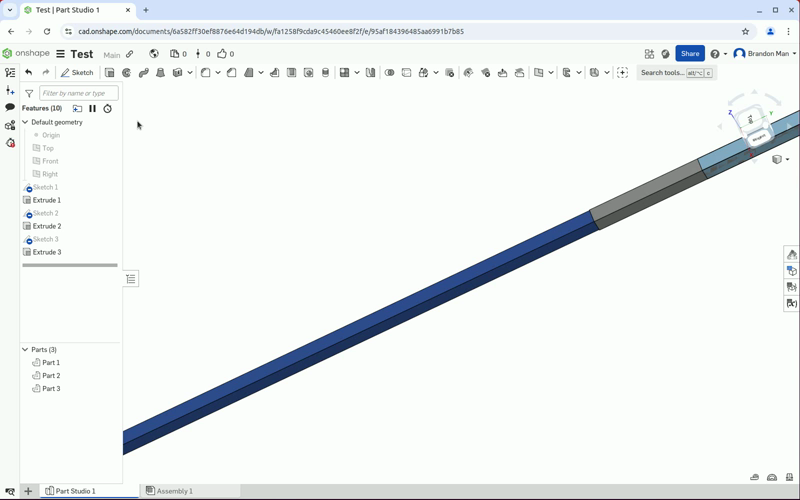
key(up, 2)
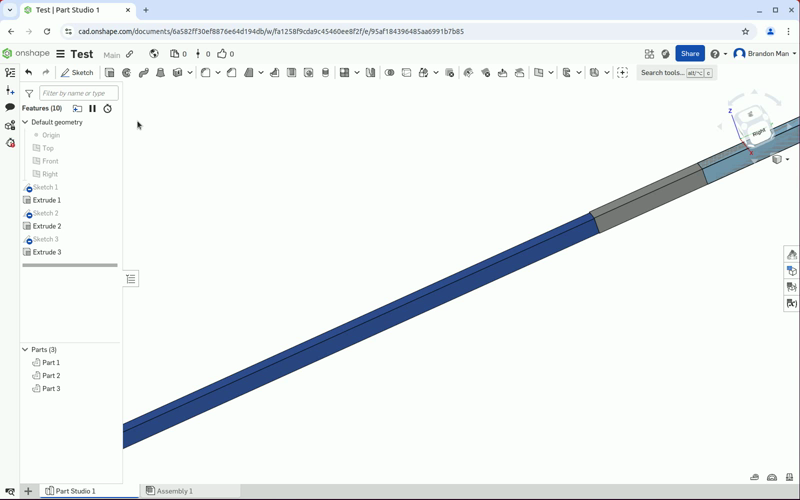
key(right, 2)
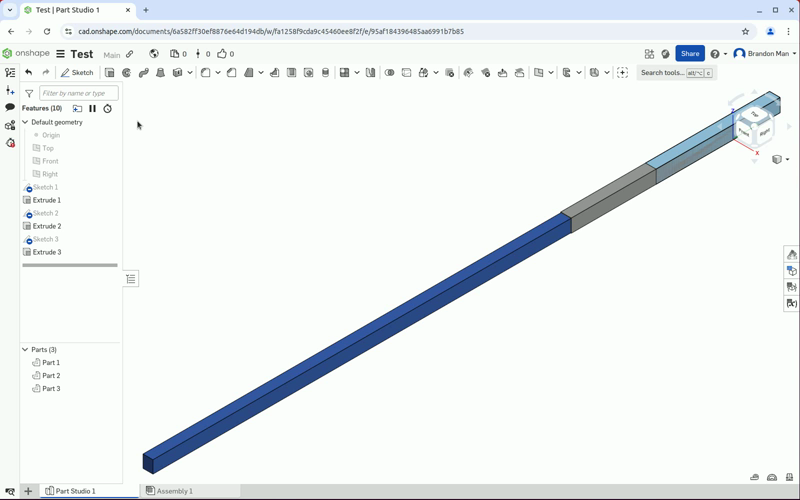
mouse_move(73, 189)
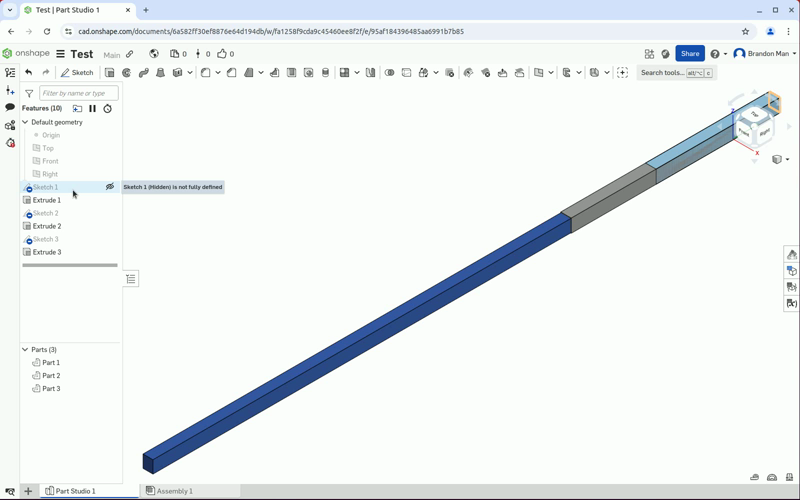
click(73, 189)